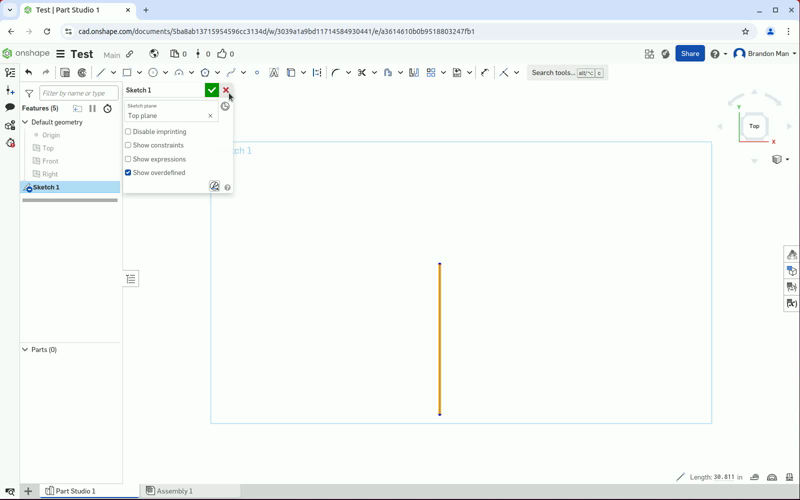
key(shift+h)
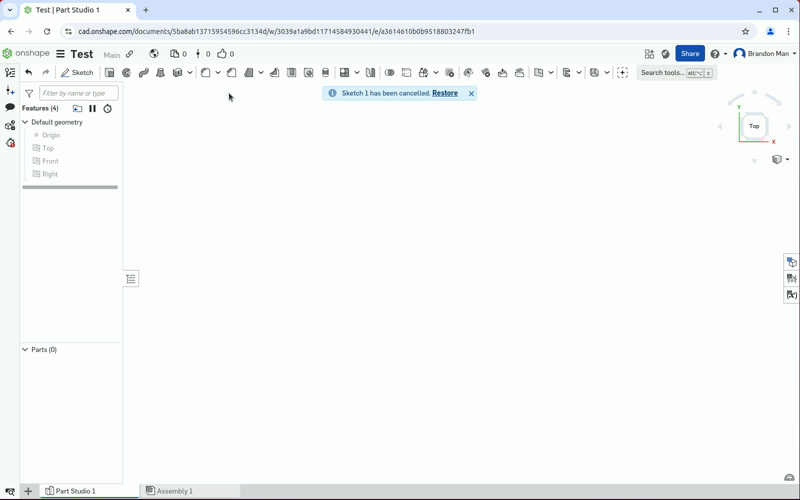
mouse_move(73, 352)
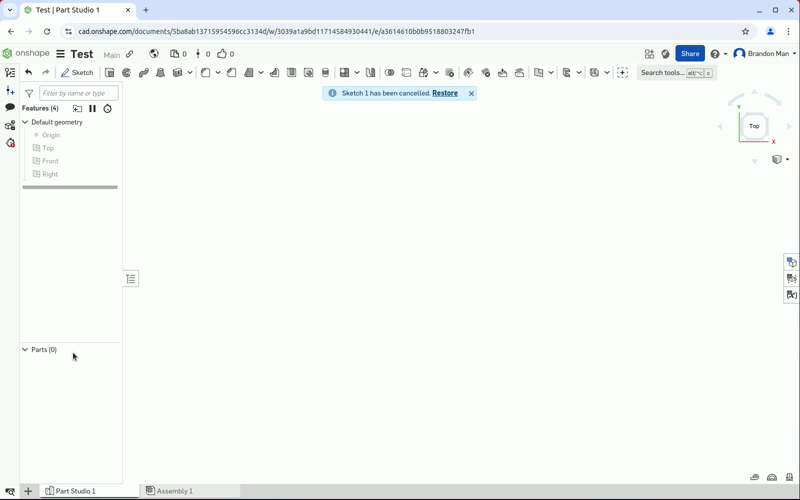
key(y)
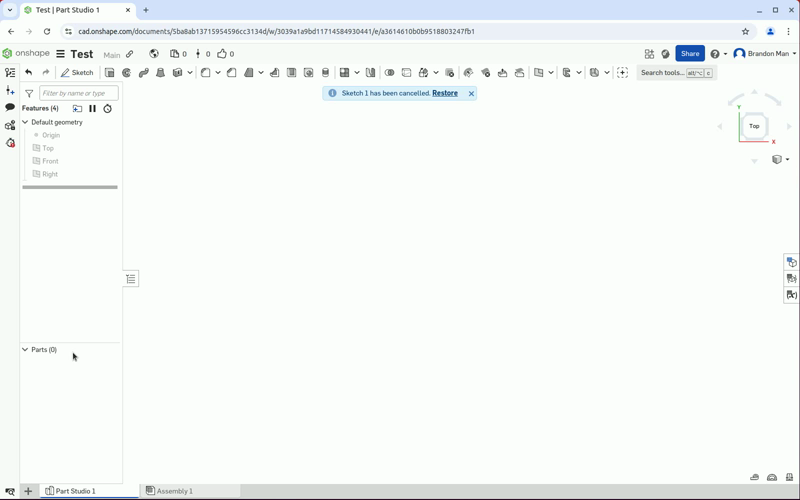
key(shift+p)
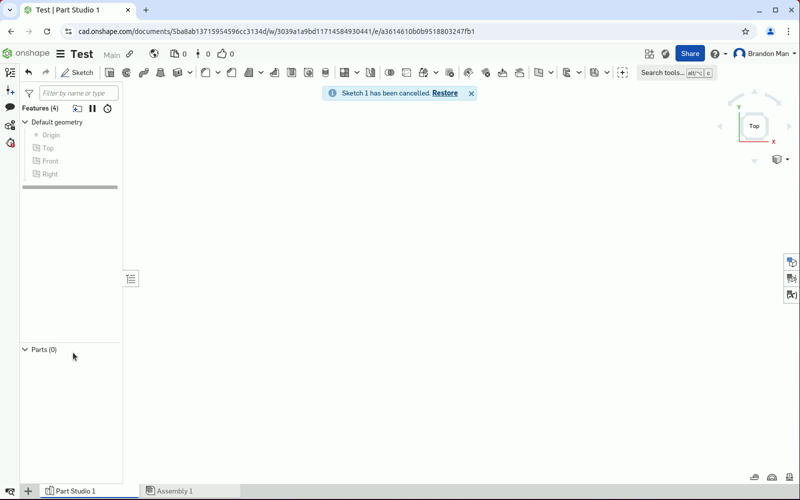
key(space)
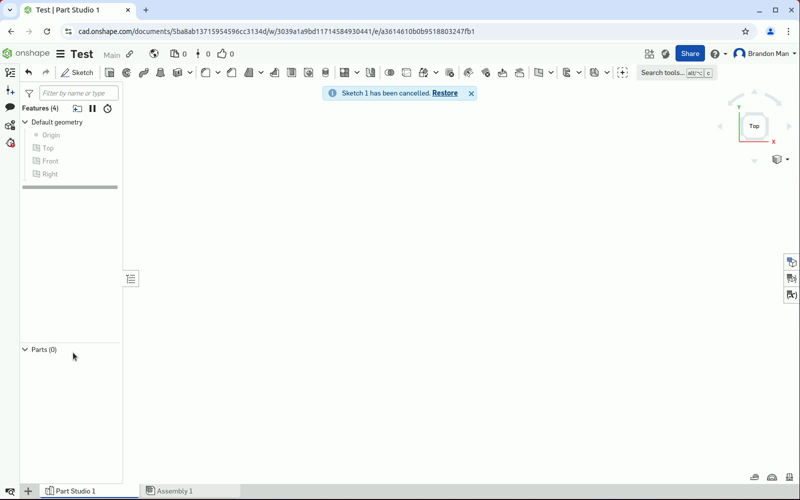
key_down(shift)
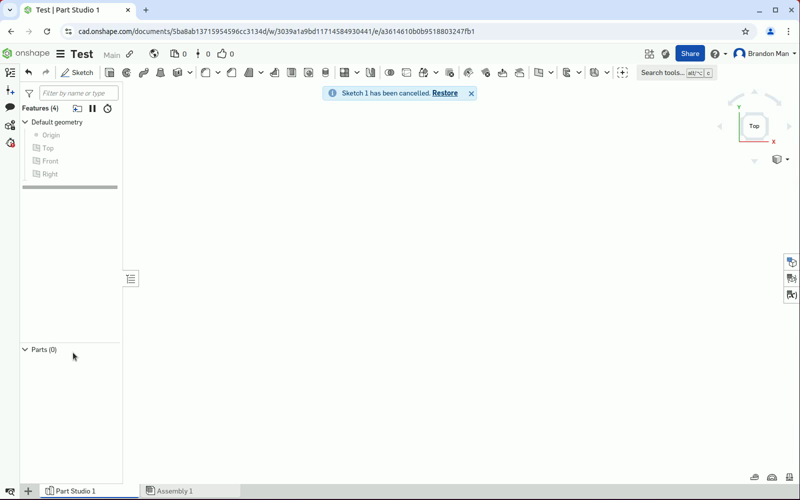
key(up)
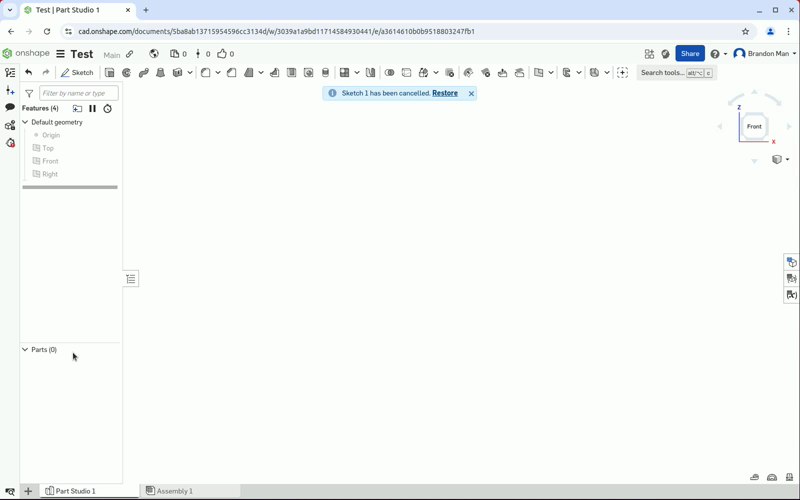
key_up(shift)
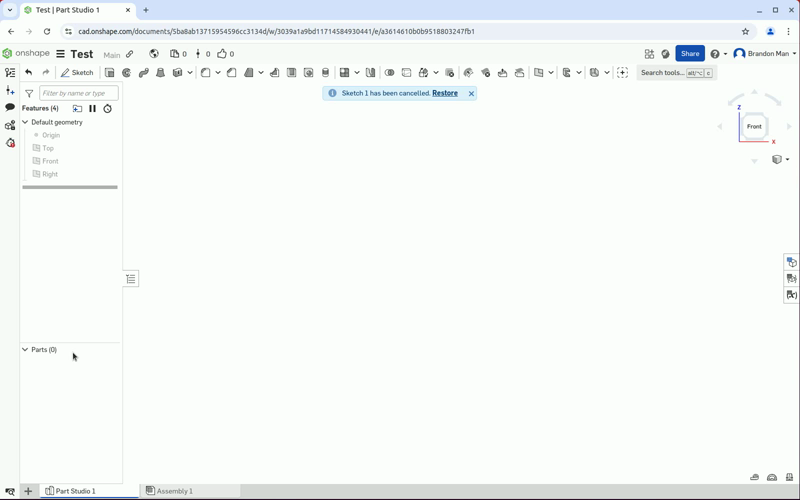
mouse_move(73, 352)
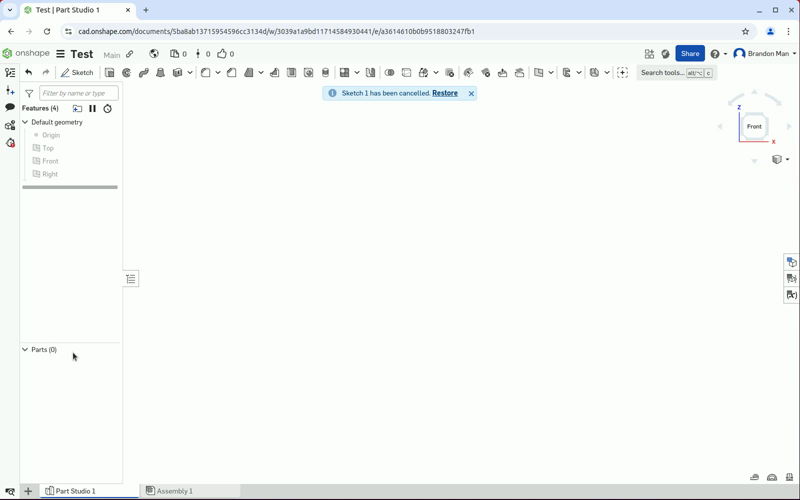
key(shift+y)
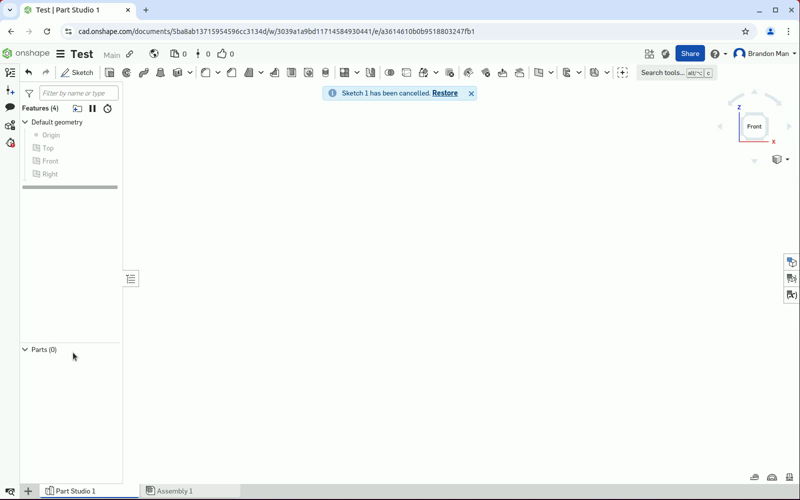
key(shift+s)
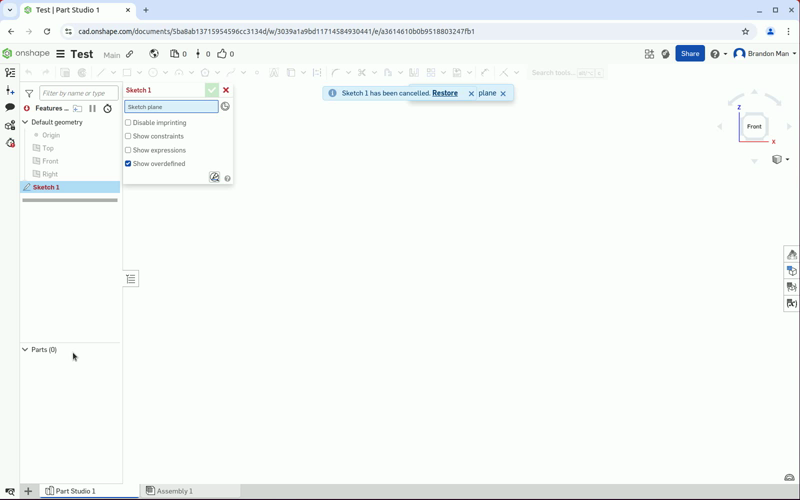
mouse_move(73, 163)
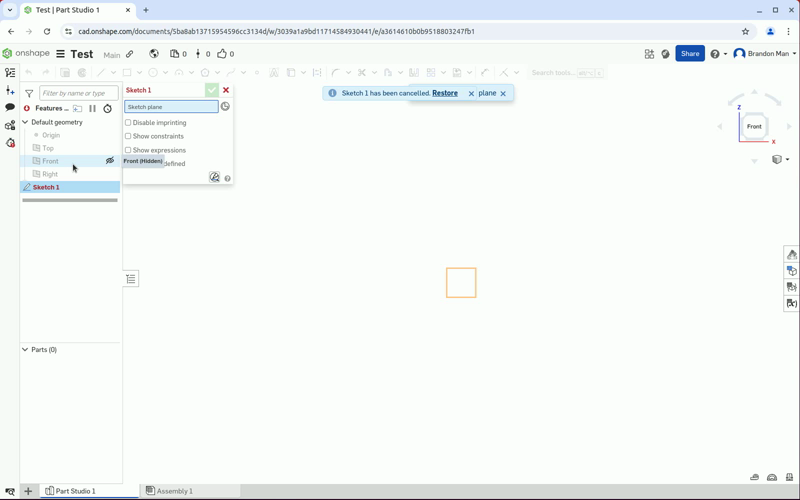
click(73, 163)
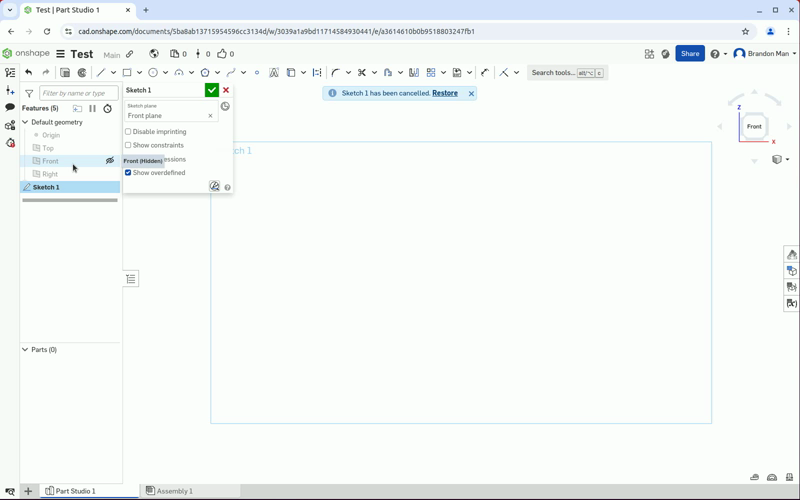
mouse_move(73, 352)
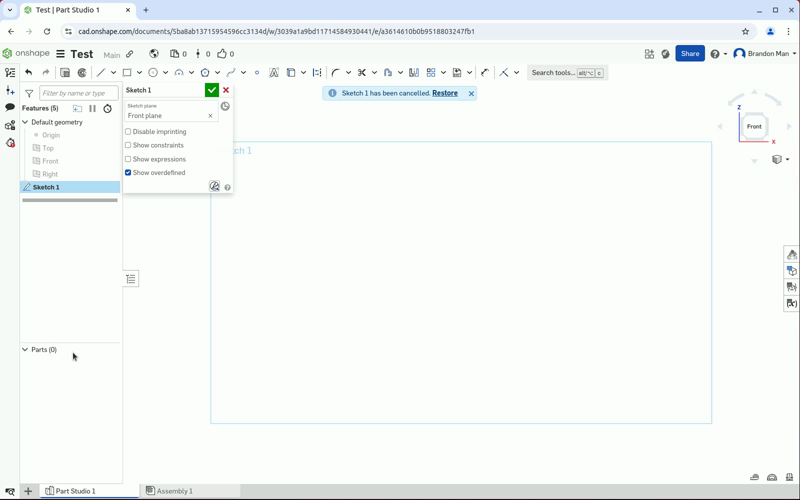
key(y)
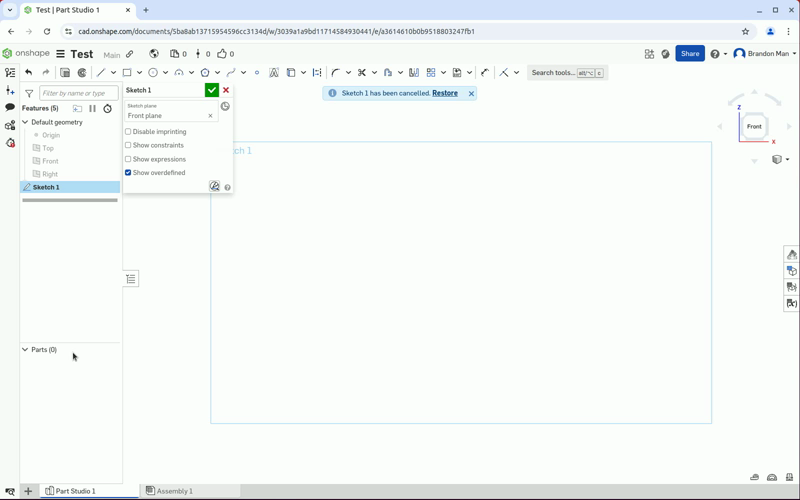
key(c)
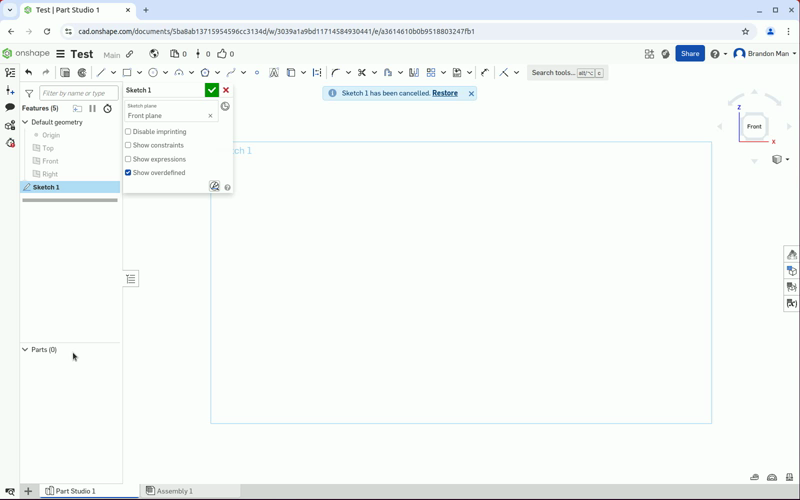
key_down(shift)
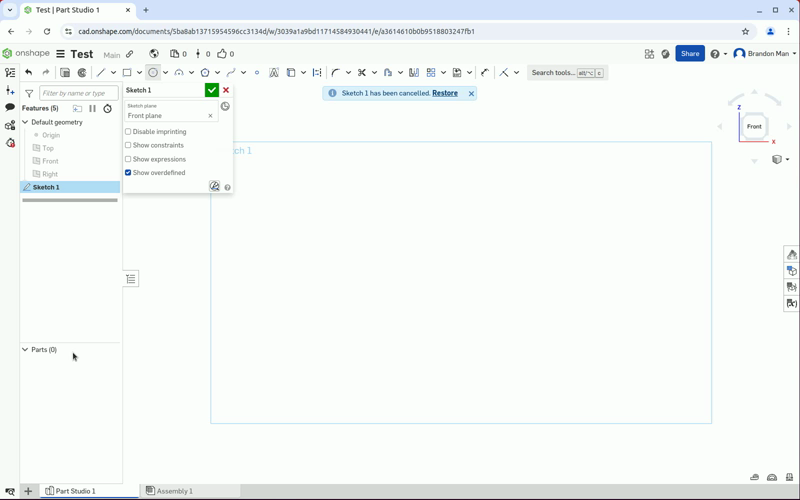
mouse_move(461, 282)
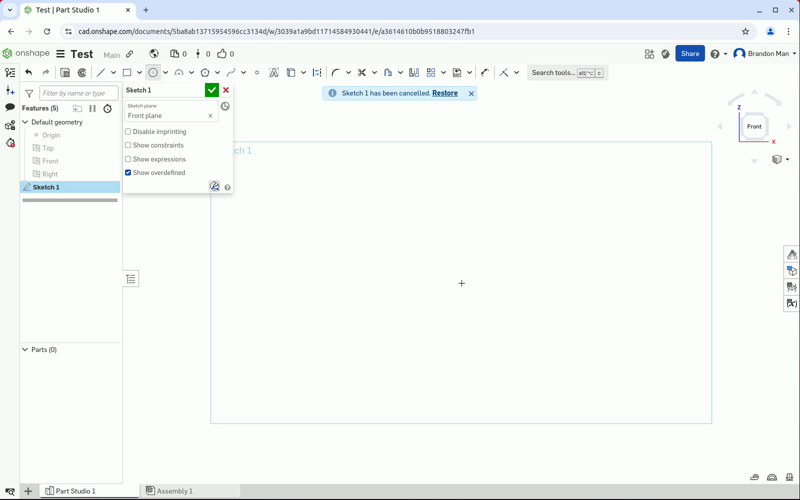
click(461, 282)
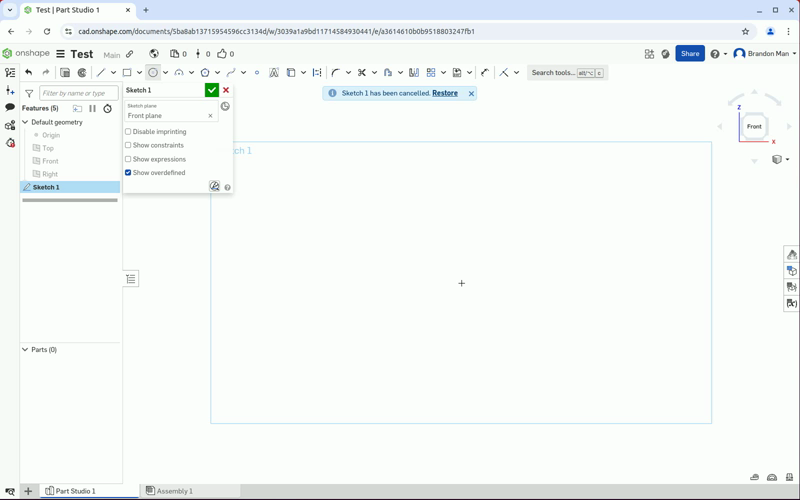
key_up(shift)
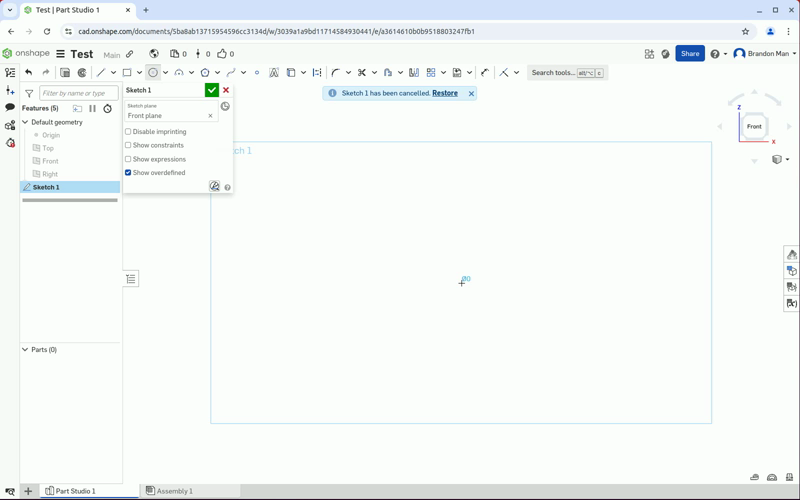
mouse_move(471, 282)
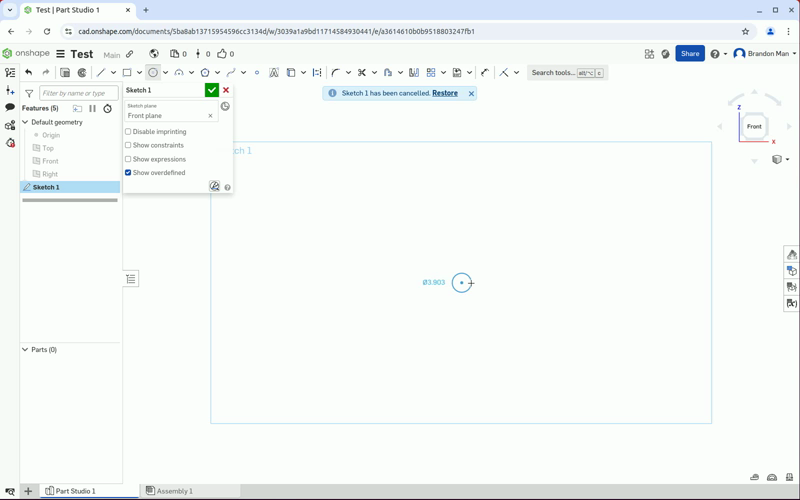
click(471, 282)
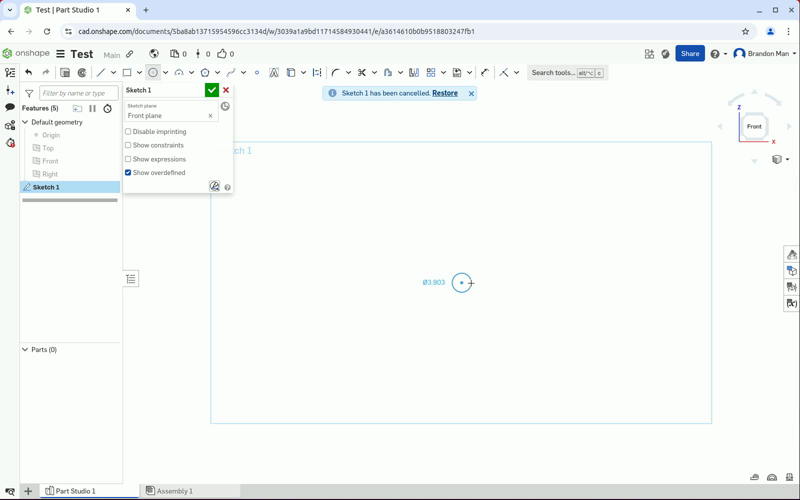
key(esc)
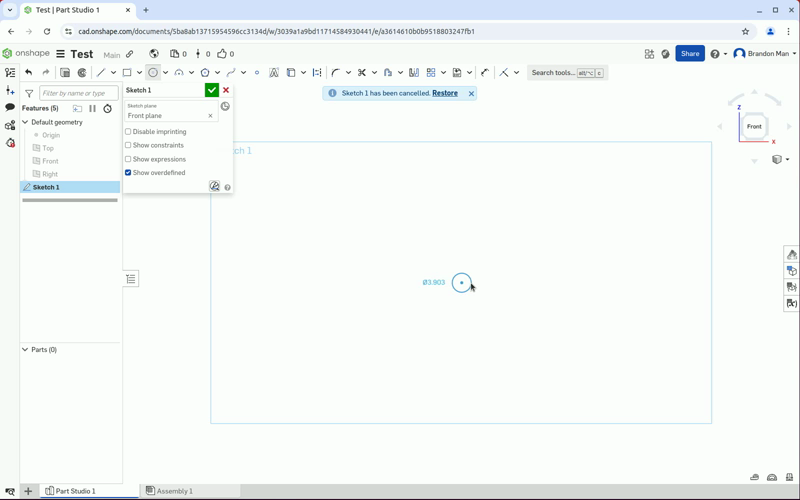
key(c)
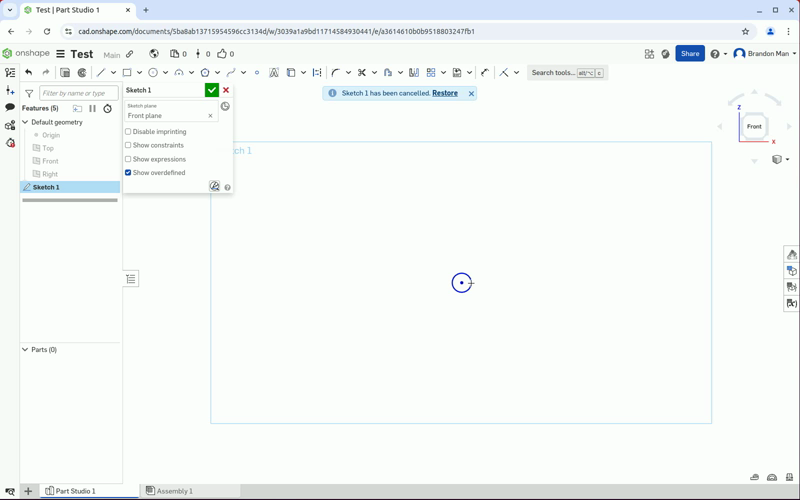
key_down(shift)
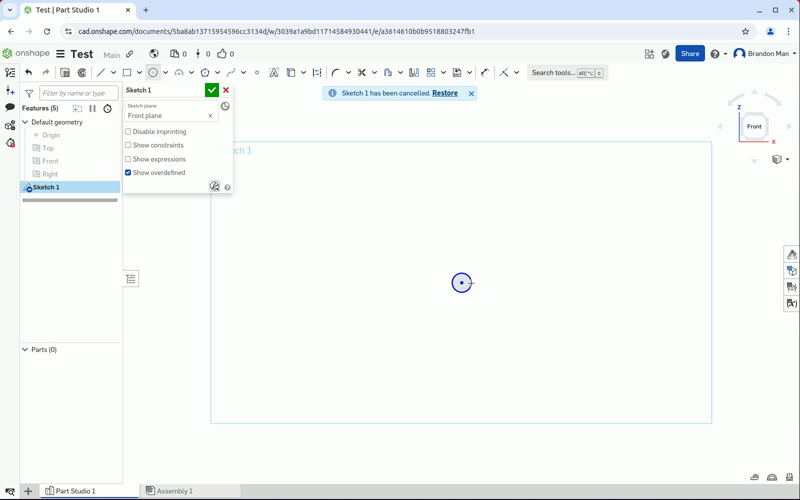
mouse_move(461, 282)
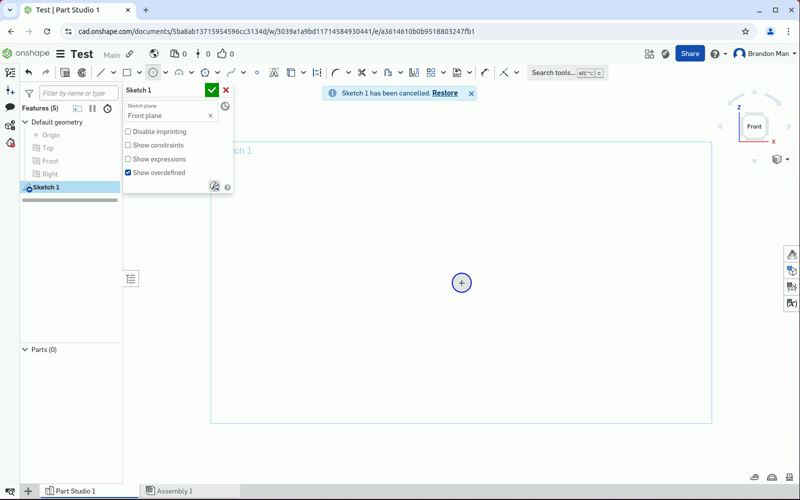
click(461, 282)
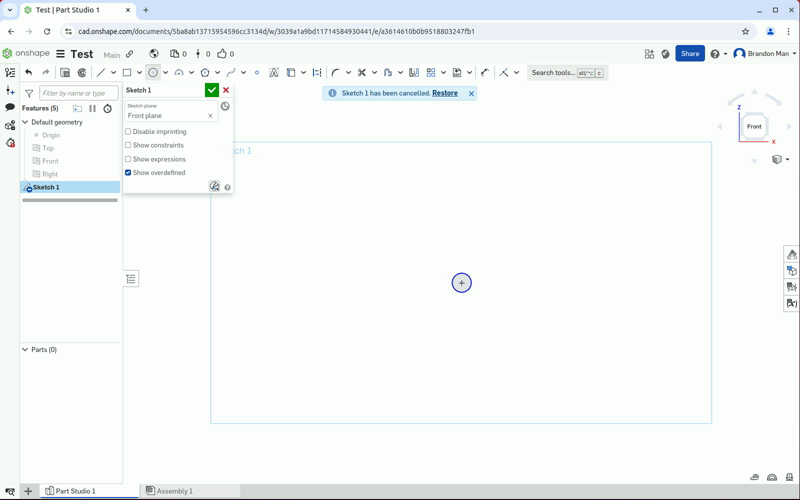
key_up(shift)
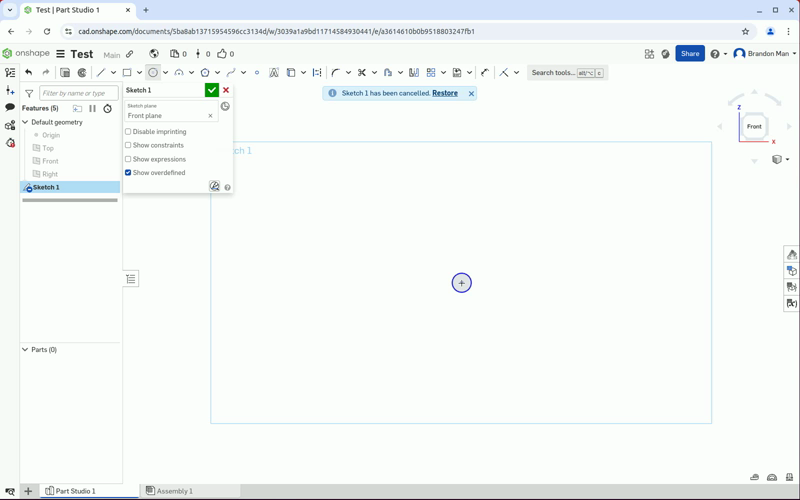
mouse_move(464, 282)
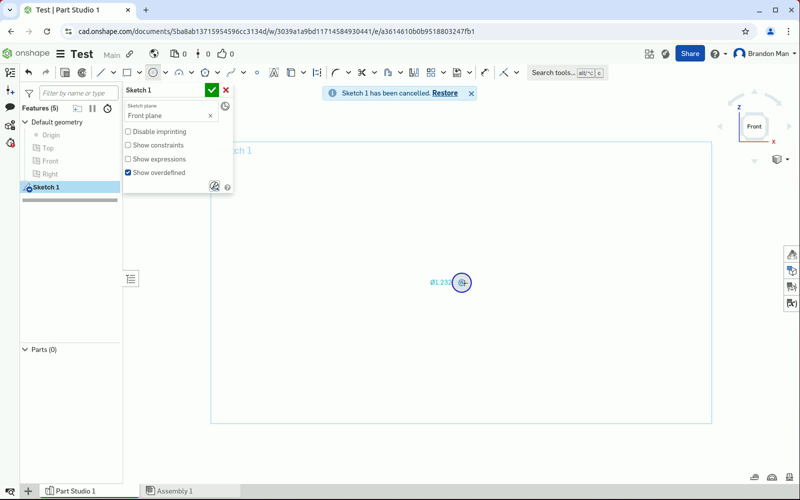
scroll(6)
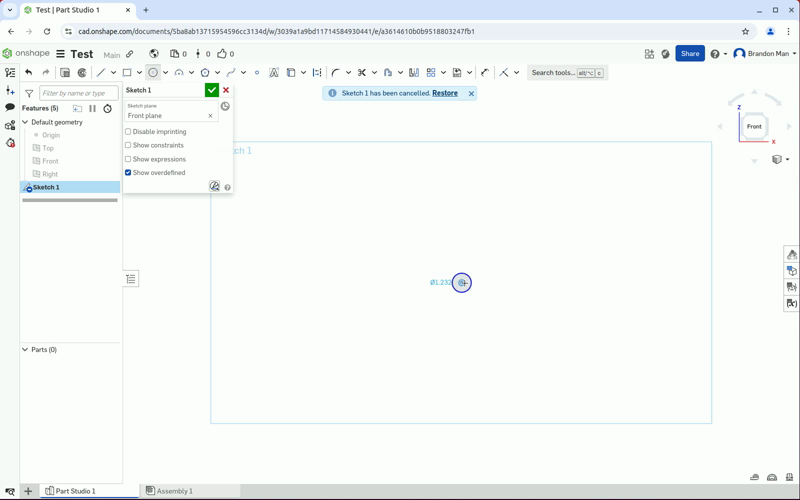
scroll(6)
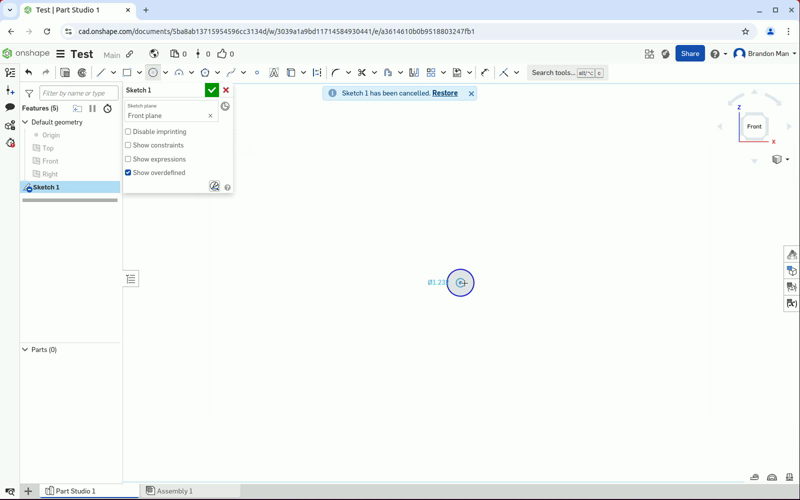
scroll(6)
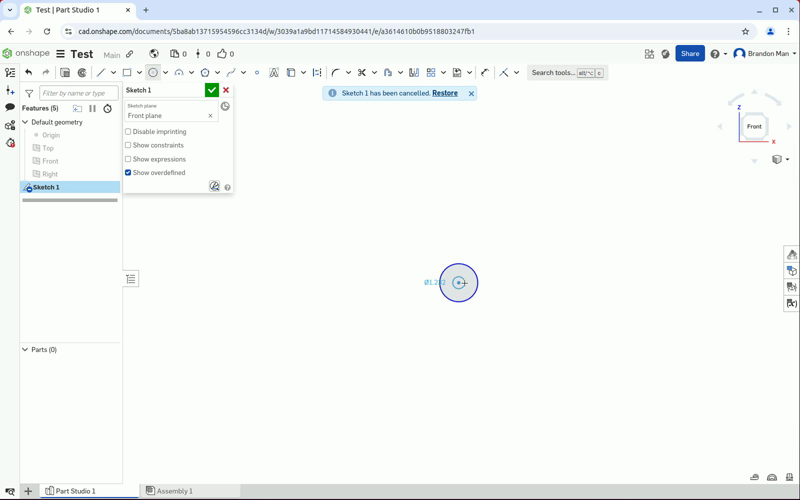
scroll(6)
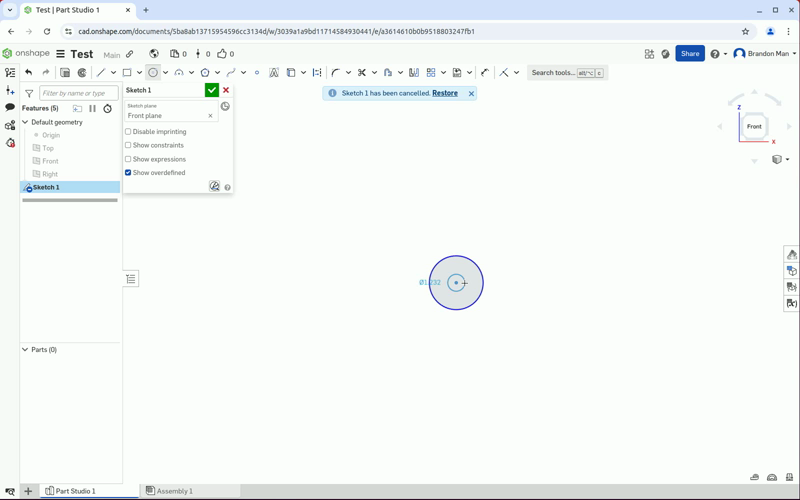
scroll(6)
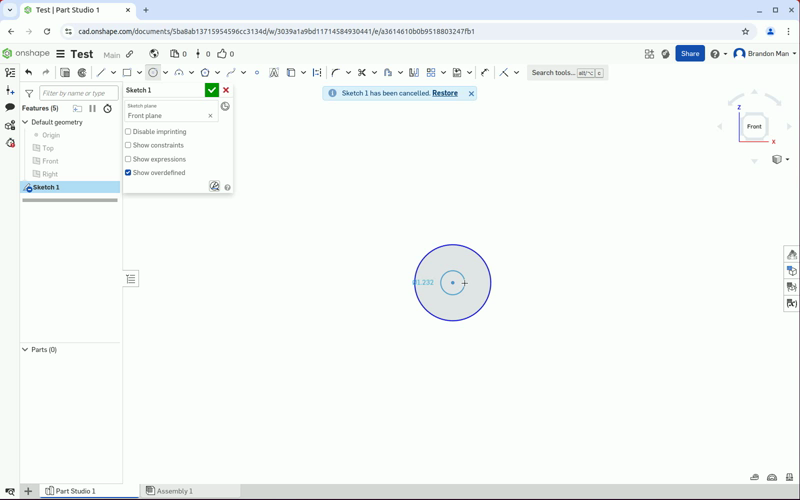
scroll(6)
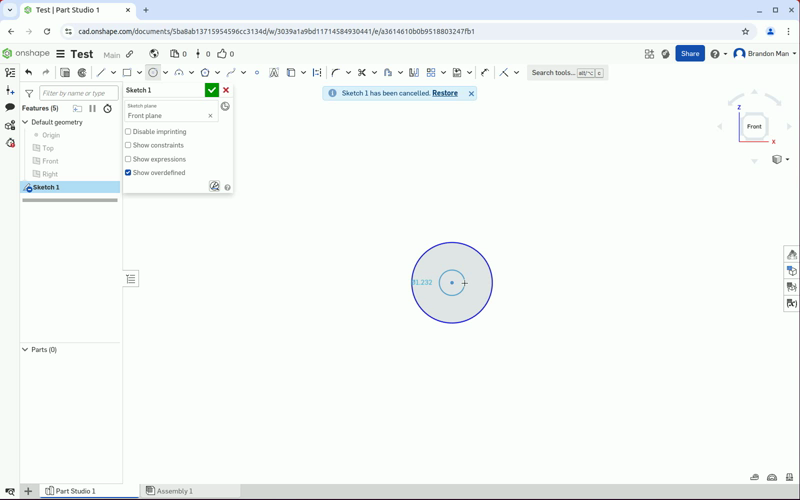
scroll(6)
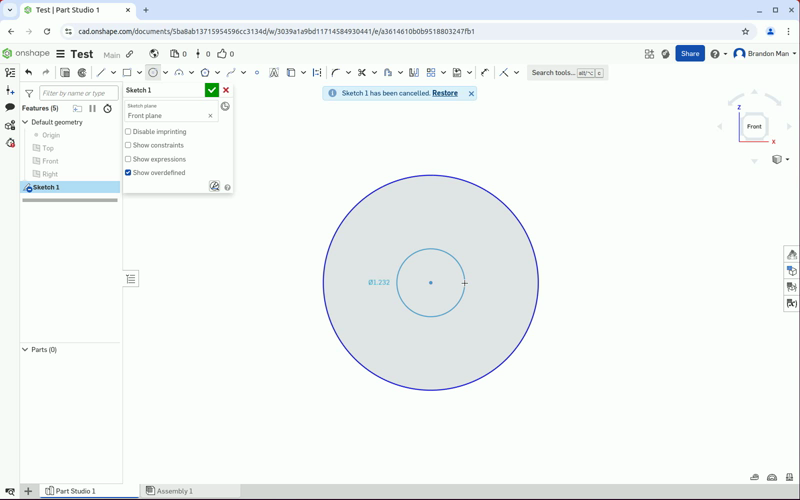
click(464, 282)
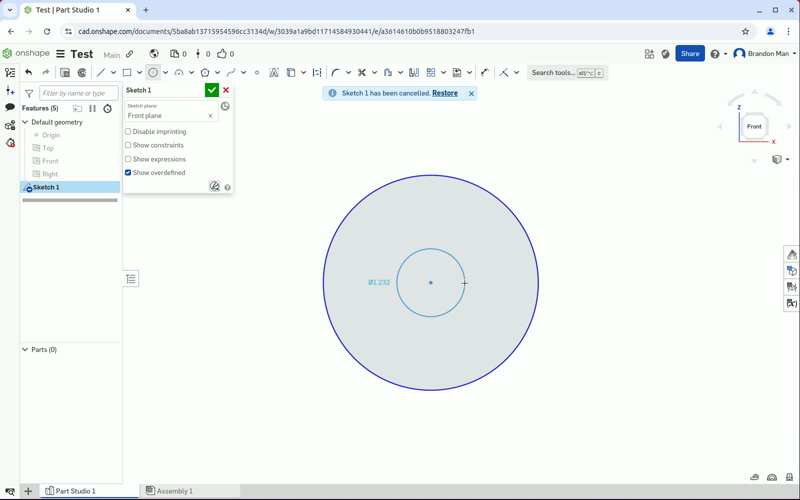
scroll(-6)
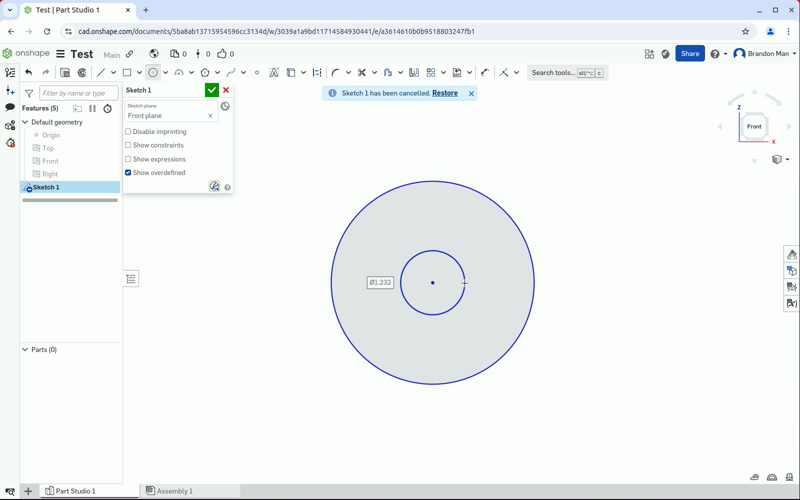
scroll(-6)
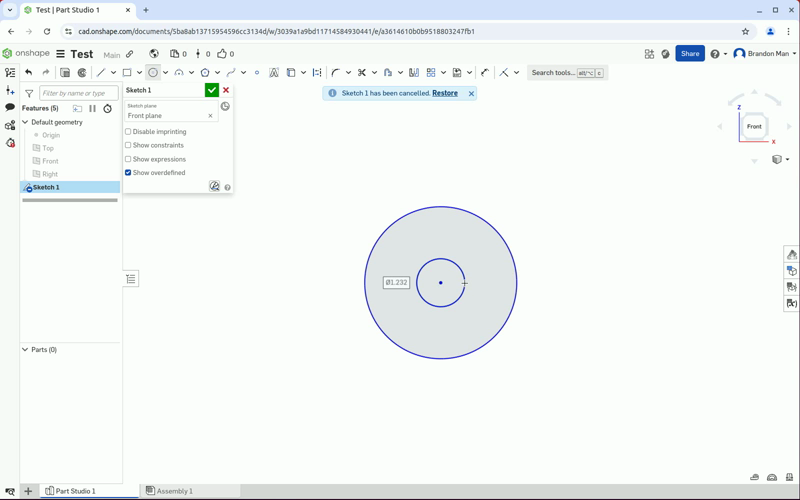
scroll(-6)
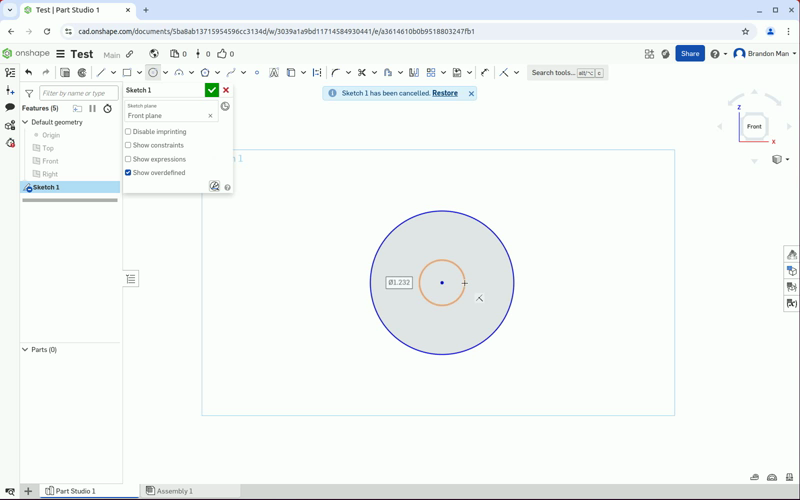
scroll(-6)
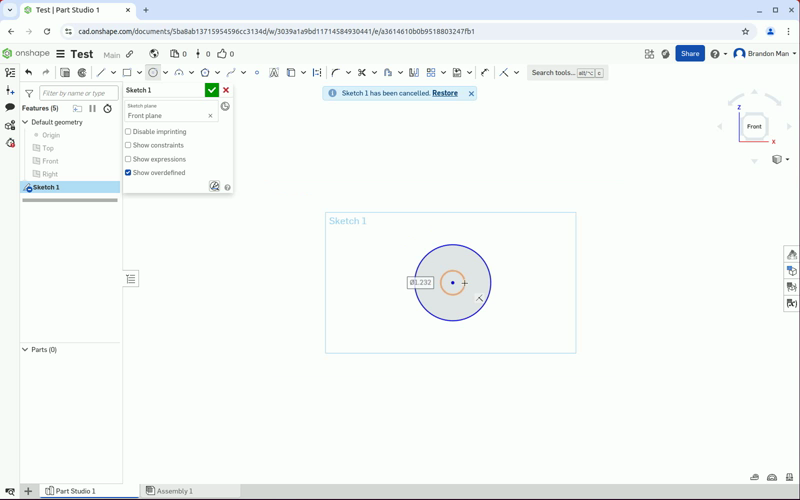
scroll(-6)
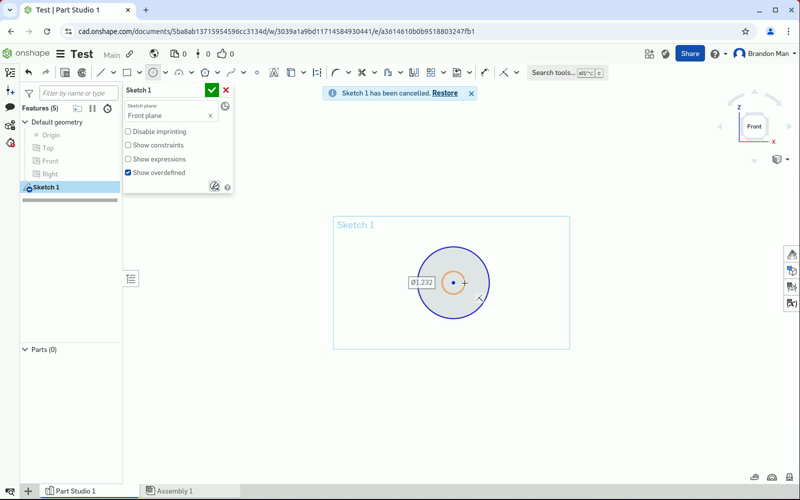
scroll(-6)
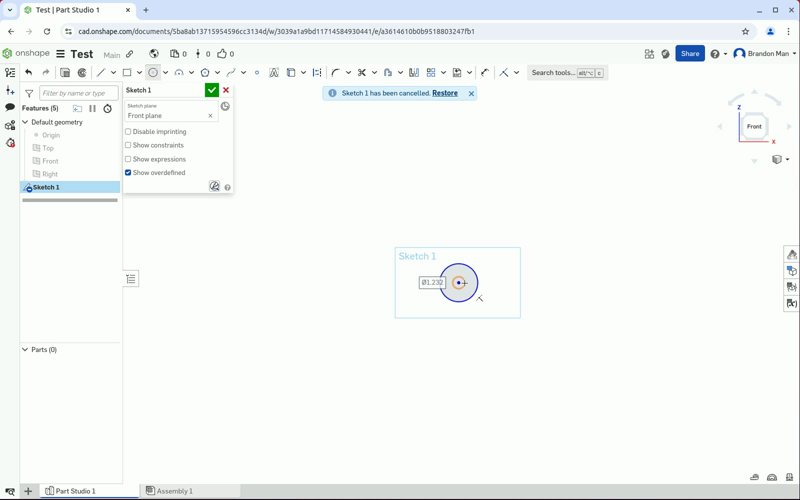
scroll(-6)
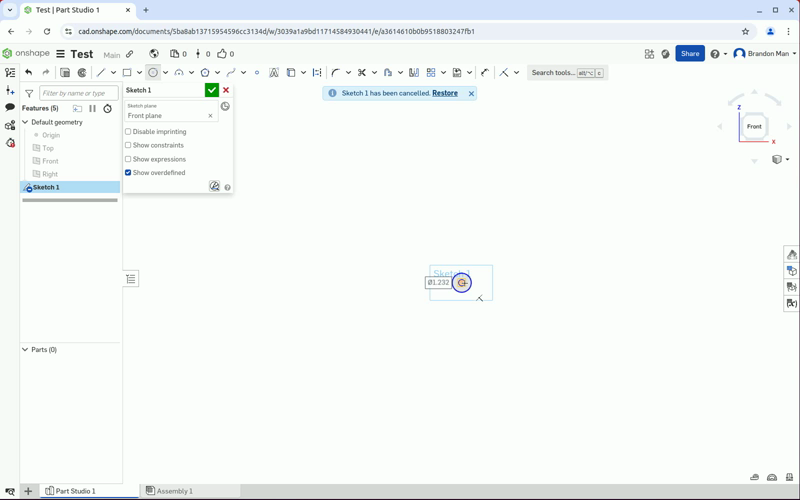
key(esc)
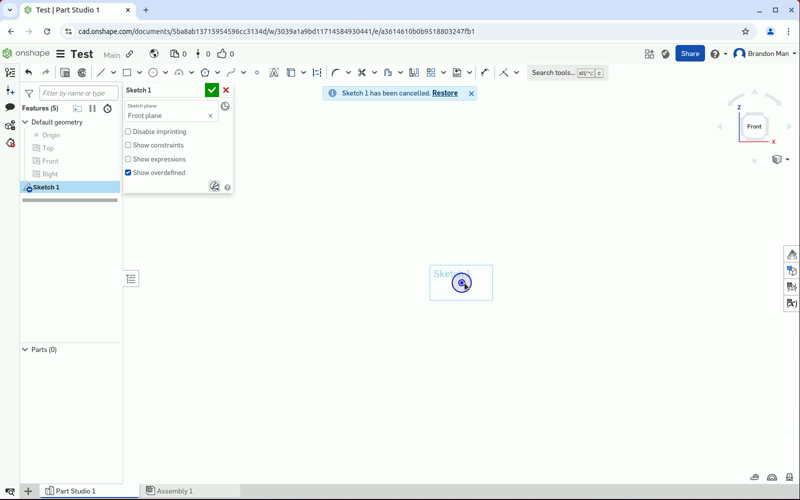
mouse_move(459, 287)
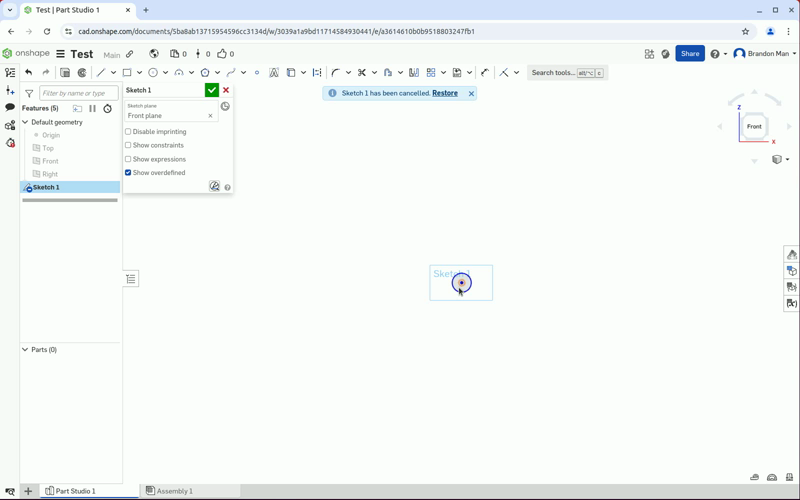
scroll(6)
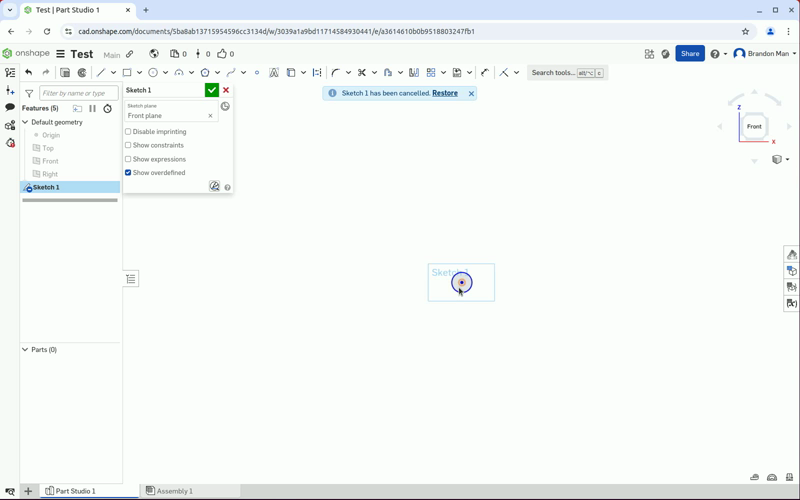
scroll(6)
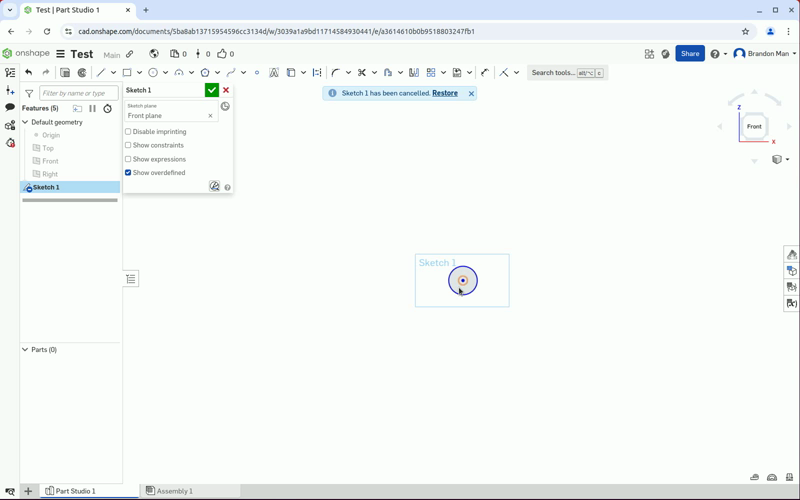
scroll(6)
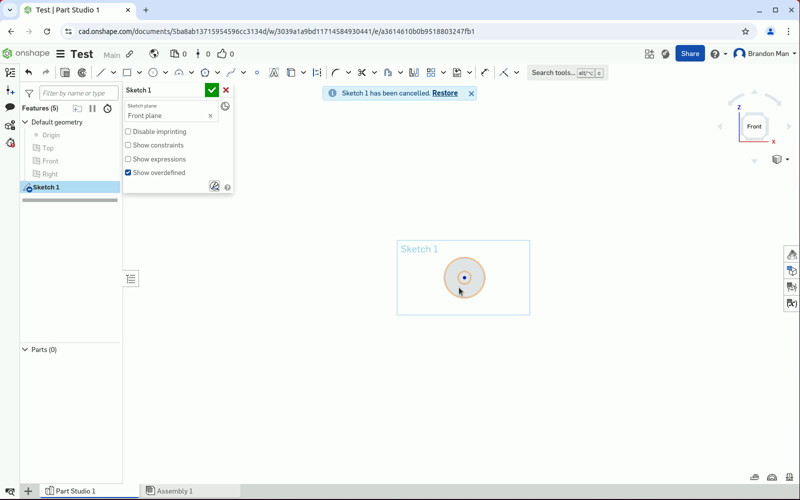
scroll(6)
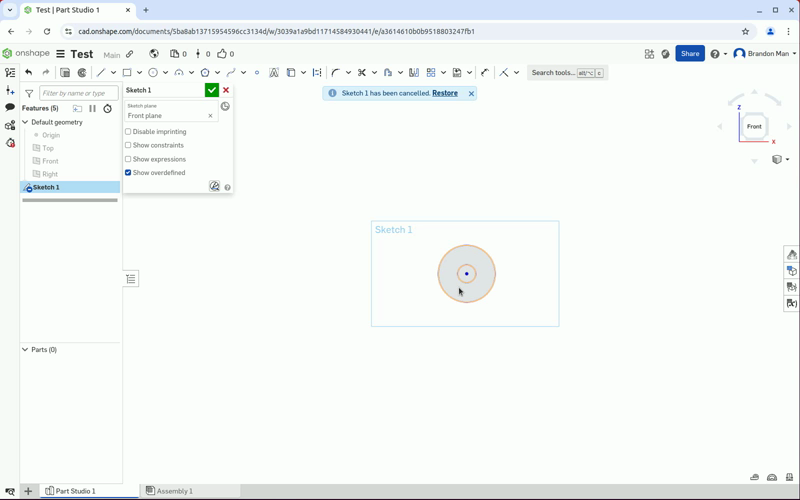
scroll(6)
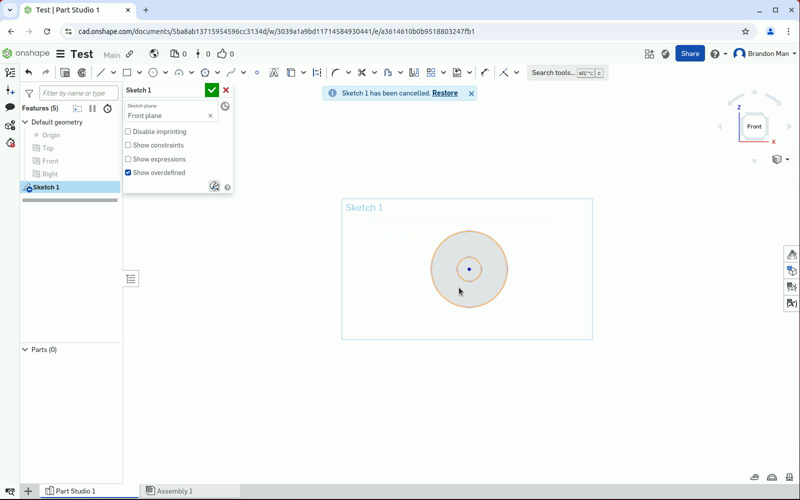
scroll(6)
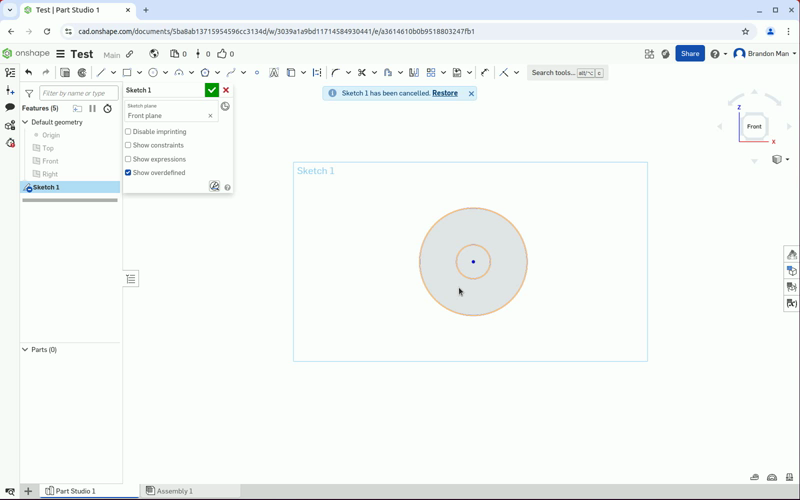
scroll(6)
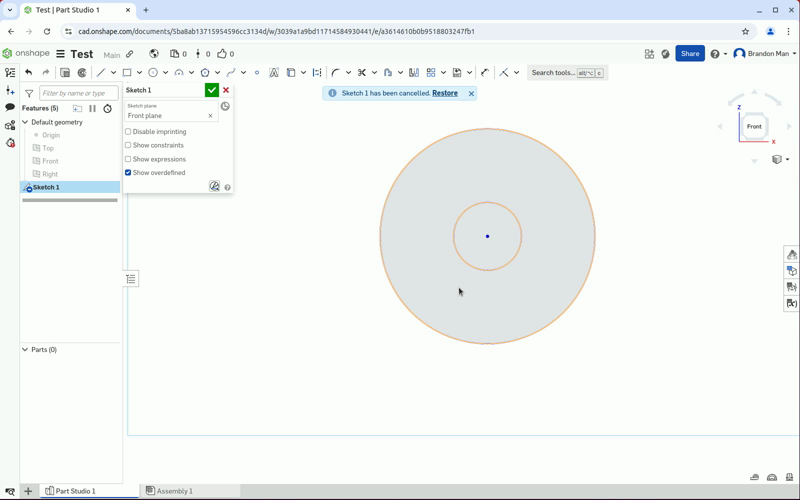
click(459, 287)
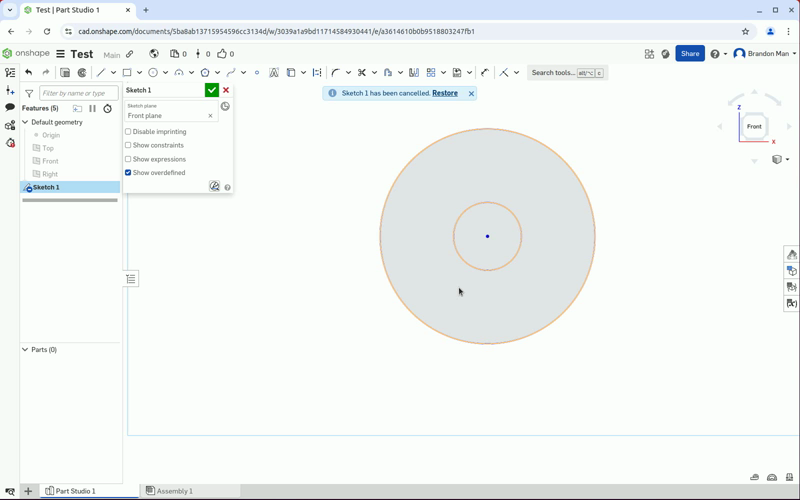
scroll(-6)
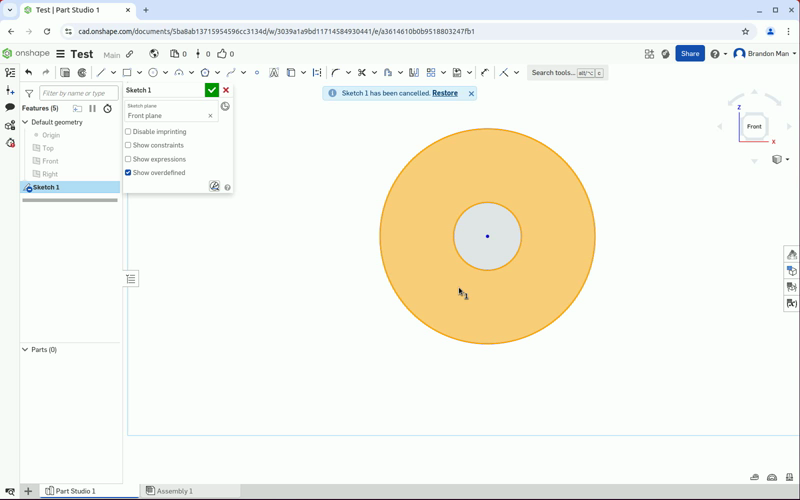
scroll(-6)
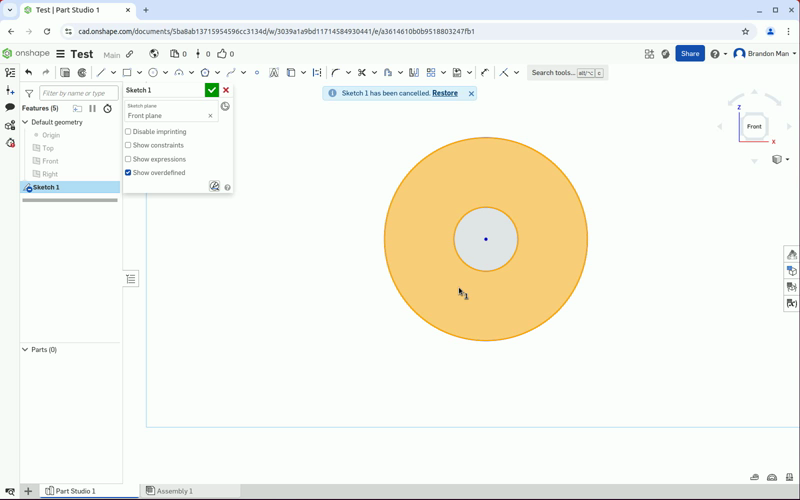
scroll(-6)
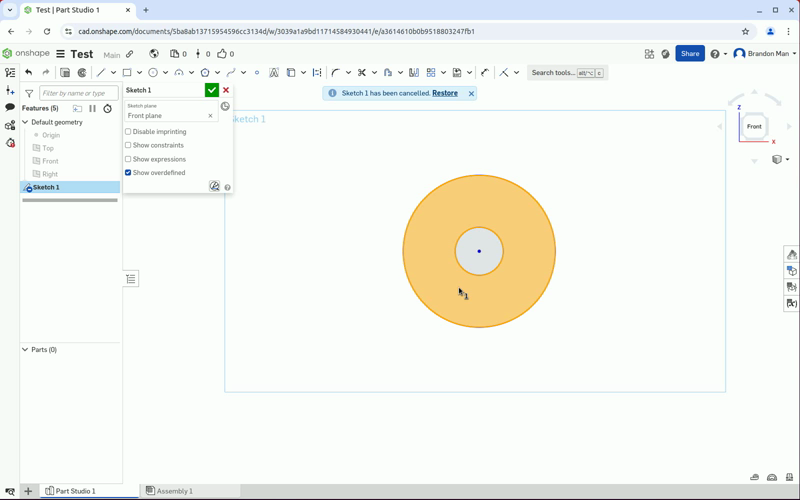
scroll(-6)
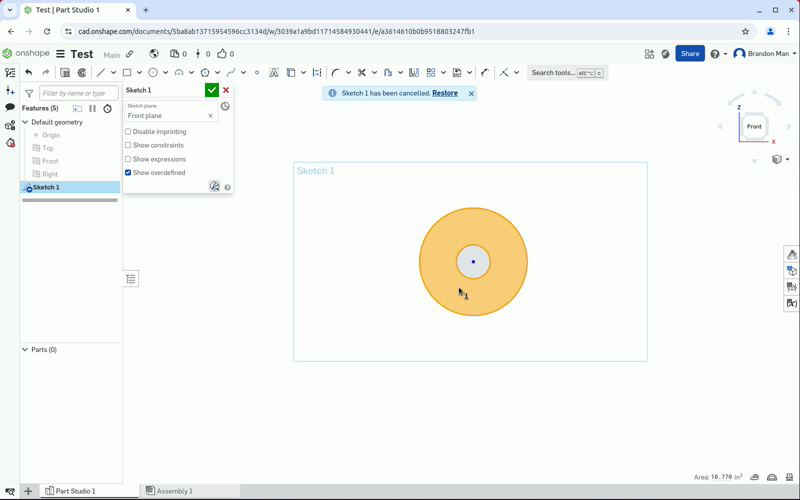
scroll(-6)
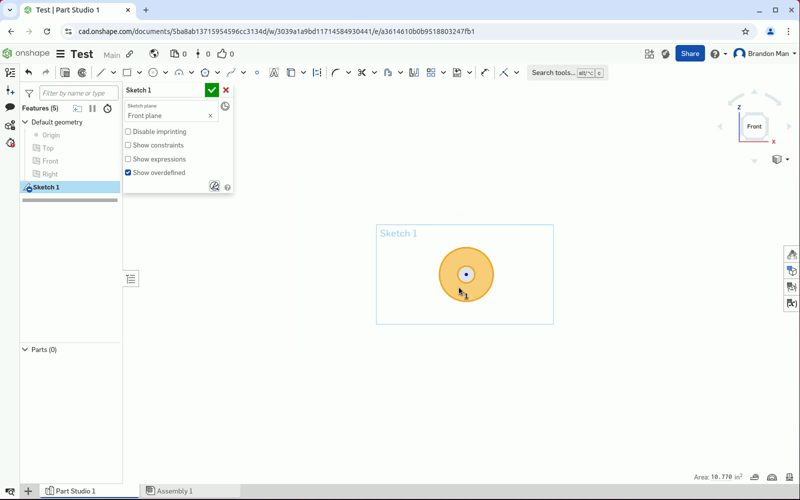
scroll(-6)
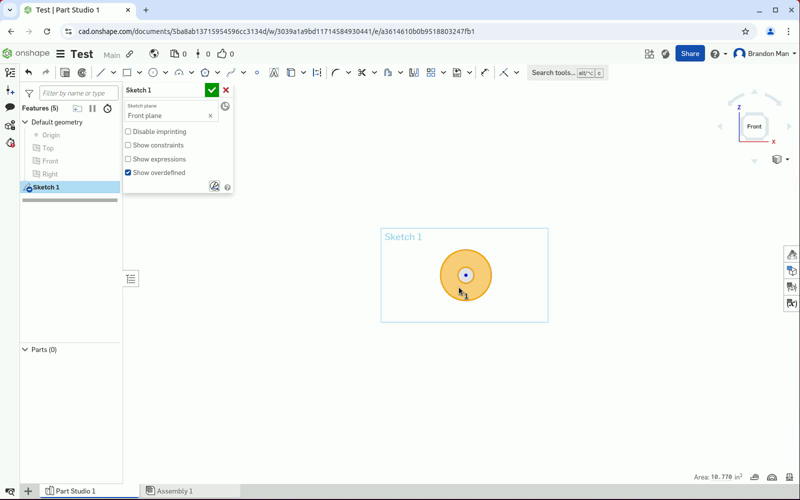
scroll(-6)
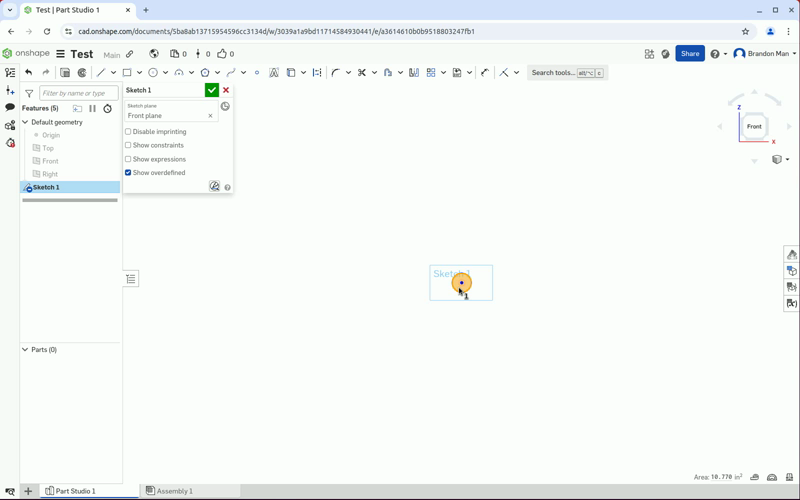
mouse_move(73, 352)
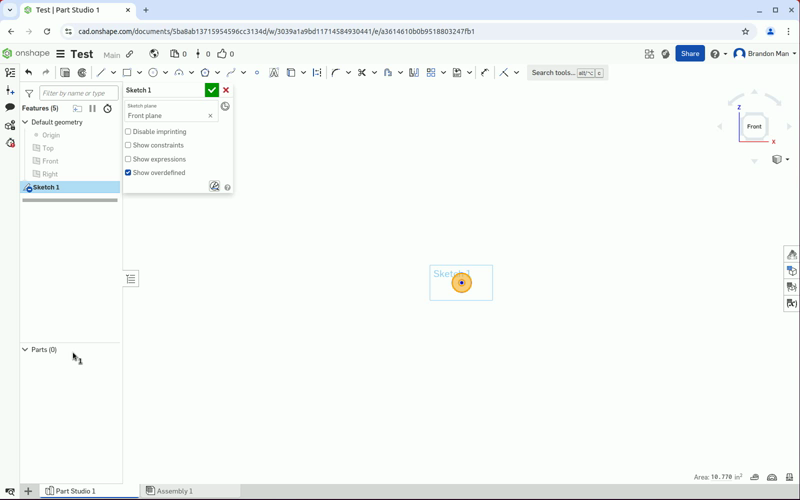
key(shift+y)
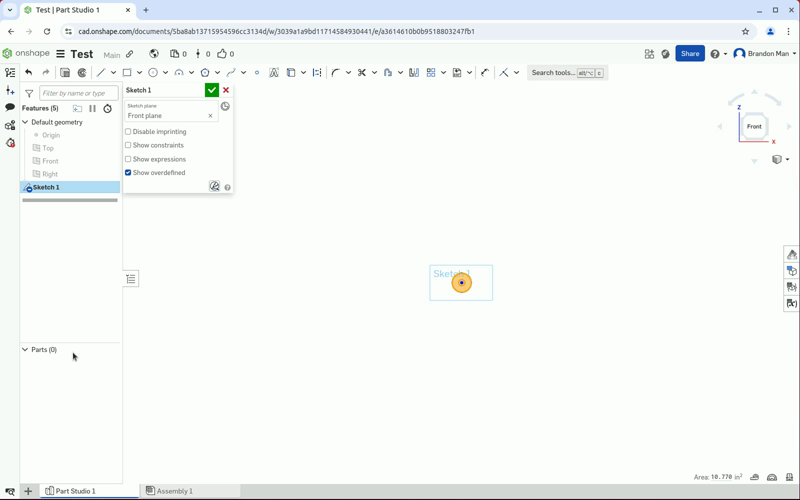
key(shift+e)
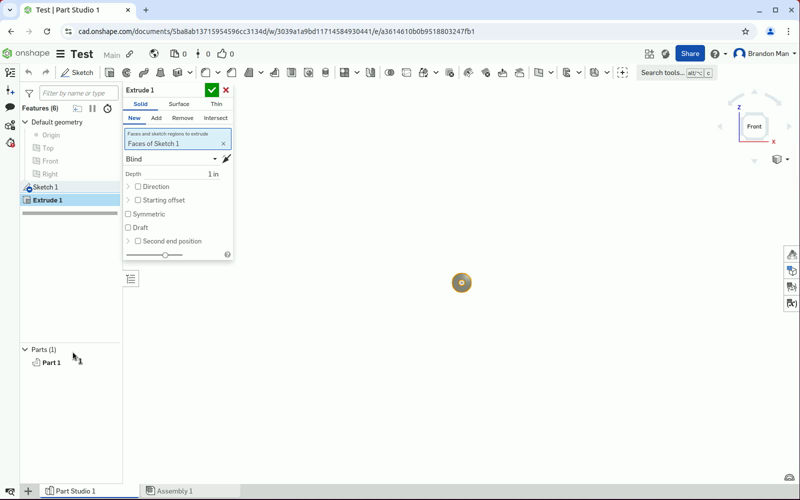
mouse_move(143, 106)
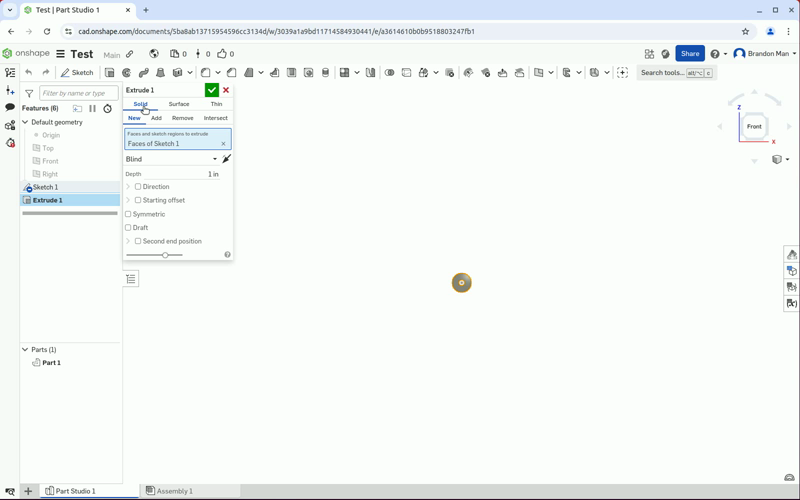
click(143, 106)
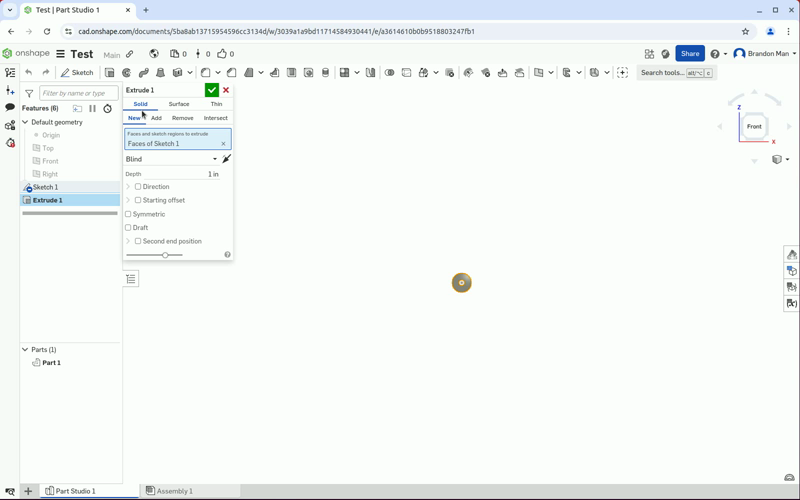
mouse_move(137, 120)
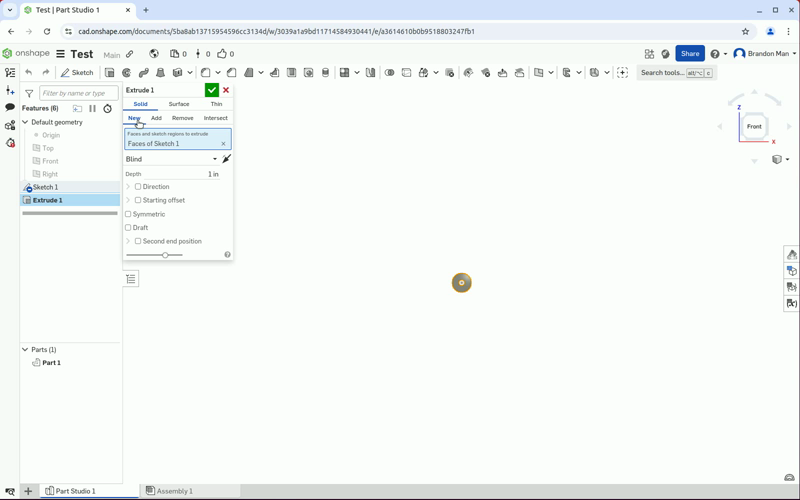
click(137, 120)
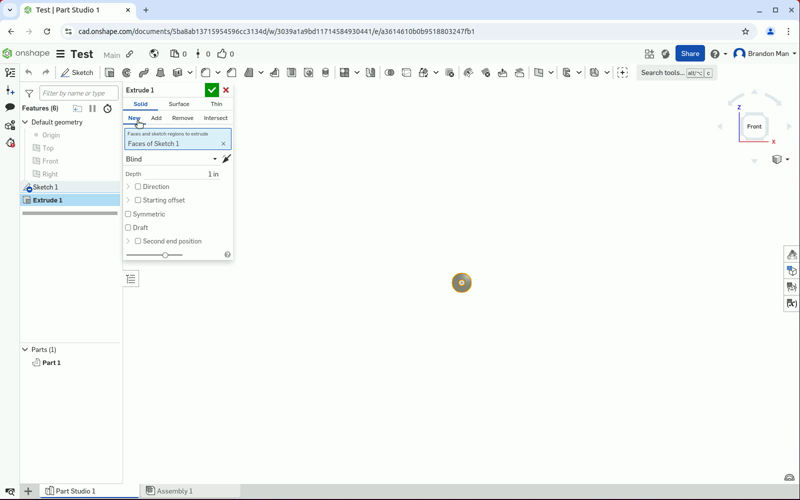
key(tab, 4)
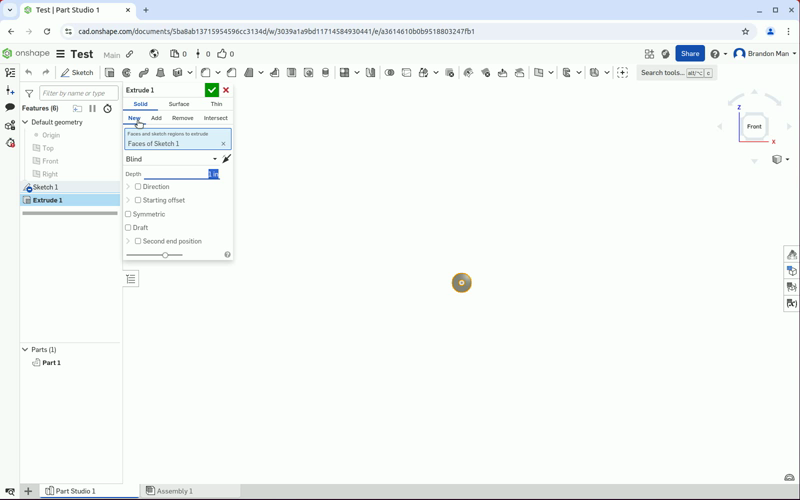
text(0.481)
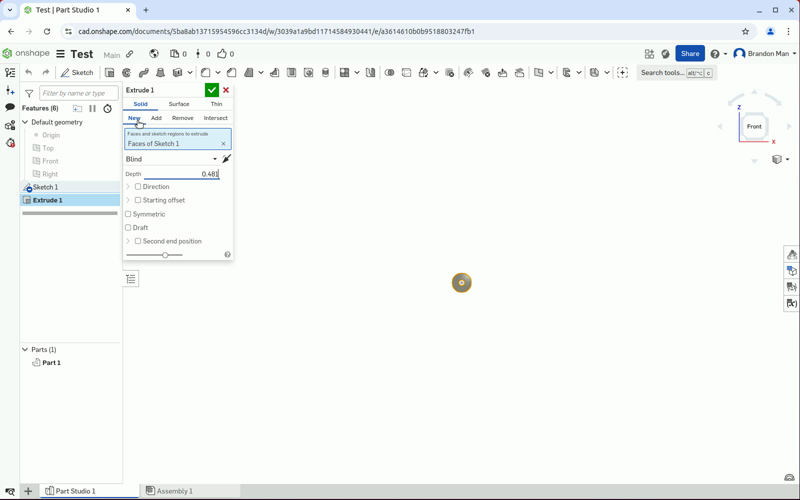
key(enter)
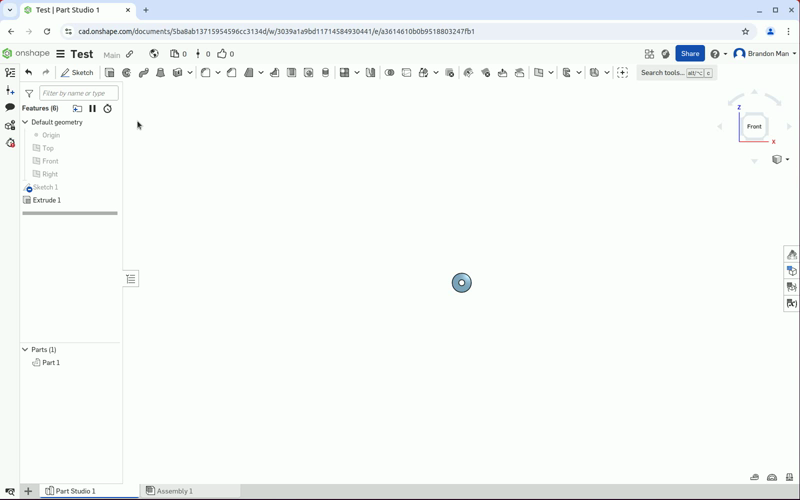
key(shift+h)
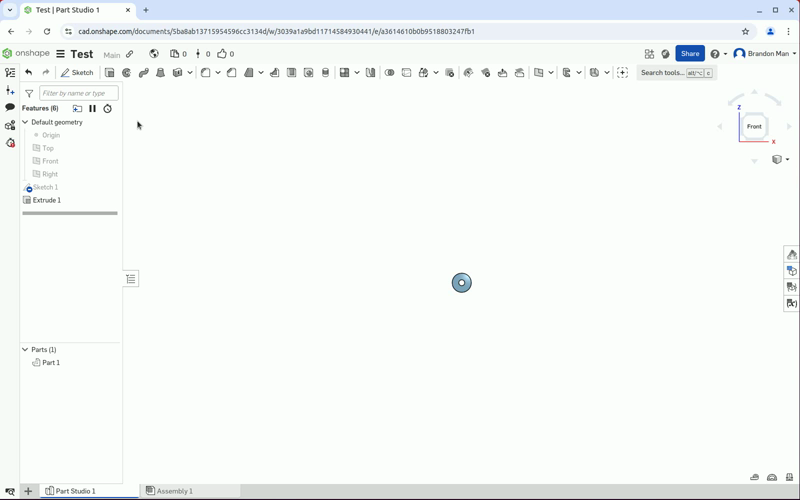
key(shift+h)
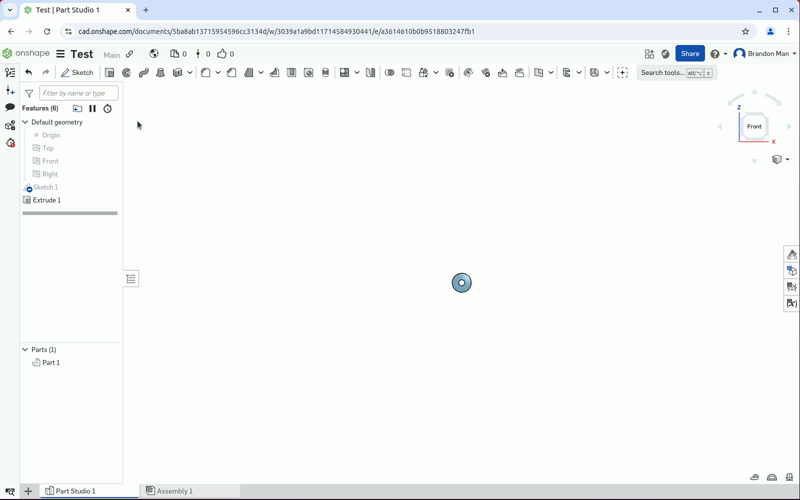
mouse_move(73, 189)
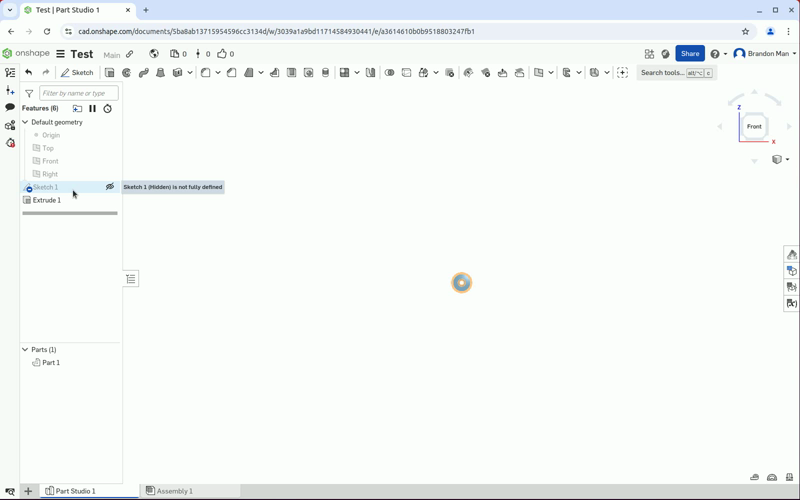
click(73, 189)
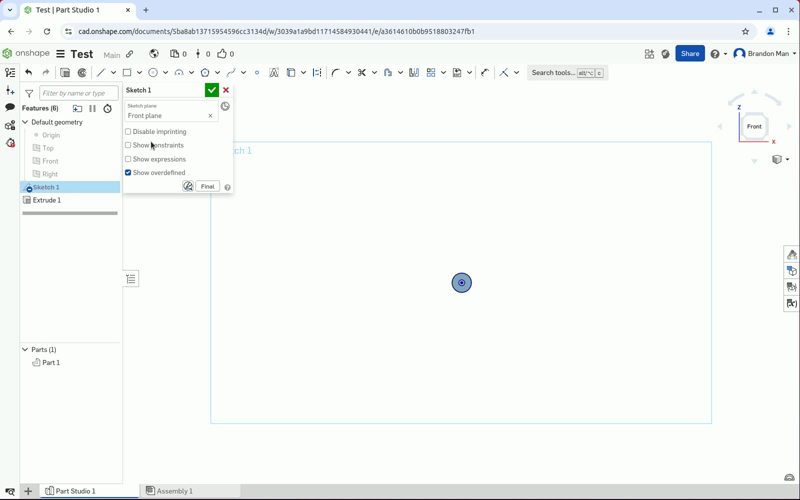
mouse_move(229, 92)
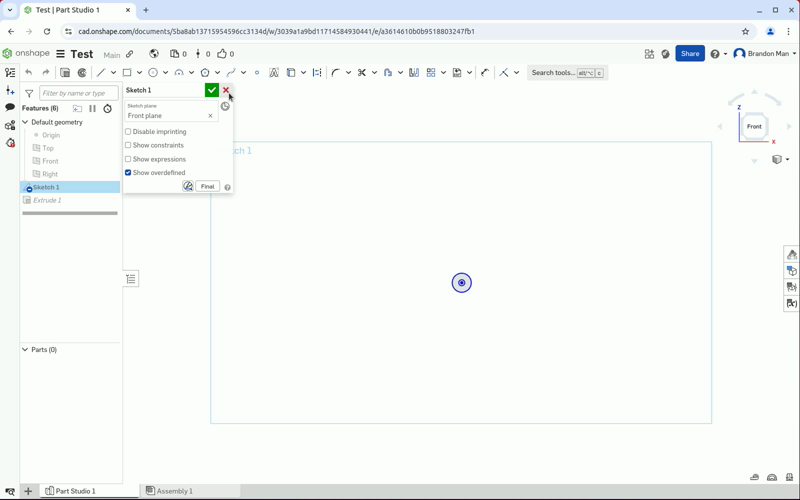
click(229, 92)
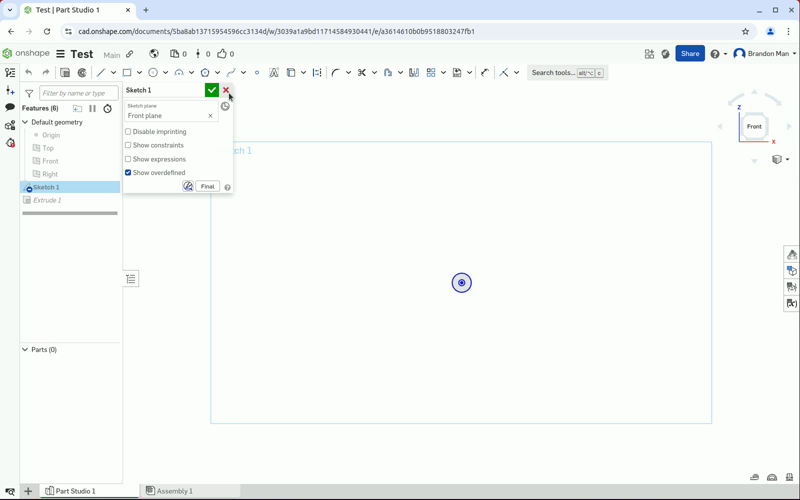
key(shift+s)
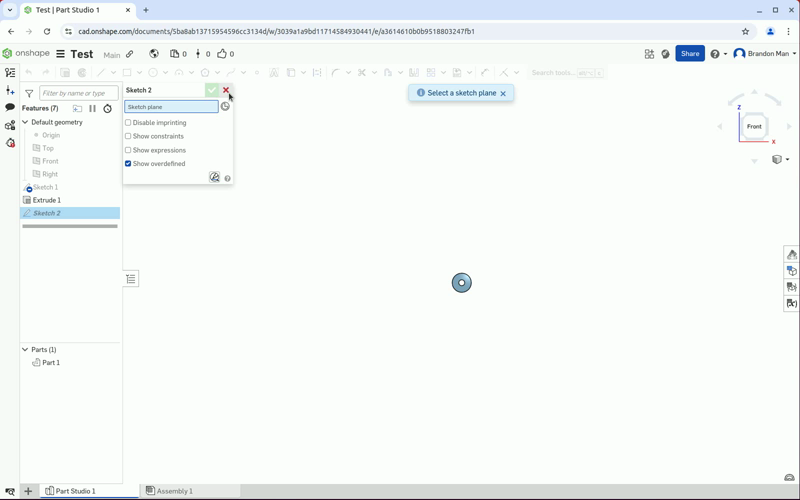
mouse_move(73, 163)
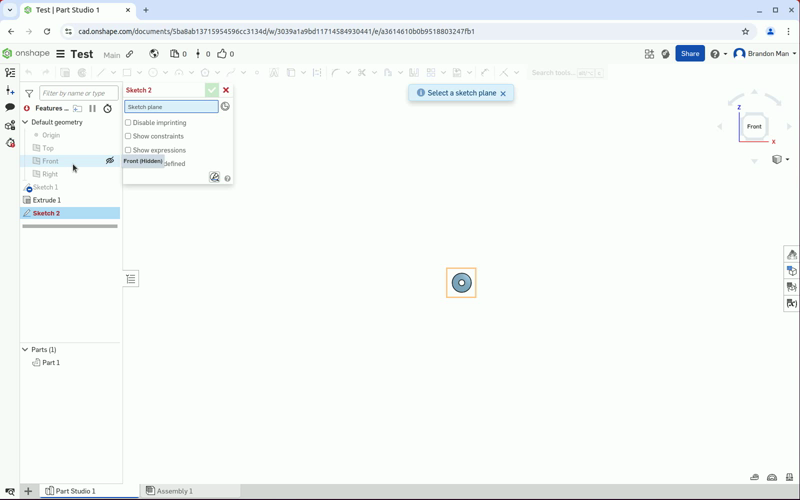
click(73, 163)
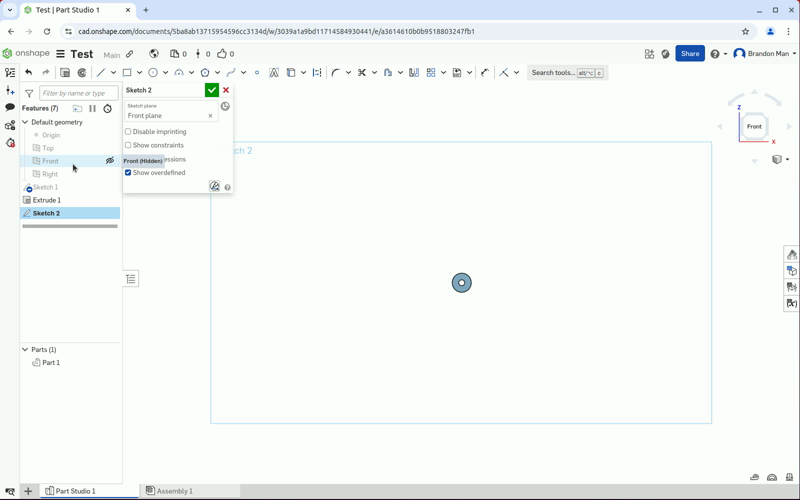
mouse_move(73, 352)
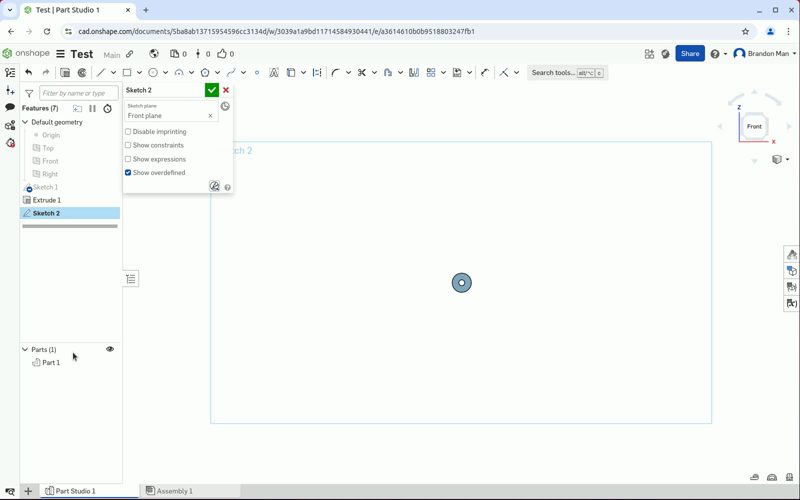
key(y)
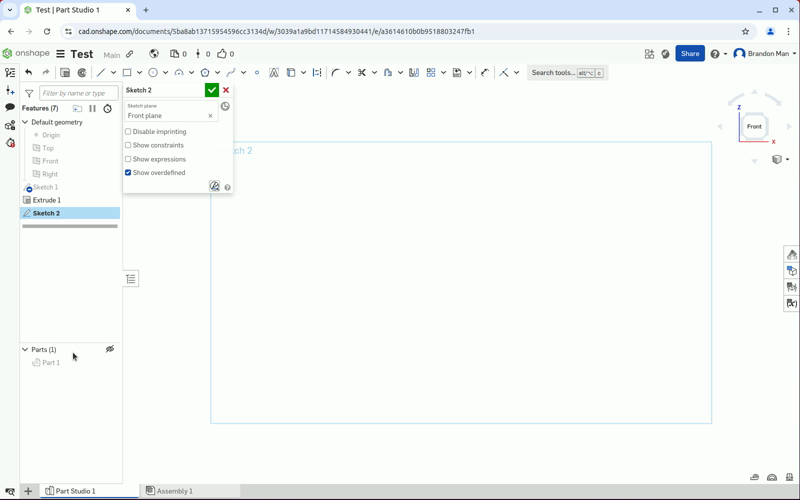
key(c)
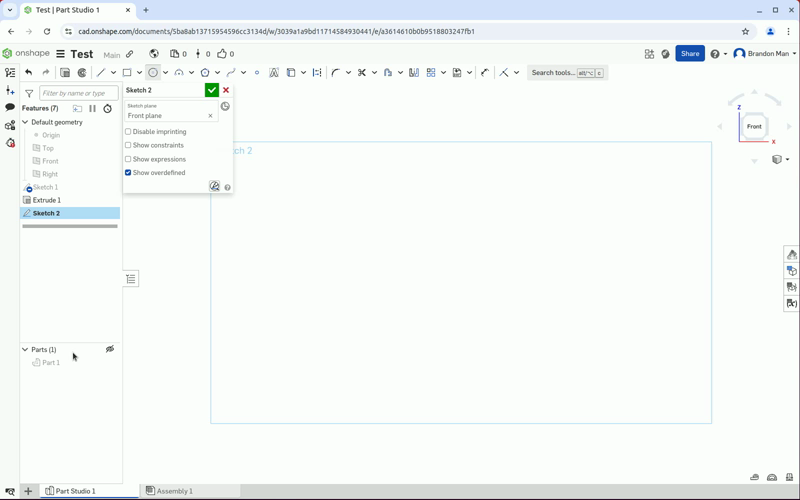
key_down(shift)
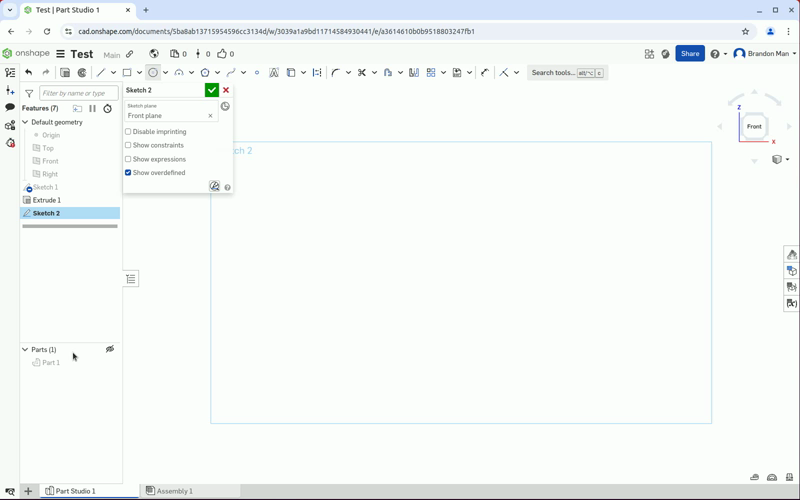
mouse_move(501, 282)
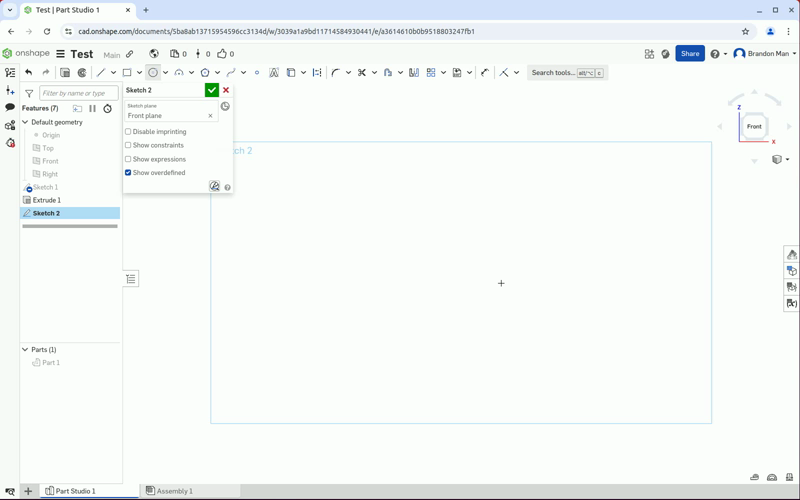
click(501, 282)
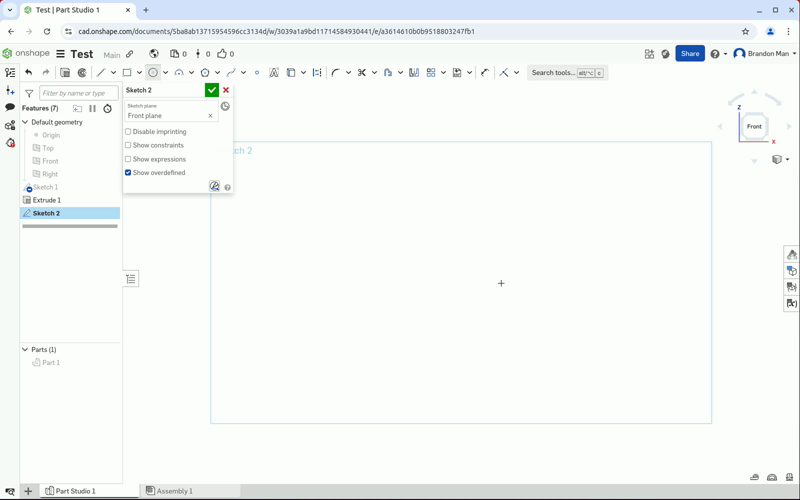
key_up(shift)
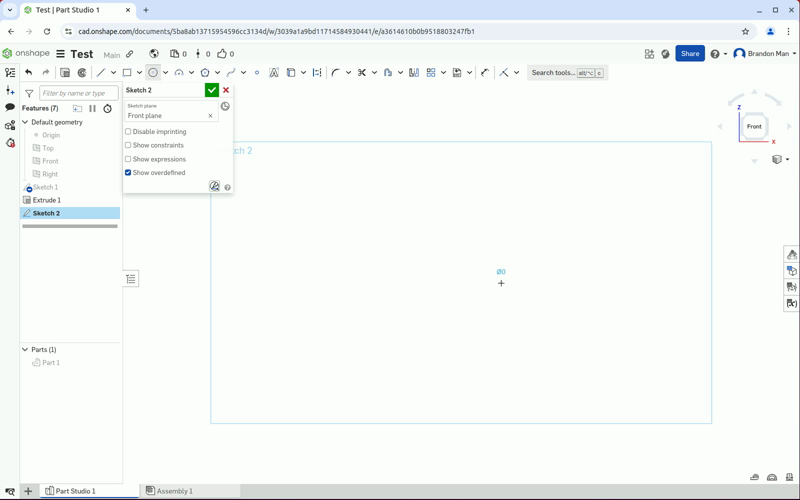
mouse_move(508, 282)
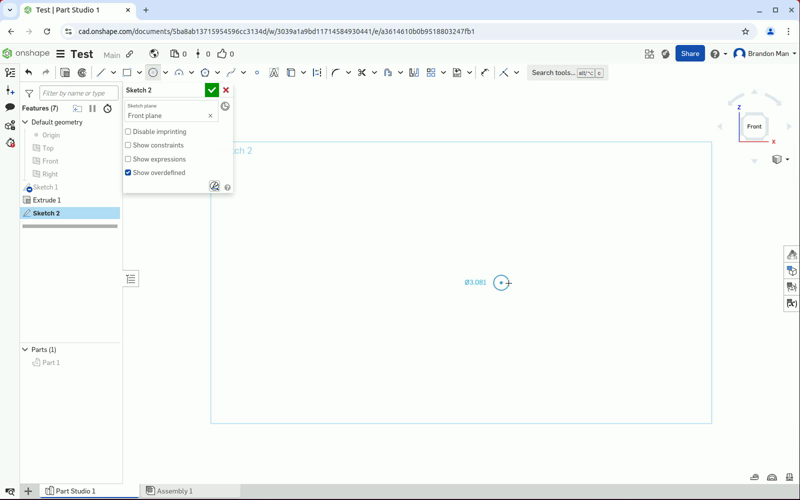
click(508, 282)
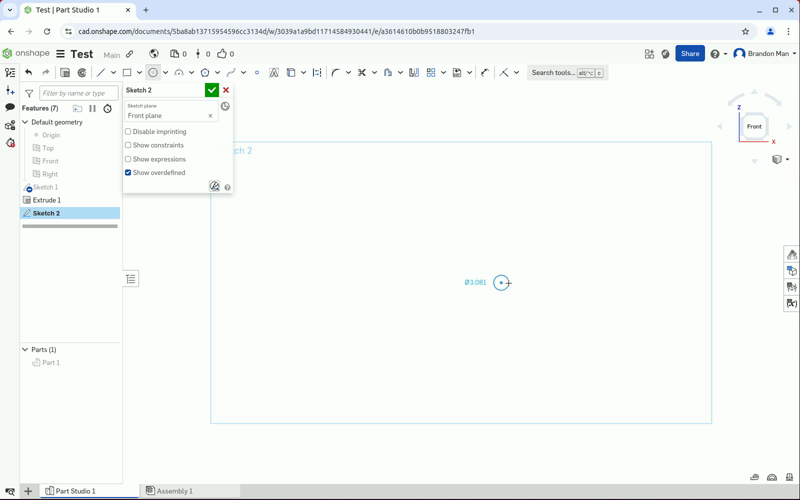
key(esc)
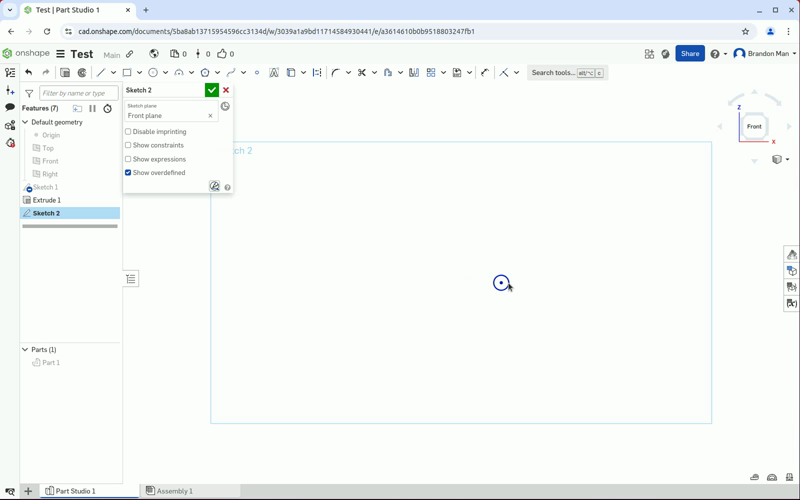
key(c)
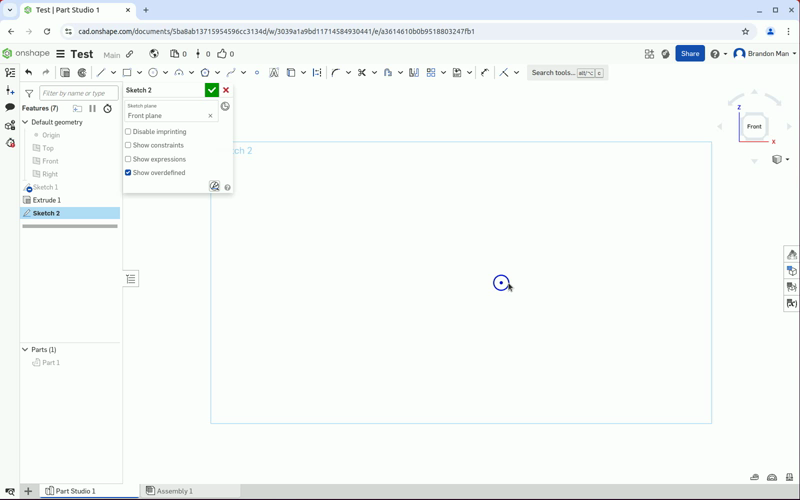
key_down(shift)
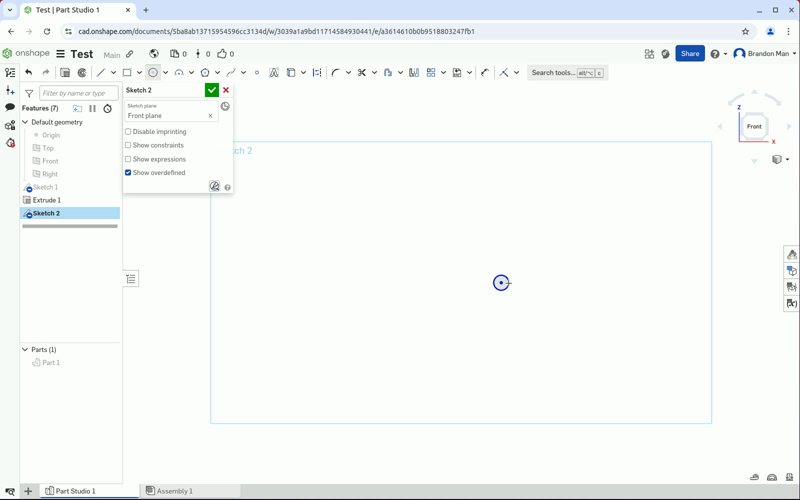
mouse_move(501, 282)
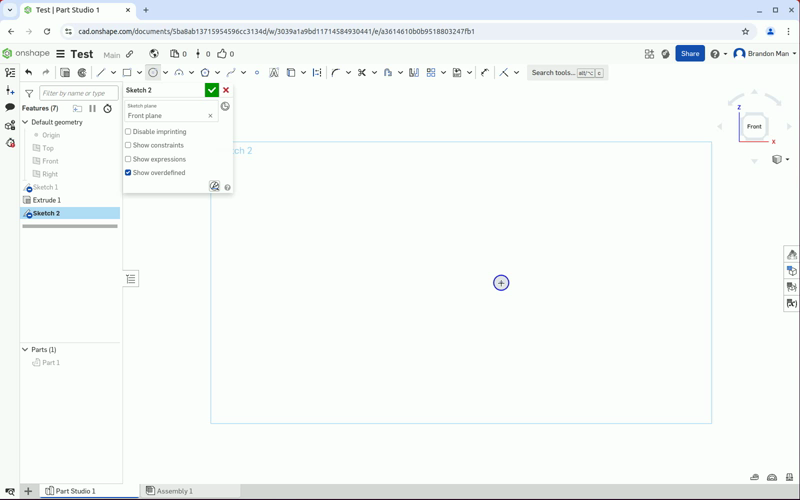
click(501, 282)
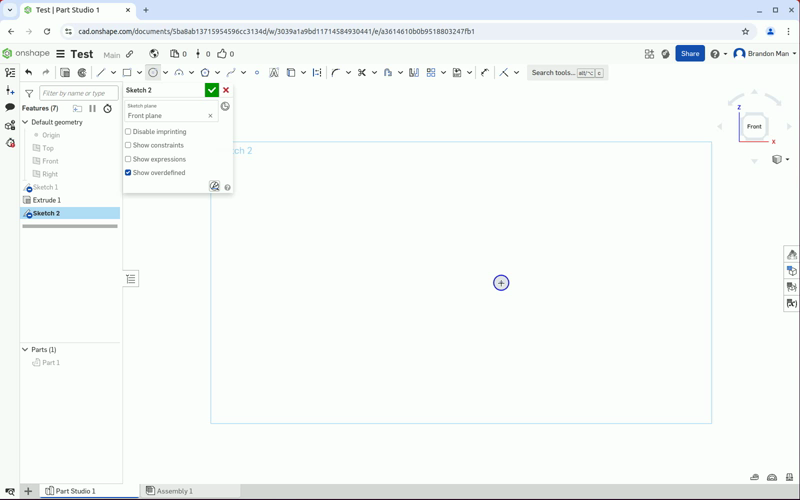
key_up(shift)
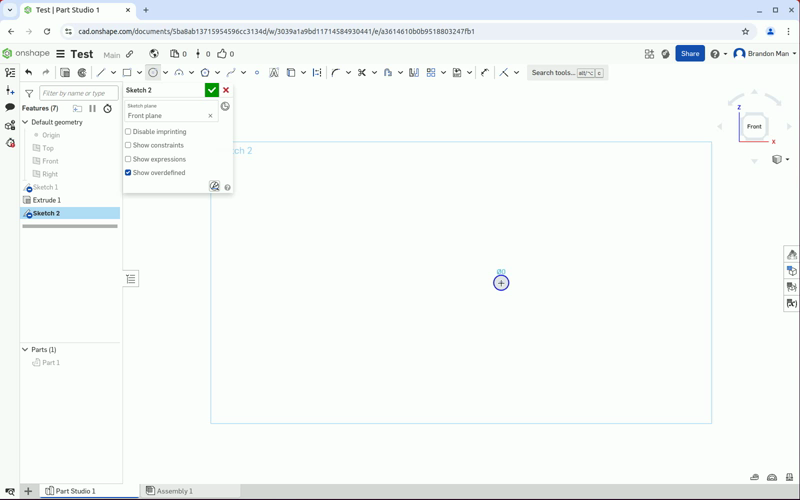
mouse_move(504, 282)
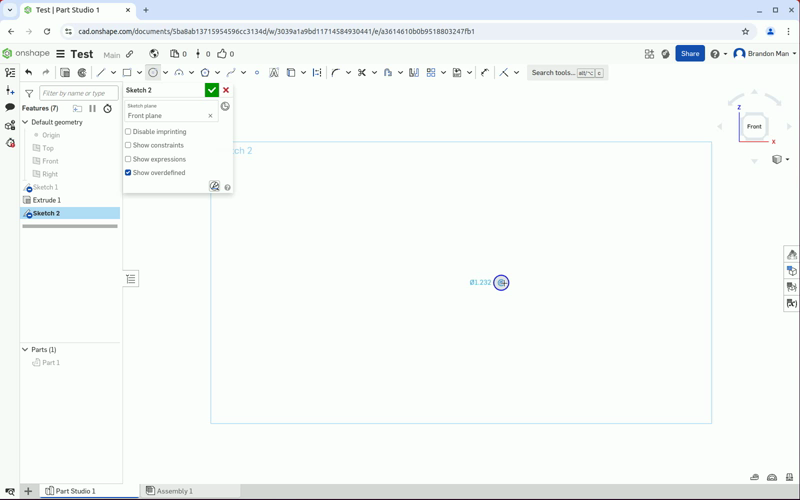
scroll(6)
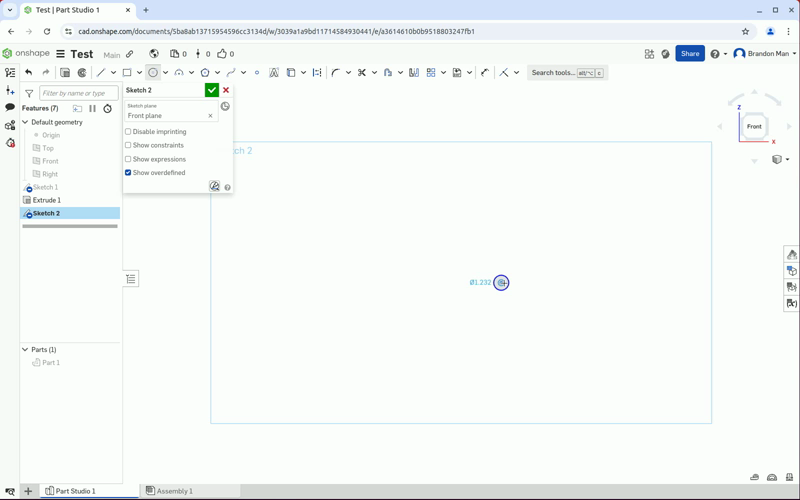
scroll(6)
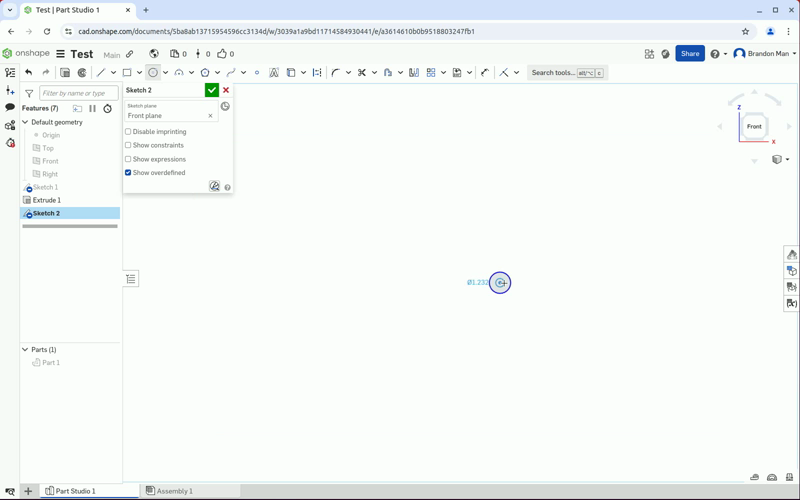
scroll(6)
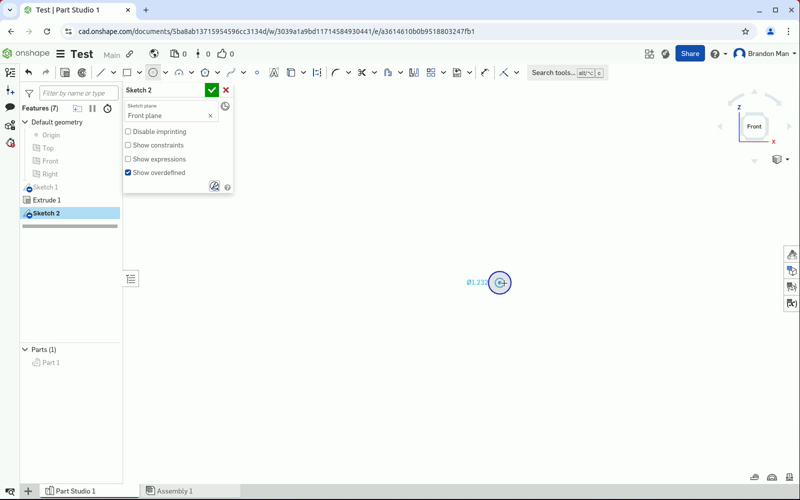
scroll(6)
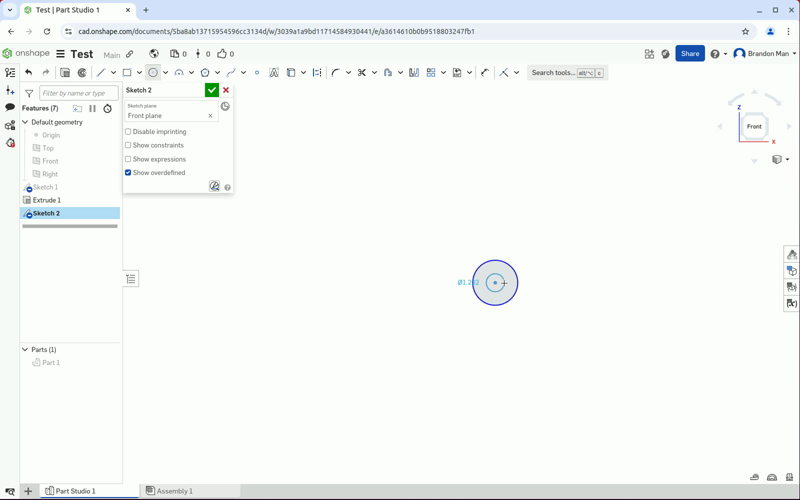
scroll(6)
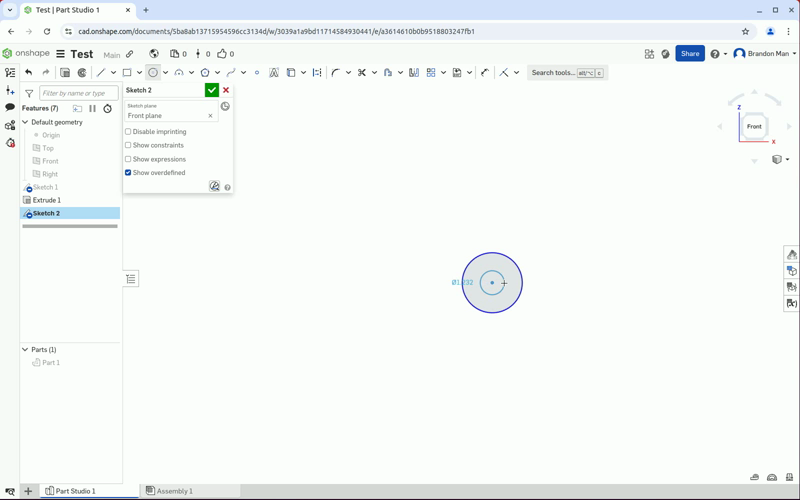
scroll(6)
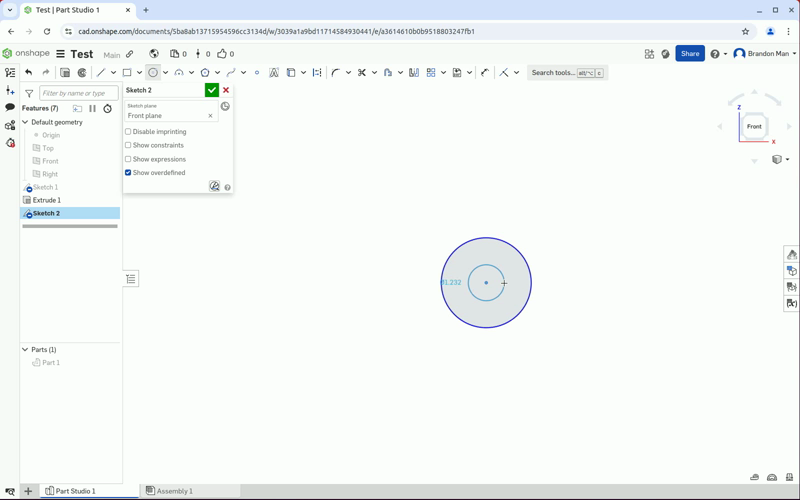
scroll(6)
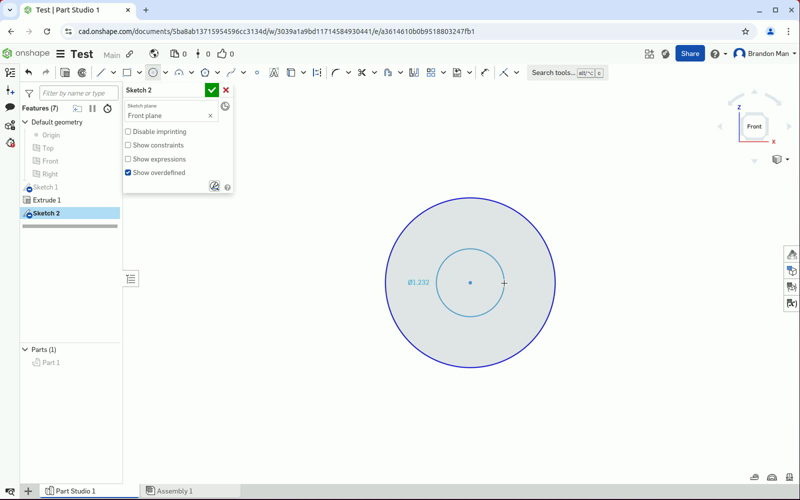
click(504, 282)
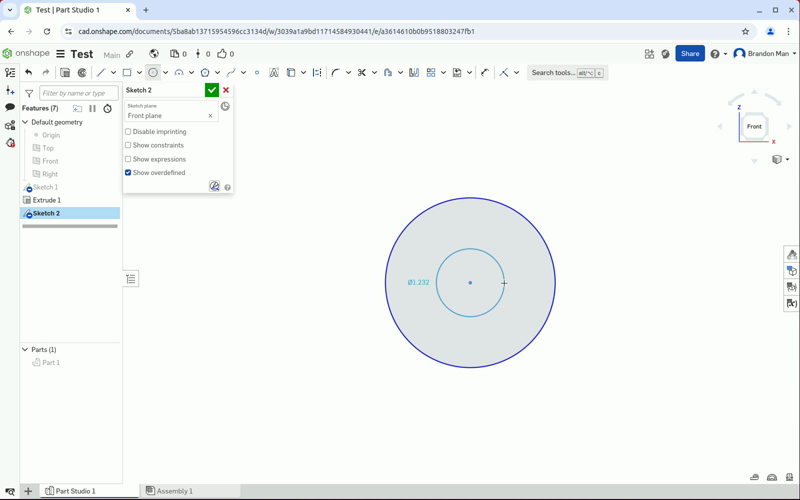
scroll(-6)
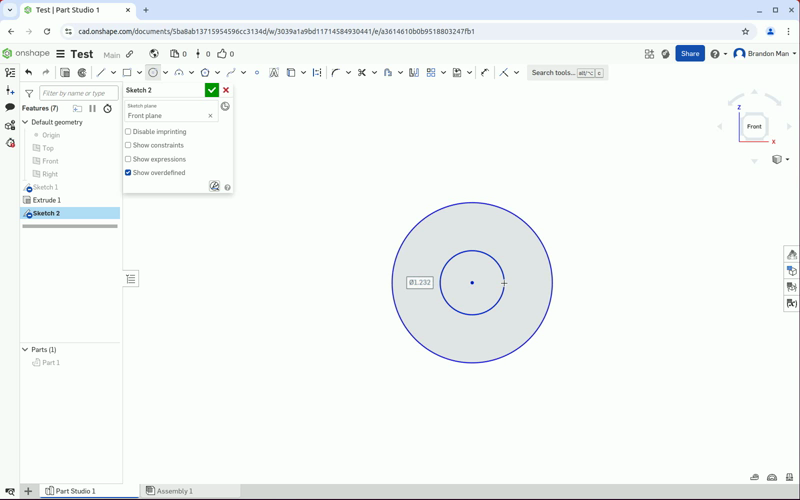
scroll(-6)
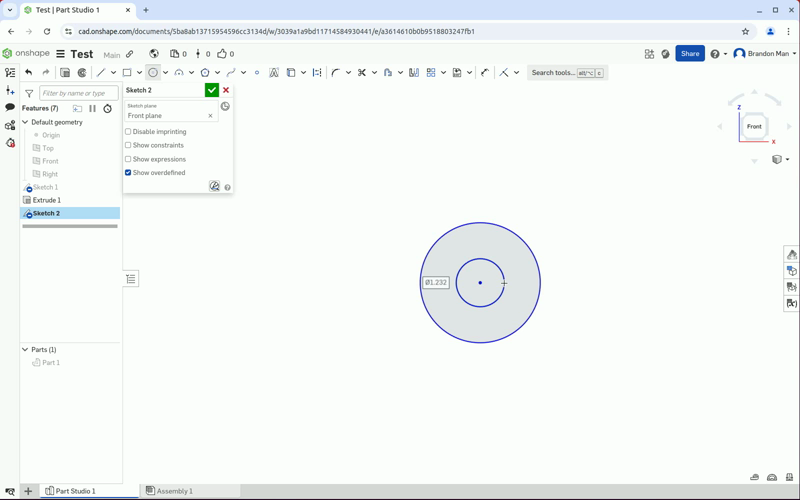
scroll(-6)
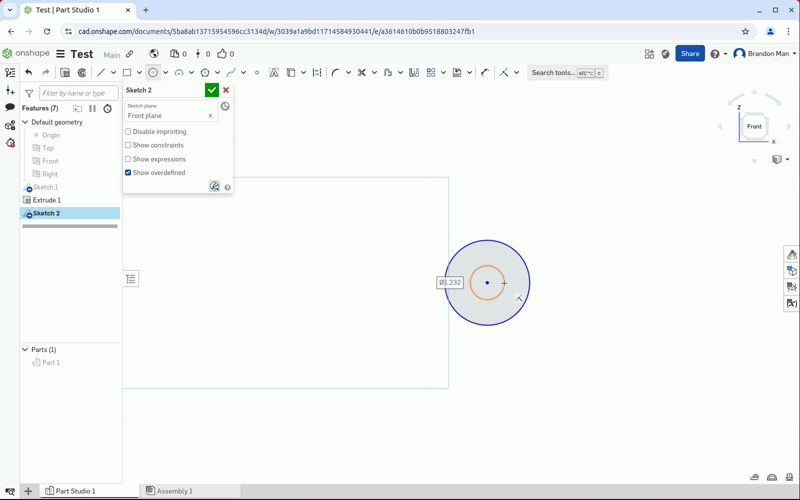
scroll(-6)
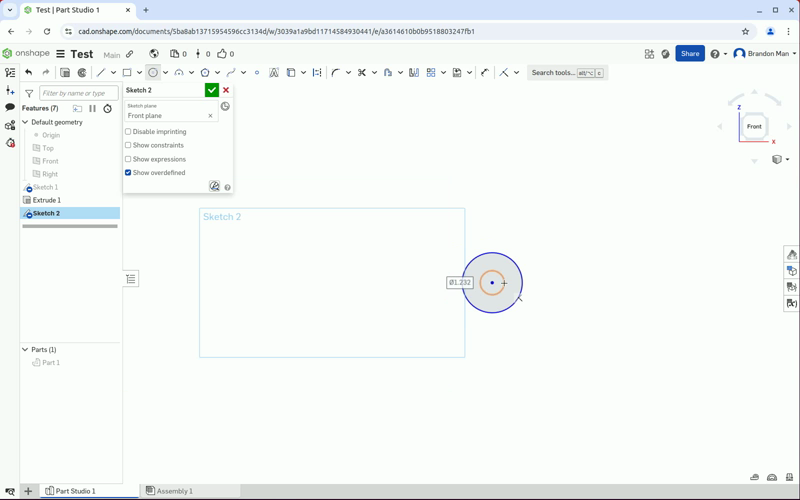
scroll(-6)
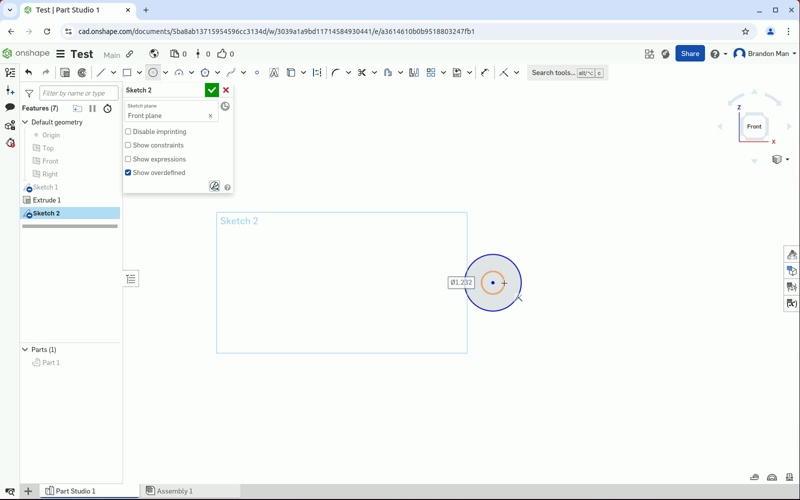
scroll(-6)
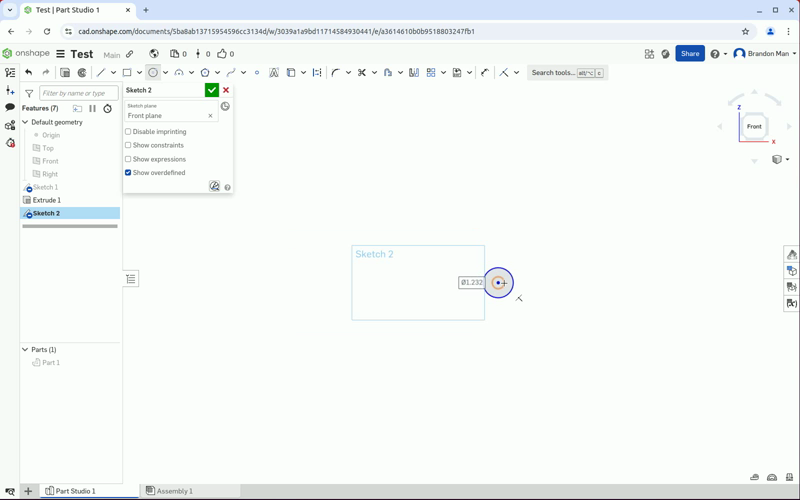
scroll(-6)
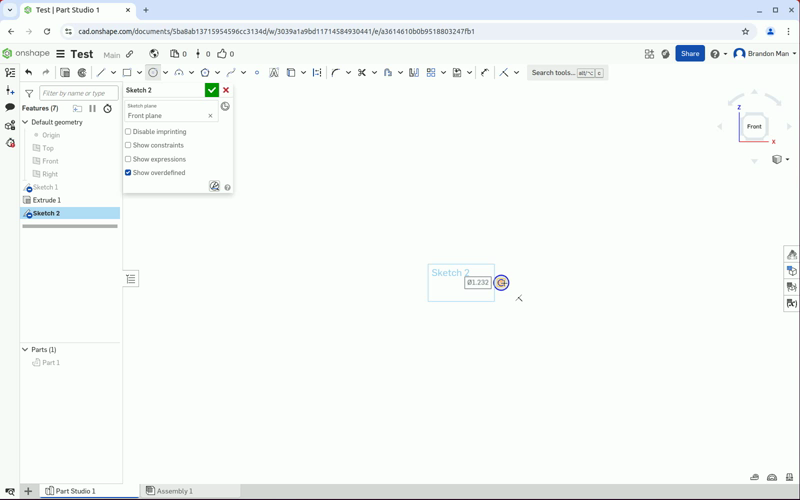
key(esc)
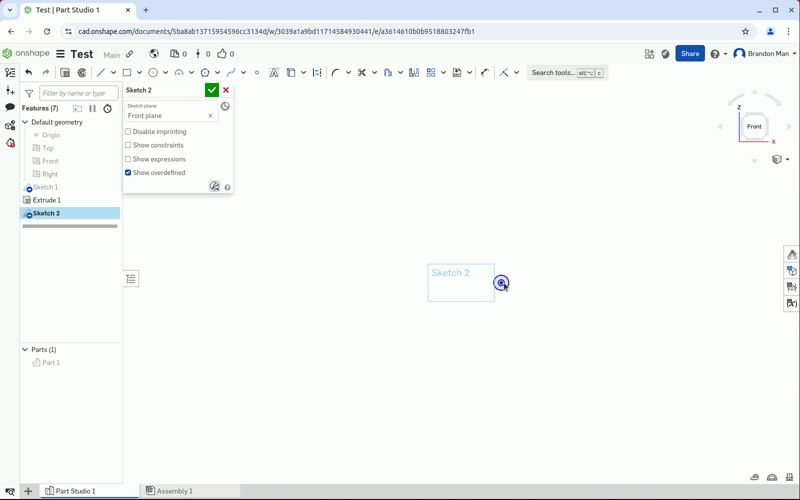
mouse_move(497, 288)
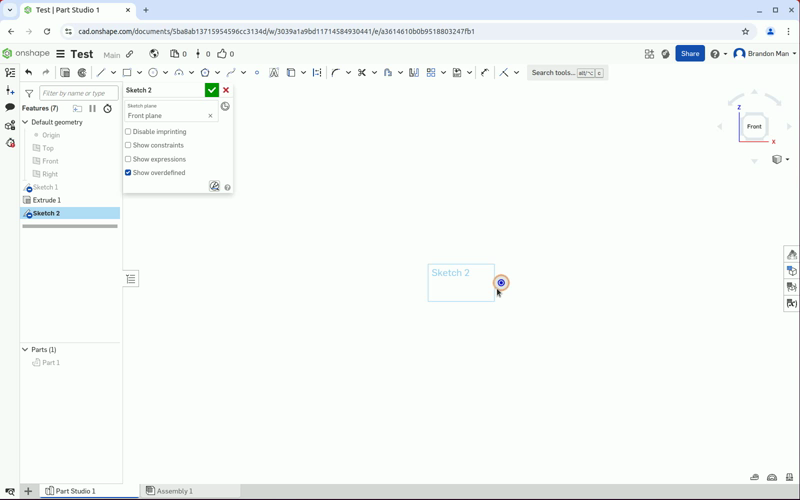
scroll(6)
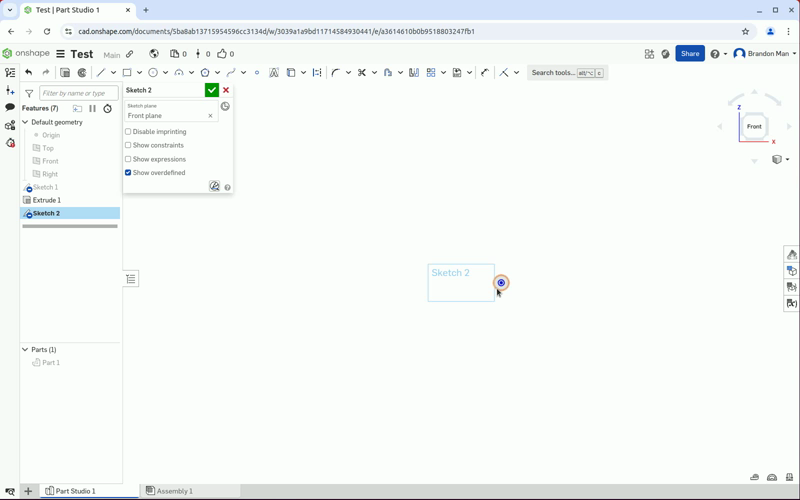
scroll(6)
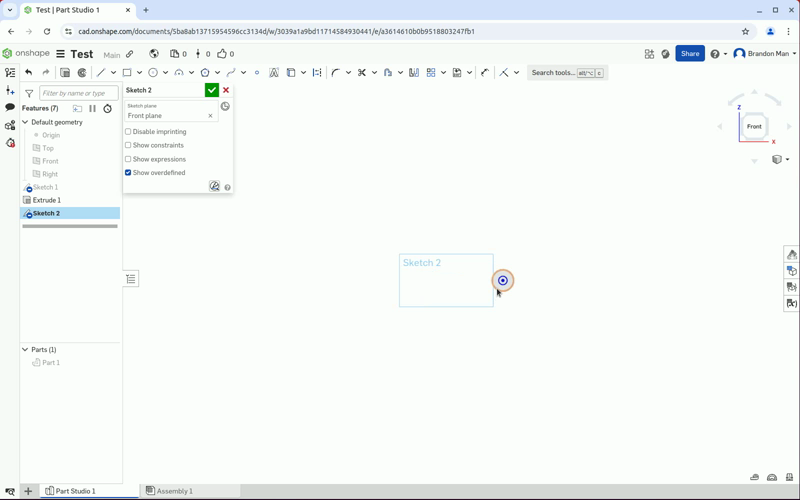
scroll(6)
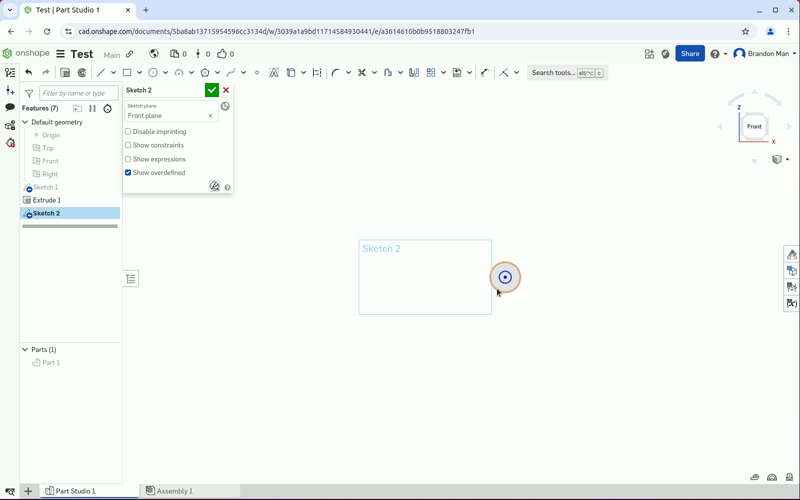
scroll(6)
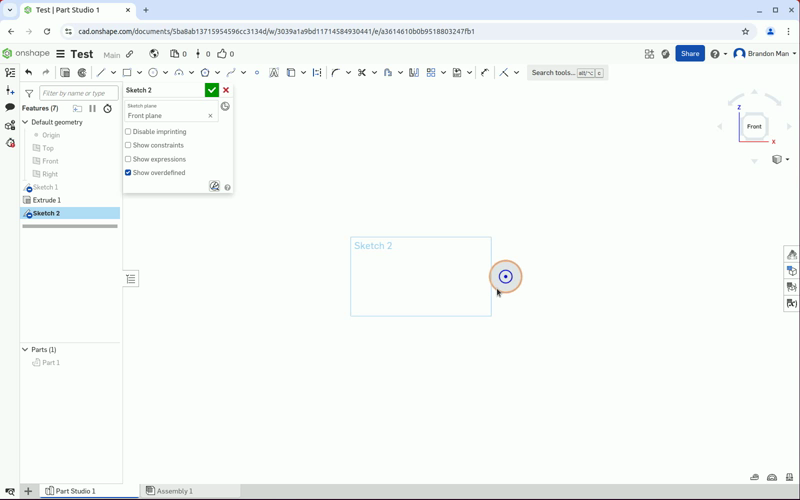
scroll(6)
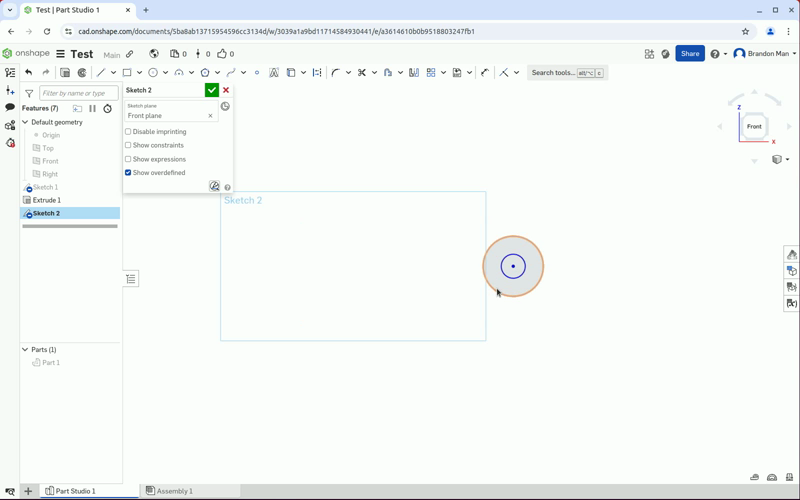
scroll(6)
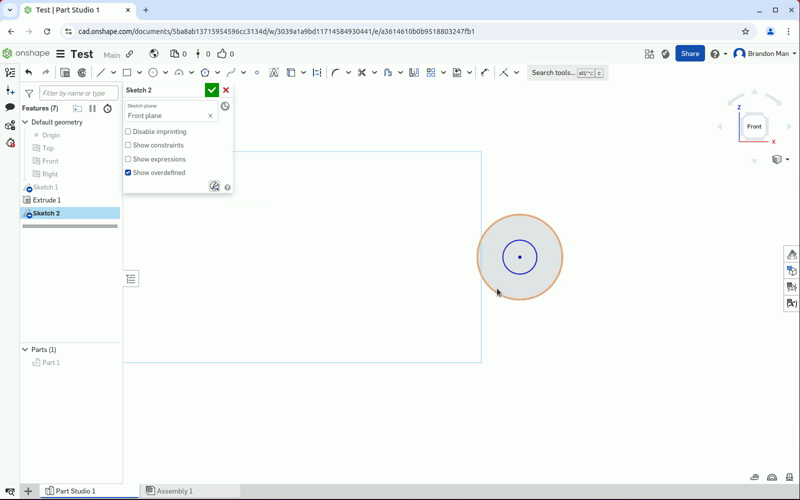
scroll(6)
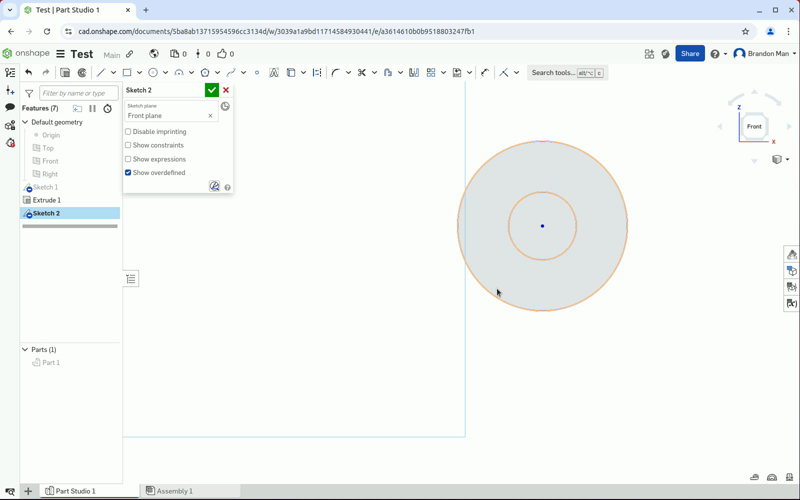
click(497, 288)
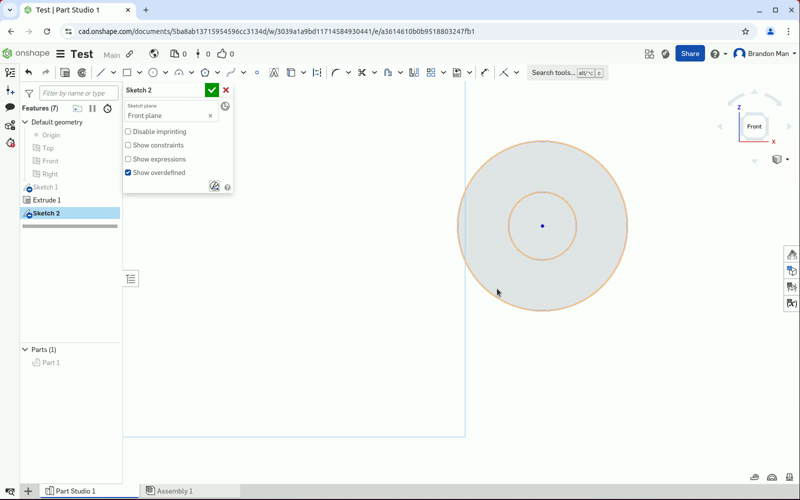
scroll(-6)
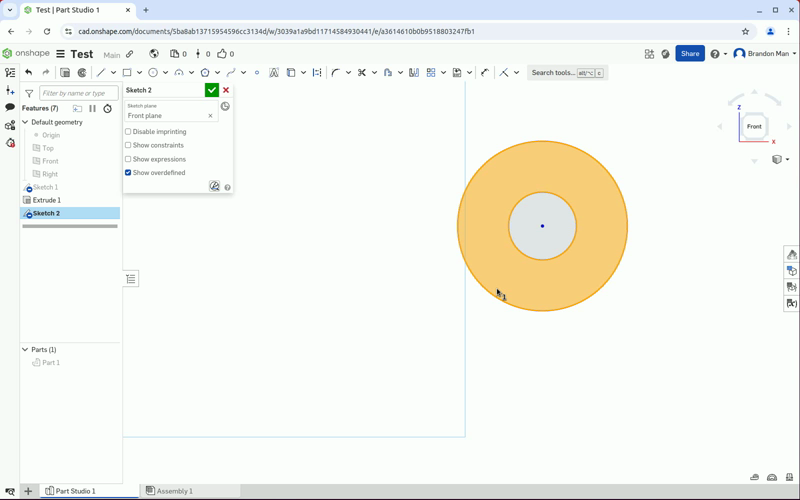
scroll(-6)
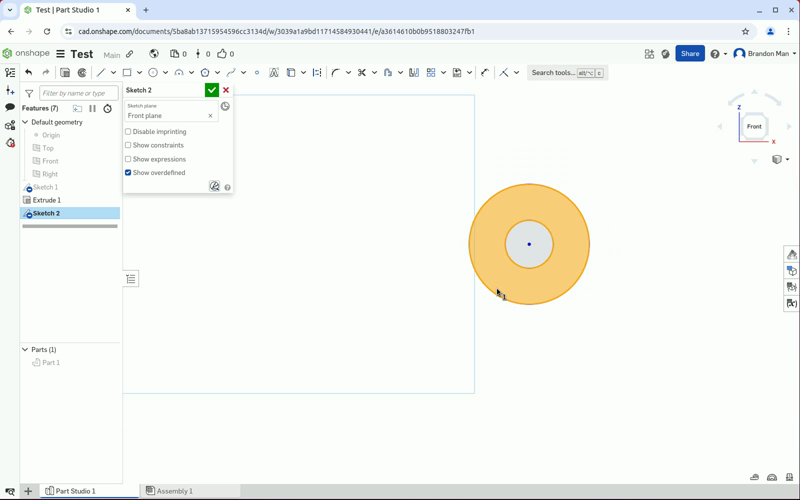
scroll(-6)
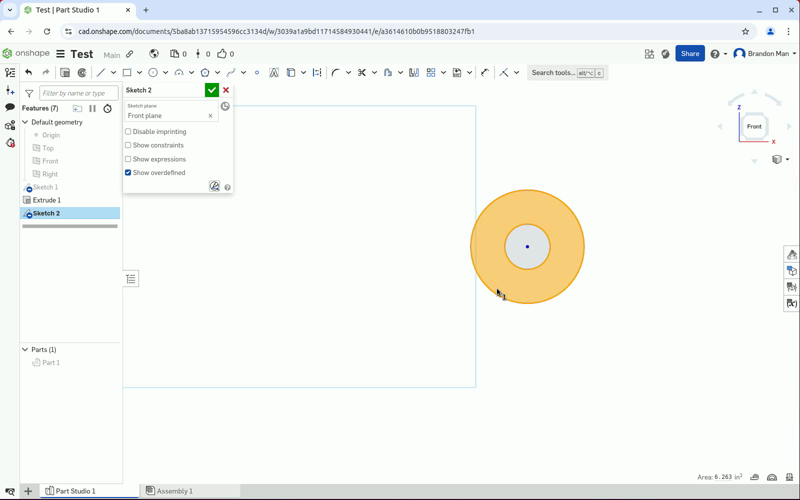
scroll(-6)
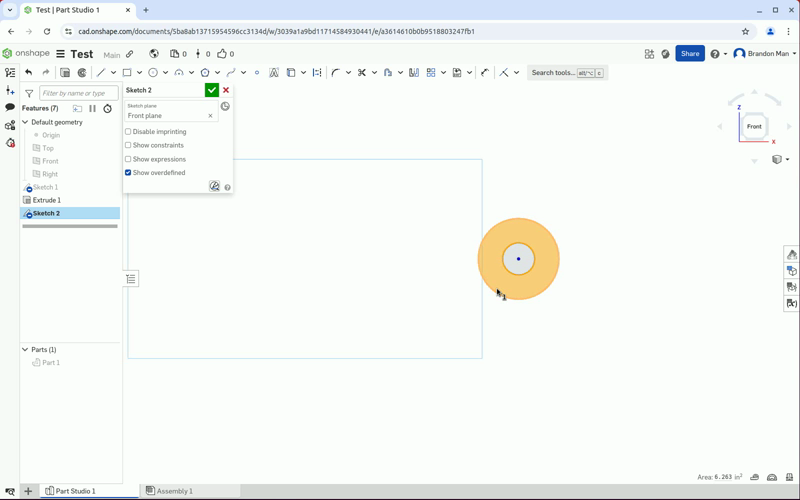
scroll(-6)
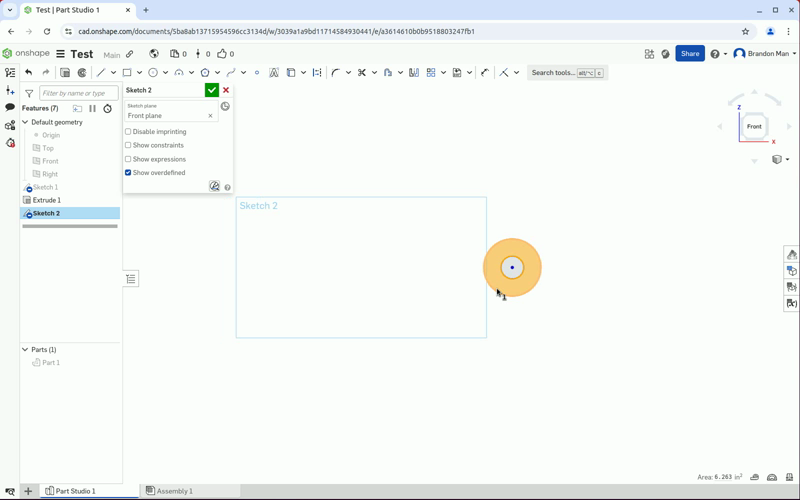
scroll(-6)
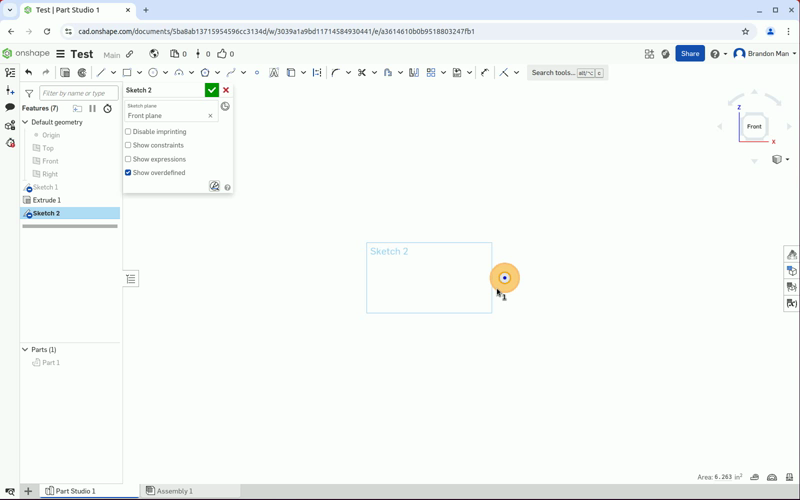
scroll(-6)
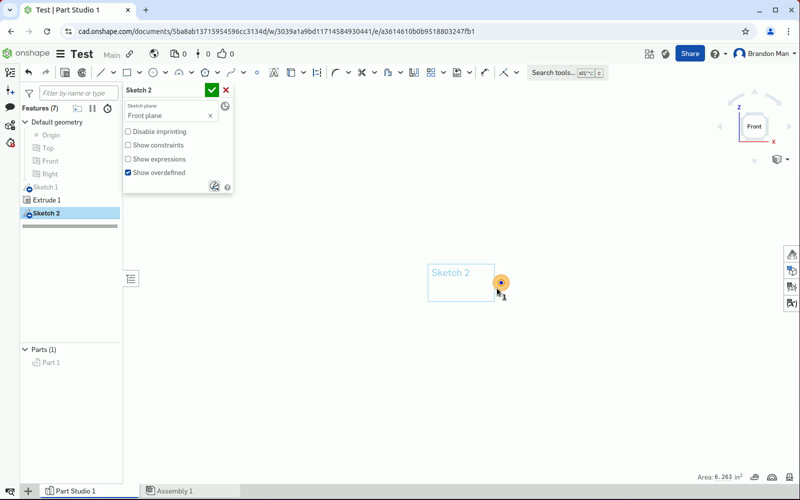
mouse_move(73, 352)
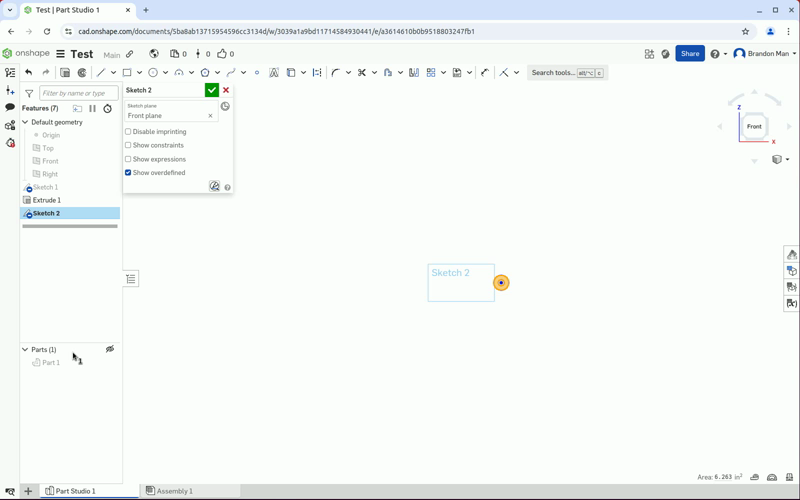
key(shift+y)
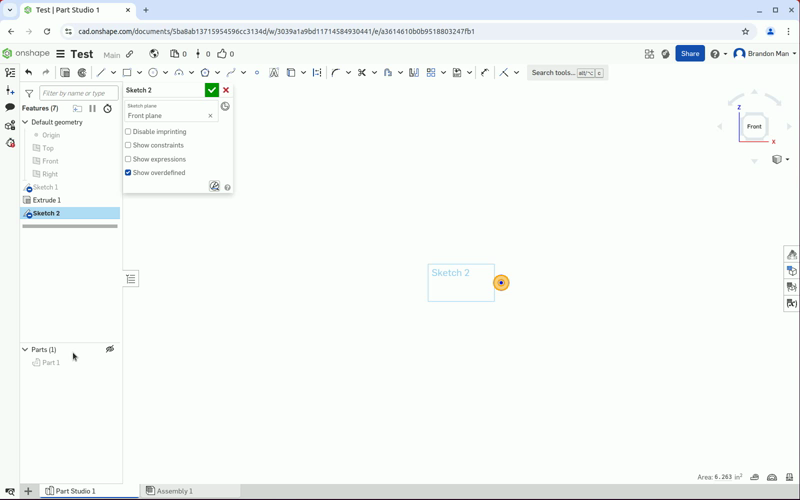
key(shift+e)
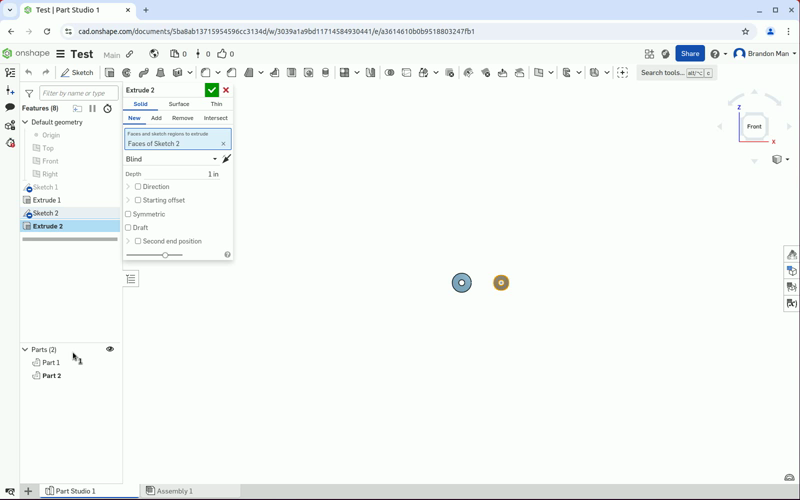
mouse_move(143, 106)
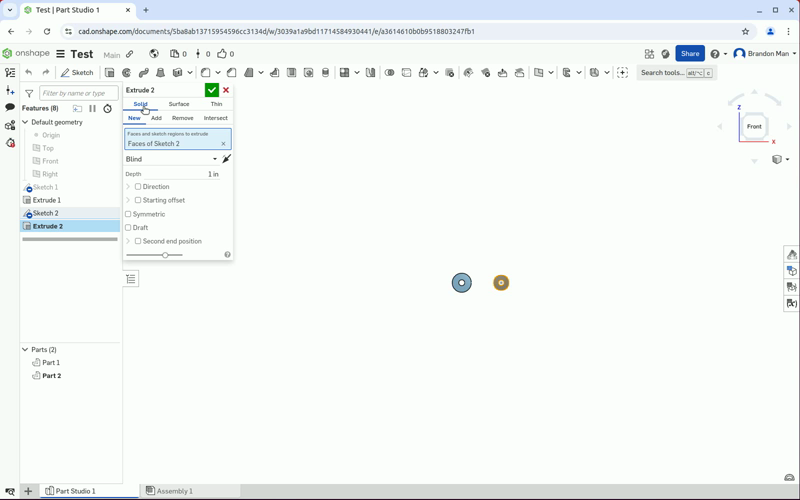
click(143, 106)
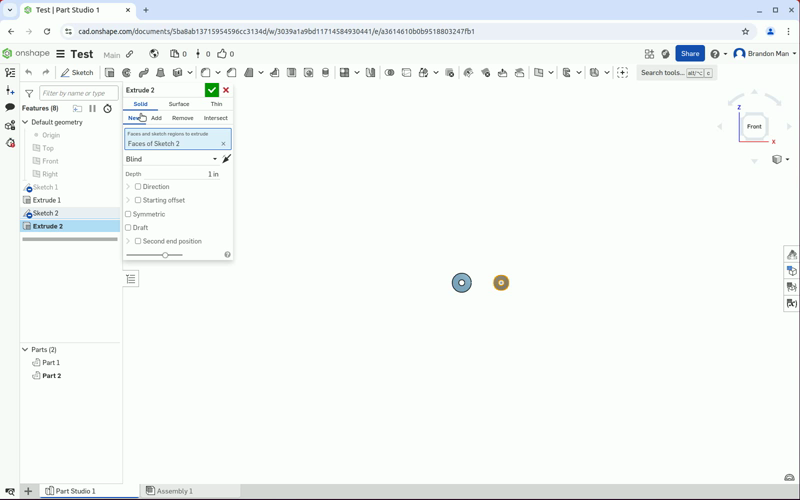
mouse_move(137, 120)
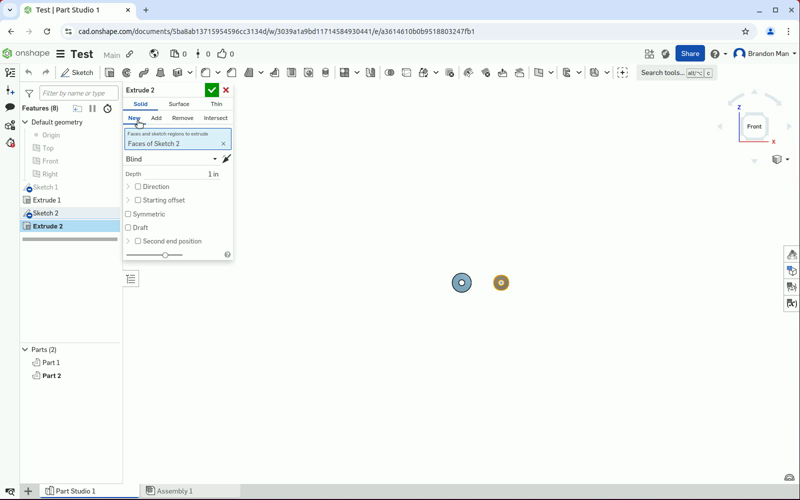
click(137, 120)
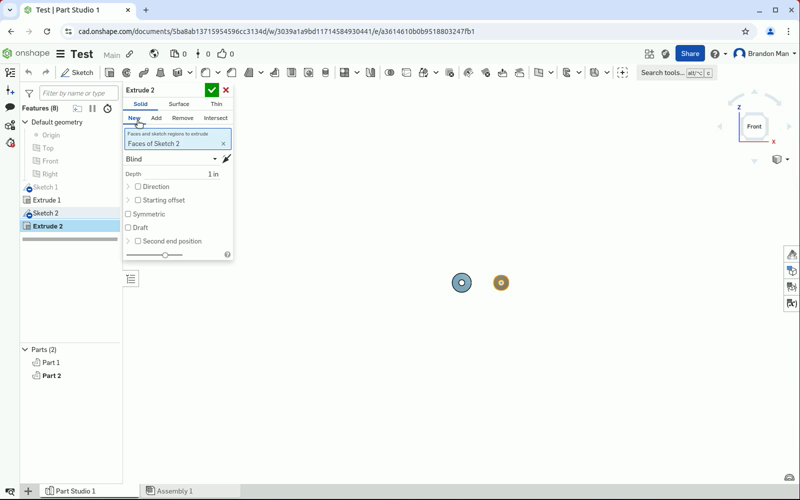
key(tab, 4)
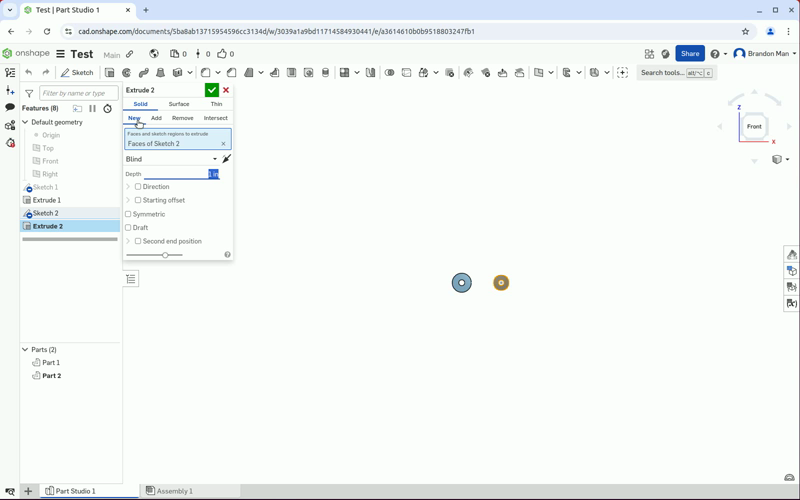
text(0.481)
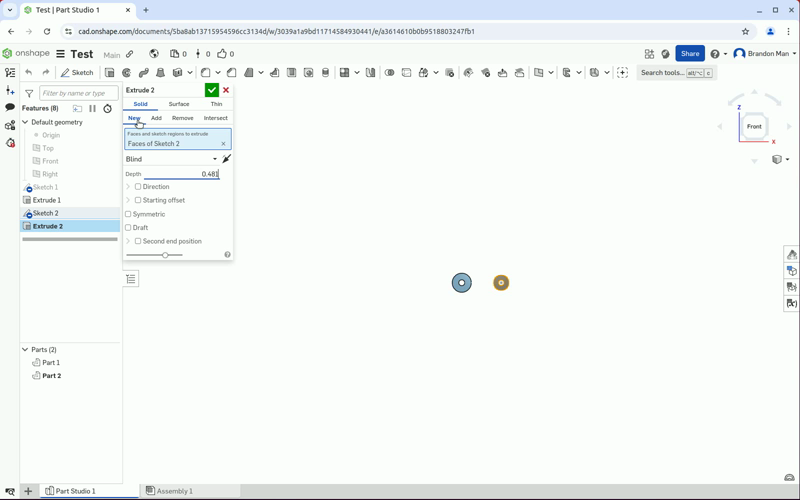
key(enter)
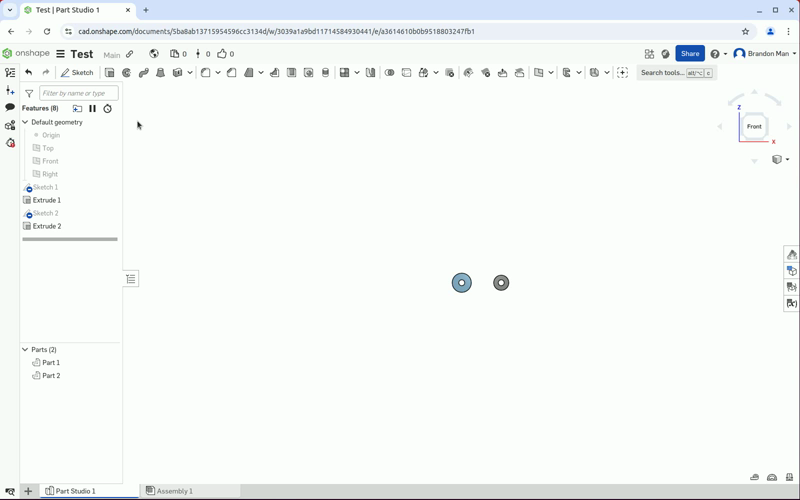
key(shift+h)
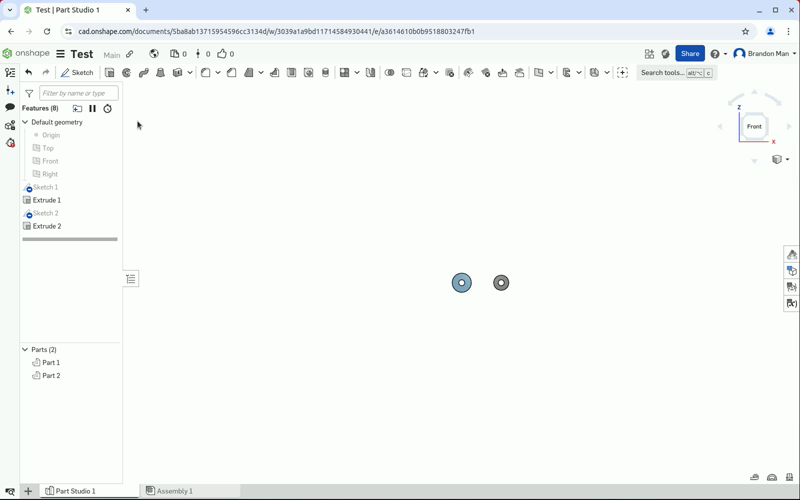
key(shift+h)
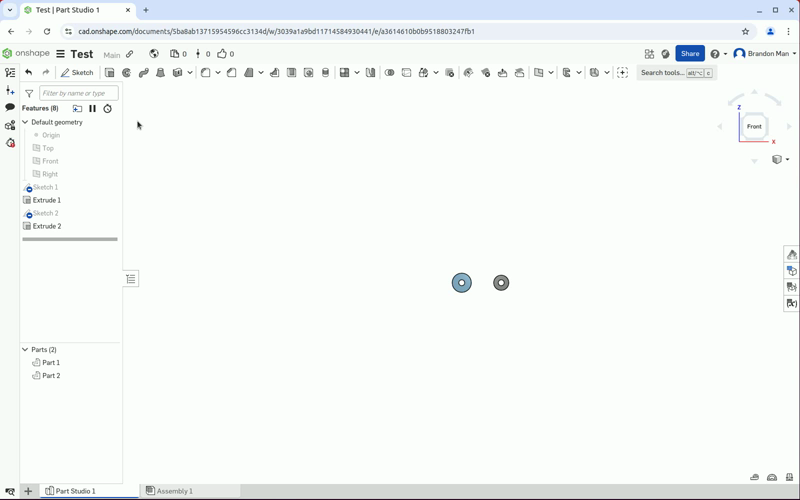
mouse_move(73, 189)
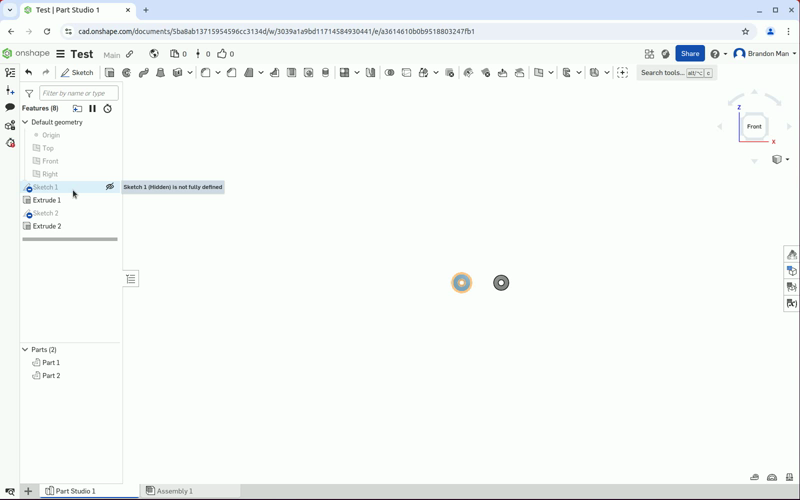
click(73, 189)
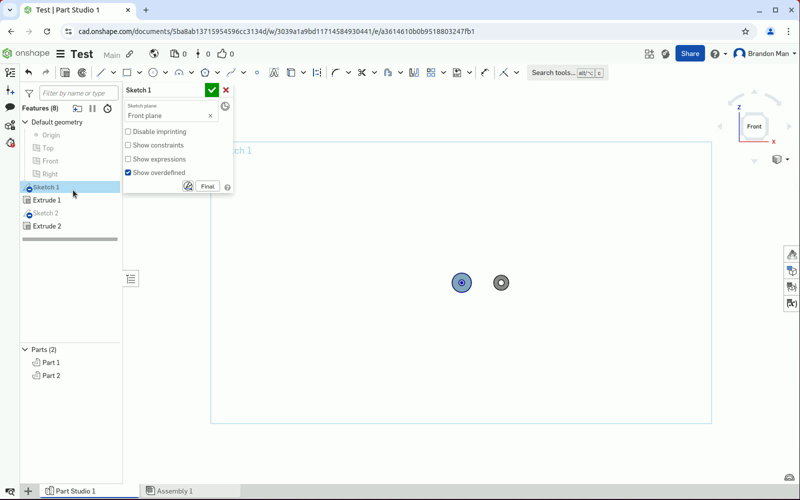
mouse_move(229, 92)
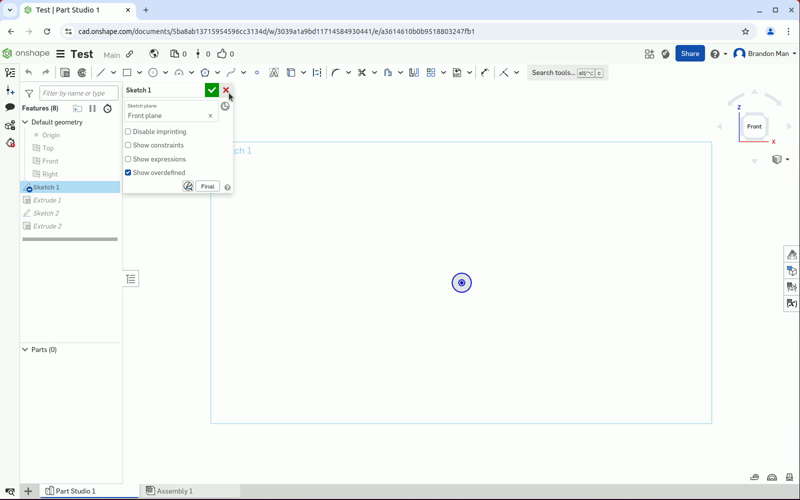
click(229, 92)
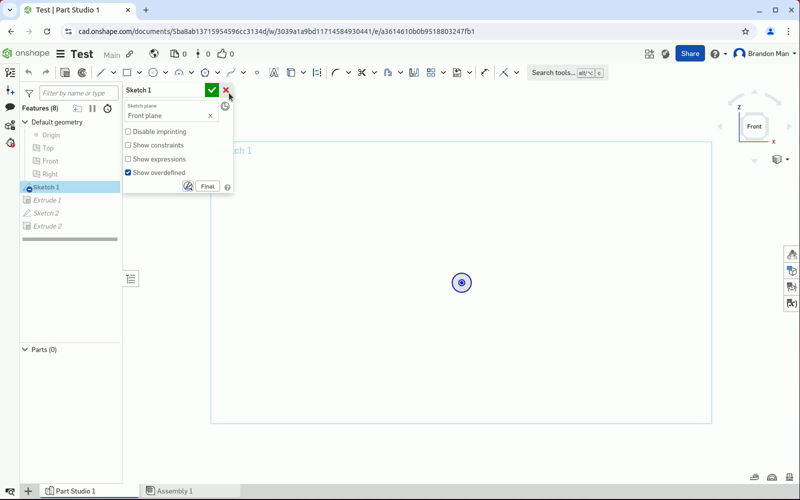
key(shift+s)
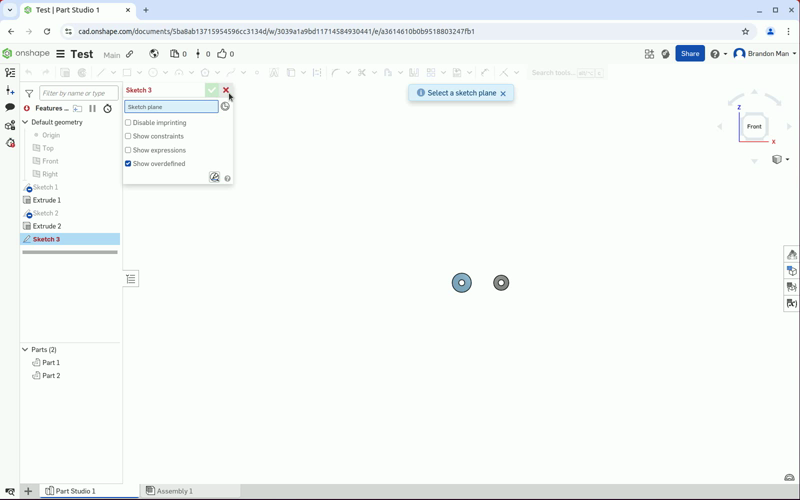
mouse_move(73, 163)
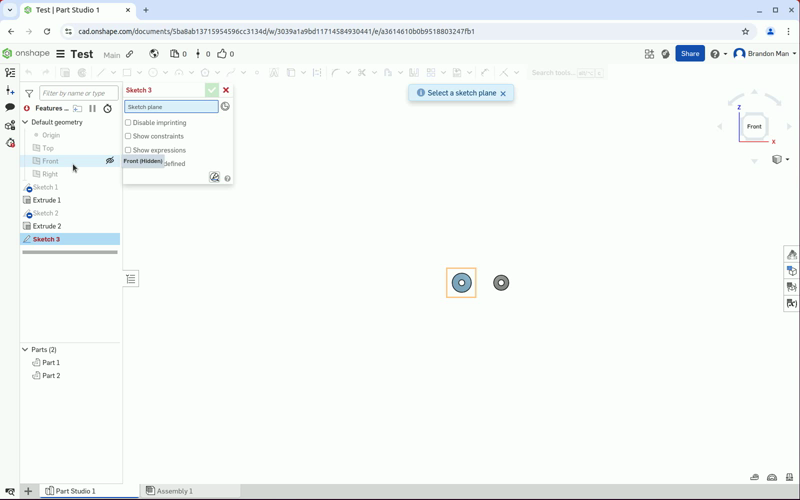
click(73, 163)
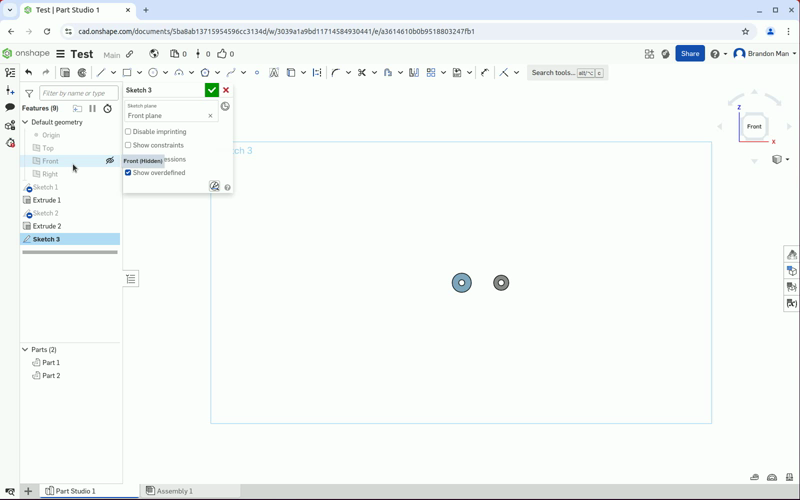
mouse_move(73, 352)
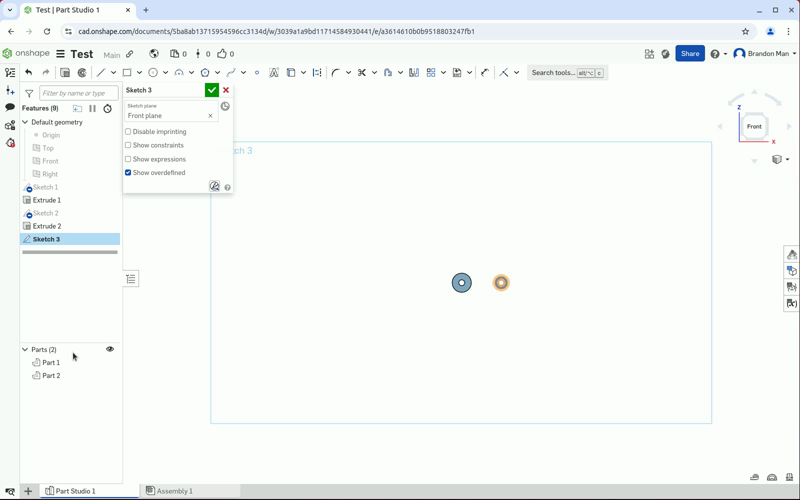
key(y)
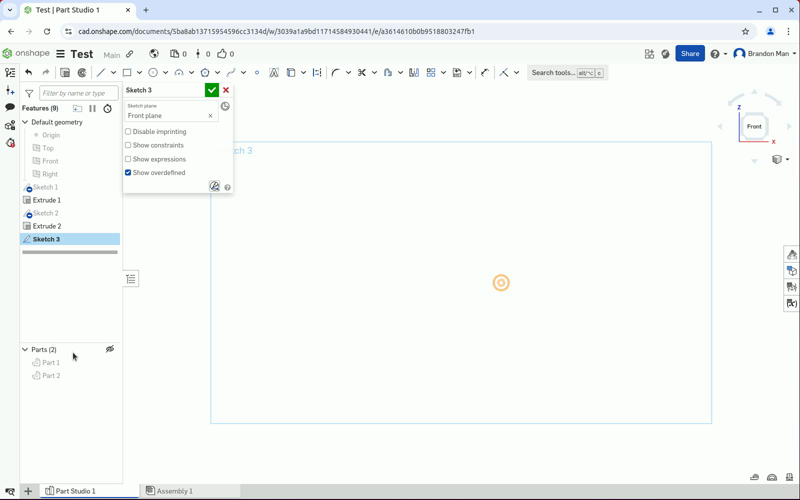
key(c)
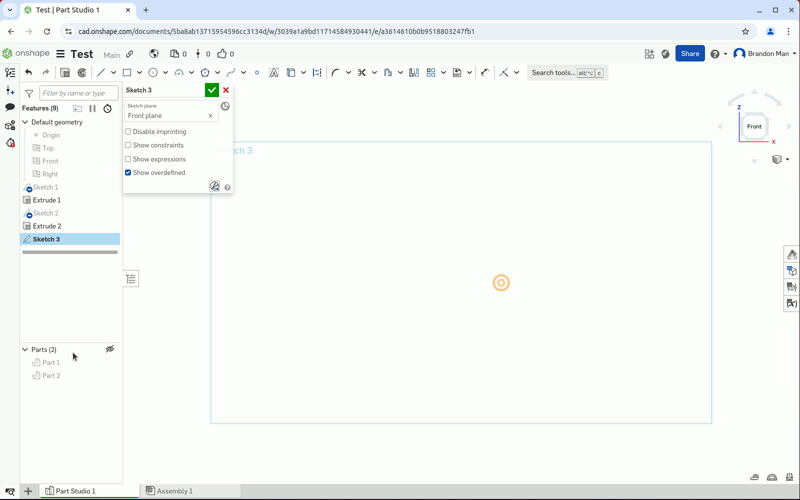
key_down(shift)
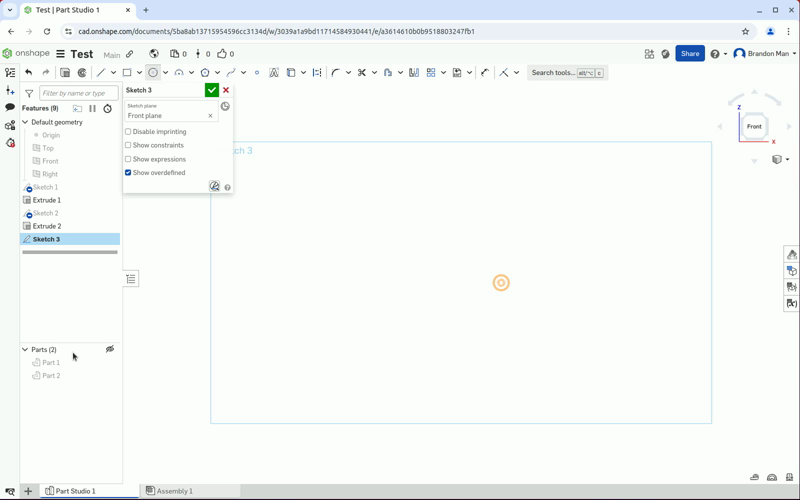
mouse_move(461, 178)
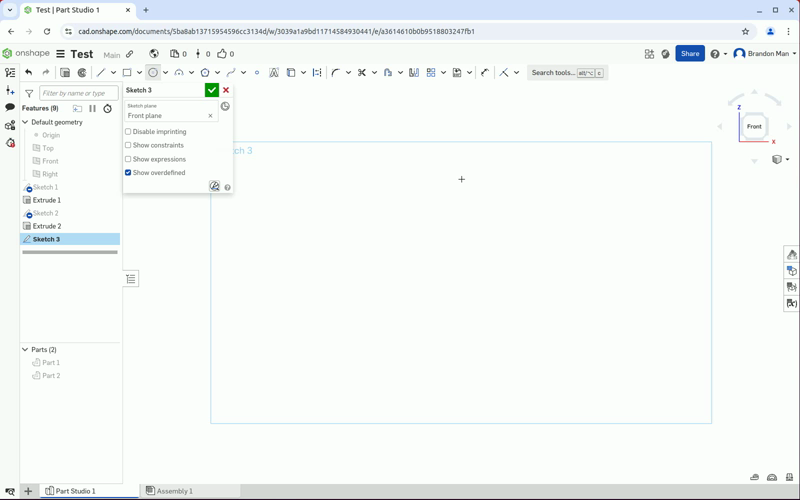
click(461, 178)
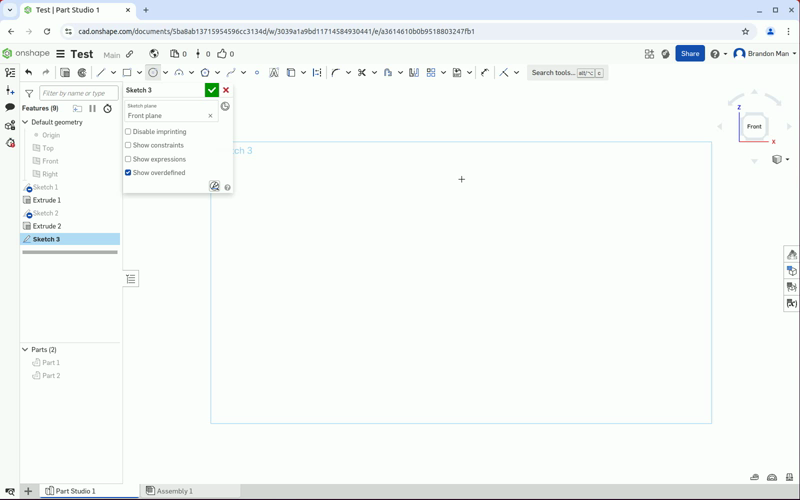
key_up(shift)
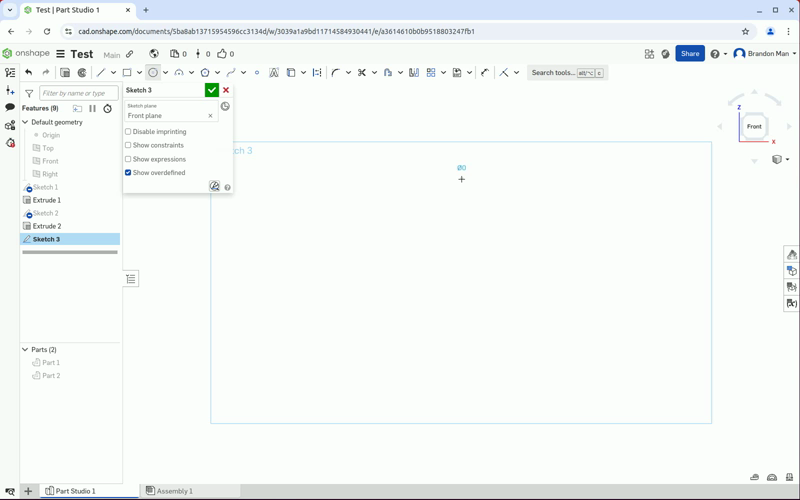
mouse_move(471, 178)
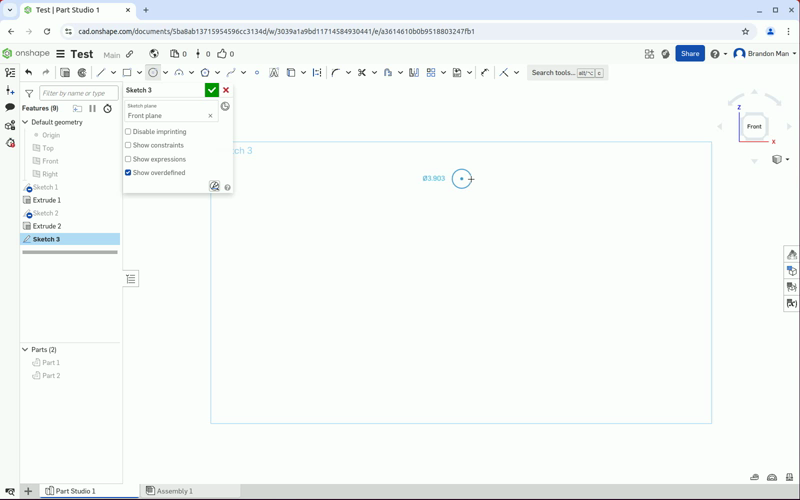
click(471, 178)
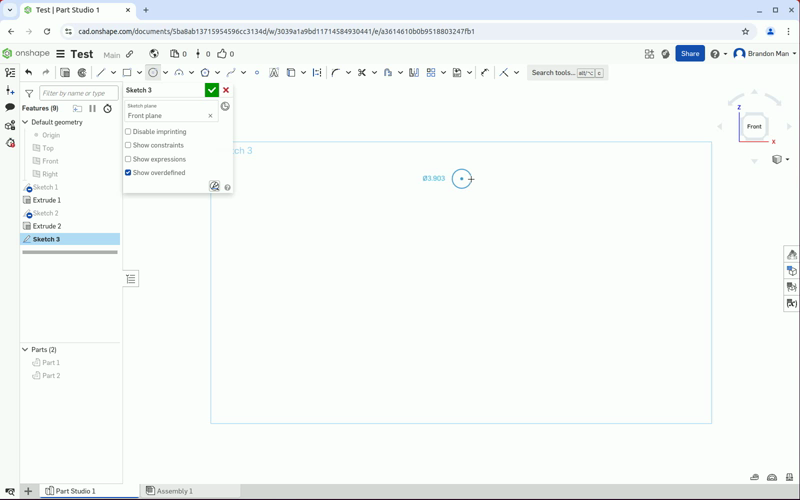
key(esc)
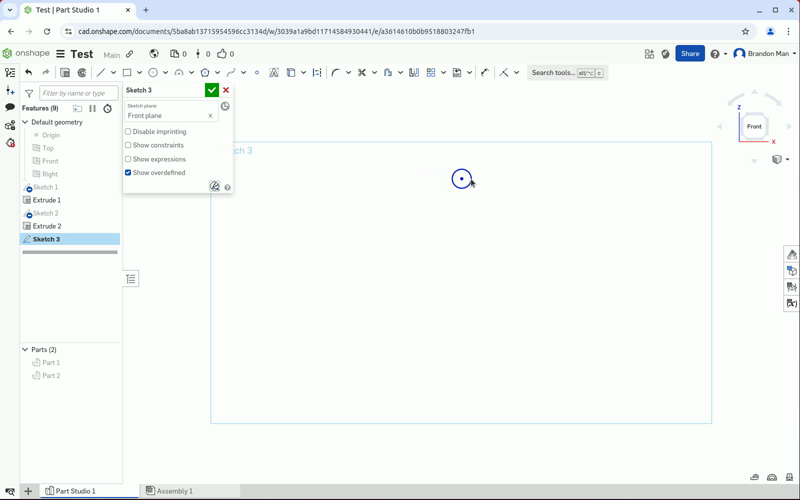
key(c)
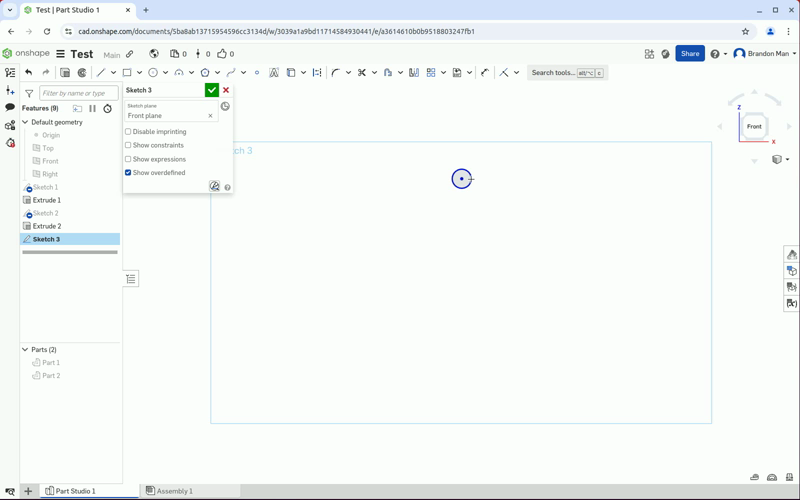
key_down(shift)
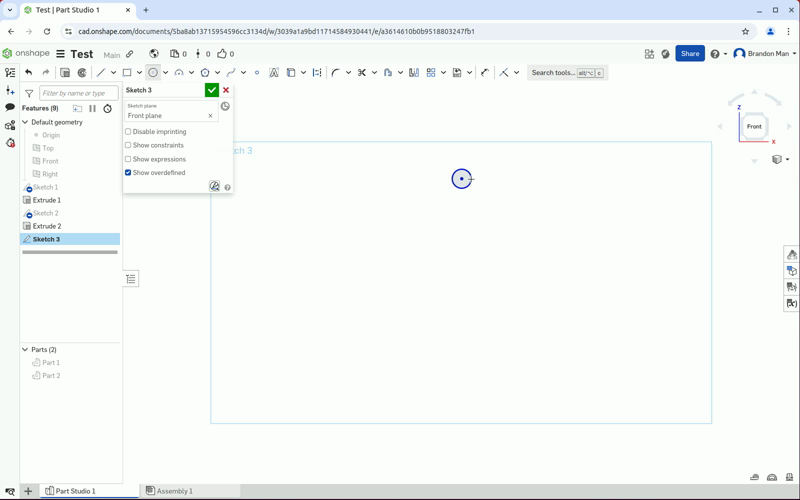
mouse_move(461, 178)
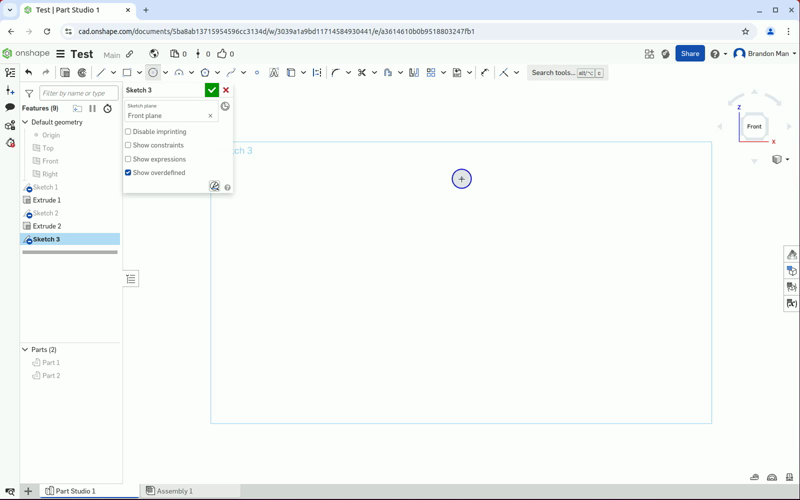
click(461, 178)
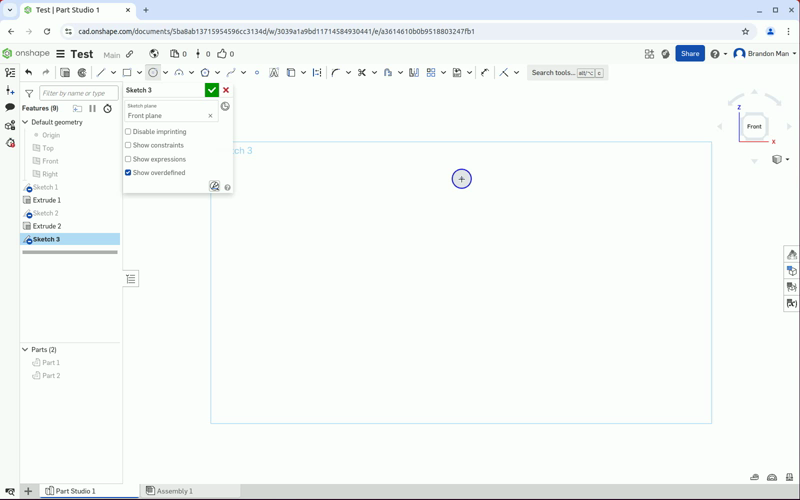
key_up(shift)
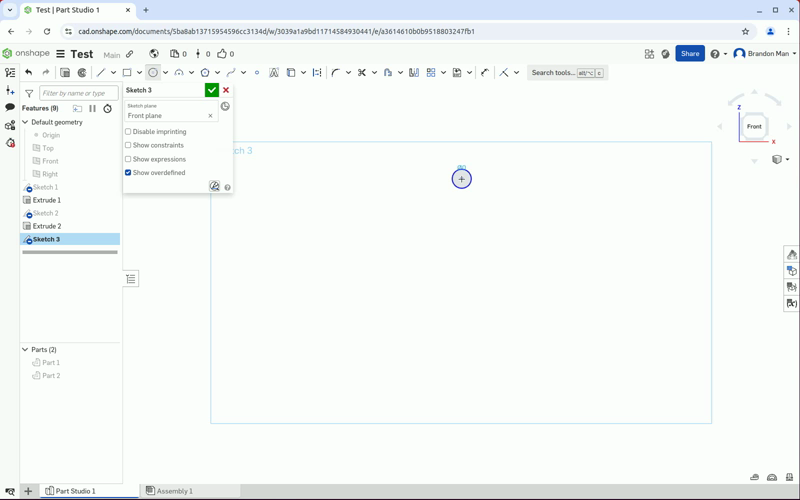
mouse_move(464, 178)
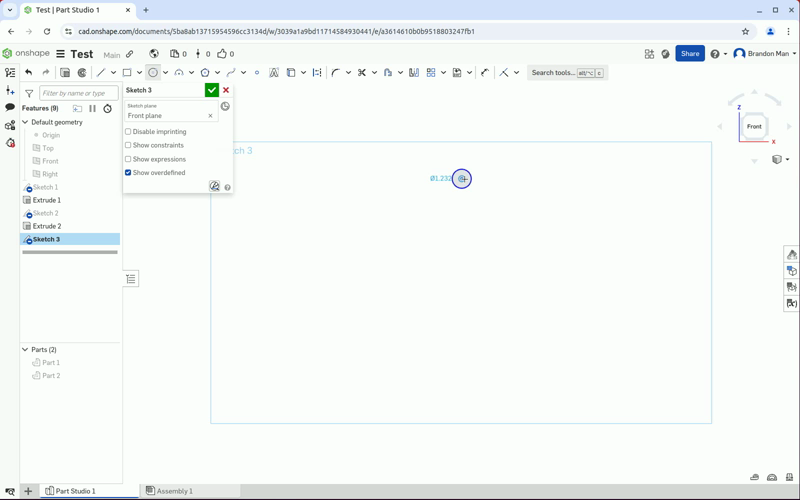
scroll(6)
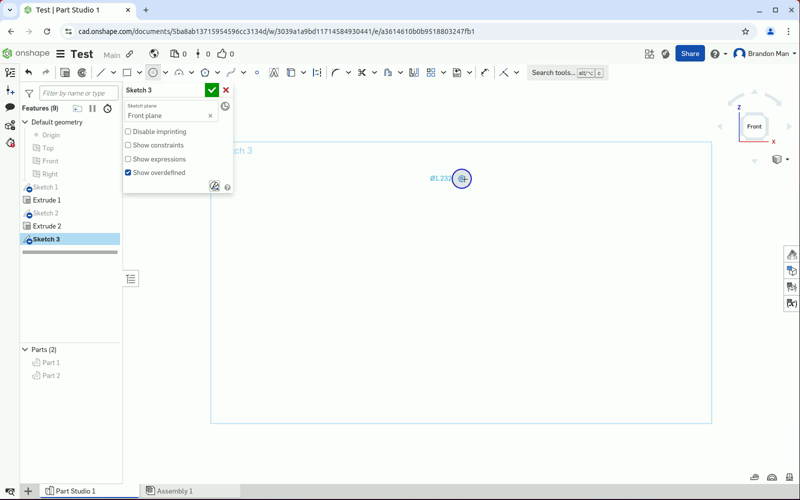
scroll(6)
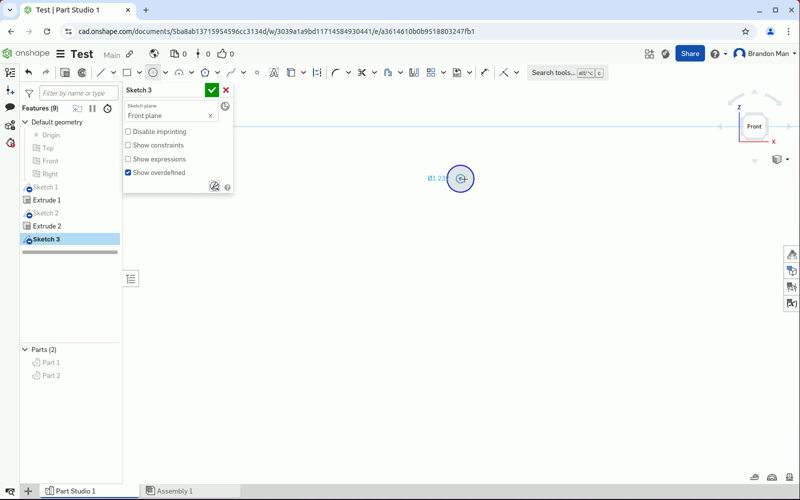
scroll(6)
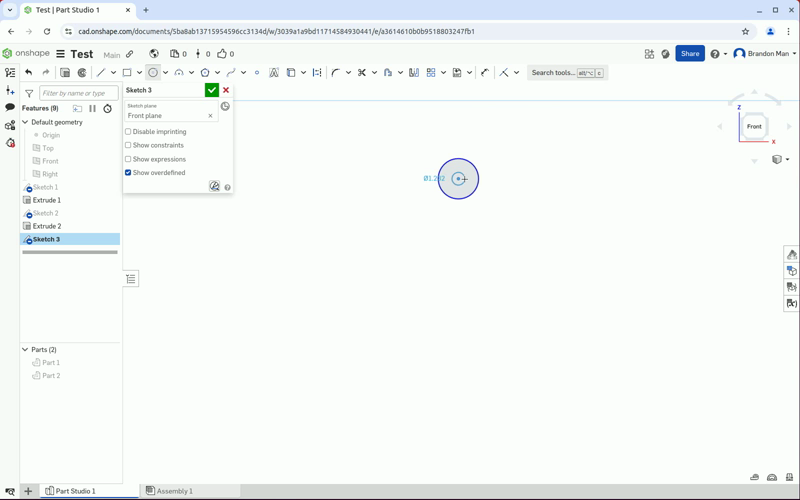
scroll(6)
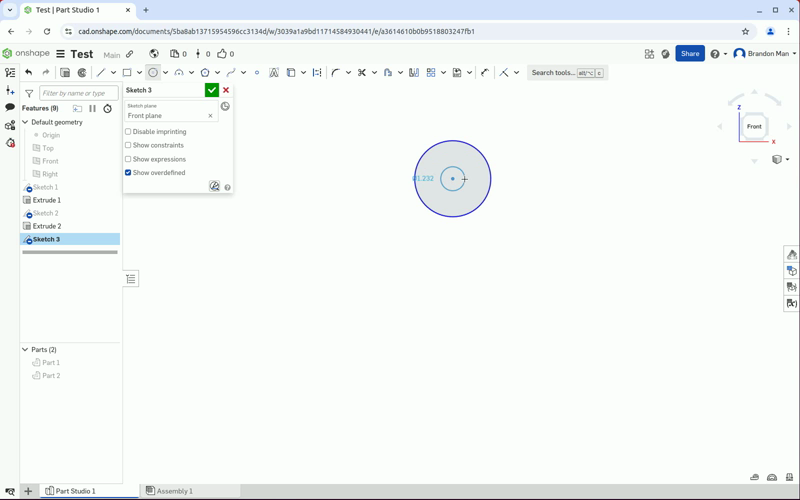
scroll(6)
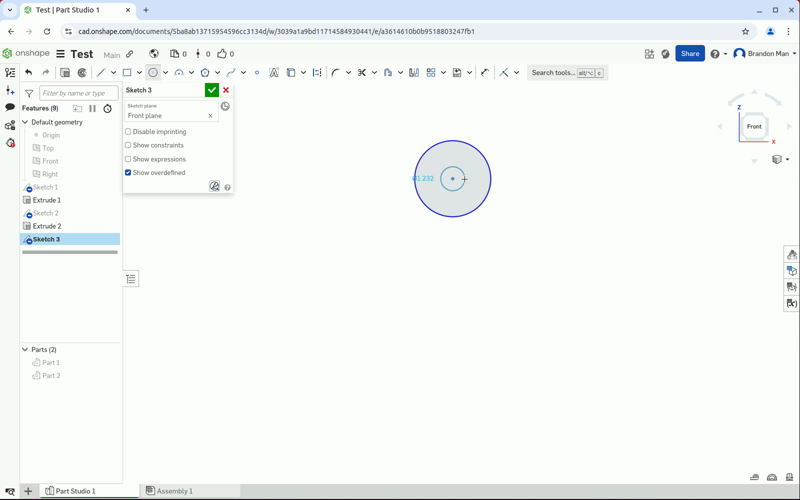
scroll(6)
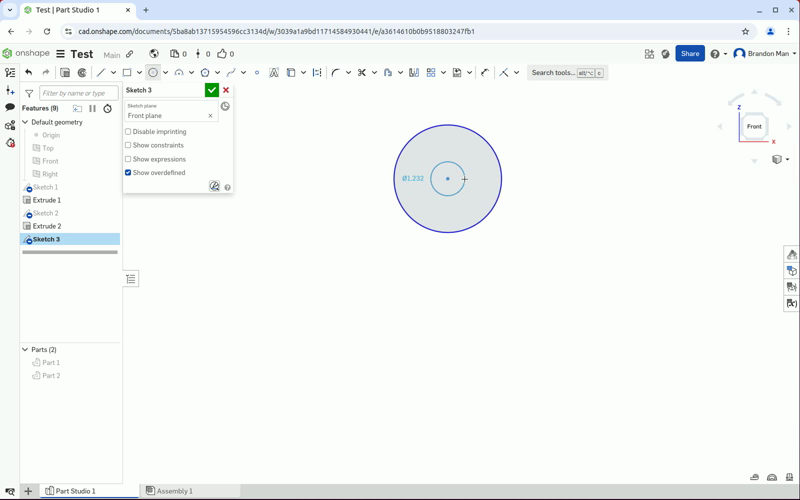
scroll(6)
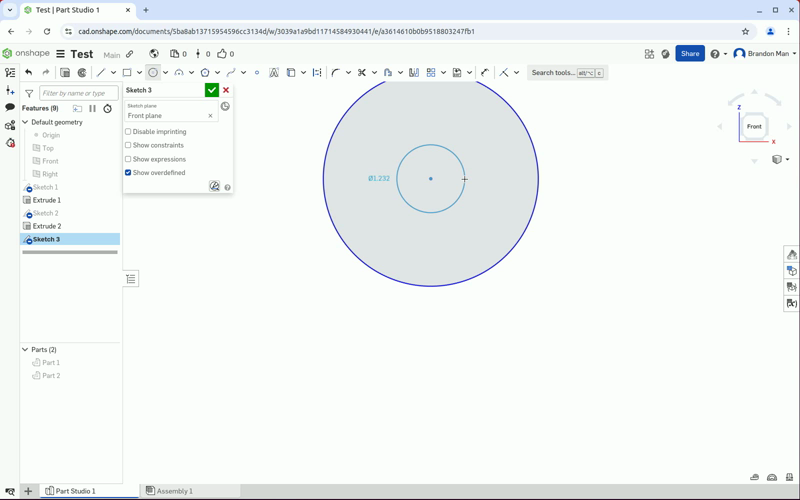
click(464, 178)
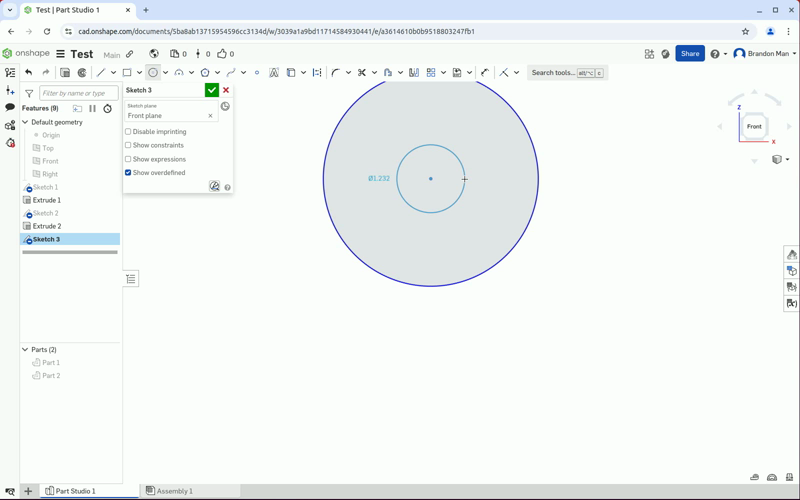
scroll(-6)
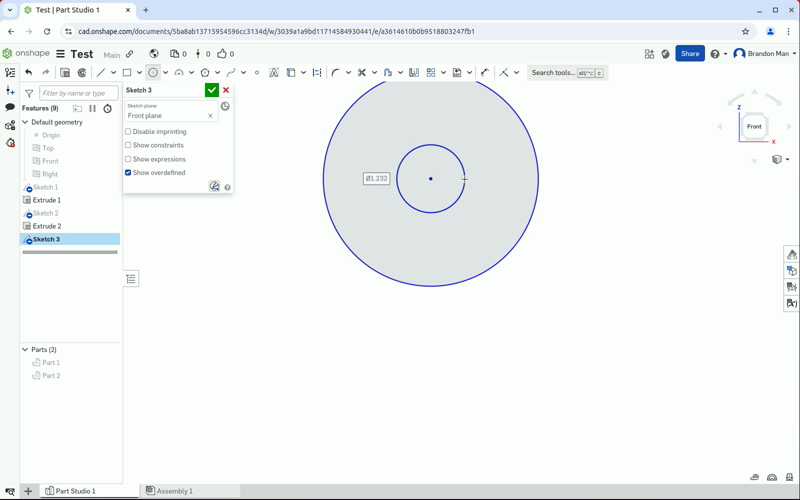
scroll(-6)
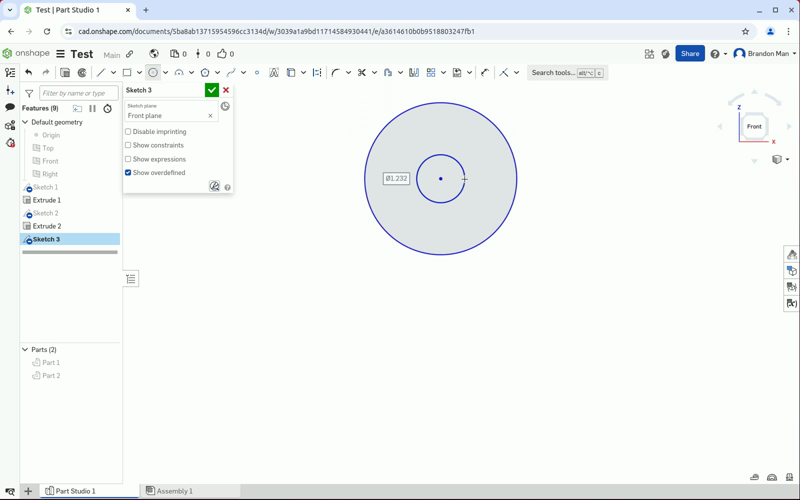
scroll(-6)
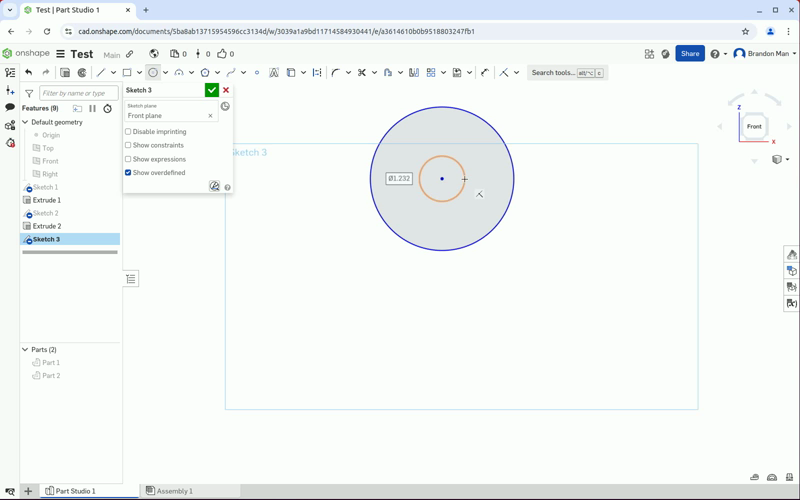
scroll(-6)
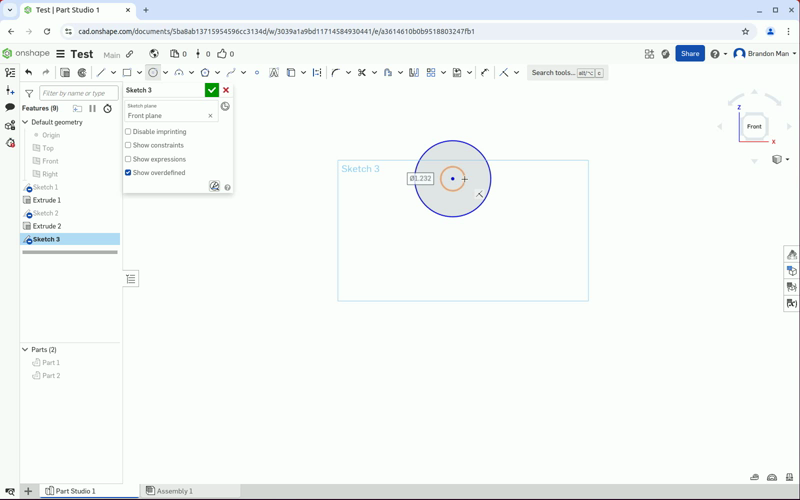
scroll(-6)
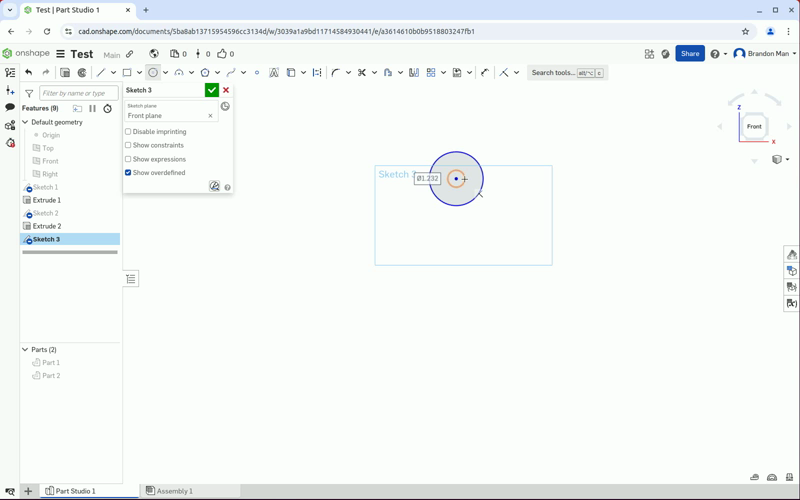
scroll(-6)
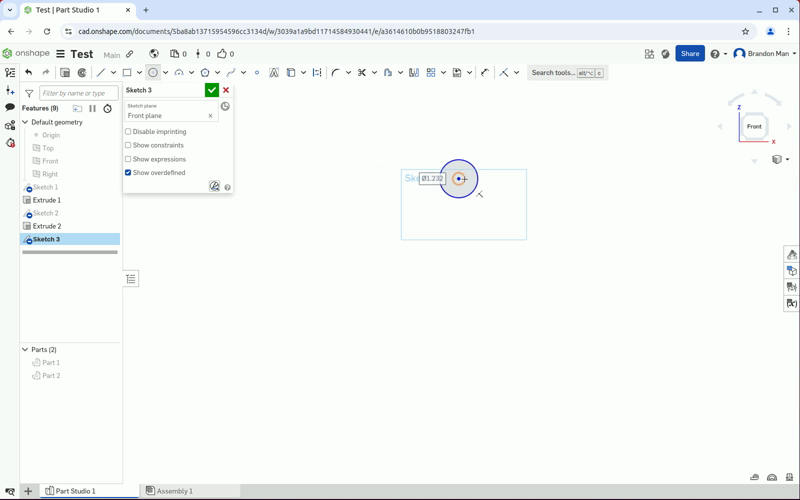
scroll(-6)
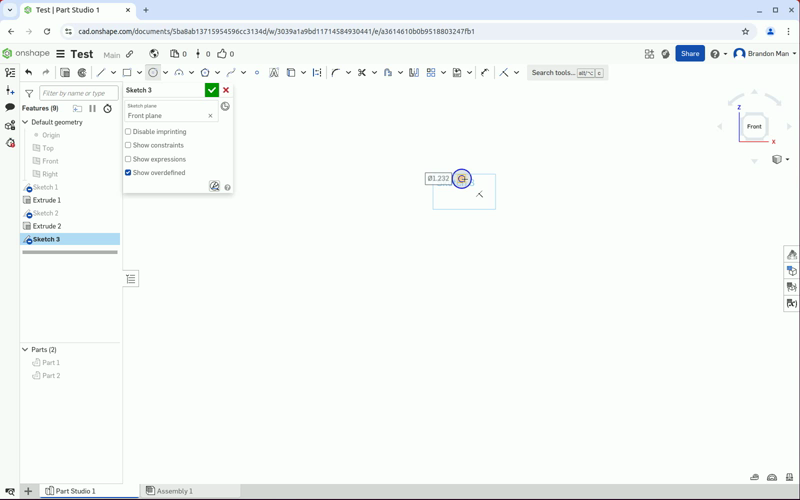
key(esc)
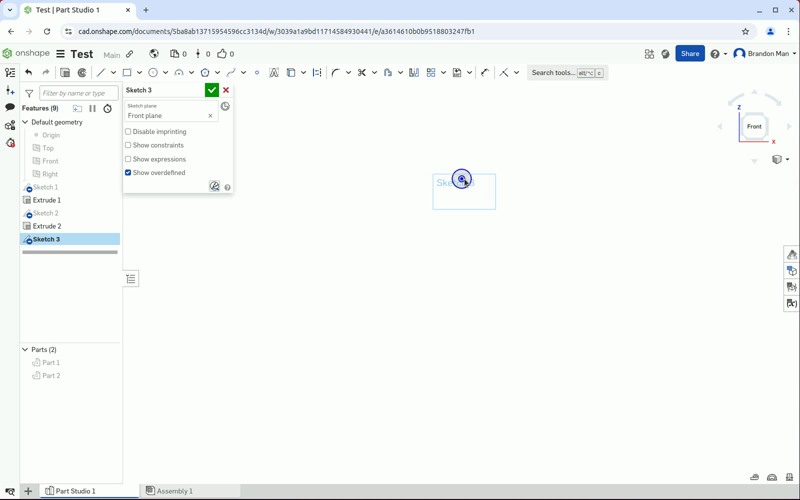
mouse_move(466, 172)
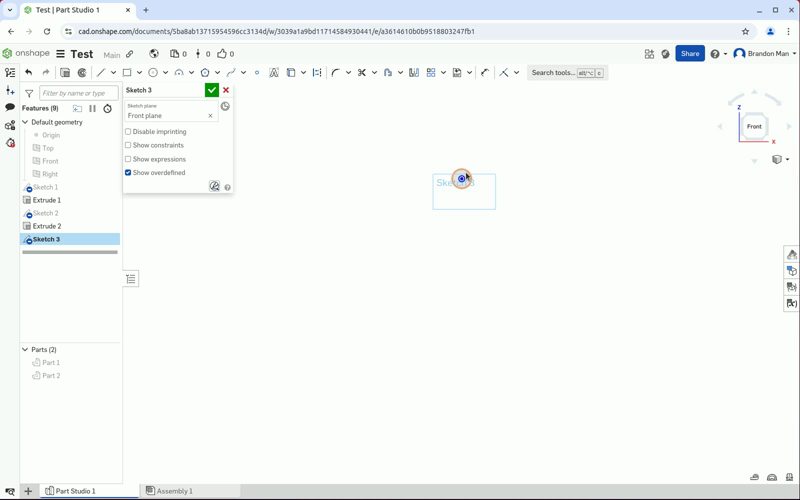
scroll(6)
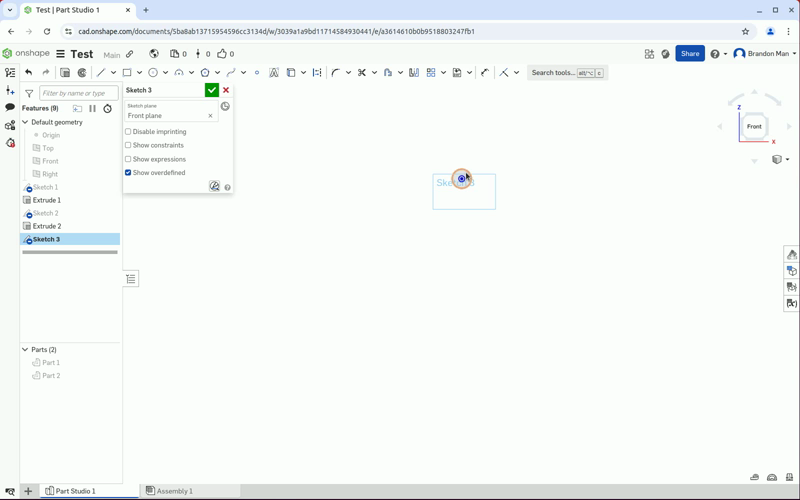
scroll(6)
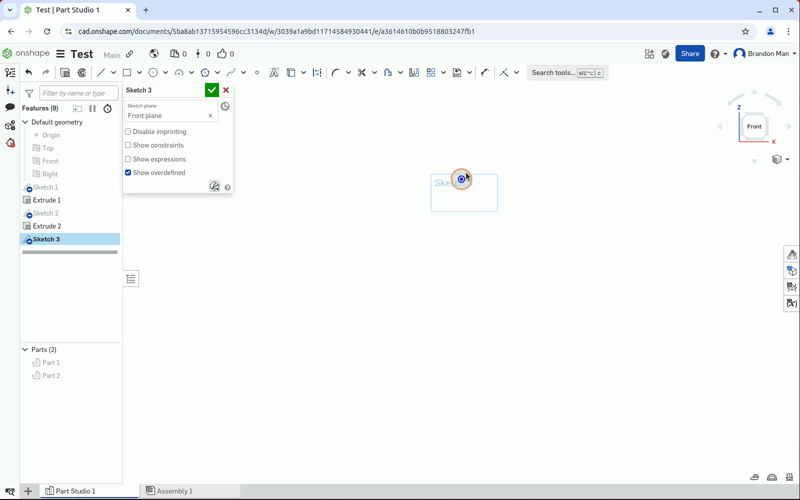
scroll(6)
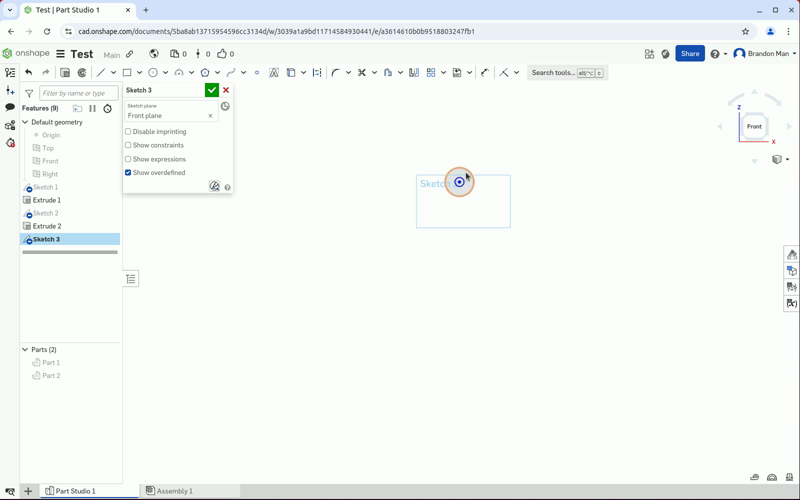
scroll(6)
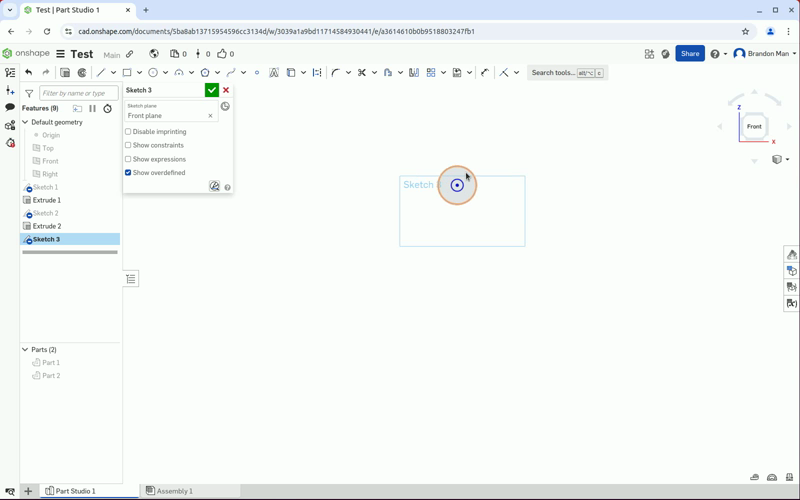
scroll(6)
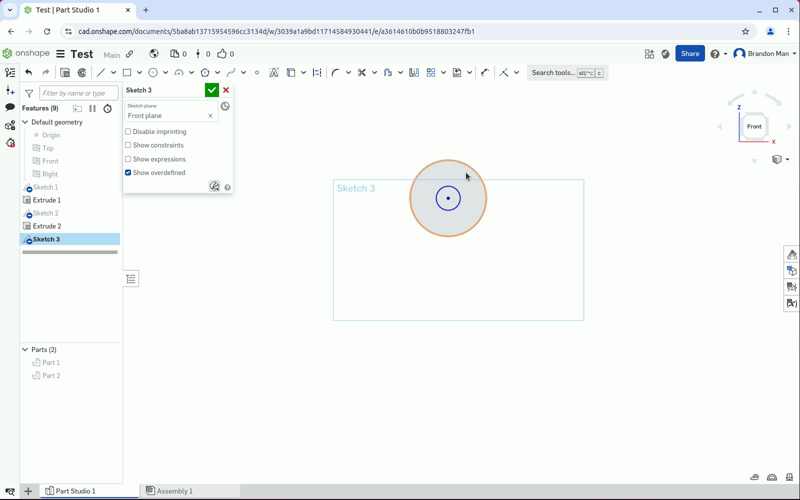
scroll(6)
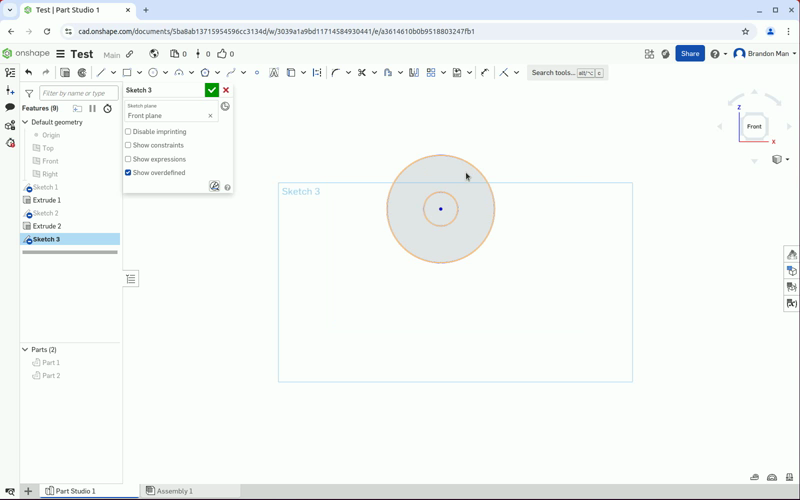
scroll(6)
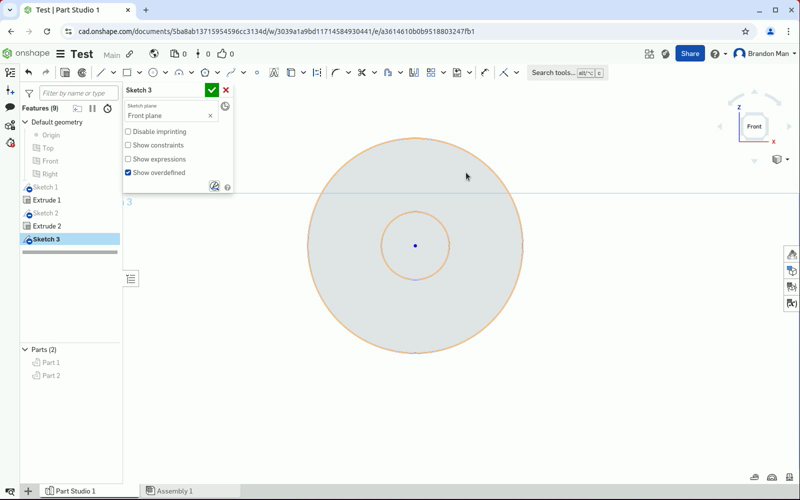
click(466, 172)
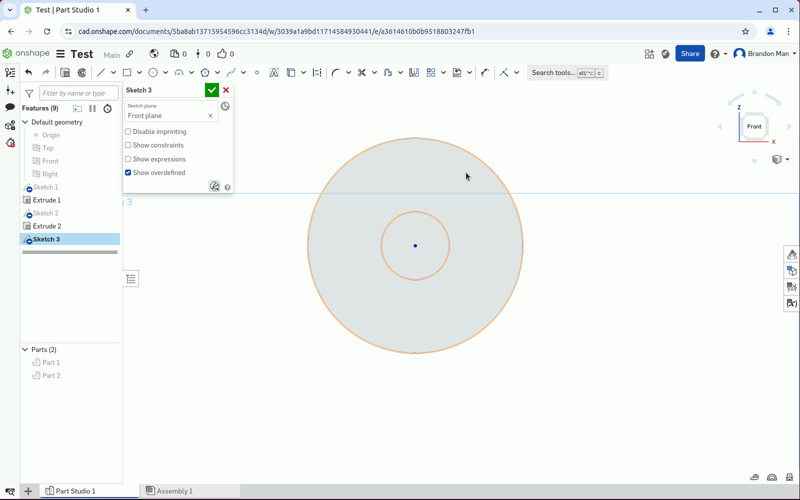
scroll(-6)
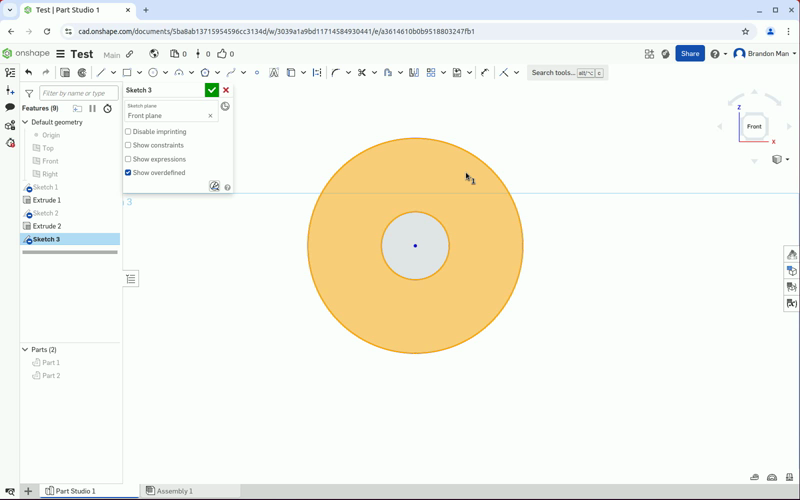
scroll(-6)
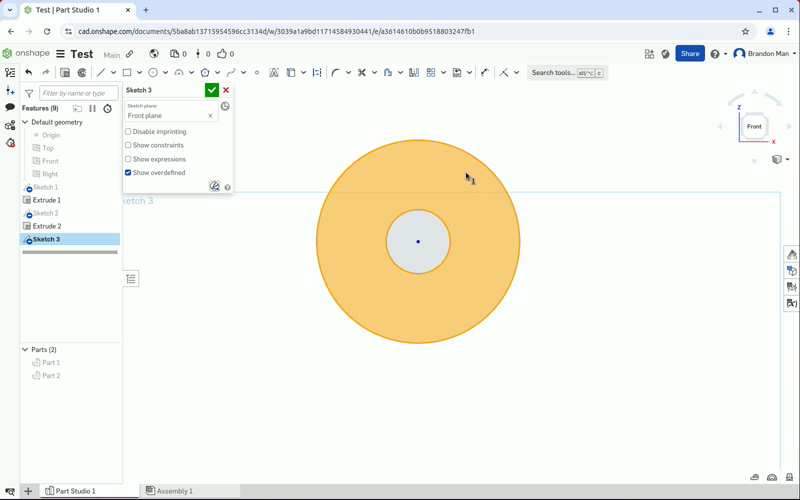
scroll(-6)
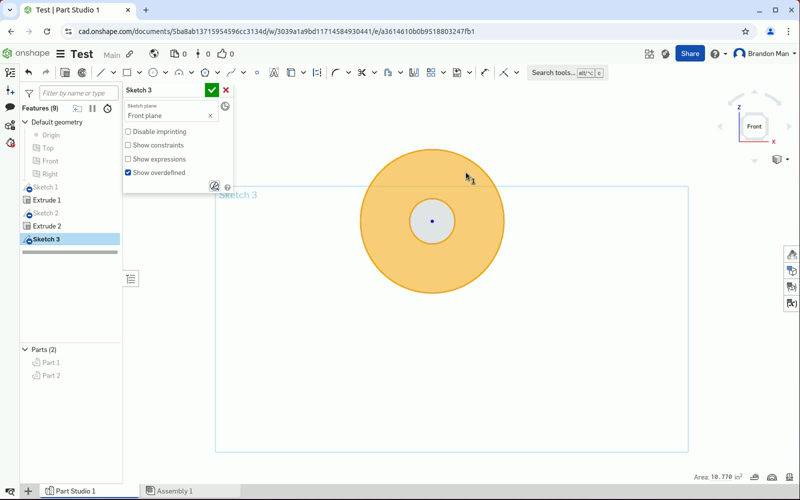
scroll(-6)
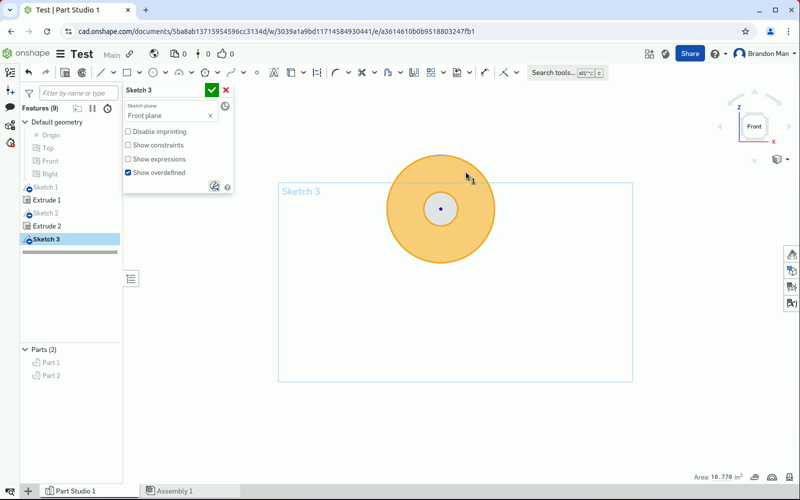
scroll(-6)
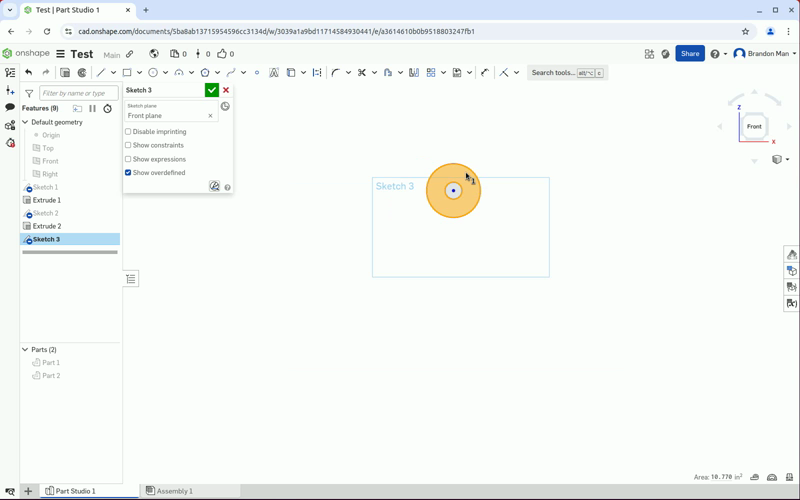
scroll(-6)
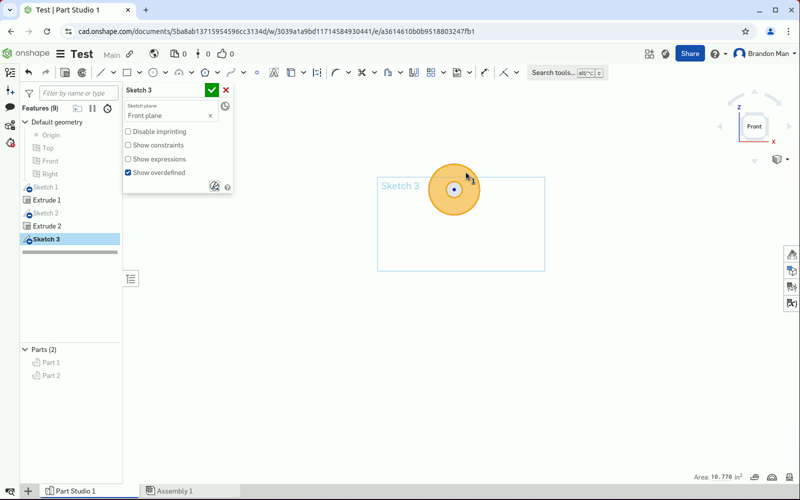
scroll(-6)
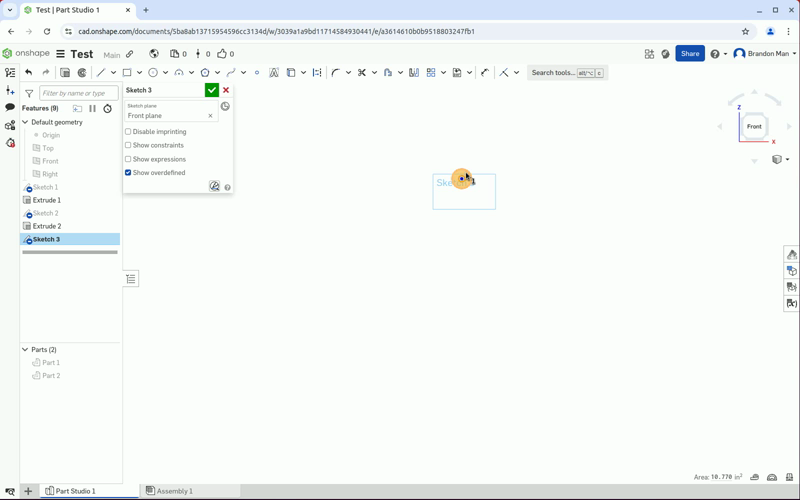
mouse_move(73, 352)
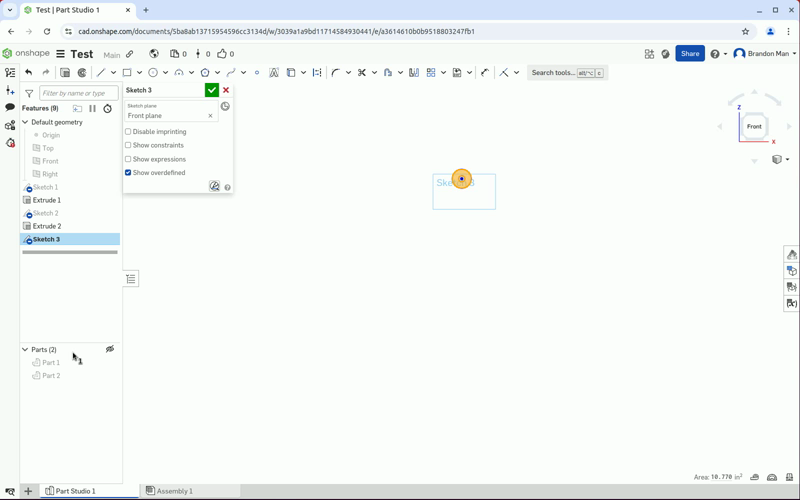
key(shift+y)
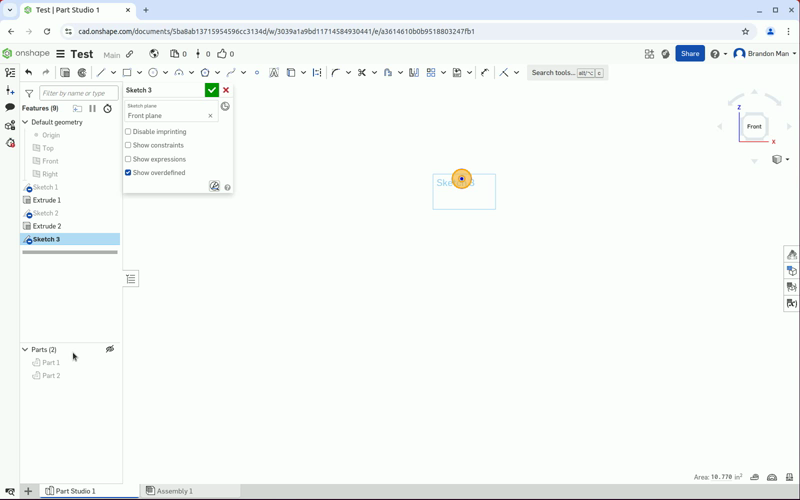
key(shift+e)
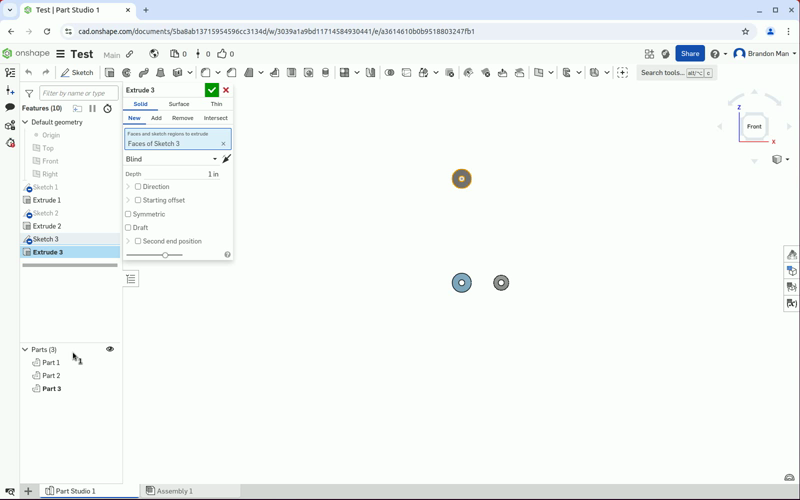
mouse_move(143, 106)
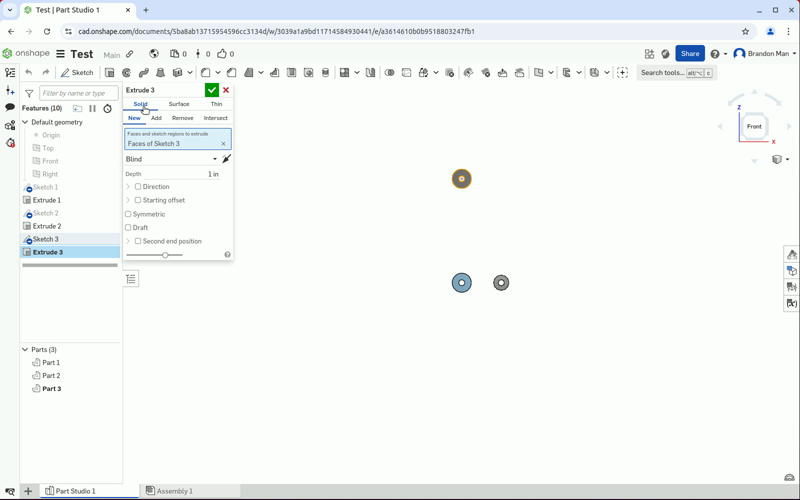
click(143, 106)
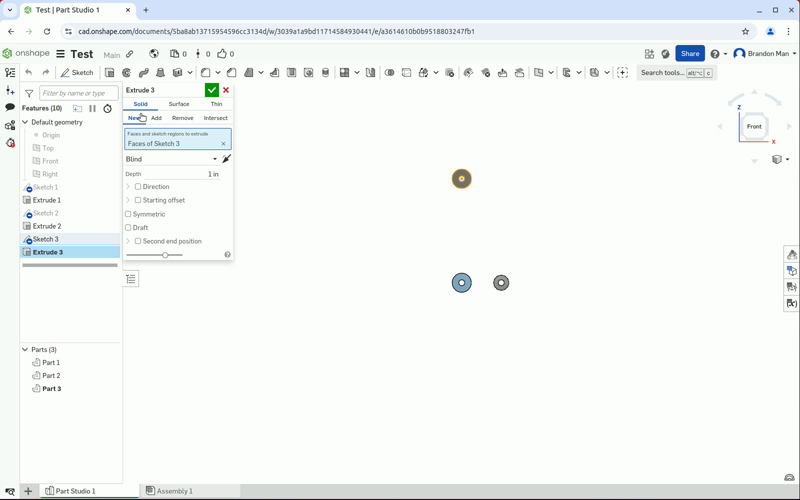
mouse_move(137, 120)
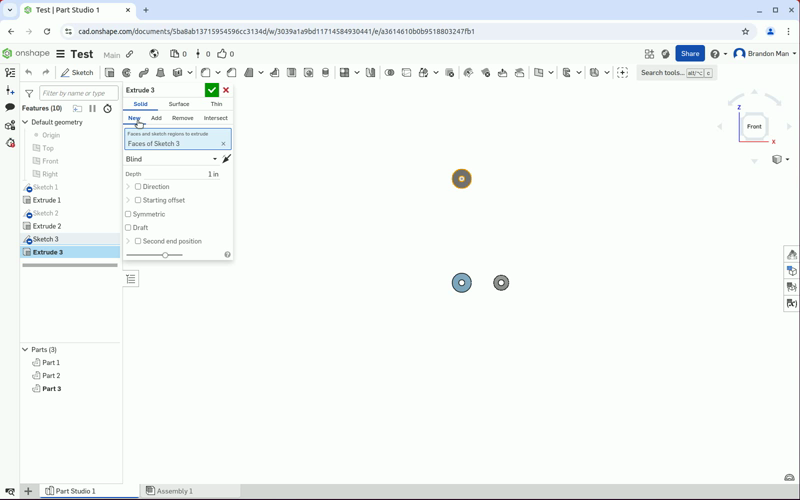
click(137, 120)
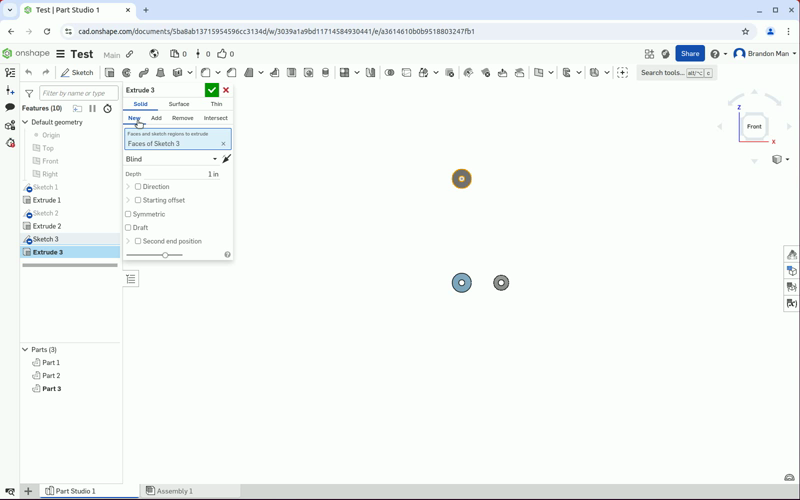
key(tab, 4)
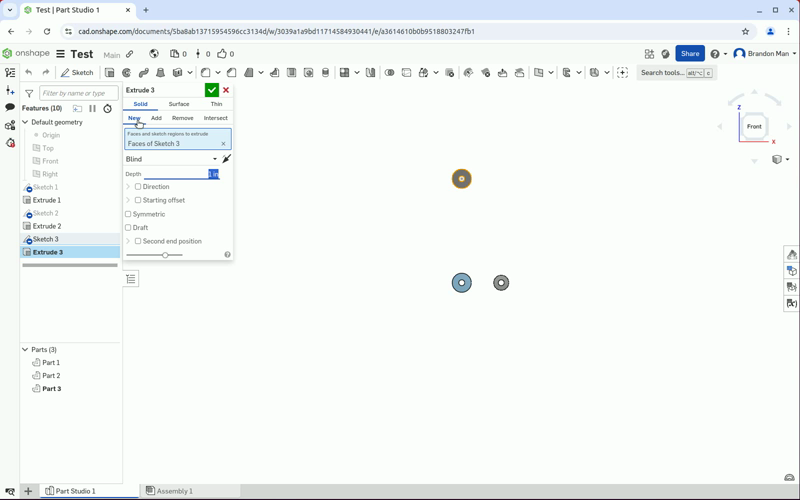
text(0.481)
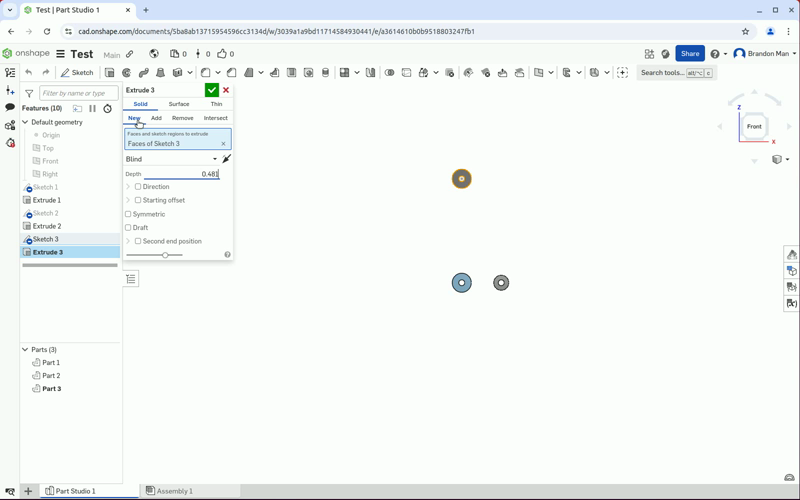
key(enter)
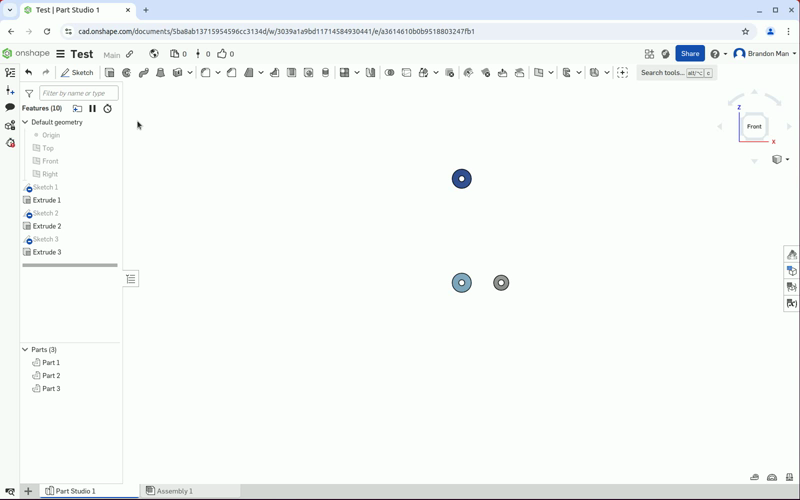
key(shift+h)
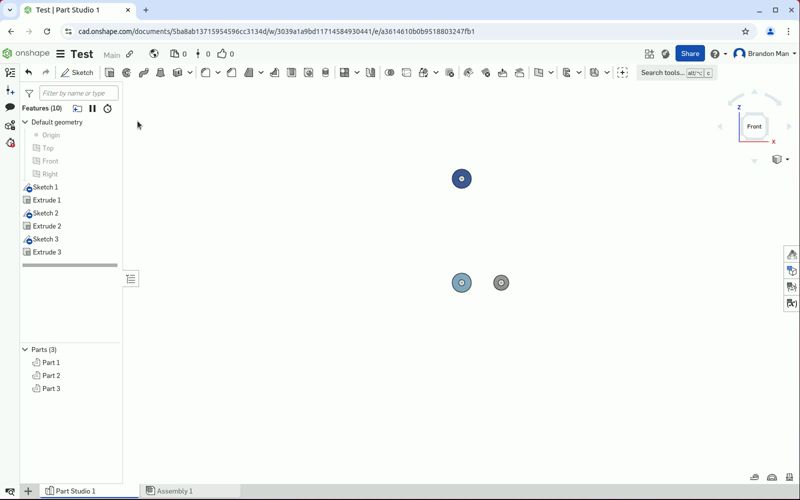
key(shift+h)
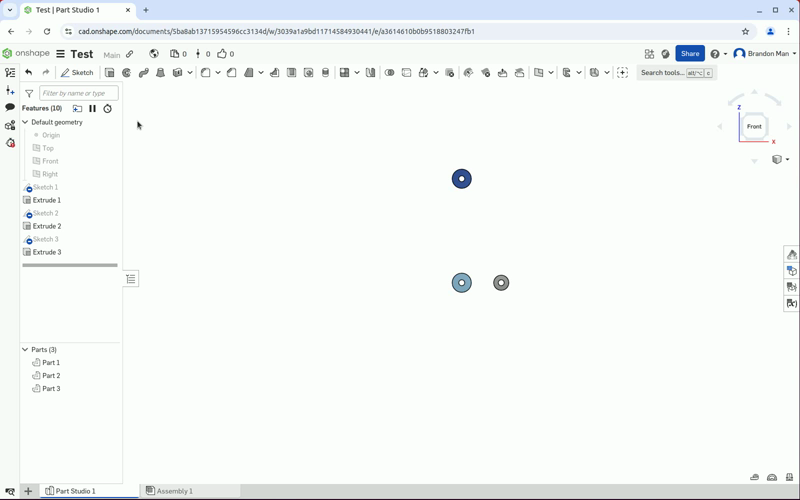
mouse_move(73, 189)
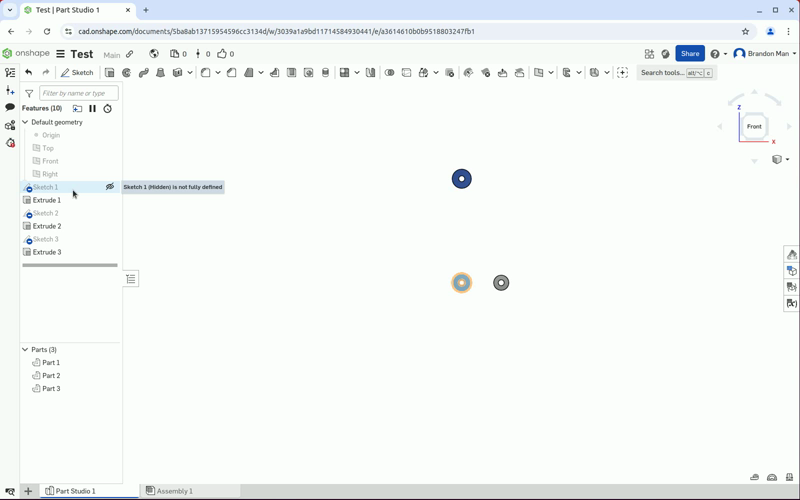
click(73, 189)
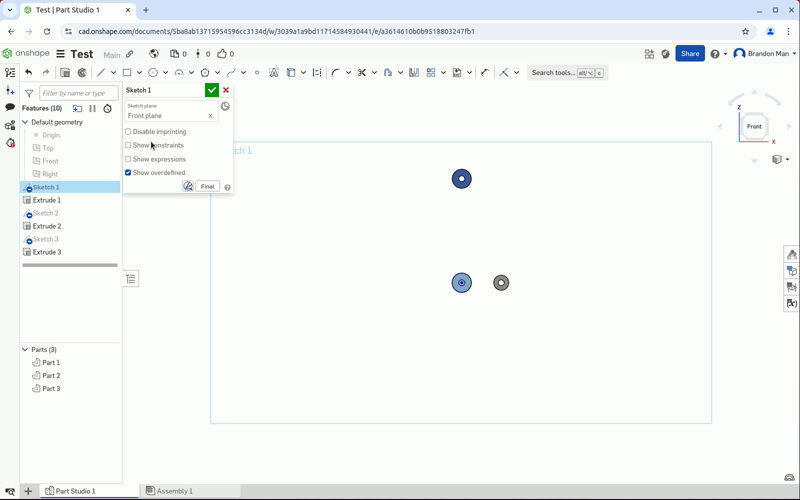
mouse_move(229, 92)
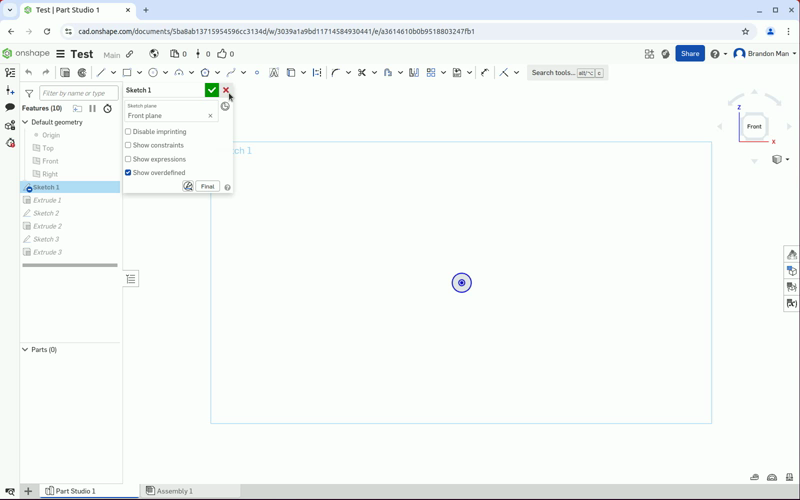
click(229, 92)
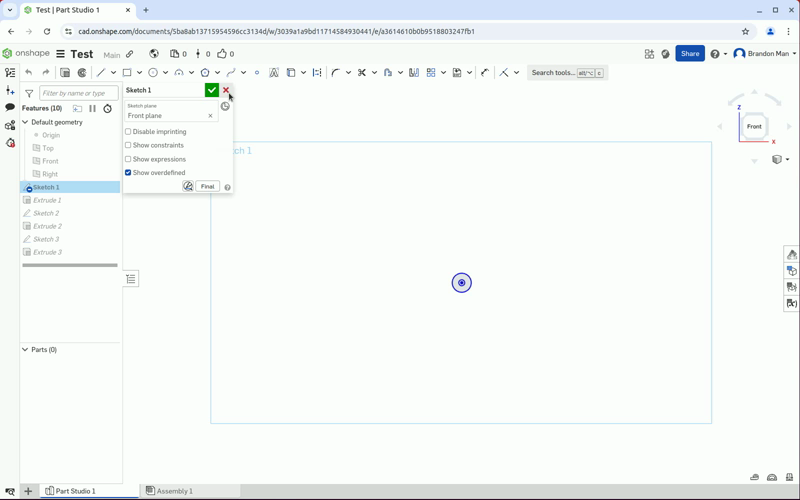
key(shift+s)
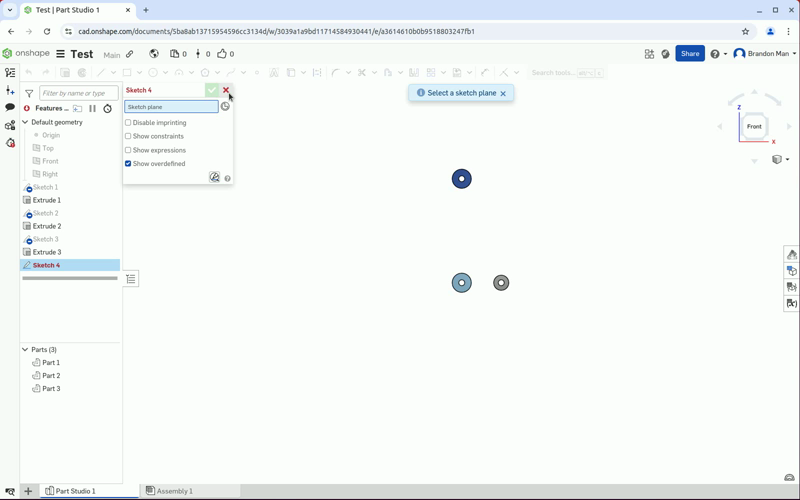
mouse_move(73, 163)
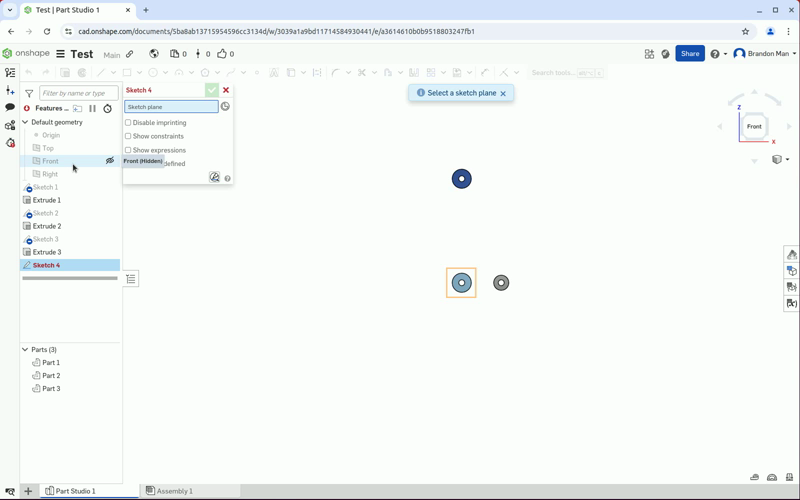
click(73, 163)
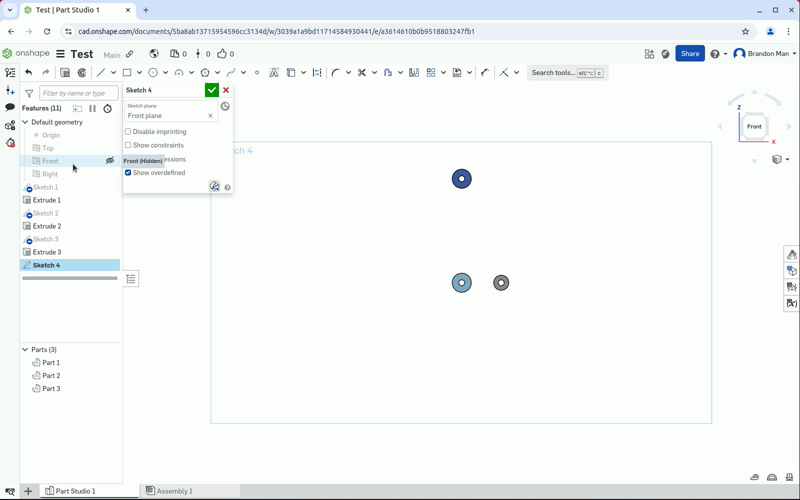
mouse_move(73, 352)
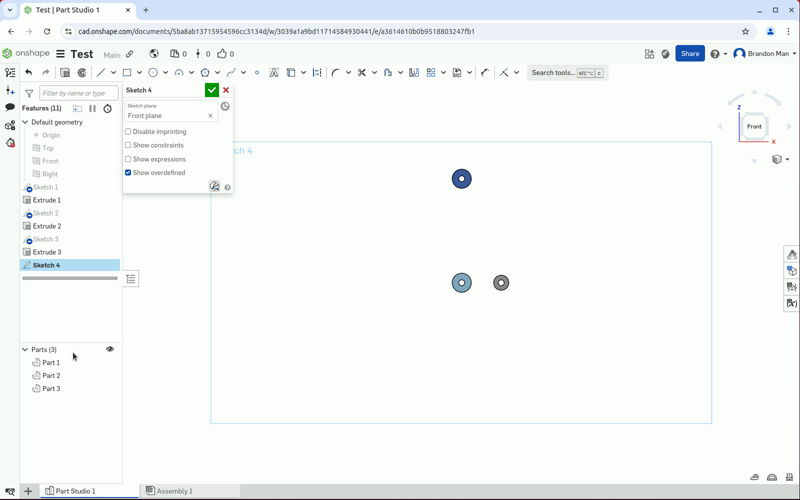
key(y)
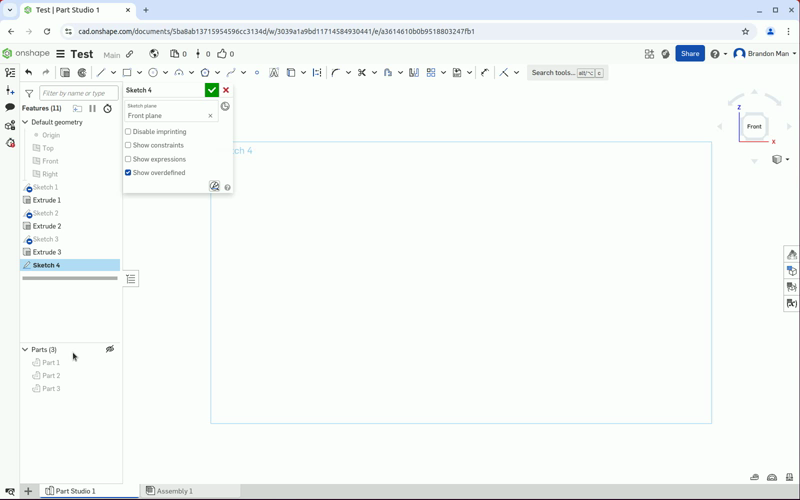
key(l)
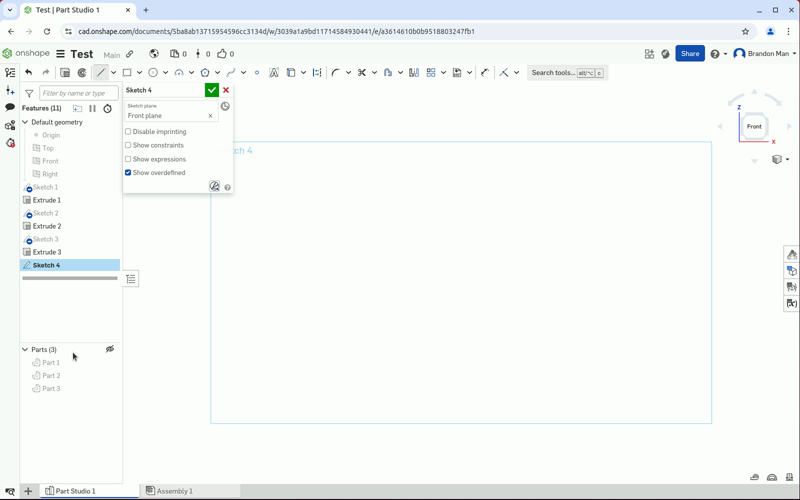
key_down(shift)
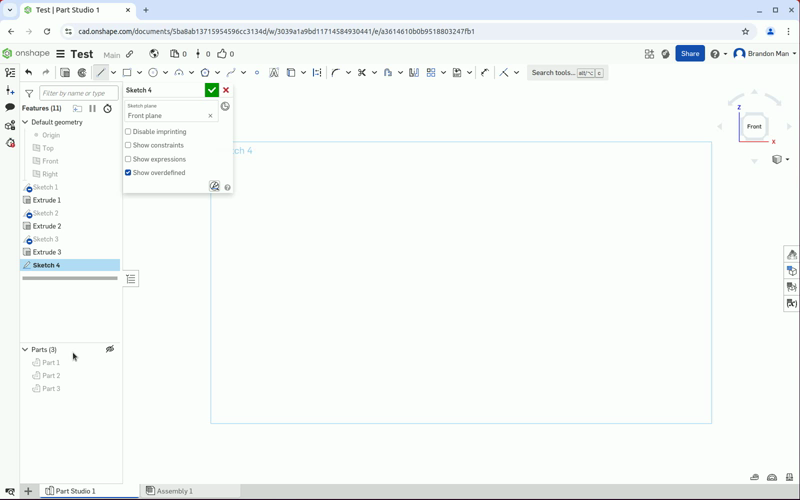
mouse_move(446, 226)
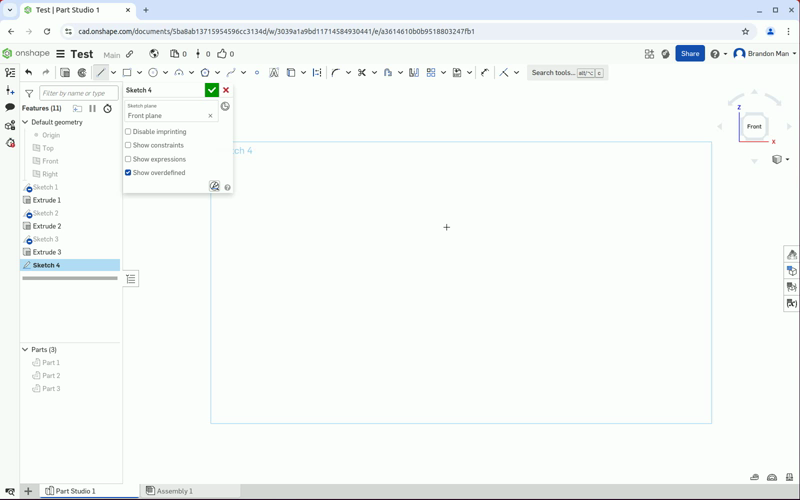
click(446, 226)
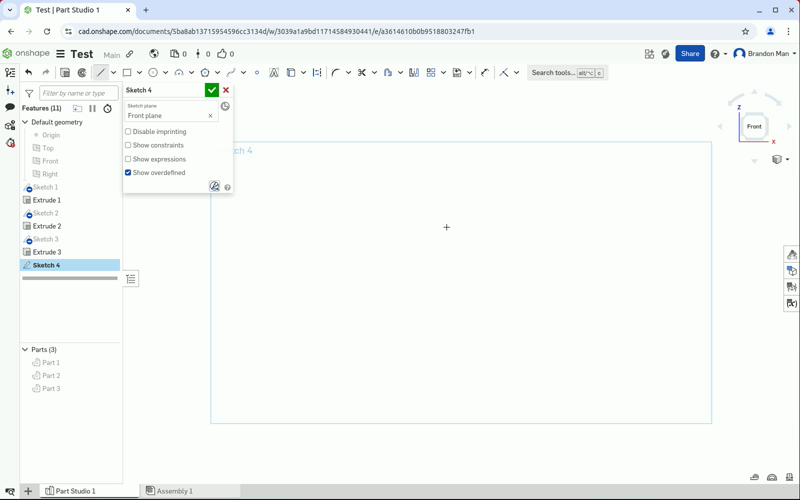
key_up(shift)
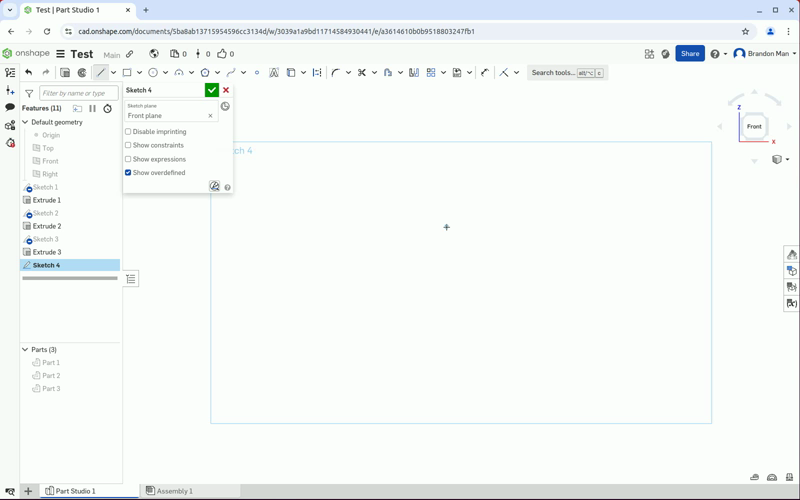
key_down(shift)
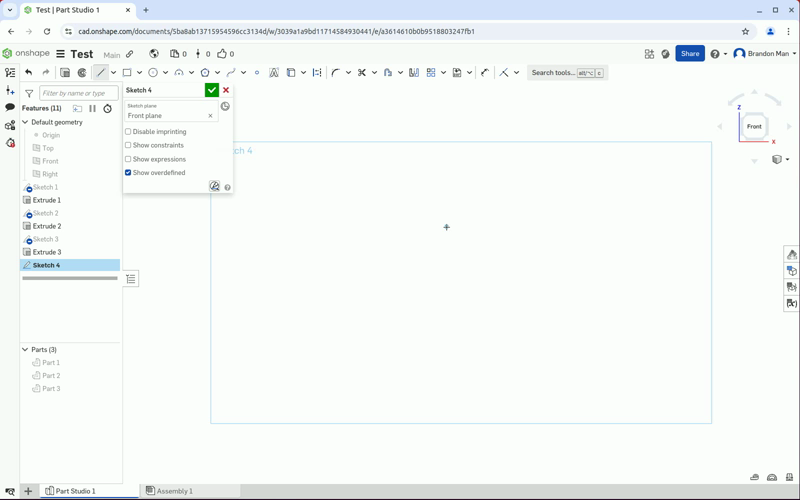
mouse_move(476, 226)
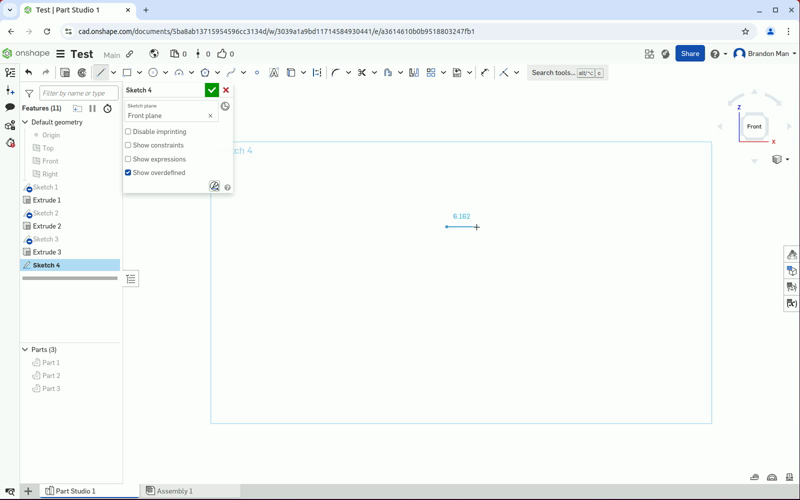
mouse_move(452, 284)
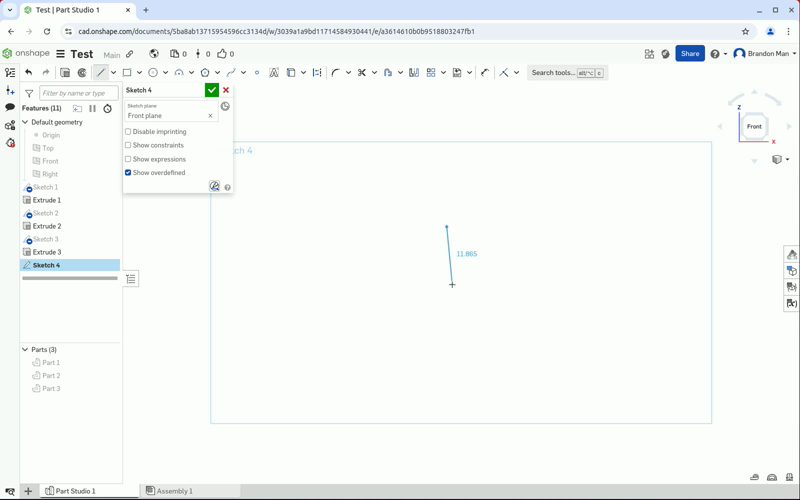
click(452, 284)
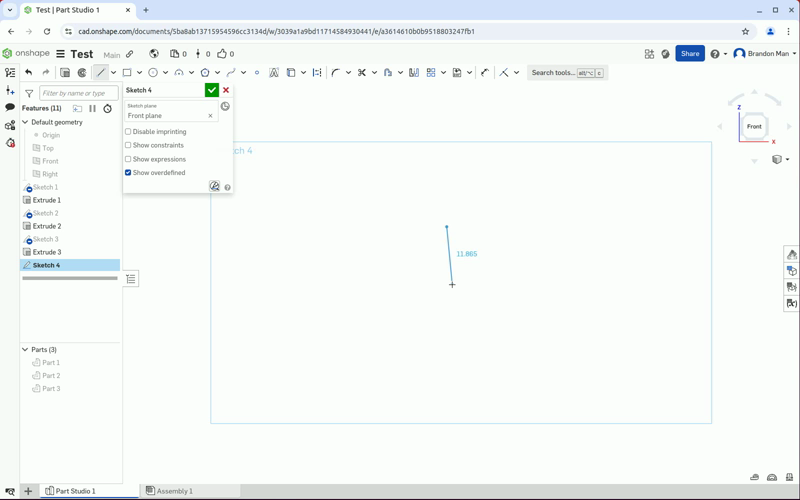
key_up(shift)
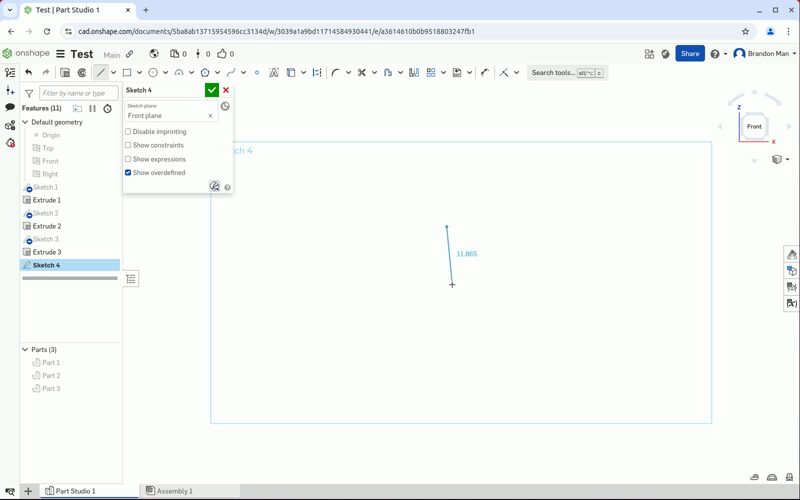
key(esc)
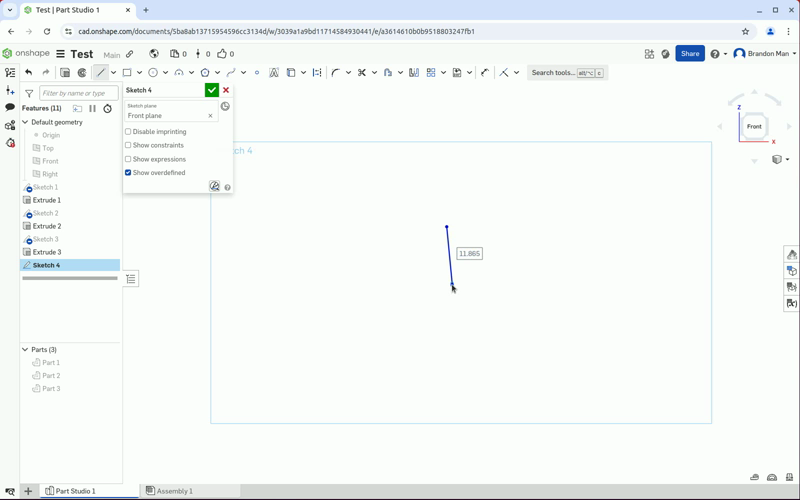
key(a)
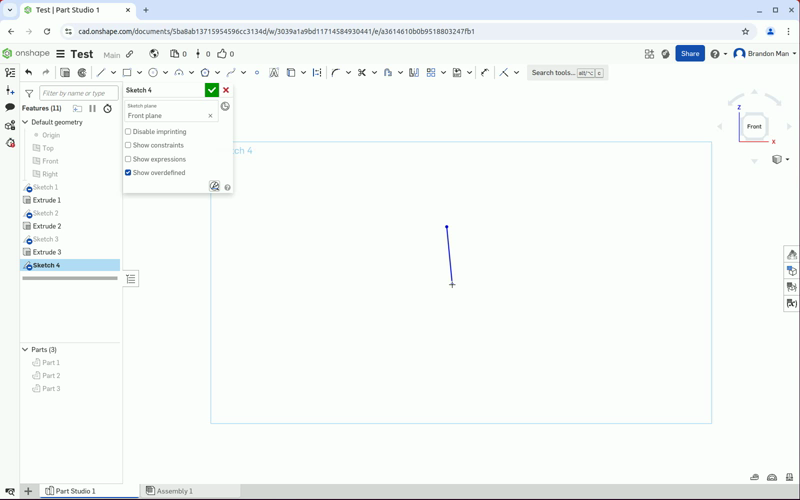
mouse_move(452, 284)
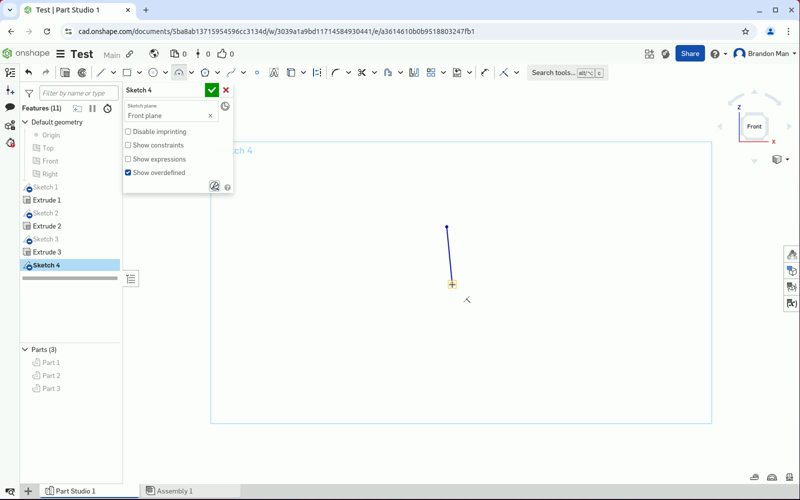
click(452, 284)
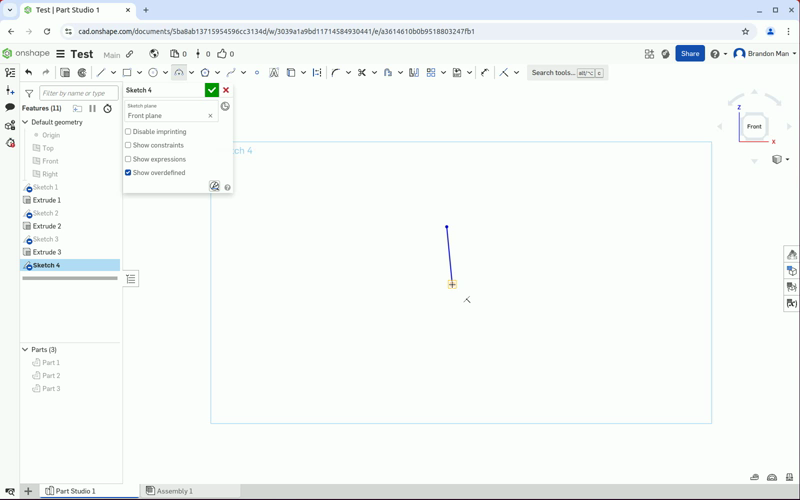
key_down(shift)
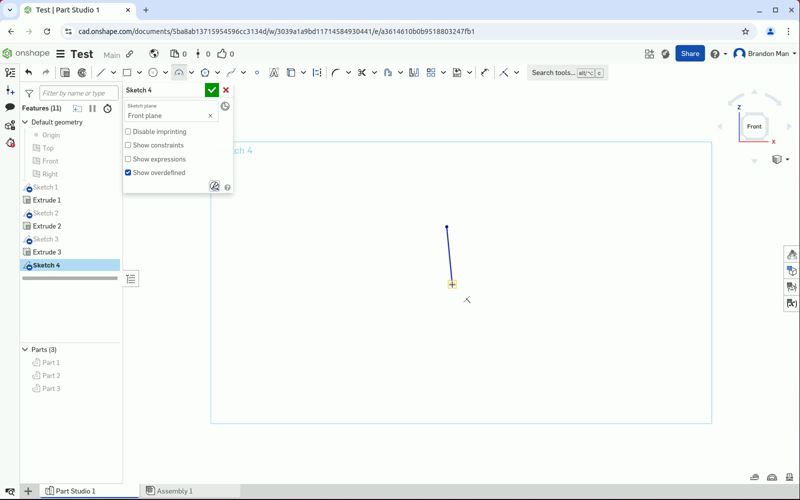
mouse_move(461, 291)
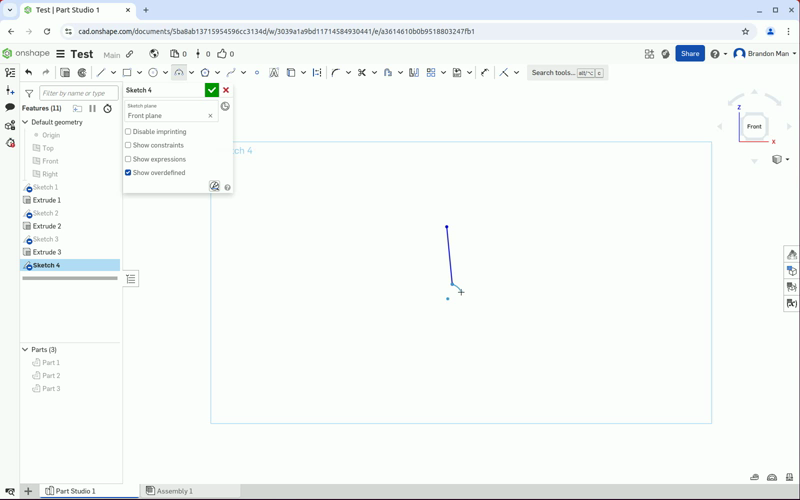
click(461, 291)
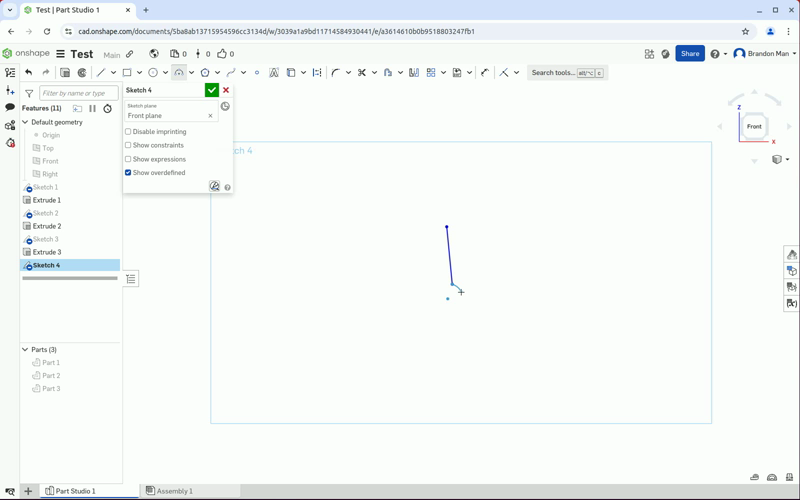
mouse_move(466, 276)
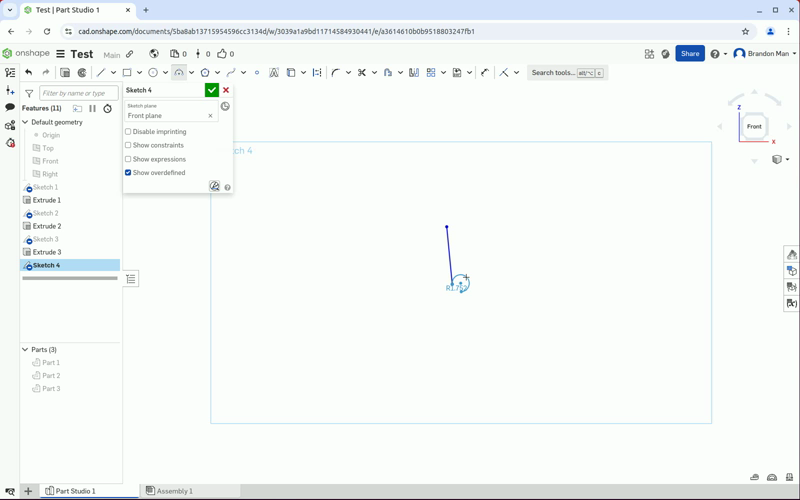
click(466, 276)
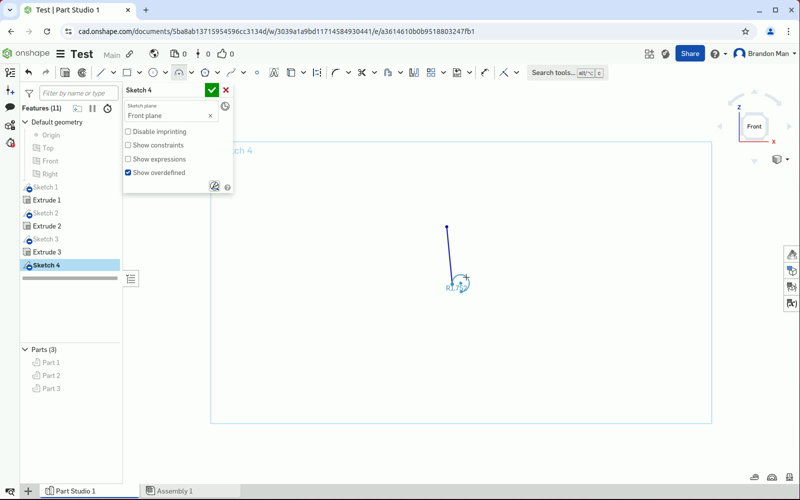
key_up(shift)
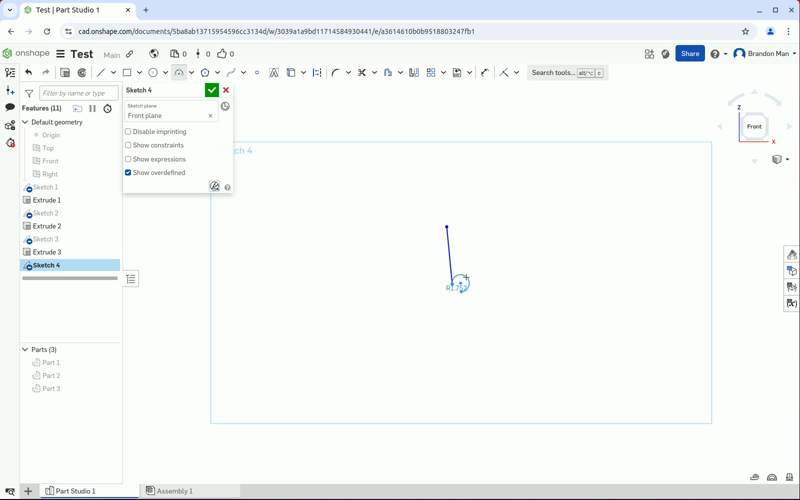
key(esc)
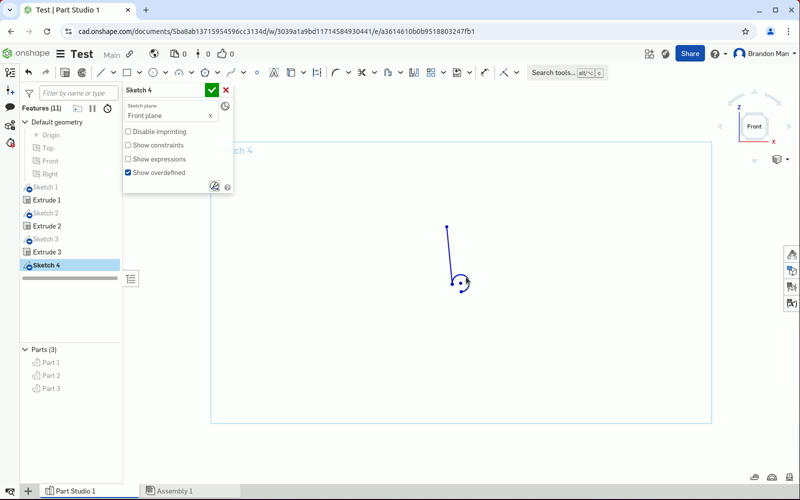
key(l)
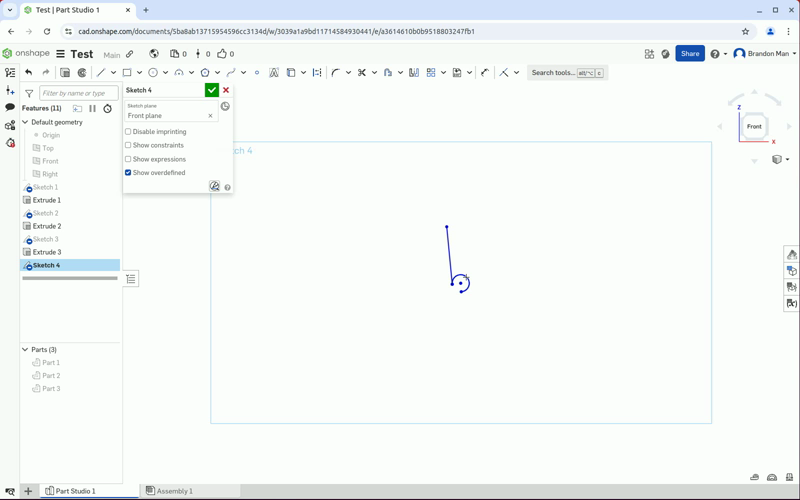
mouse_move(461, 291)
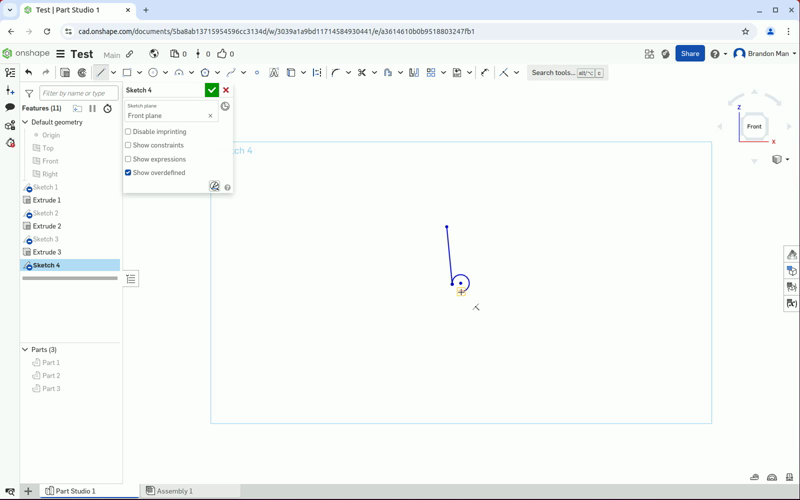
click(461, 291)
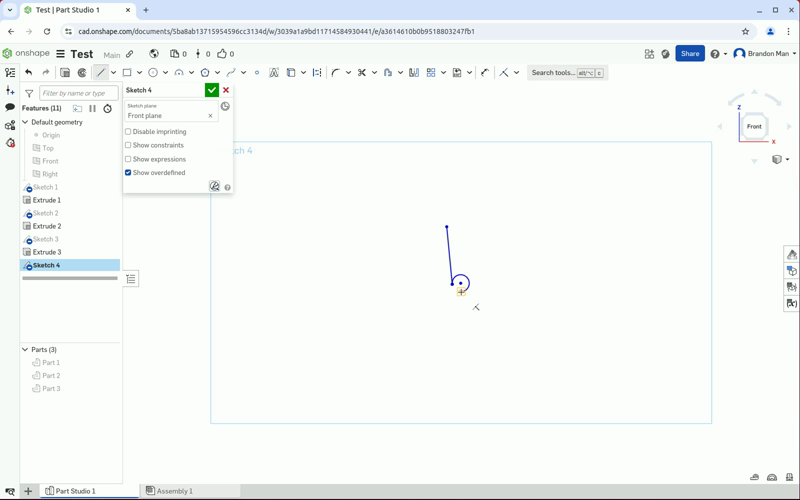
key_down(shift)
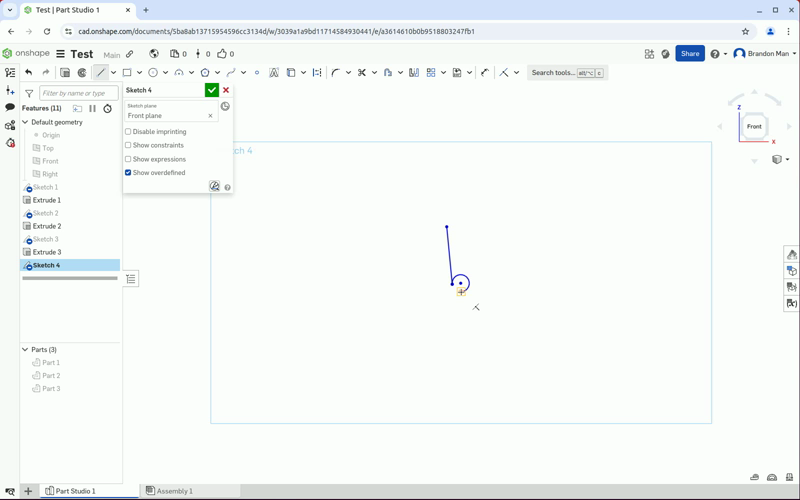
mouse_move(491, 291)
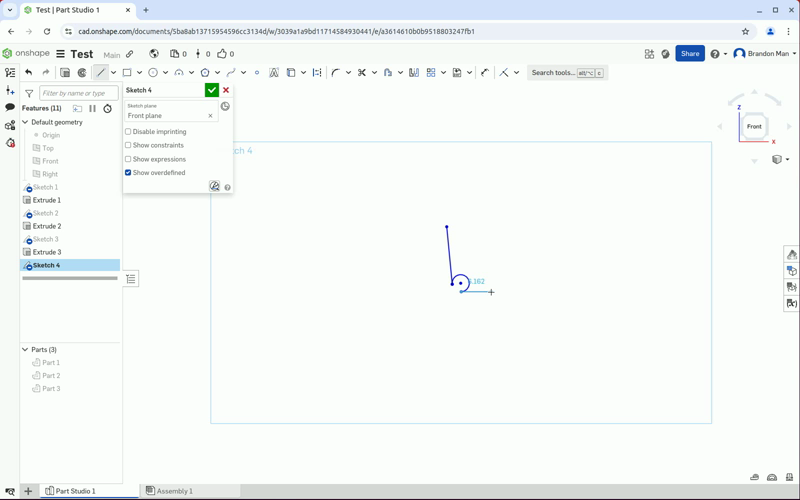
mouse_move(502, 290)
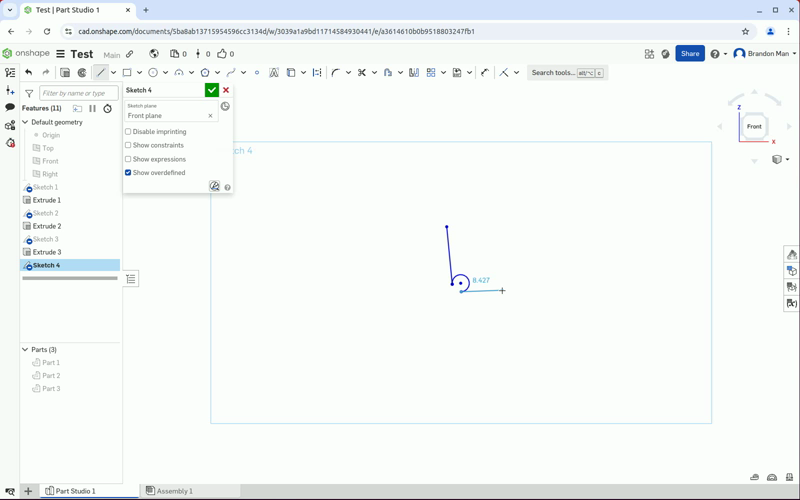
click(502, 290)
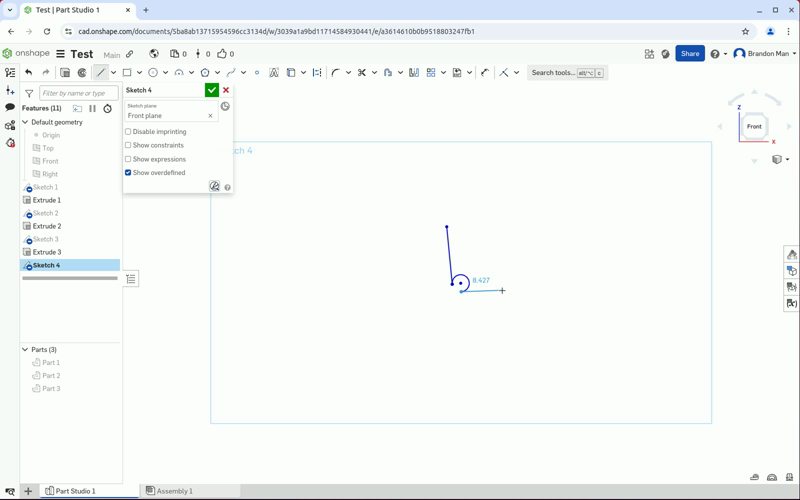
key_up(shift)
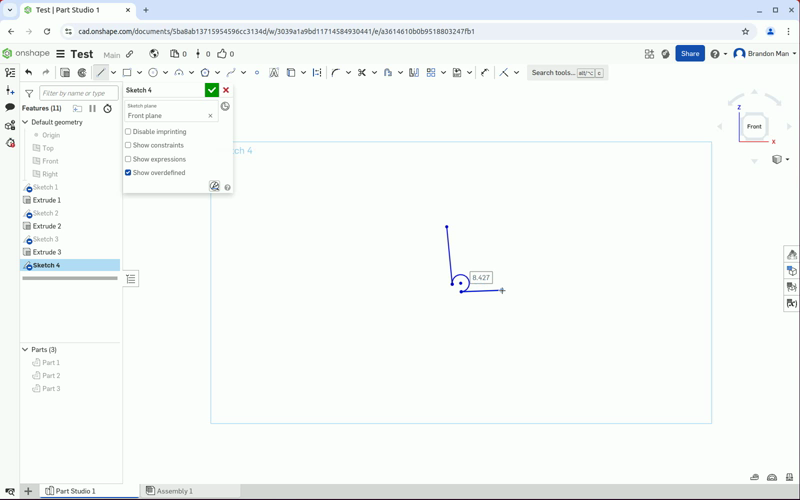
key(esc)
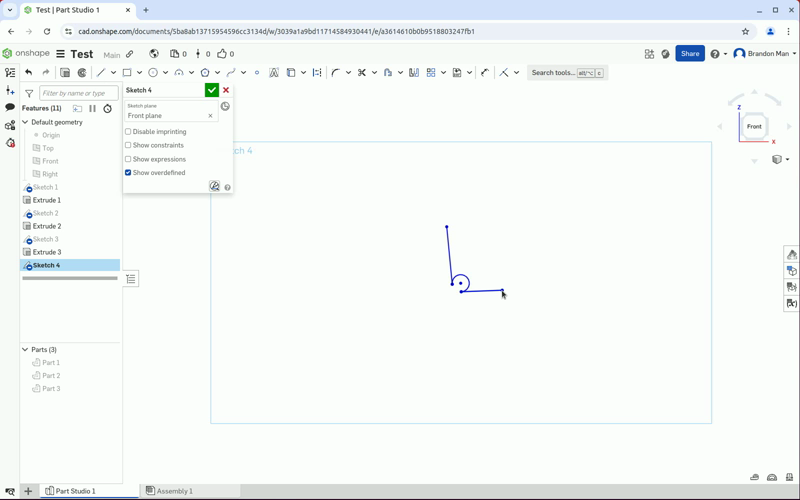
key(a)
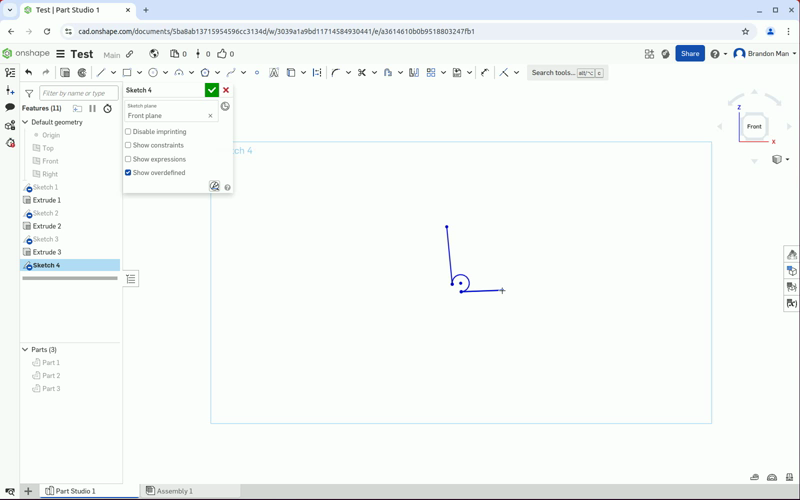
mouse_move(502, 290)
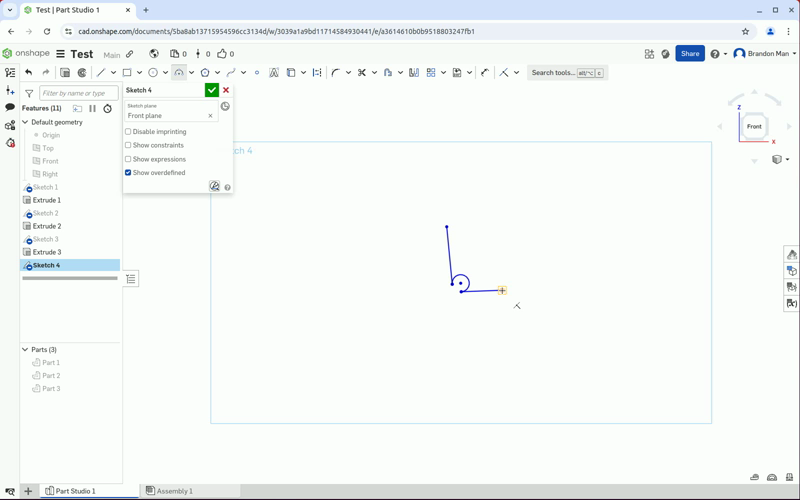
click(502, 290)
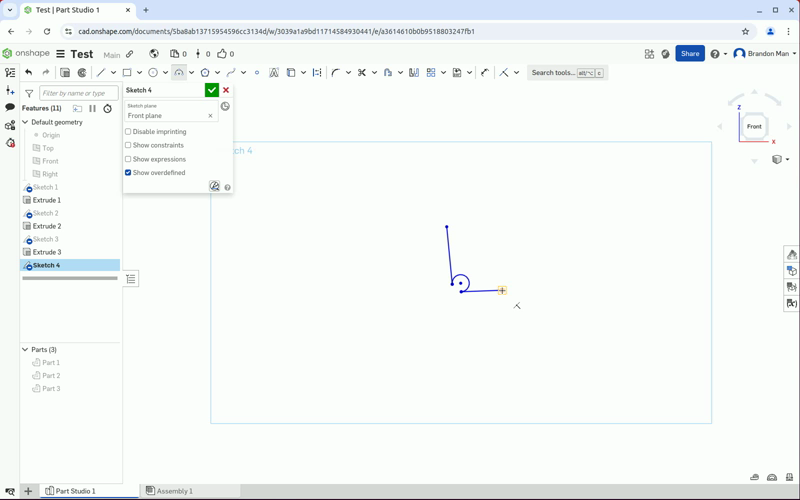
key_down(shift)
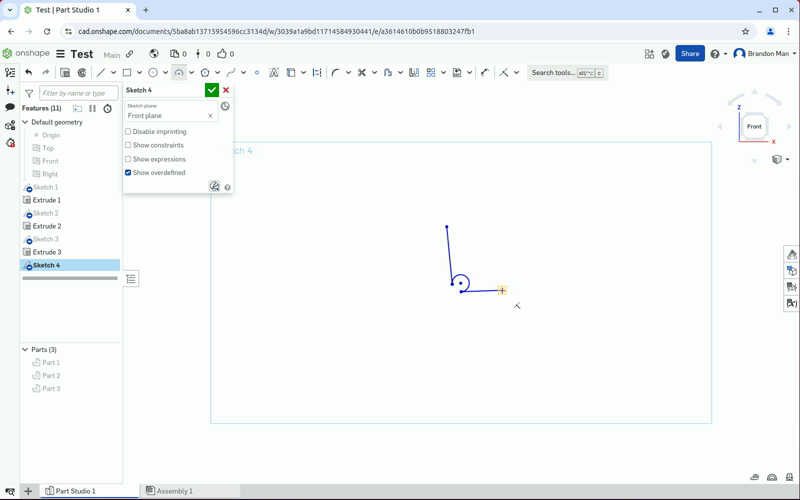
mouse_move(502, 276)
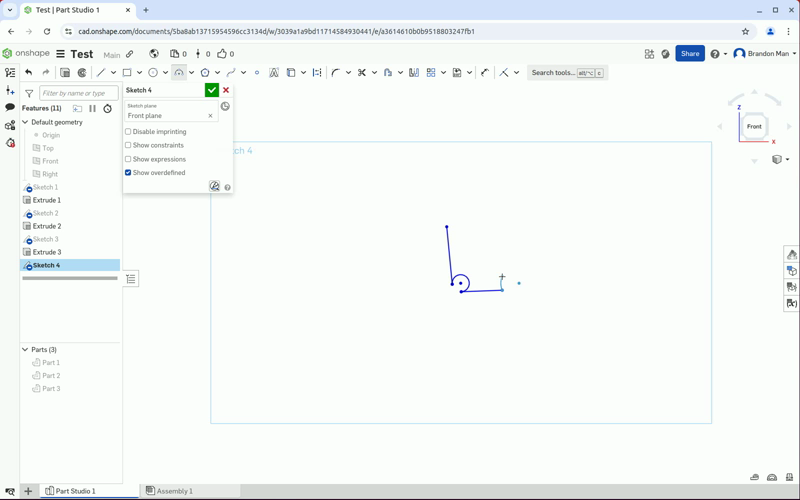
click(502, 276)
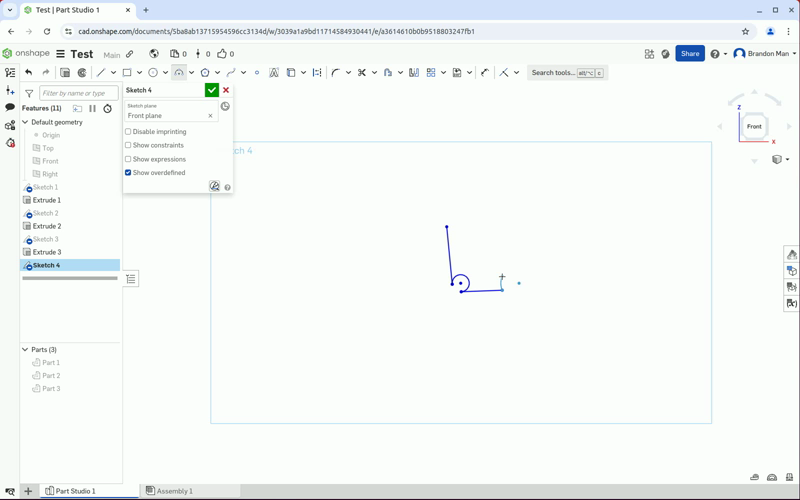
mouse_move(494, 282)
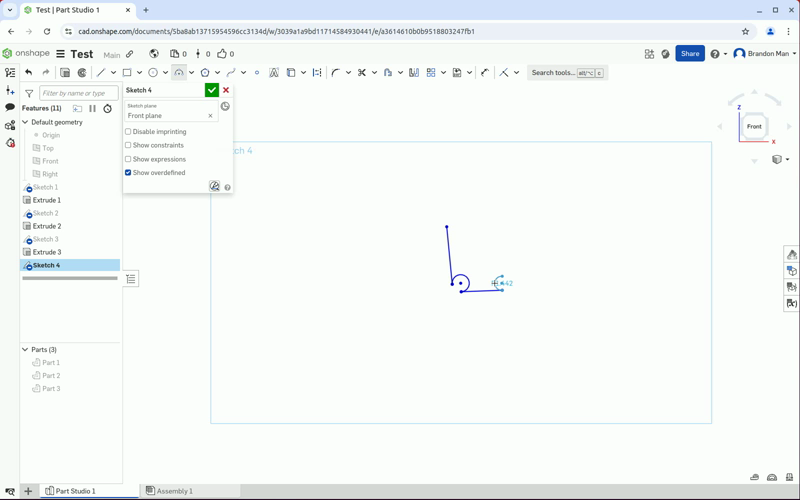
click(494, 282)
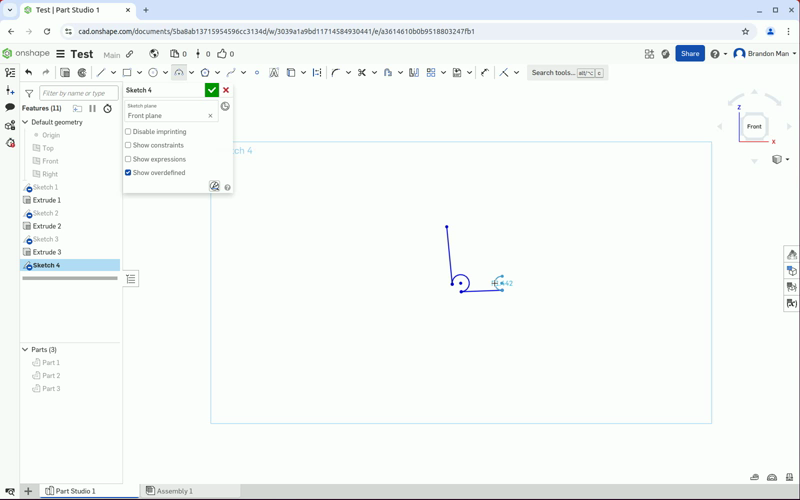
key_up(shift)
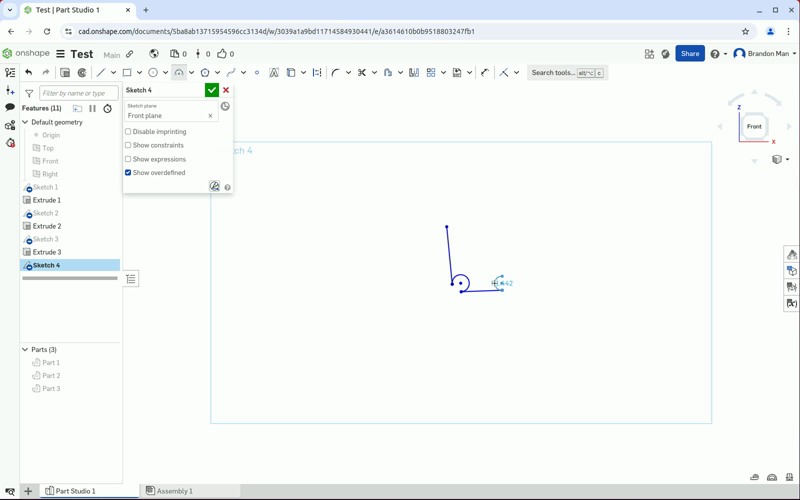
key(esc)
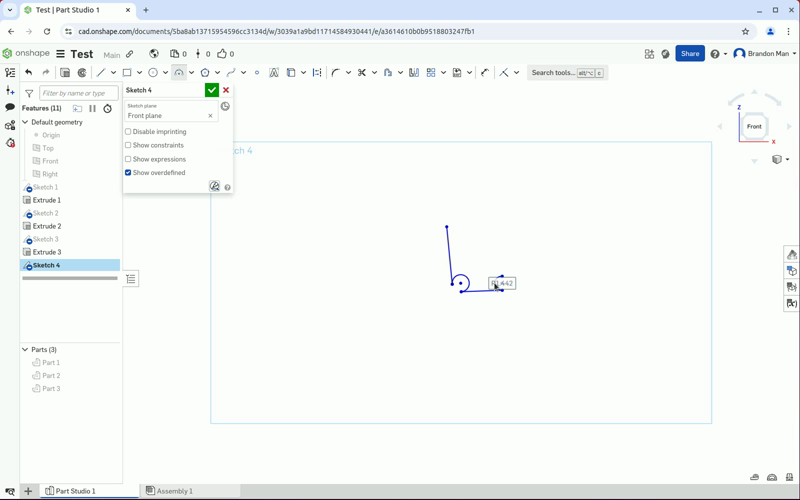
key(l)
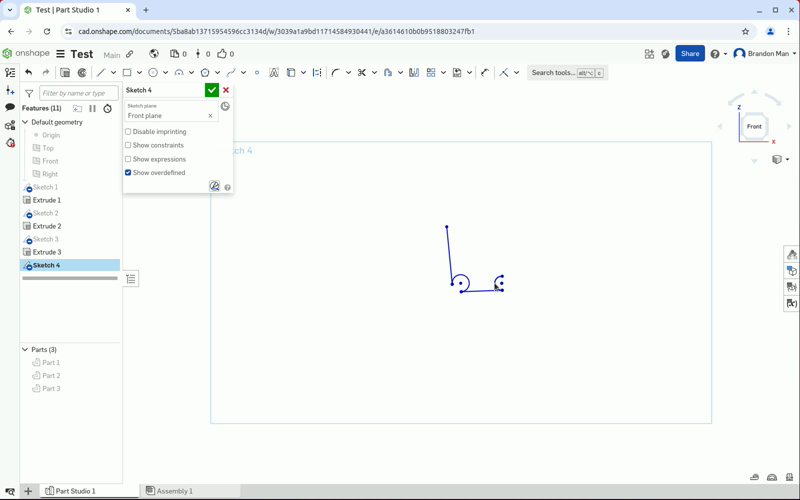
mouse_move(502, 276)
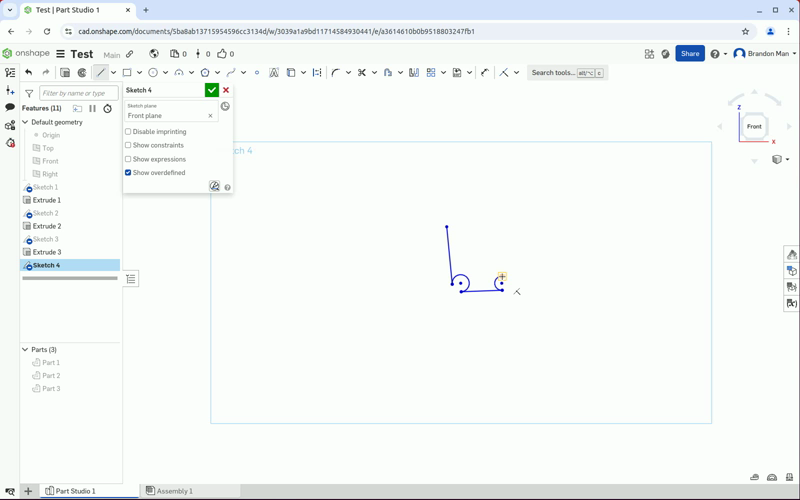
click(502, 276)
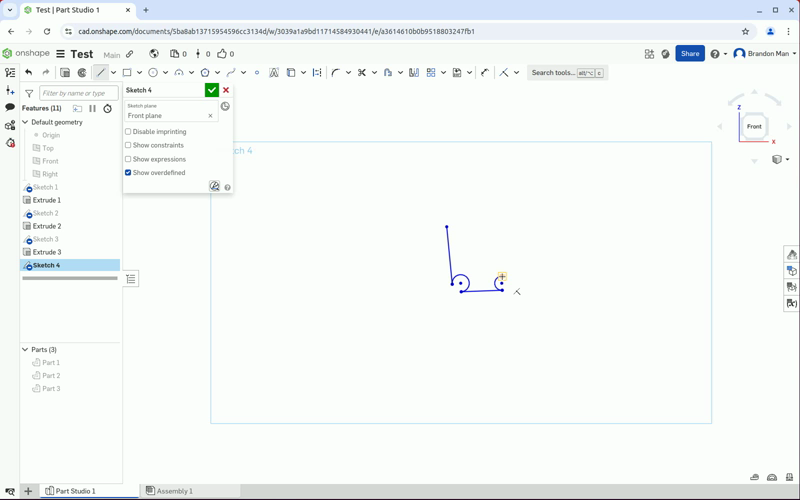
key_down(shift)
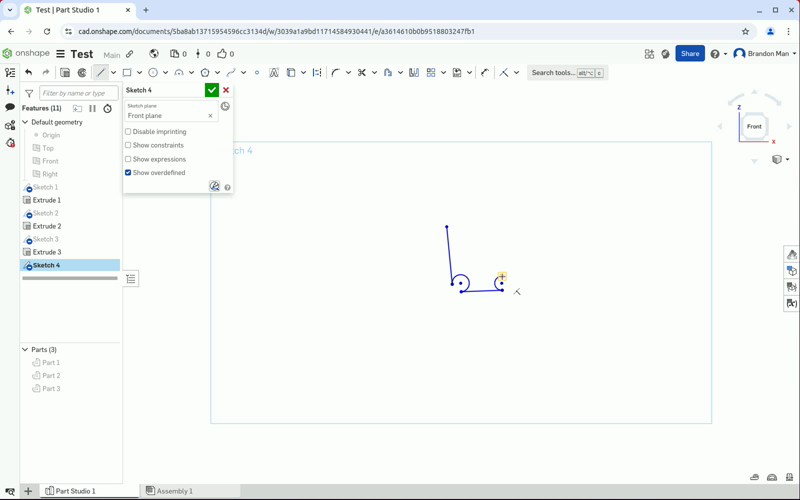
mouse_move(532, 276)
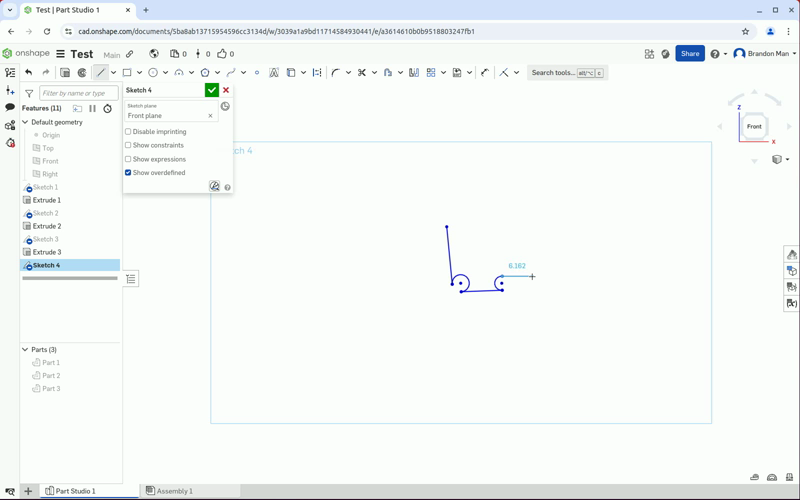
mouse_move(478, 275)
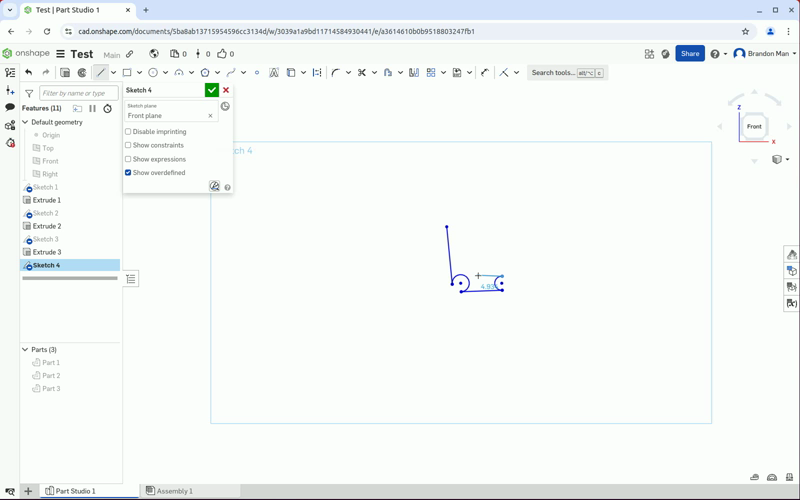
click(478, 275)
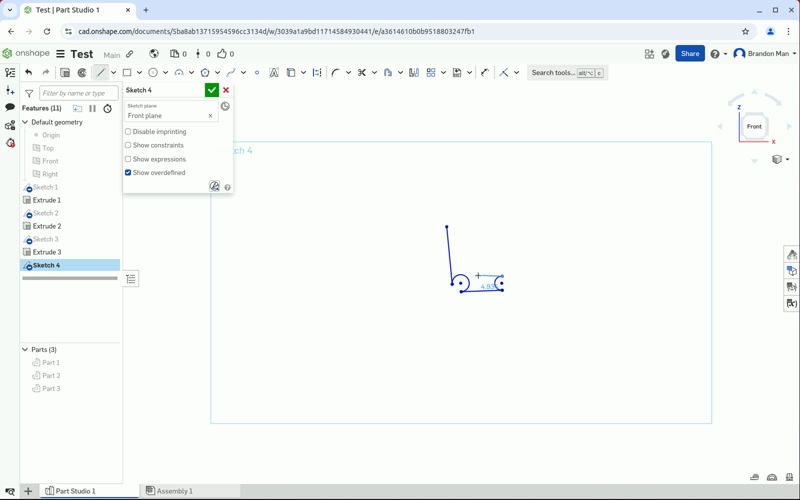
key_up(shift)
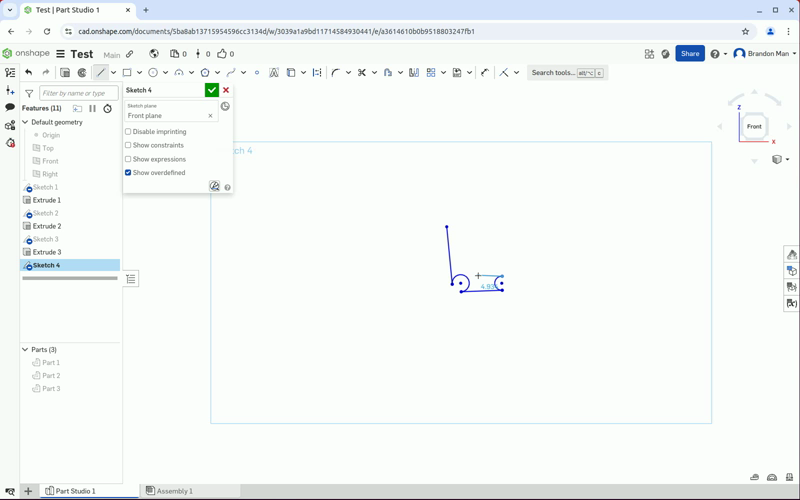
key(esc)
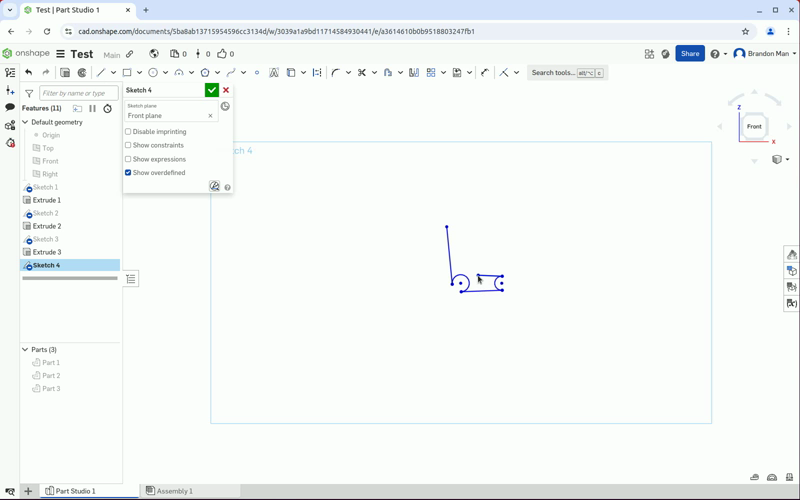
key(a)
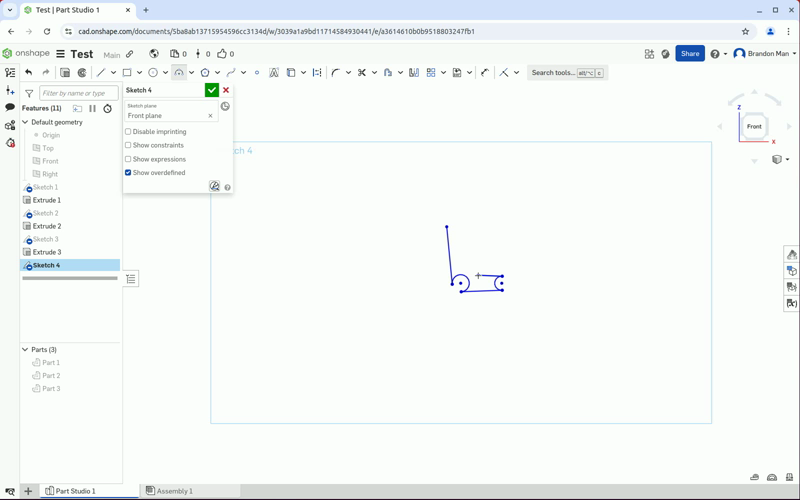
mouse_move(478, 275)
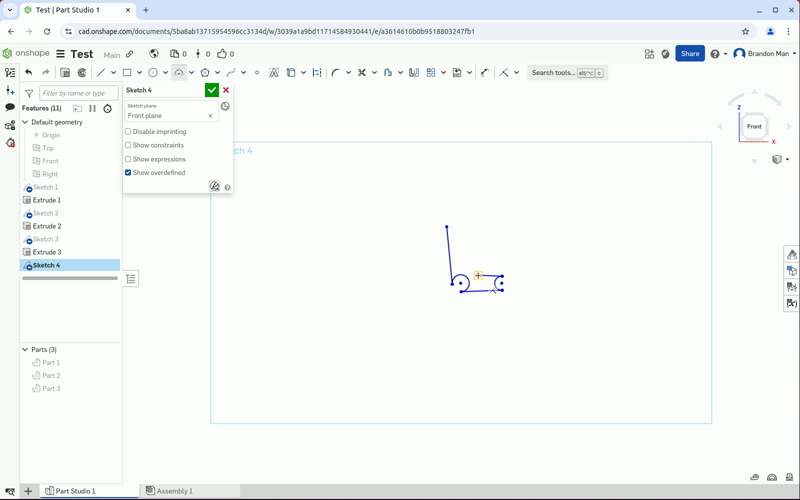
click(478, 275)
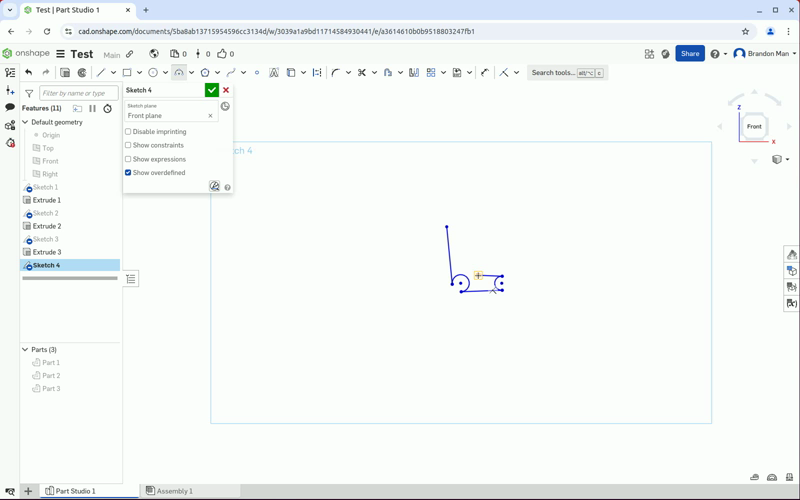
key_down(shift)
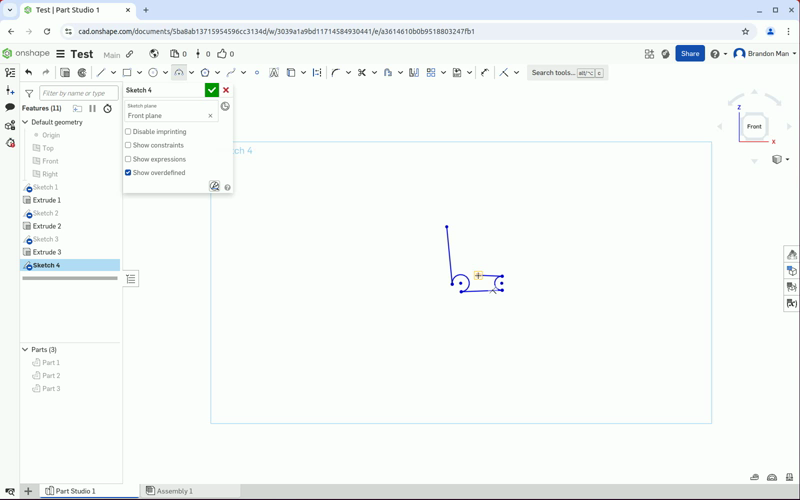
mouse_move(471, 267)
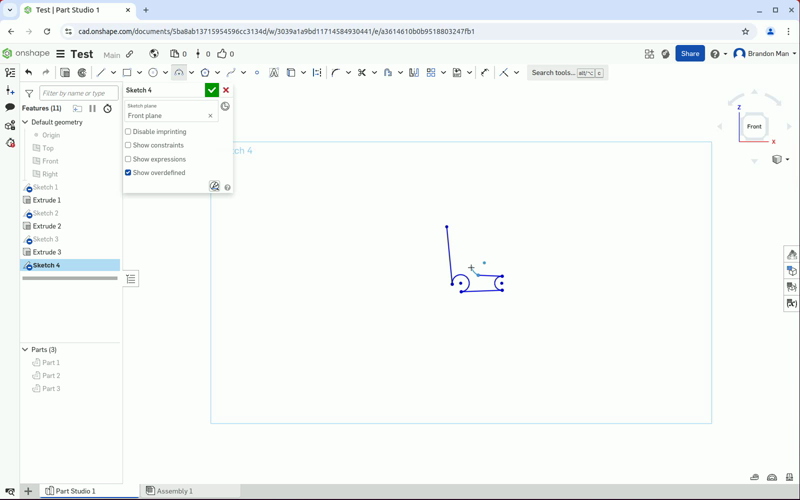
click(471, 267)
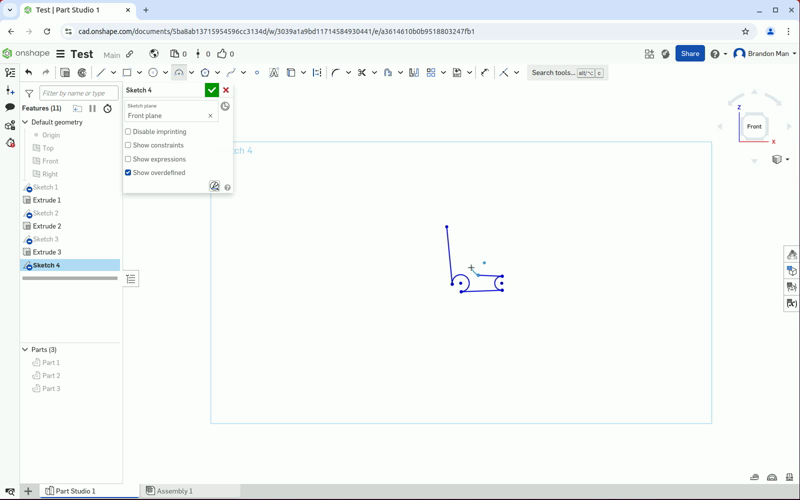
mouse_move(472, 272)
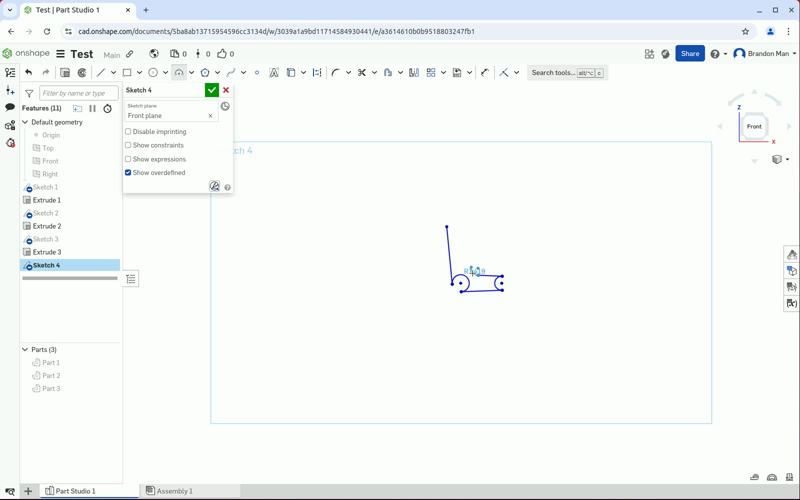
click(472, 272)
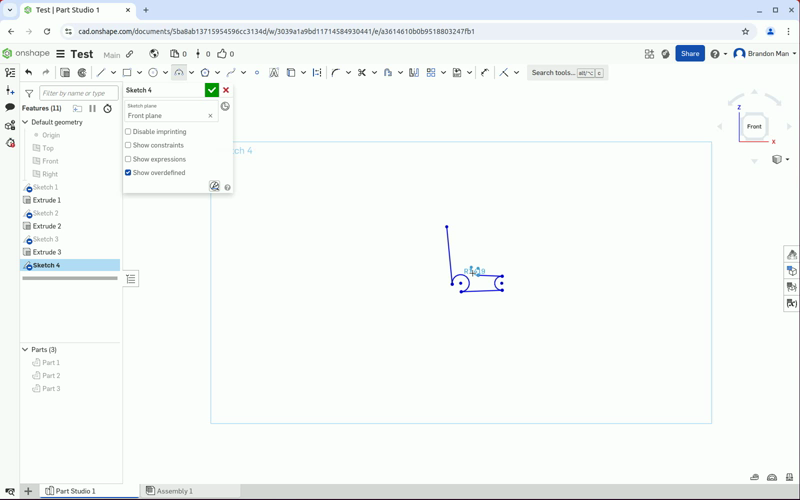
key_up(shift)
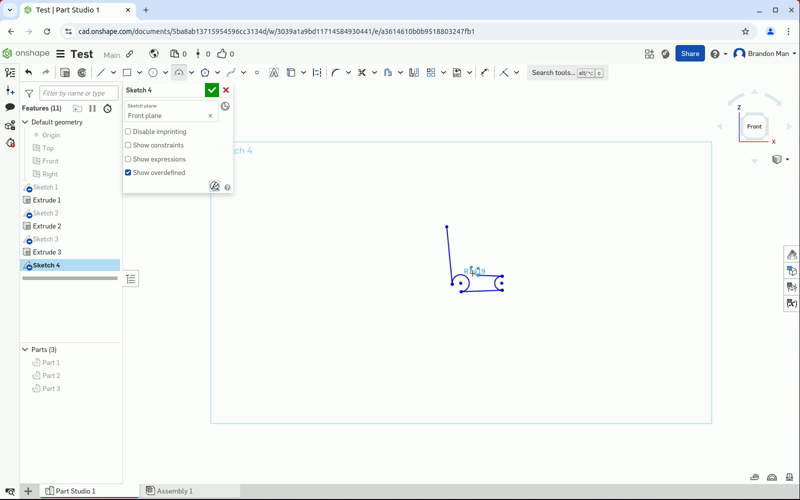
key(esc)
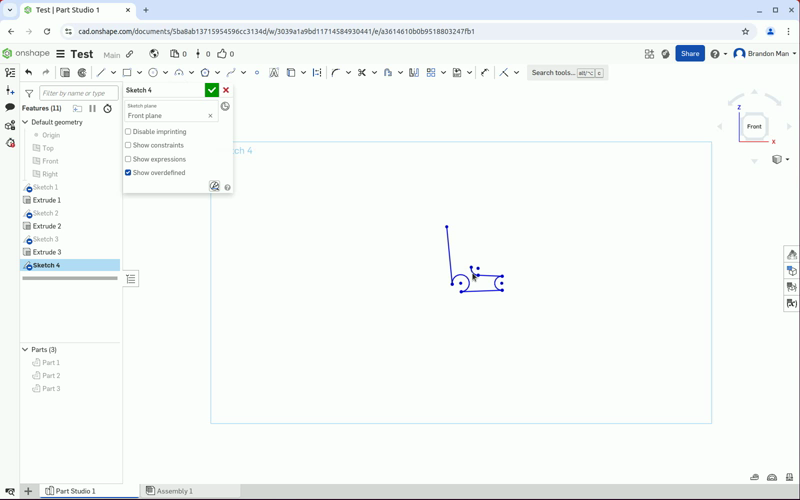
key(l)
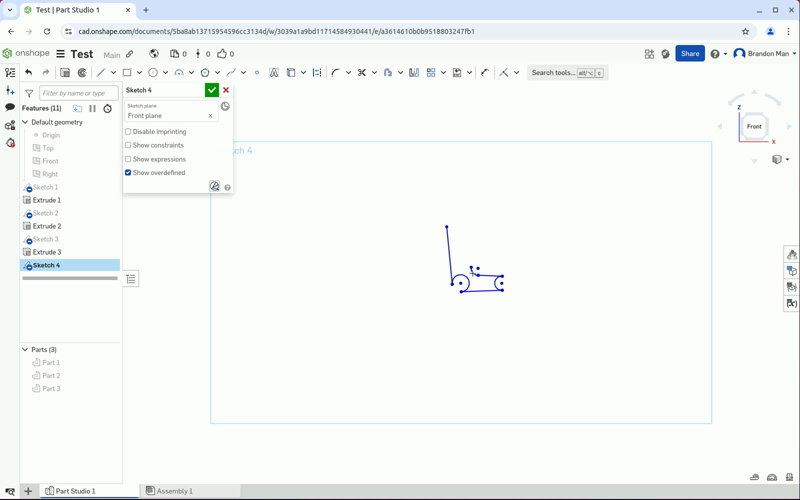
mouse_move(471, 267)
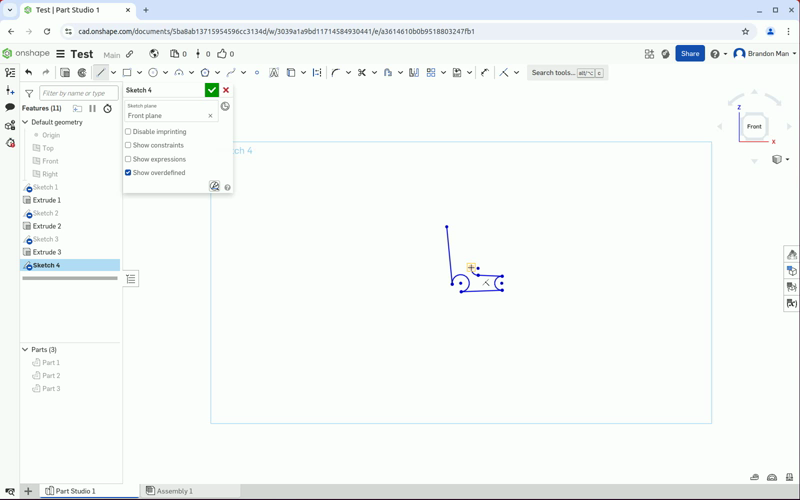
click(471, 267)
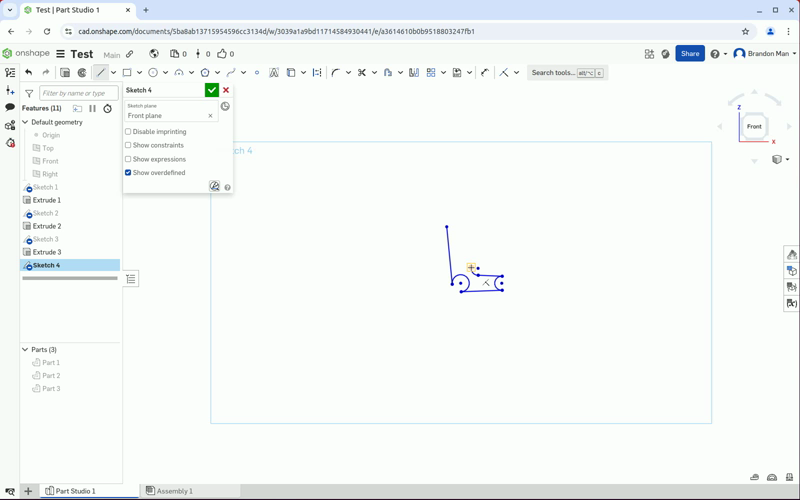
key_down(shift)
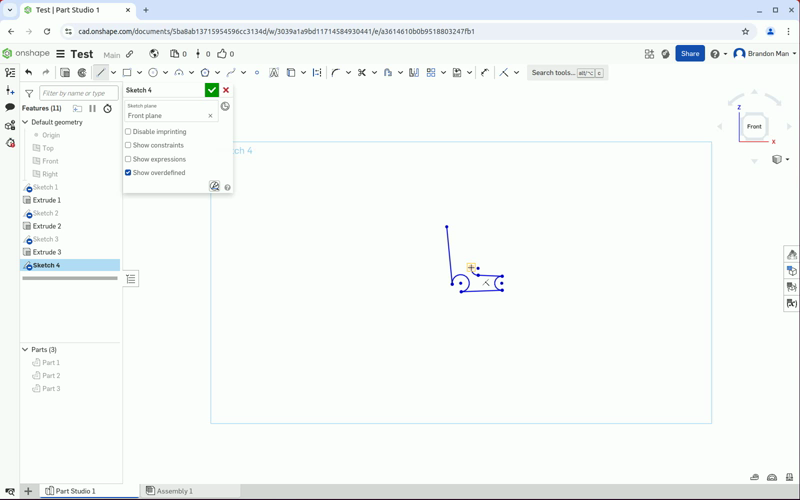
mouse_move(501, 267)
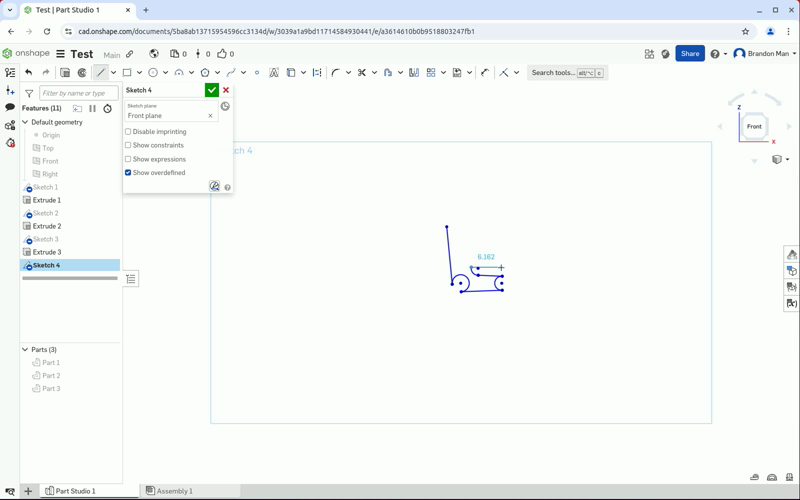
mouse_move(475, 226)
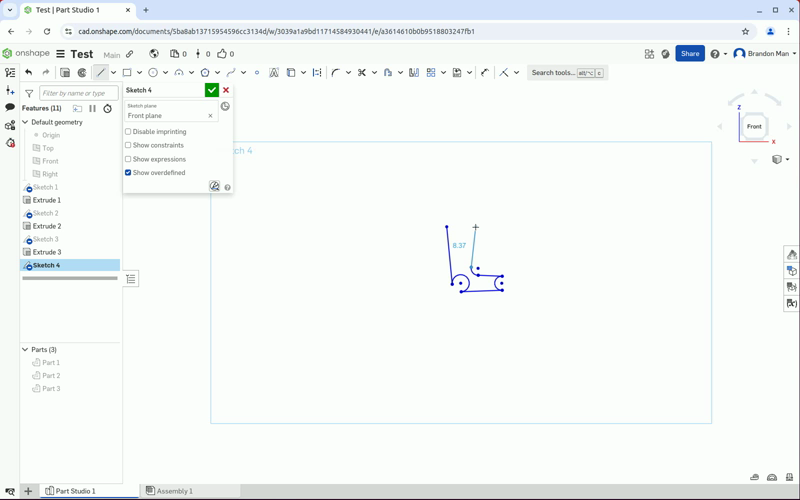
click(475, 226)
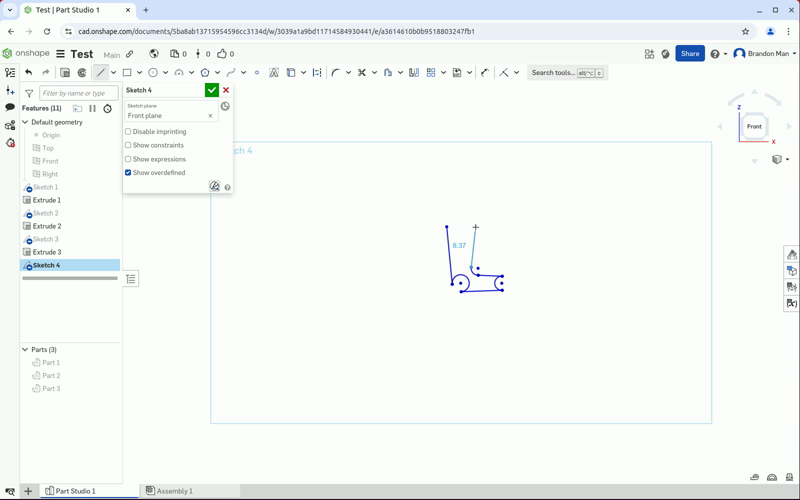
key_up(shift)
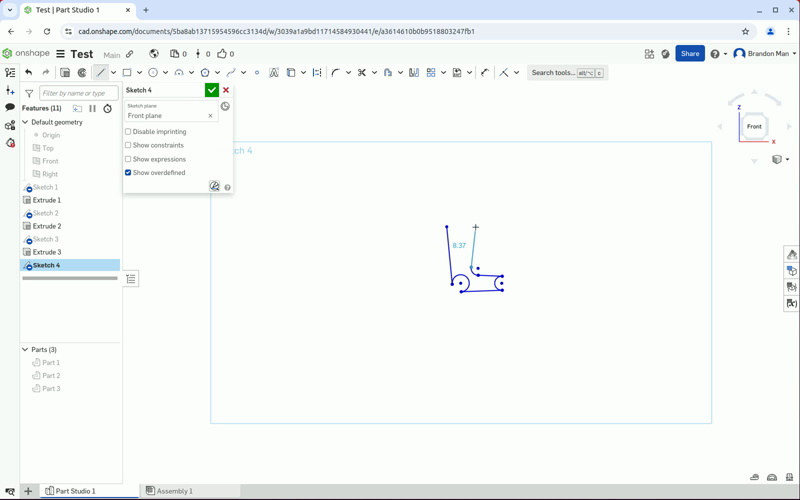
key(esc)
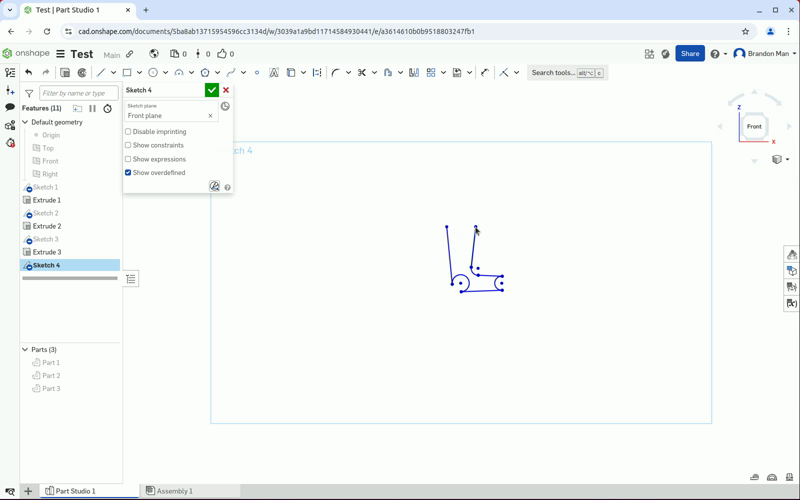
key(a)
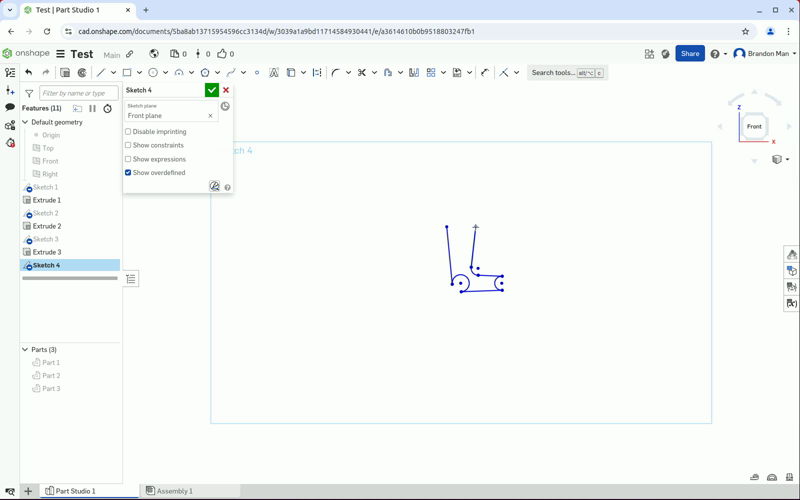
mouse_move(475, 226)
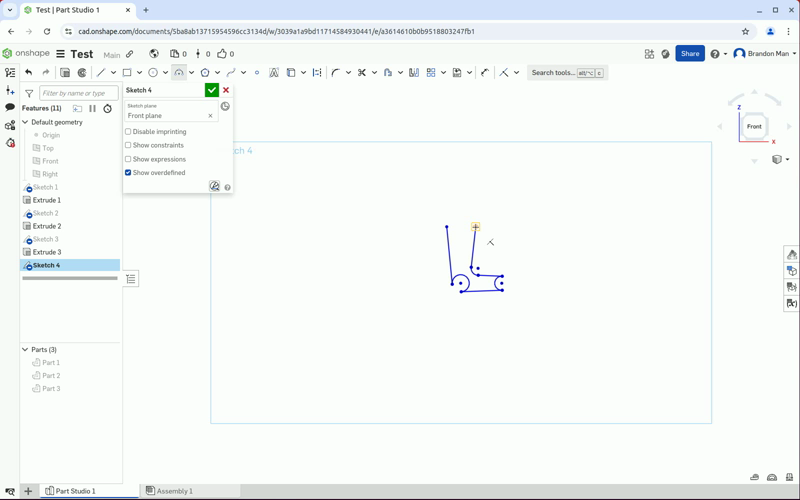
click(475, 226)
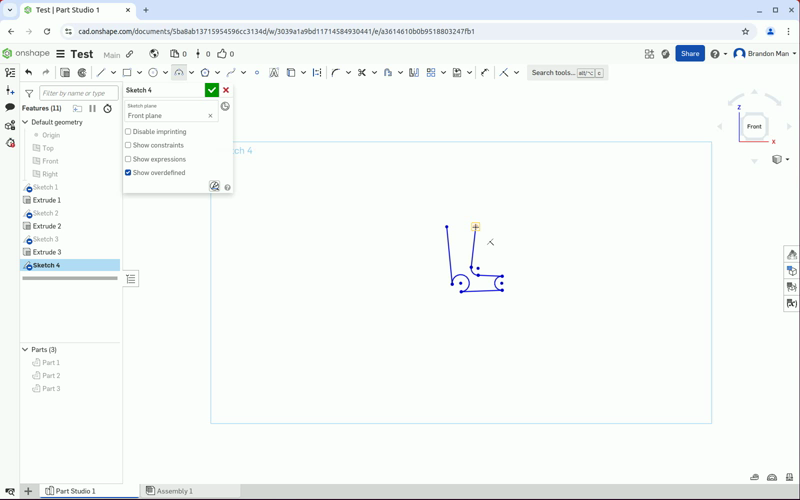
mouse_move(446, 226)
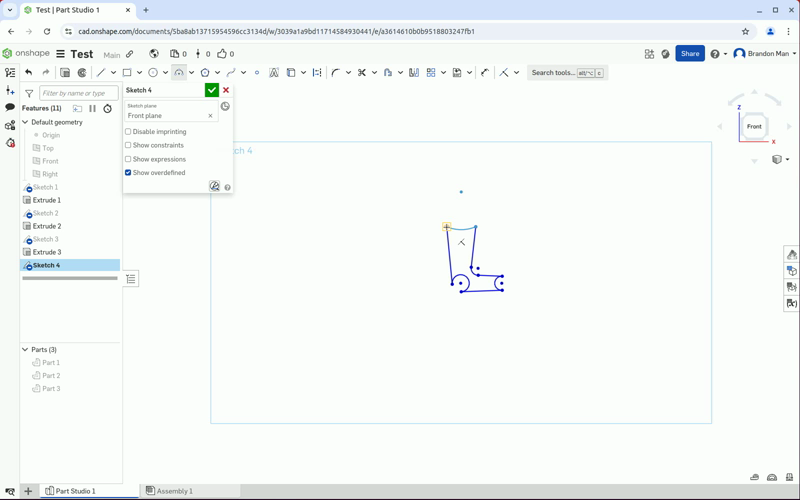
click(446, 226)
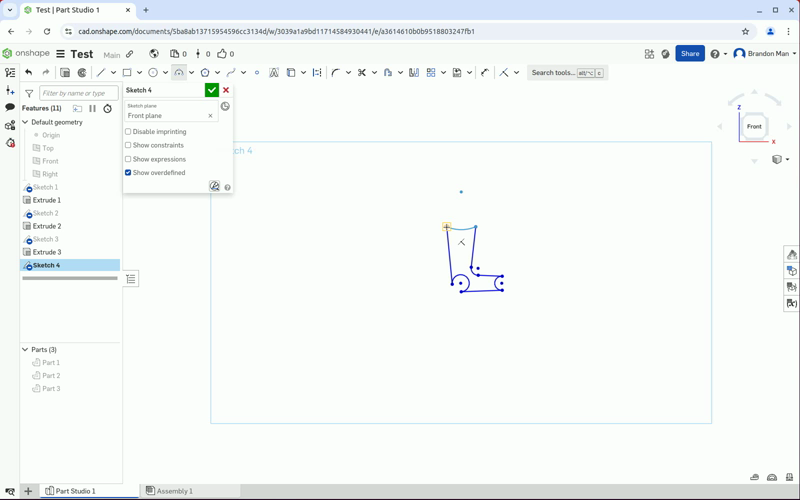
key_down(shift)
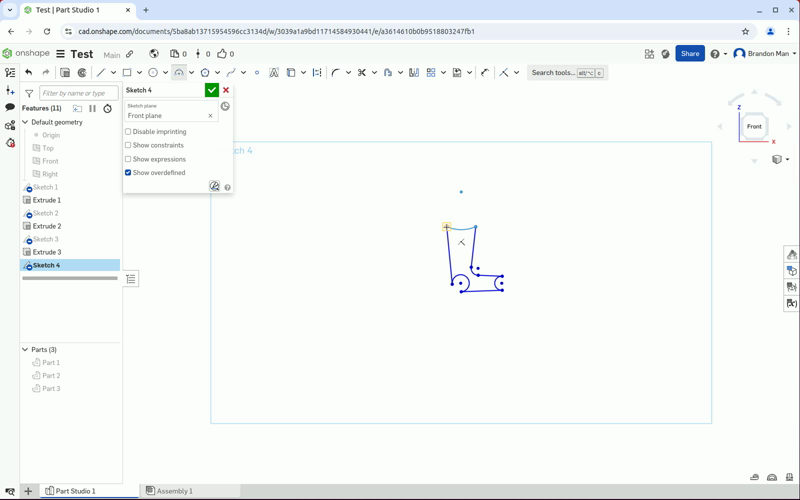
mouse_move(461, 239)
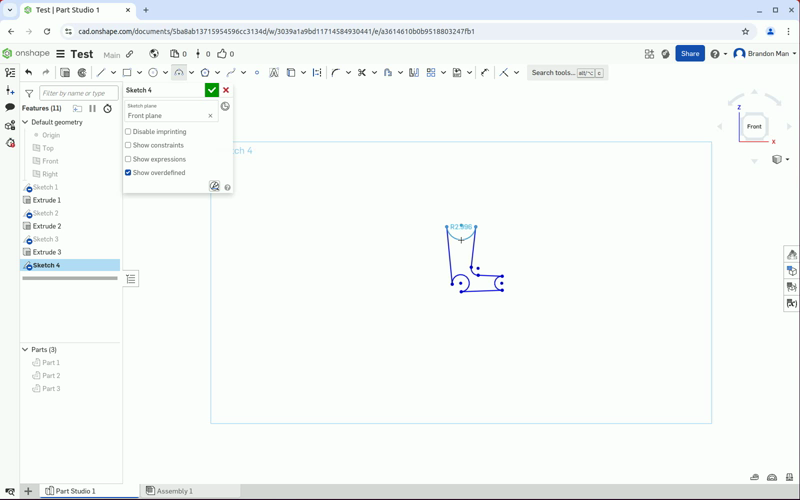
click(461, 239)
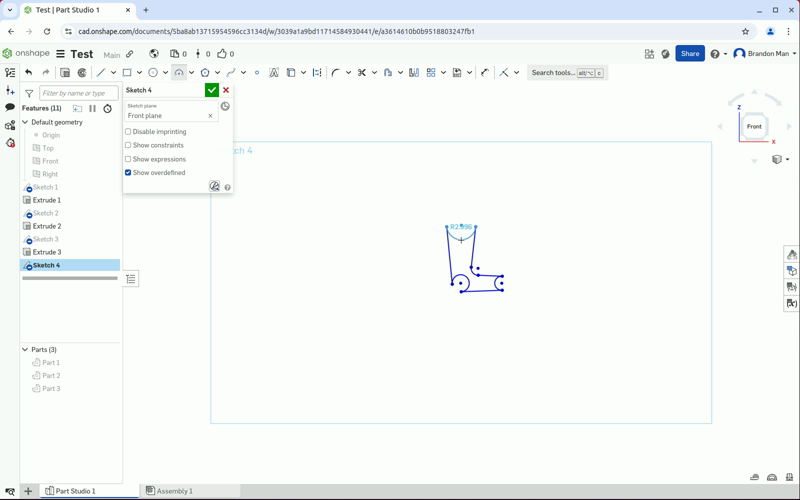
key_up(shift)
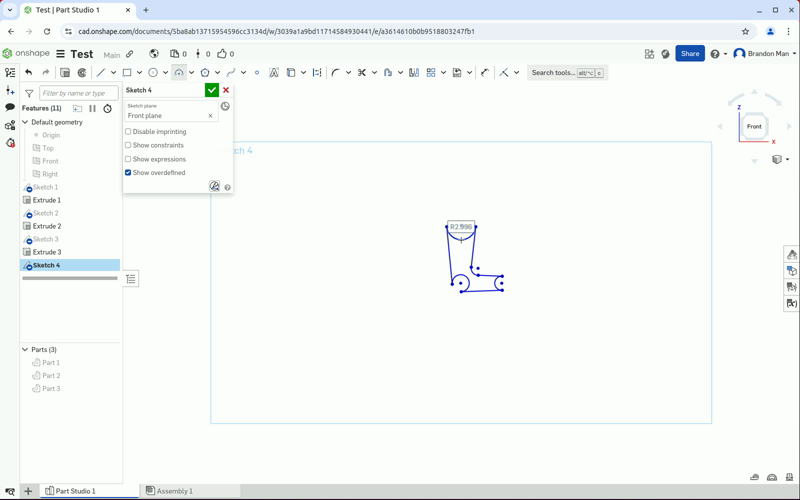
key(esc)
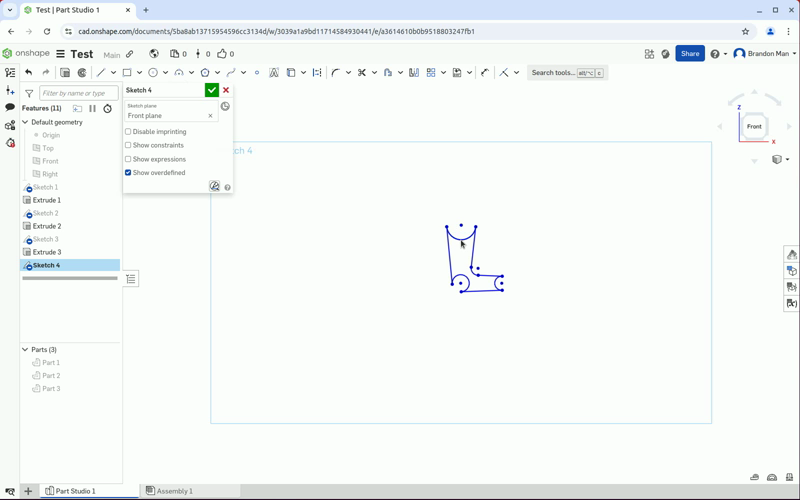
mouse_move(457, 254)
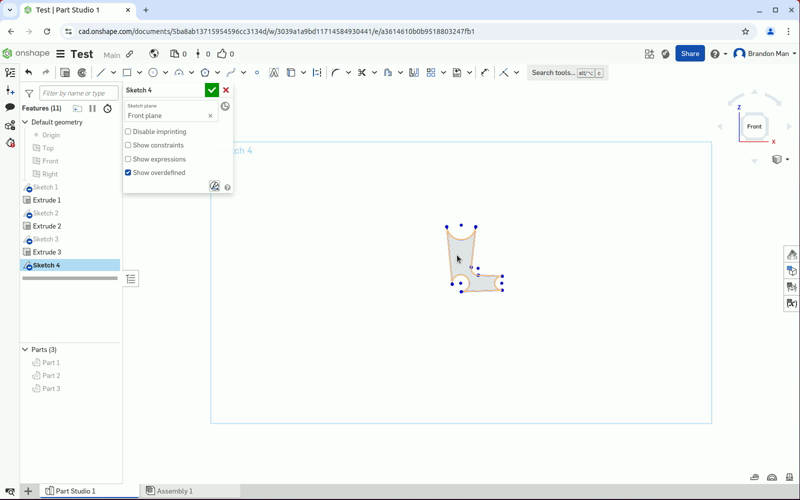
scroll(6)
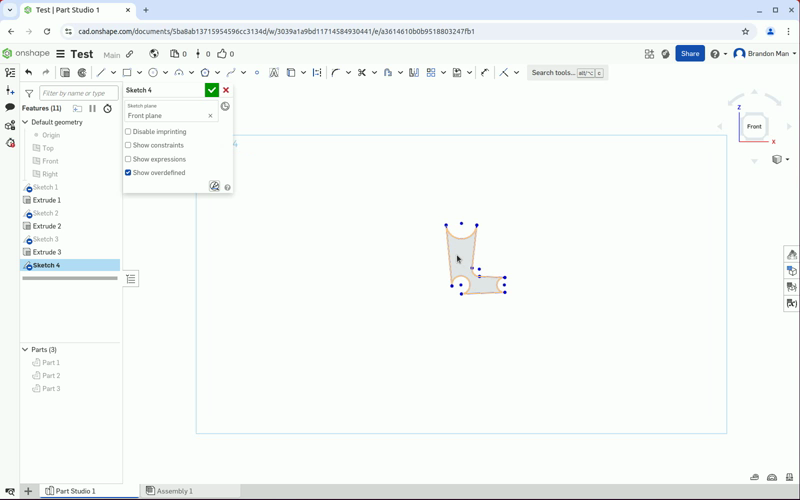
scroll(6)
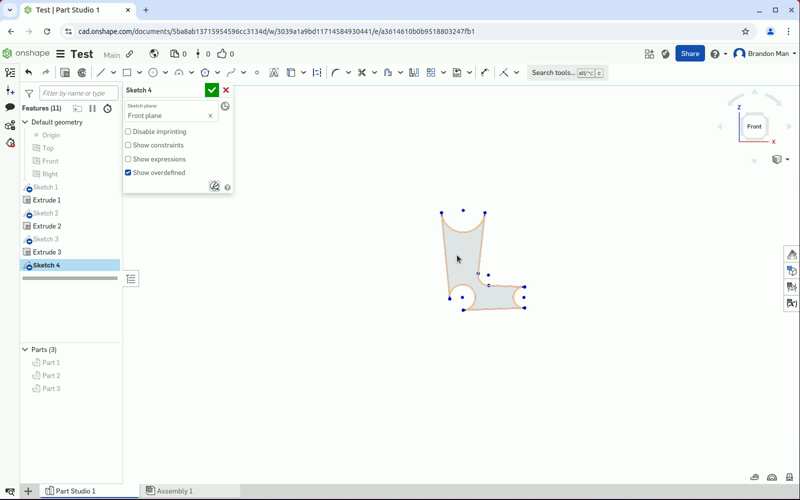
scroll(6)
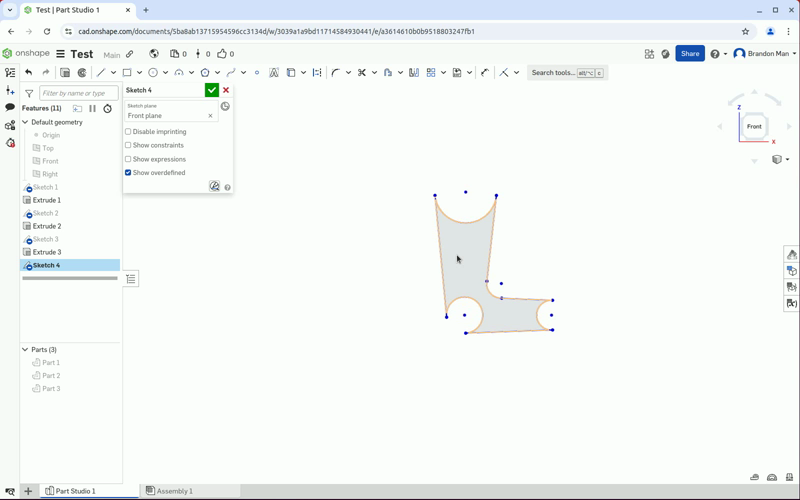
scroll(6)
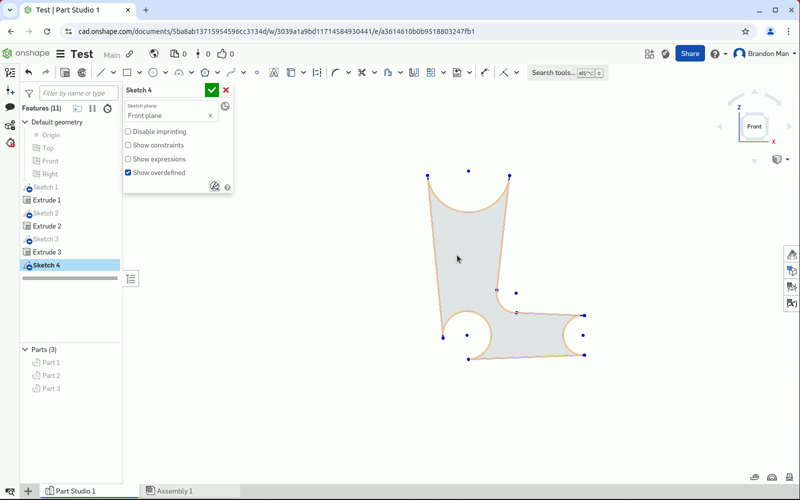
scroll(6)
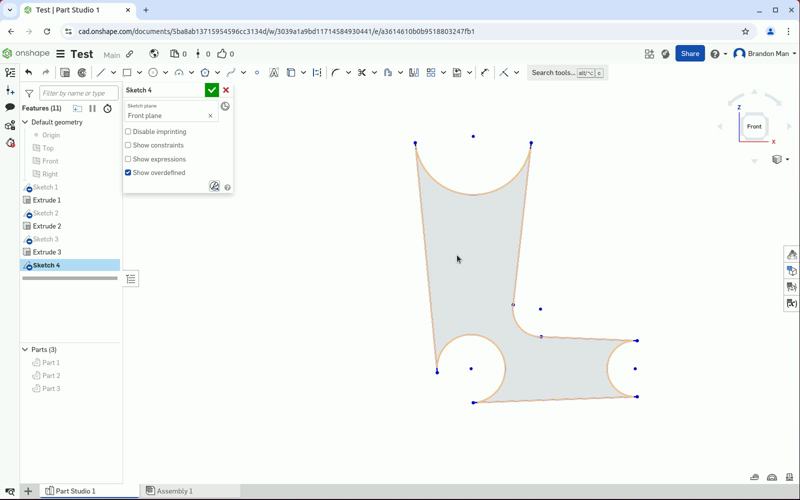
scroll(6)
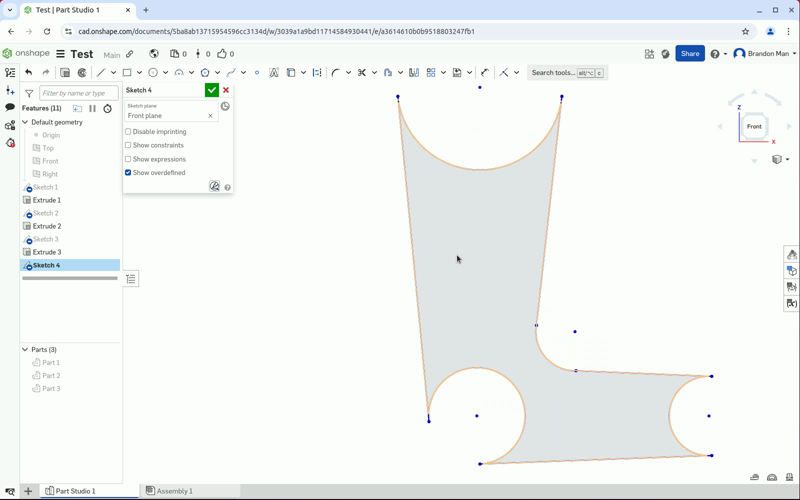
scroll(6)
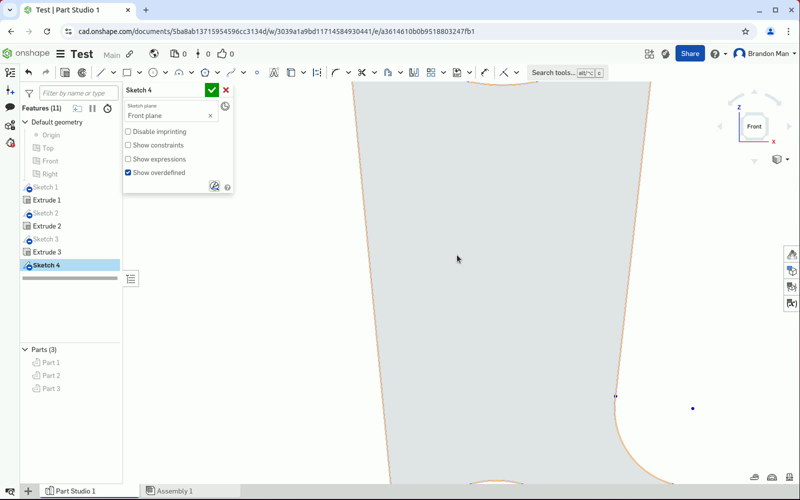
click(457, 254)
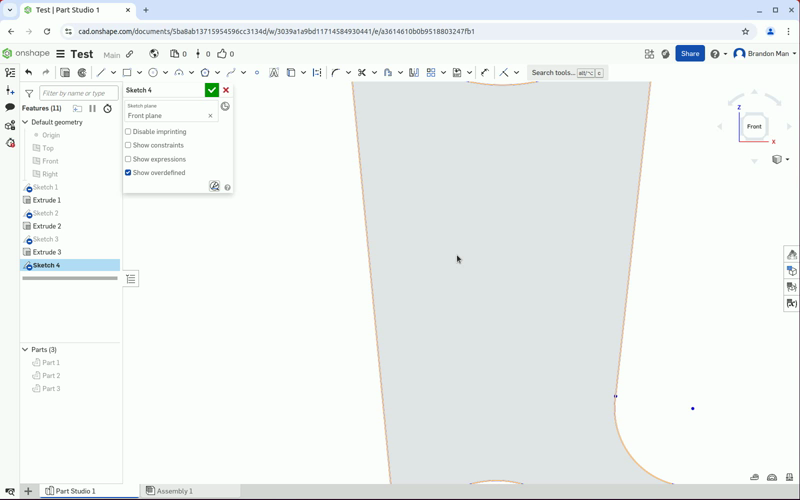
scroll(-6)
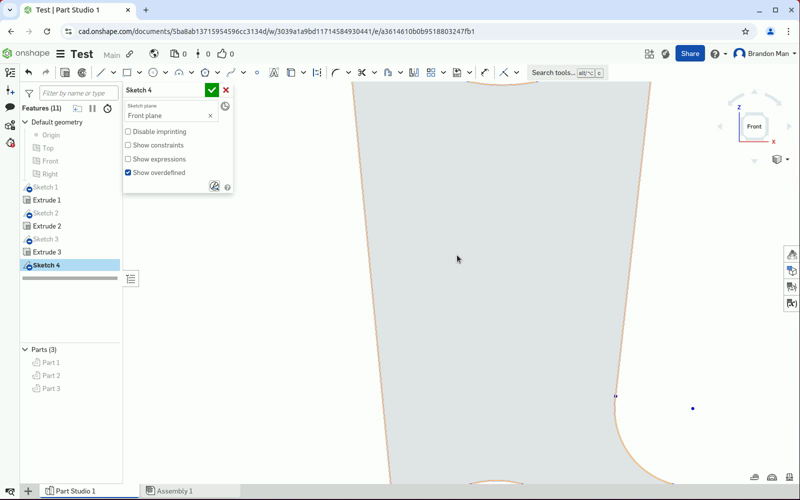
scroll(-6)
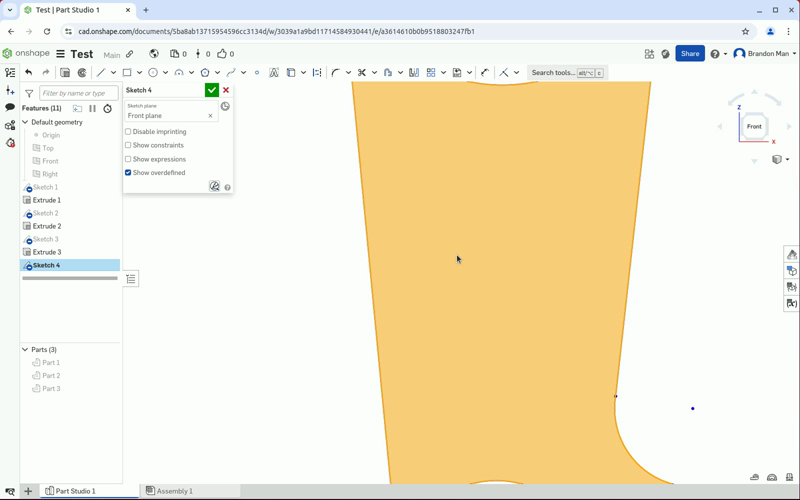
scroll(-6)
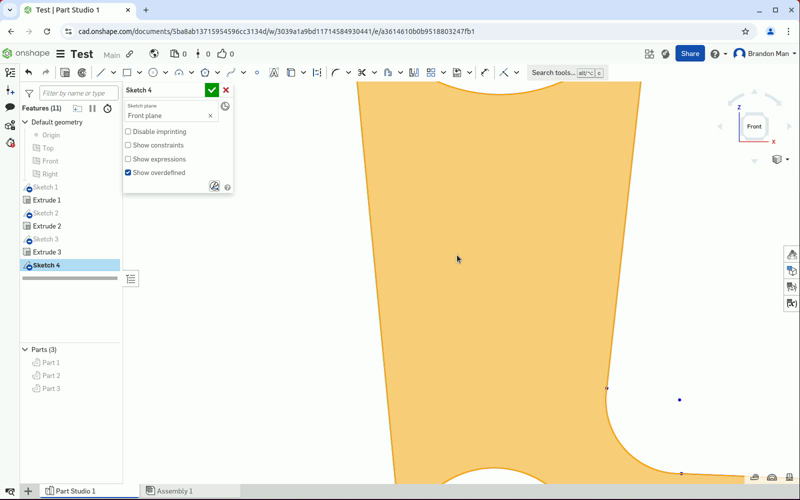
scroll(-6)
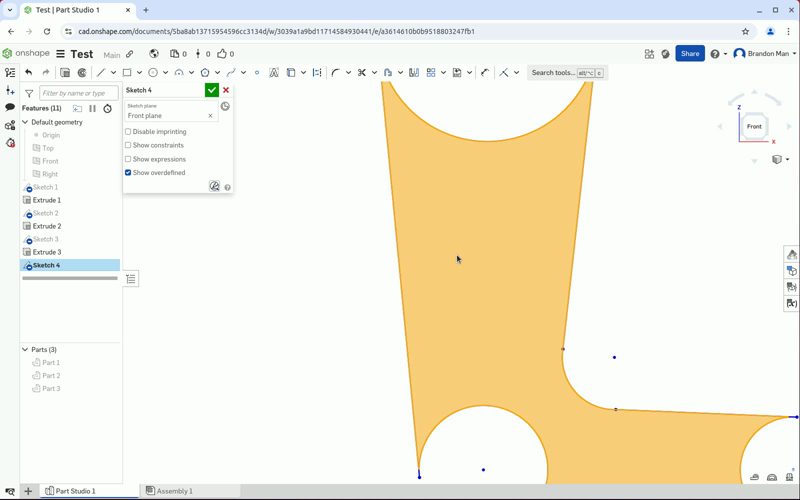
scroll(-6)
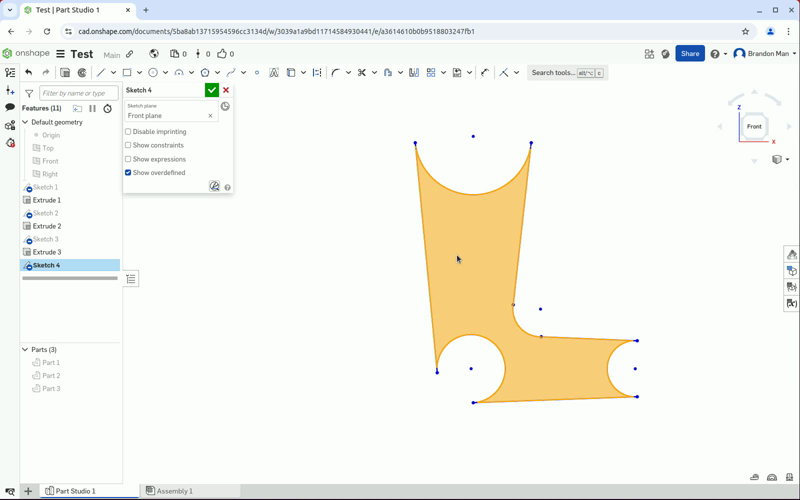
scroll(-6)
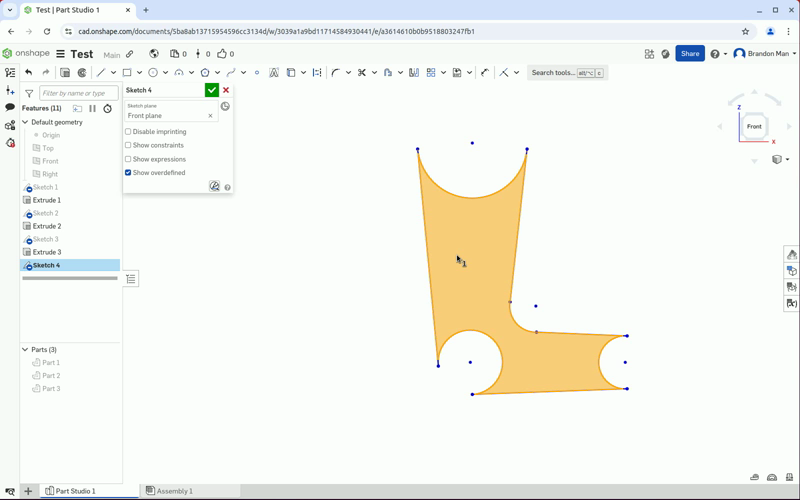
scroll(-6)
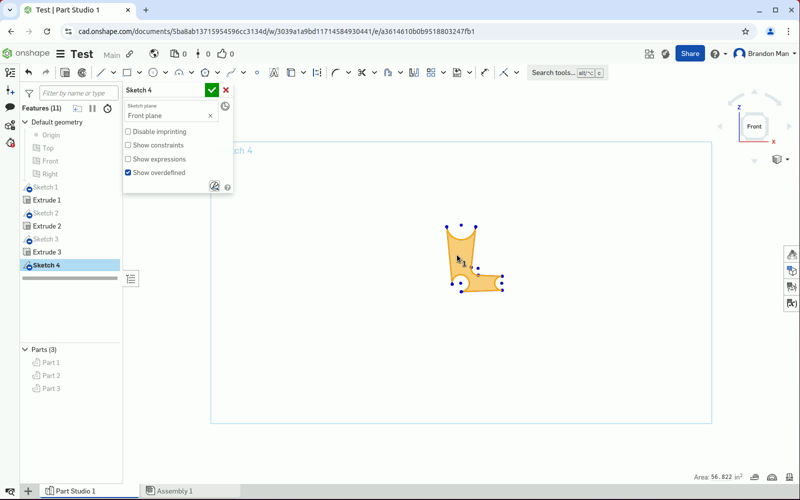
mouse_move(73, 352)
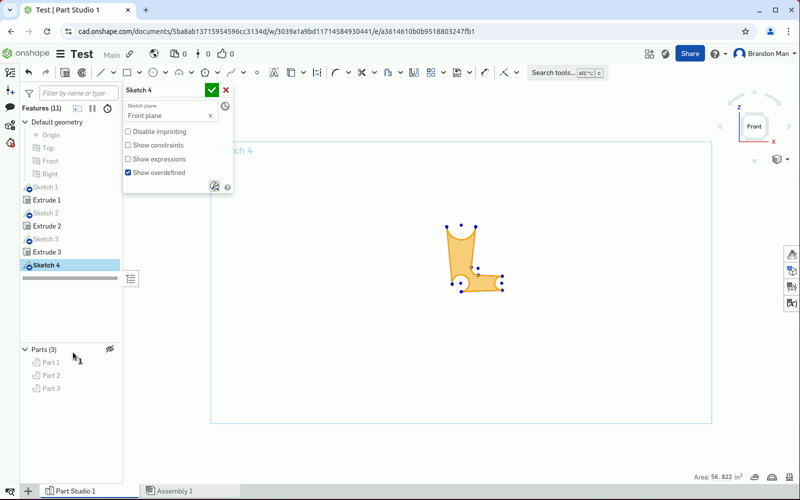
key(shift+y)
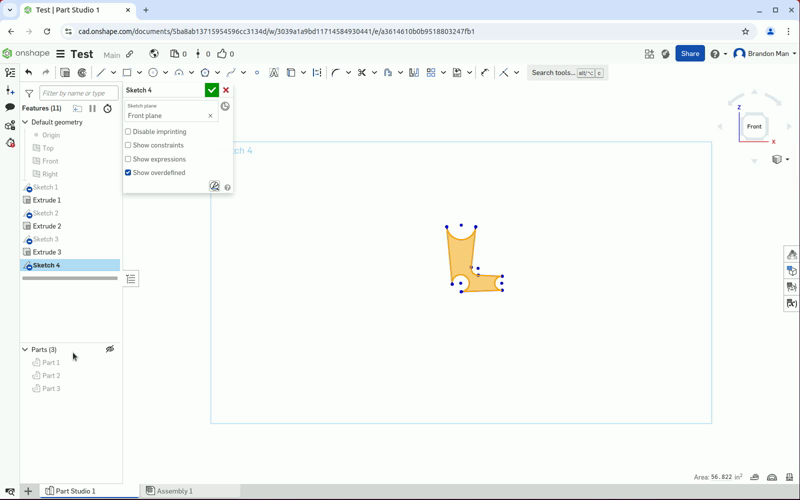
key(shift+e)
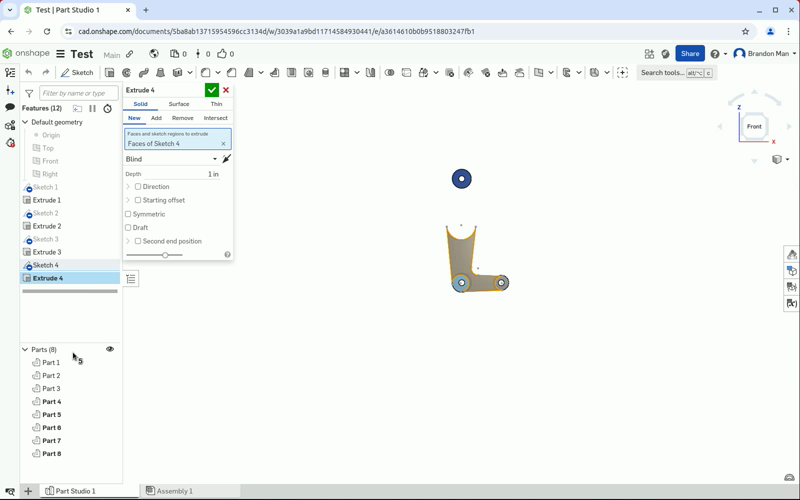
mouse_move(143, 106)
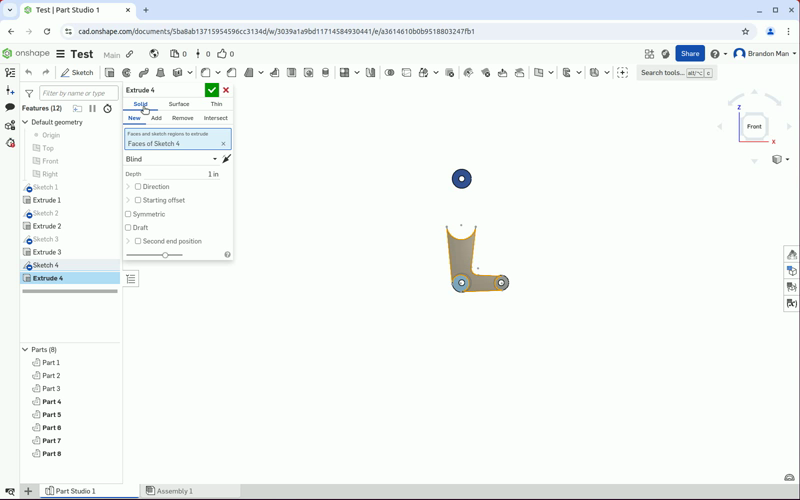
click(143, 106)
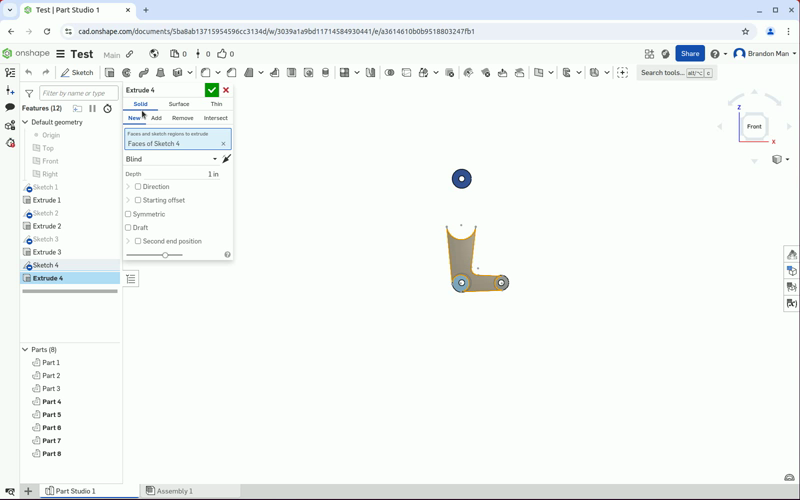
mouse_move(137, 120)
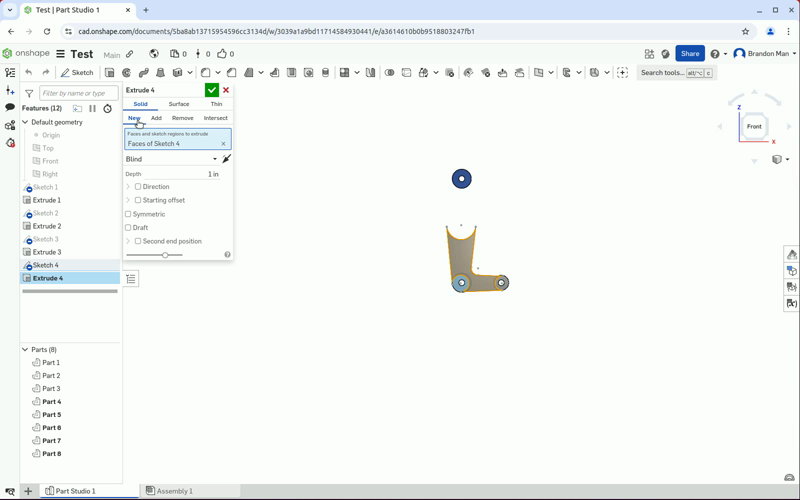
click(137, 120)
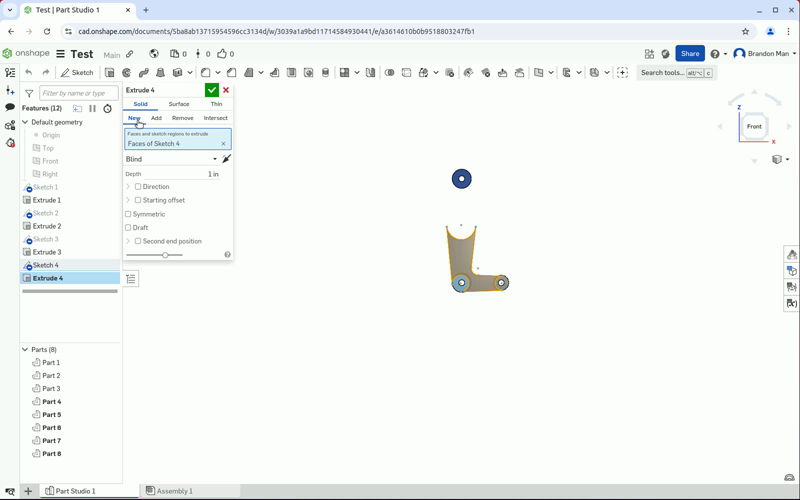
key(tab, 4)
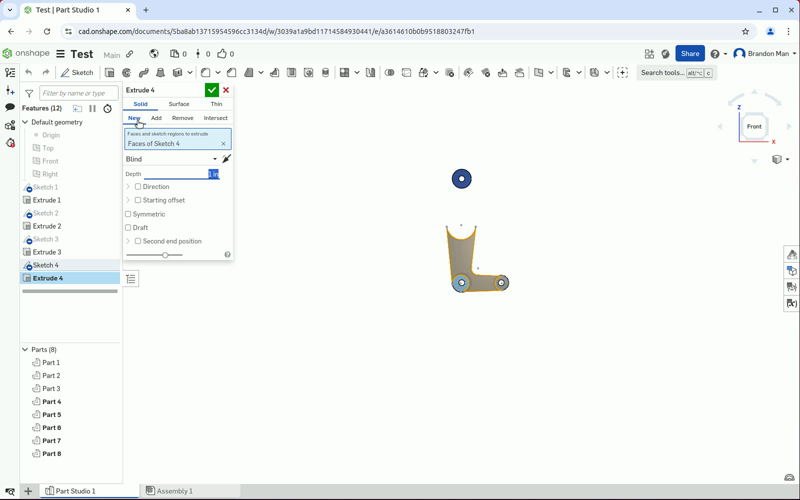
text(0.481)
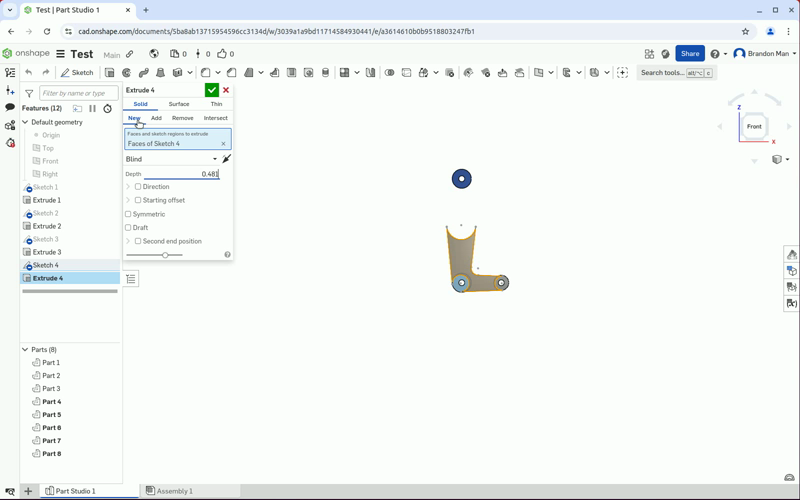
key(enter)
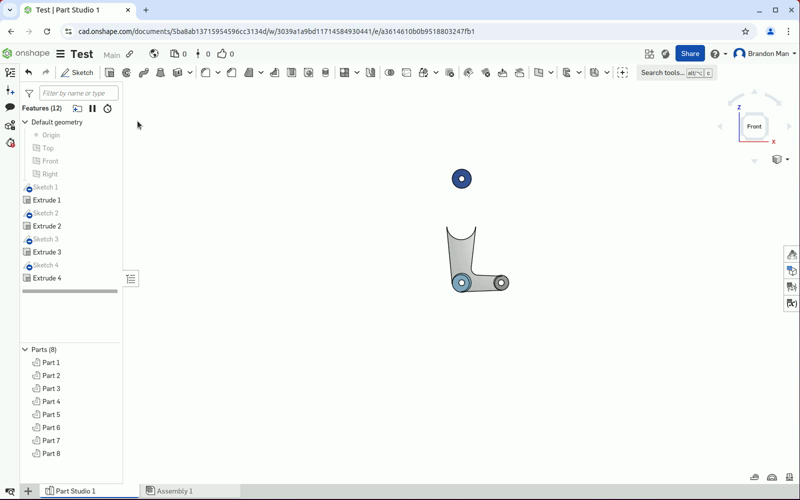
key(shift+h)
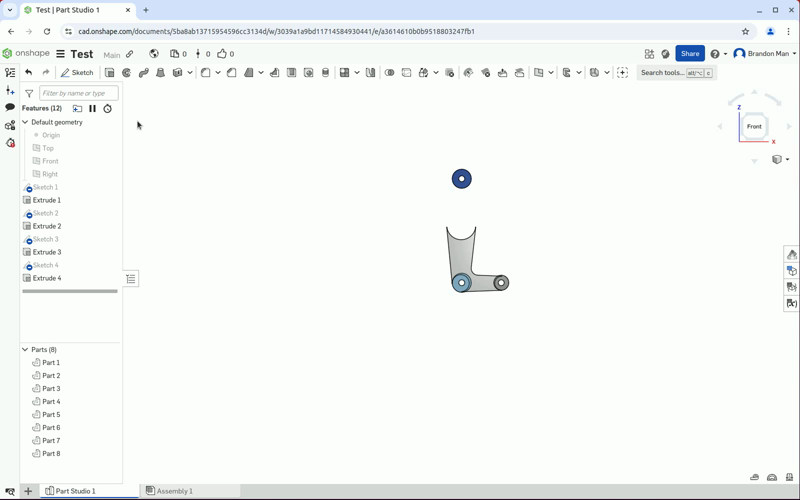
key(shift+h)
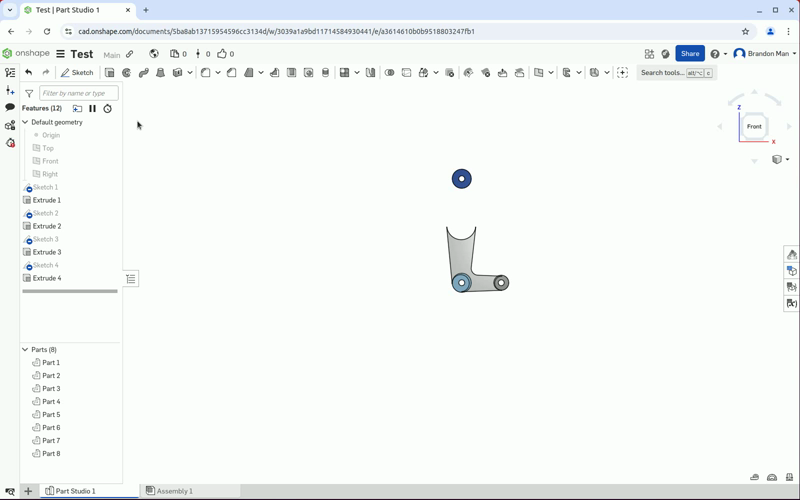
mouse_move(73, 189)
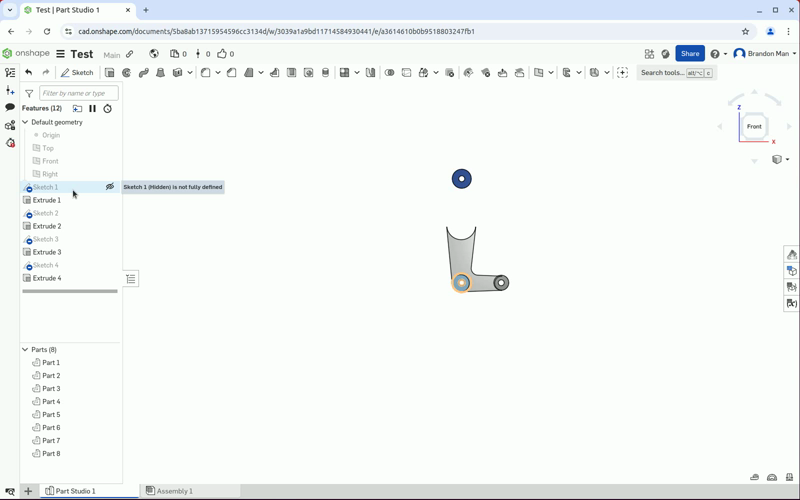
click(73, 189)
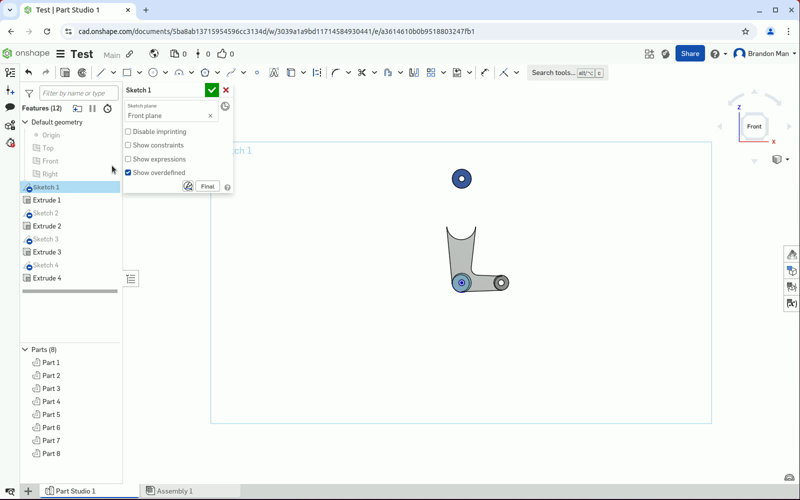
mouse_move(229, 92)
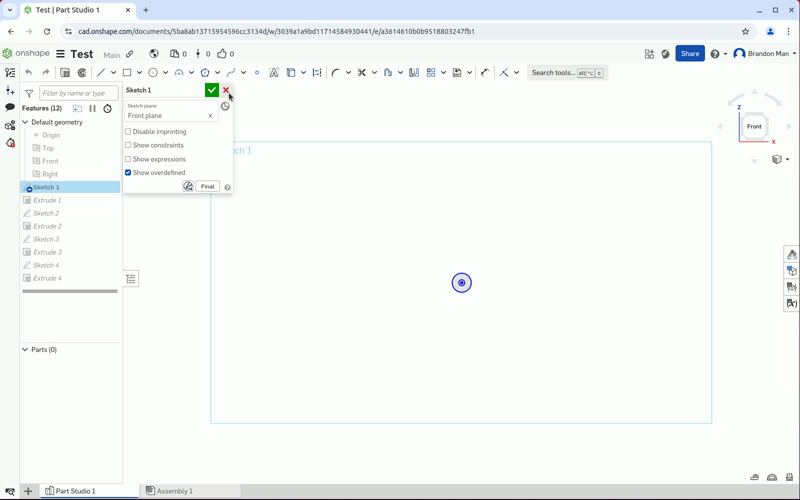
click(229, 92)
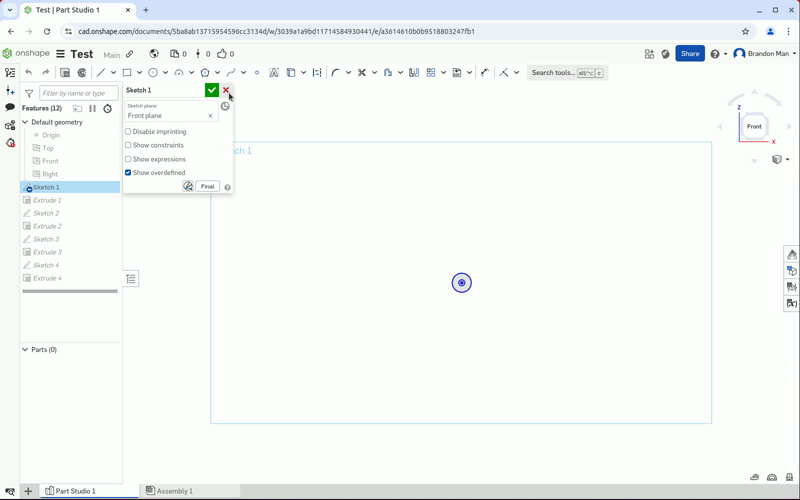
key(shift+s)
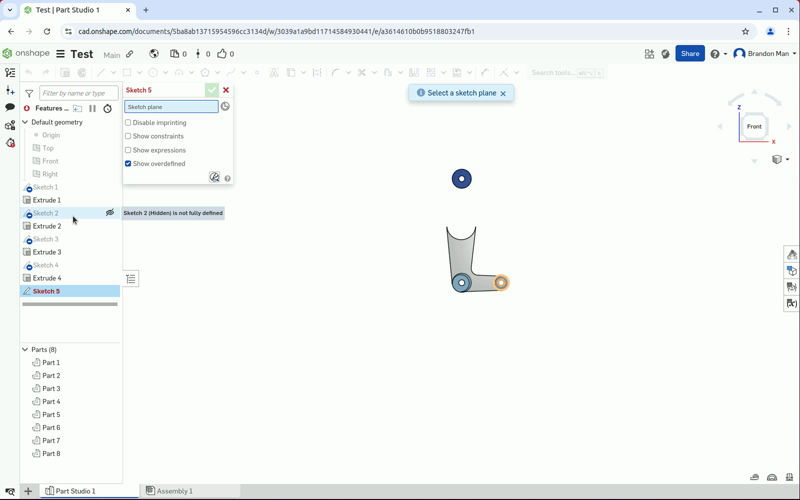
scroll(3)
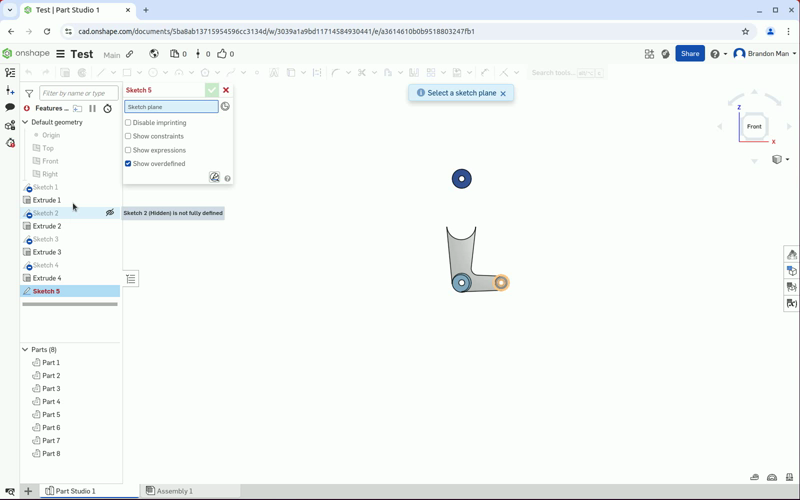
mouse_move(73, 163)
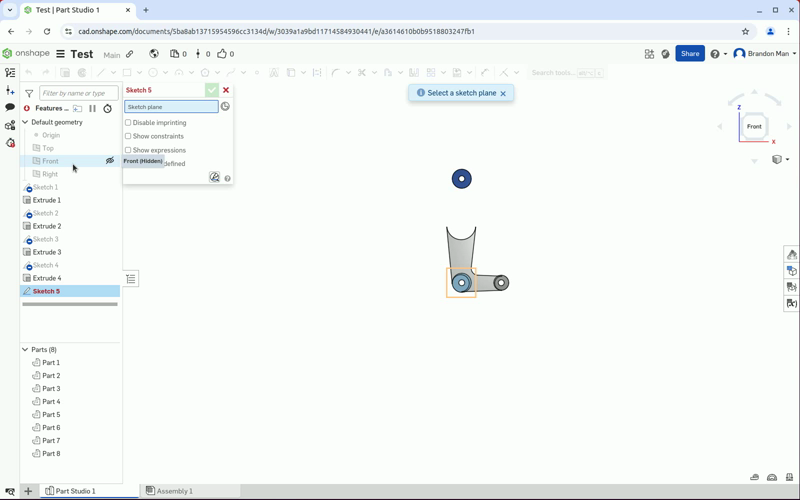
click(73, 163)
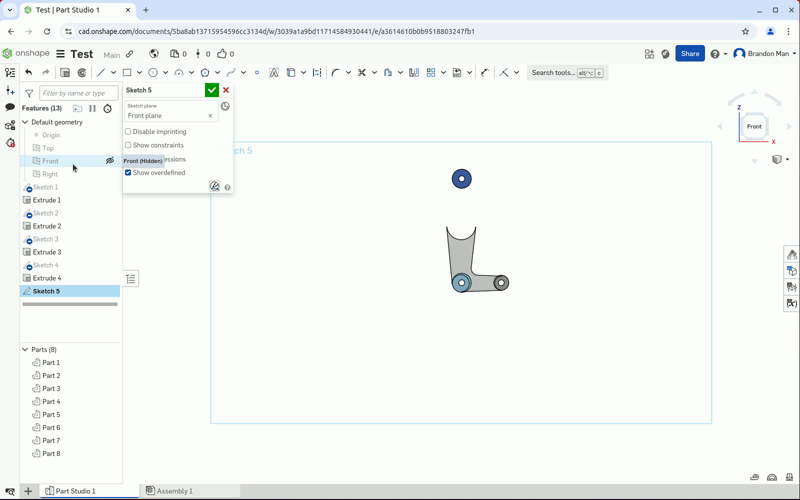
mouse_move(73, 352)
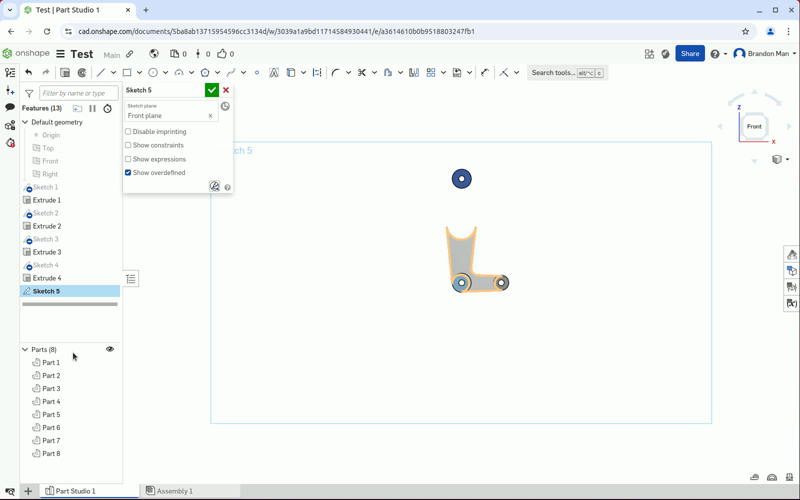
key(y)
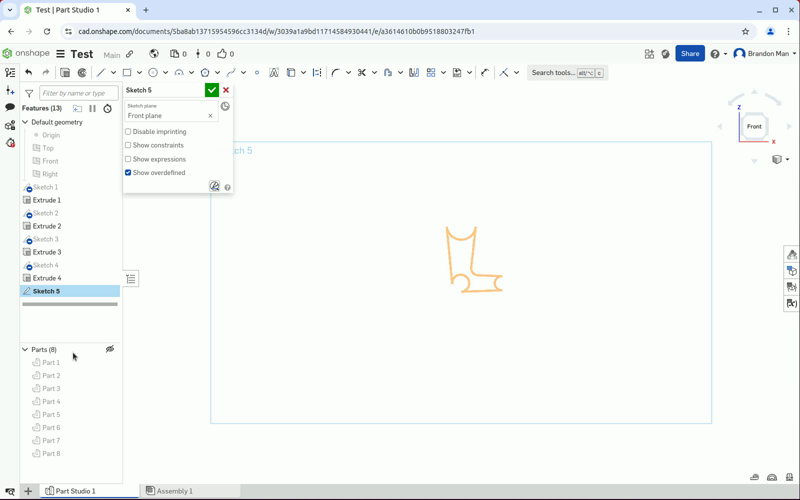
key(a)
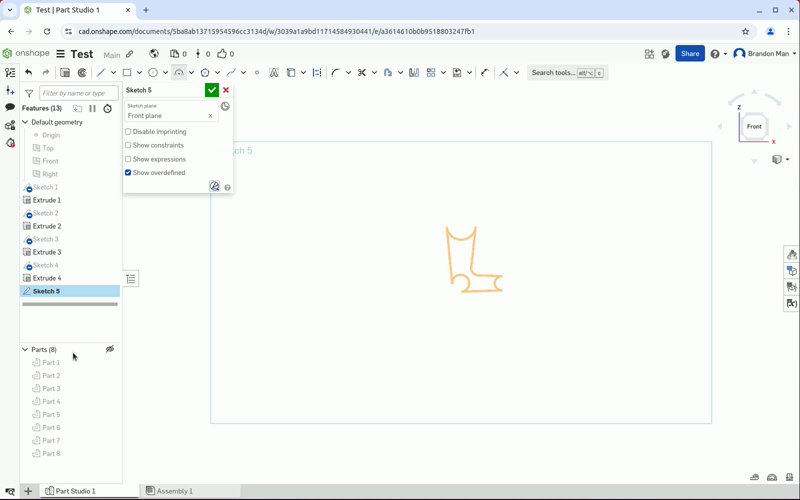
key_down(shift)
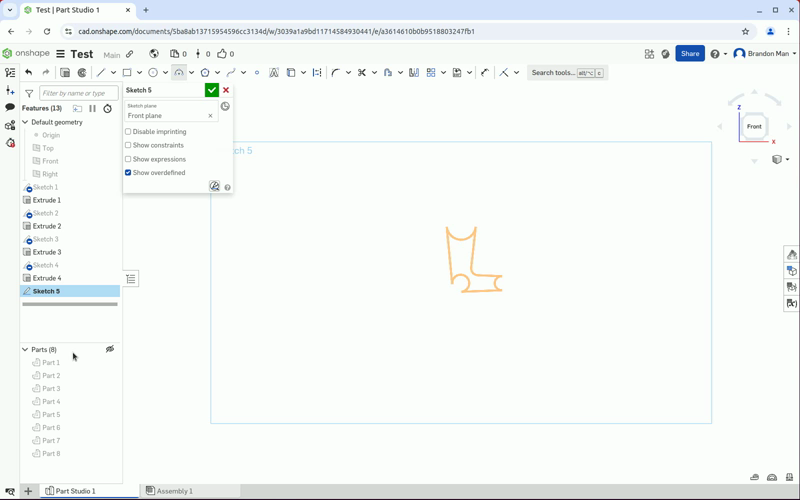
mouse_move(446, 223)
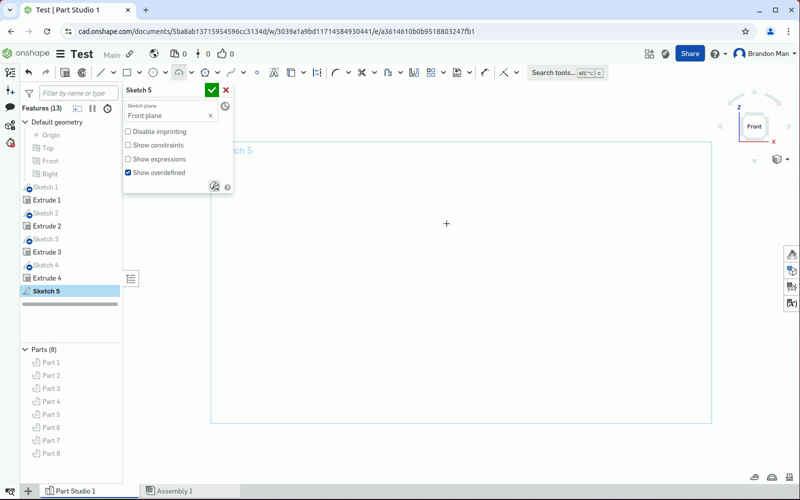
click(446, 223)
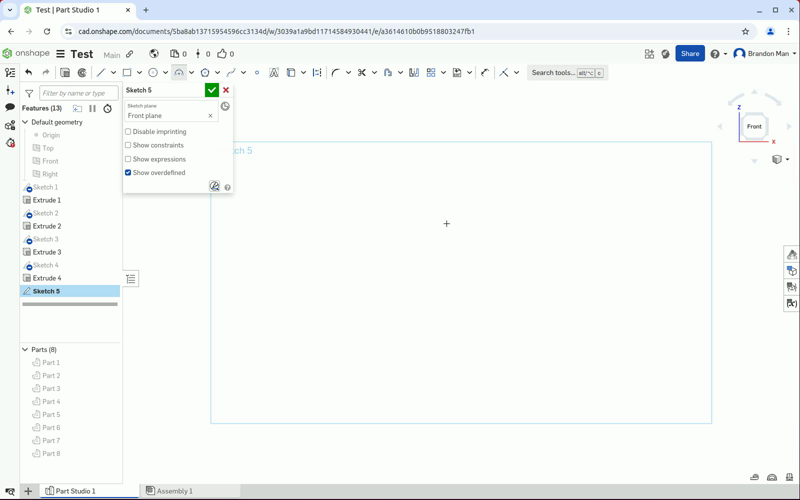
key_up(shift)
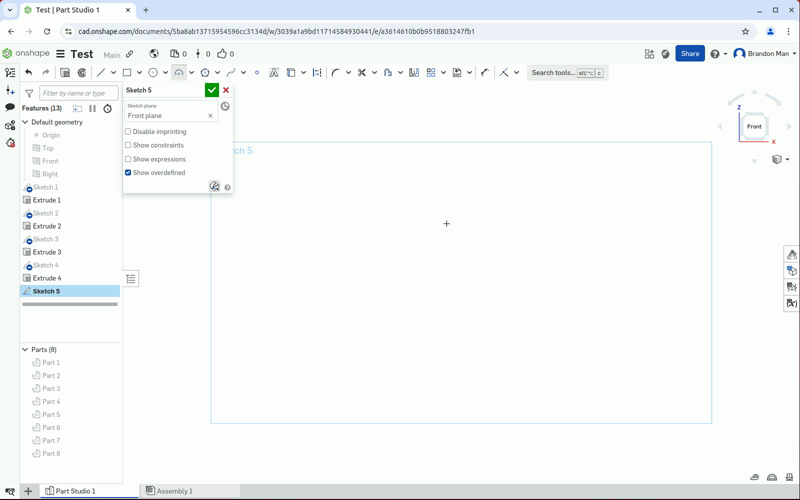
key_down(shift)
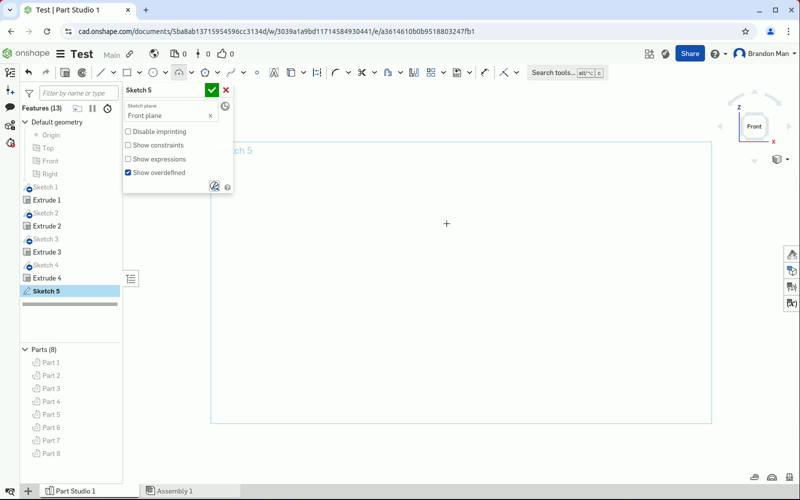
mouse_move(476, 223)
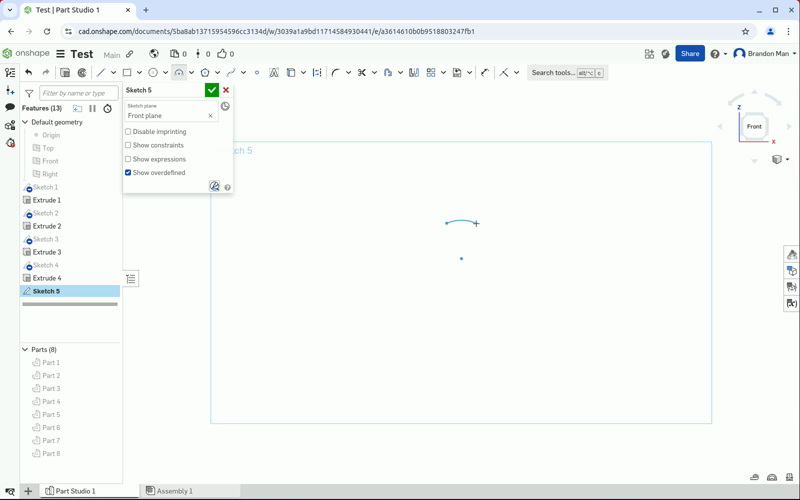
click(476, 223)
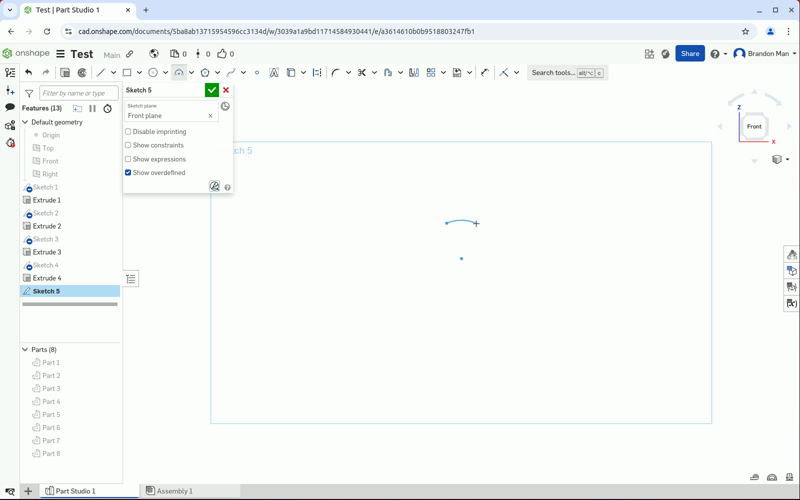
mouse_move(461, 210)
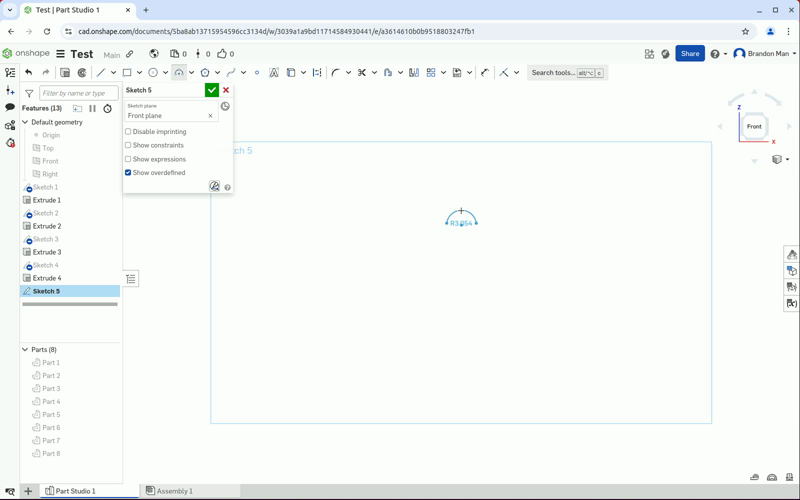
click(461, 210)
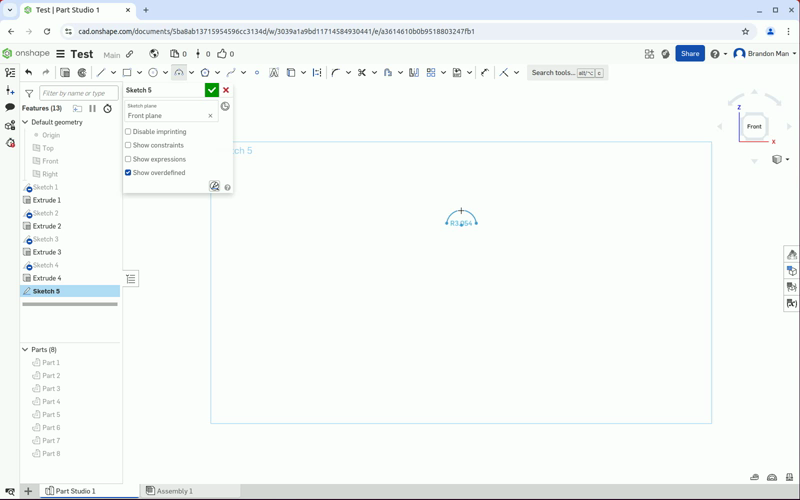
key_up(shift)
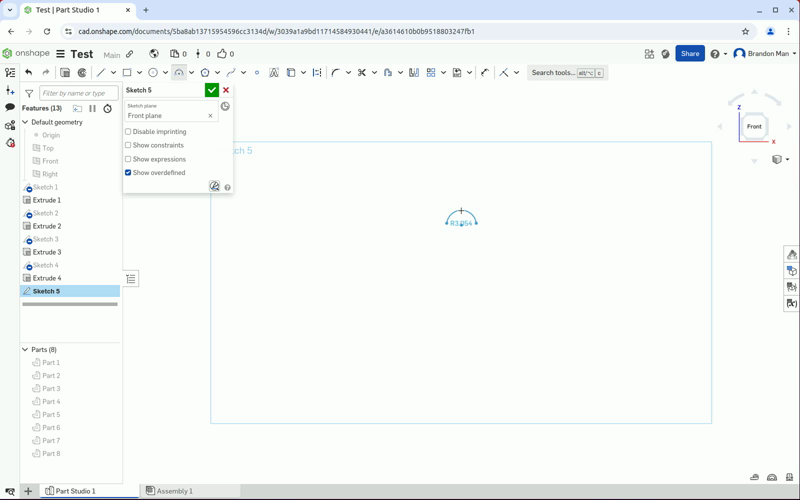
key(esc)
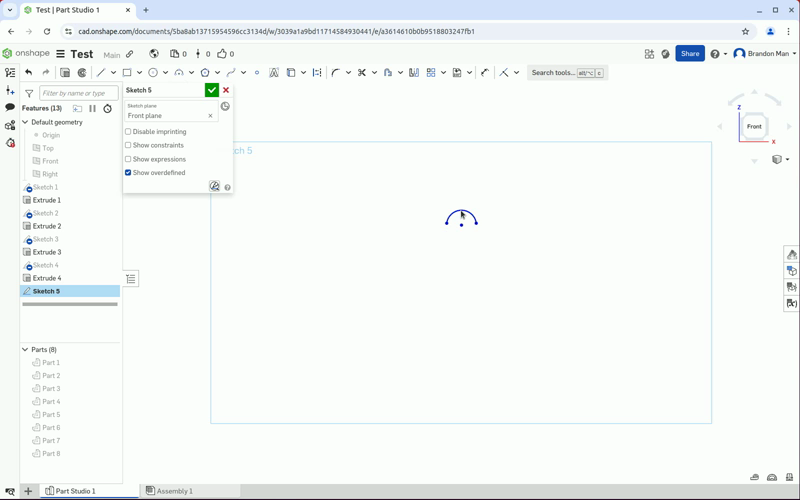
key(l)
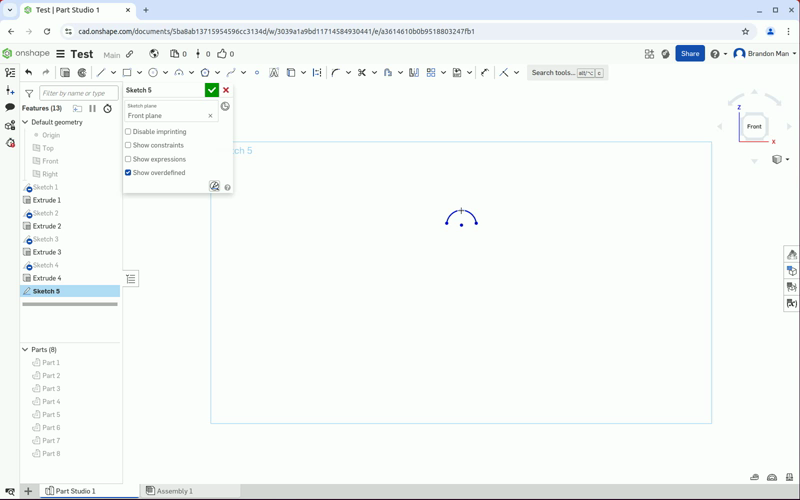
mouse_move(476, 223)
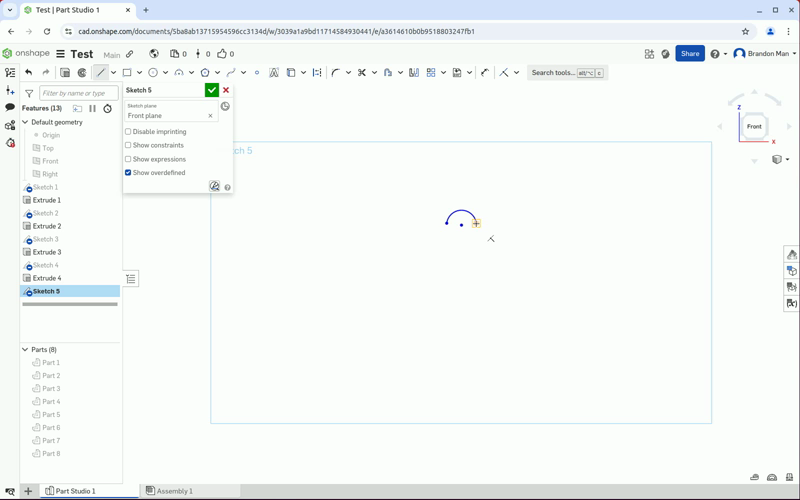
click(476, 223)
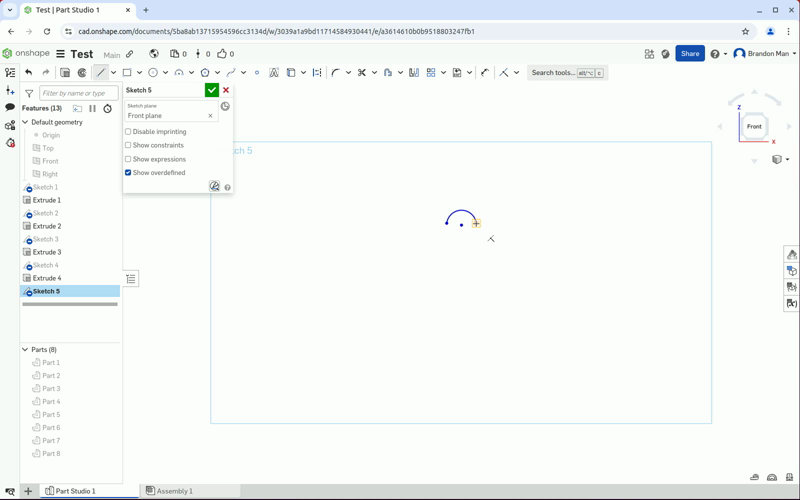
key_down(shift)
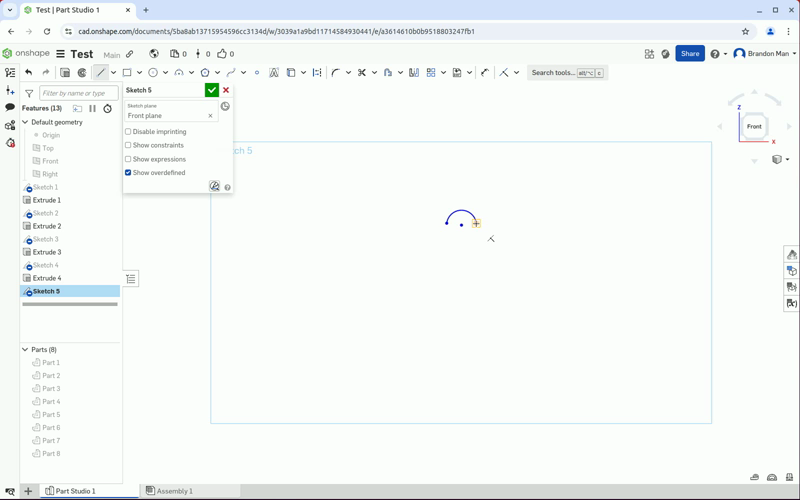
mouse_move(506, 223)
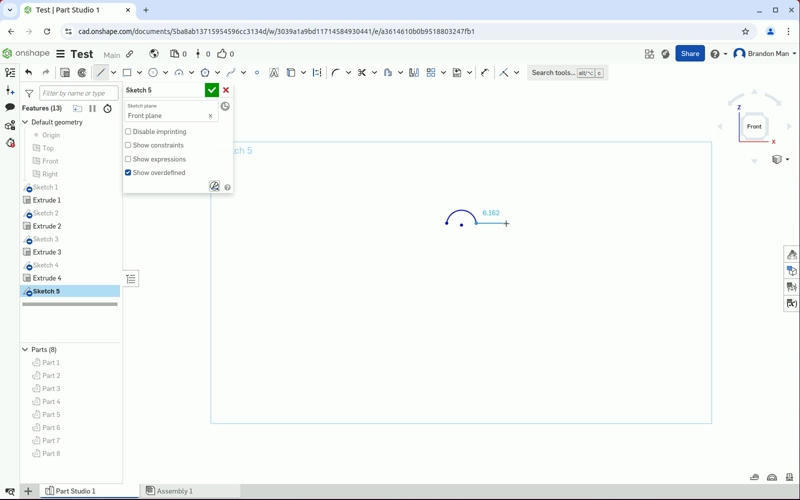
mouse_move(470, 176)
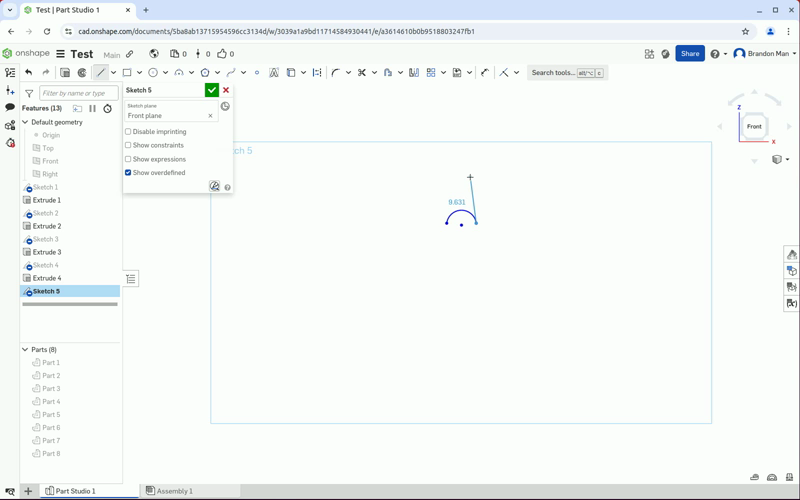
click(470, 176)
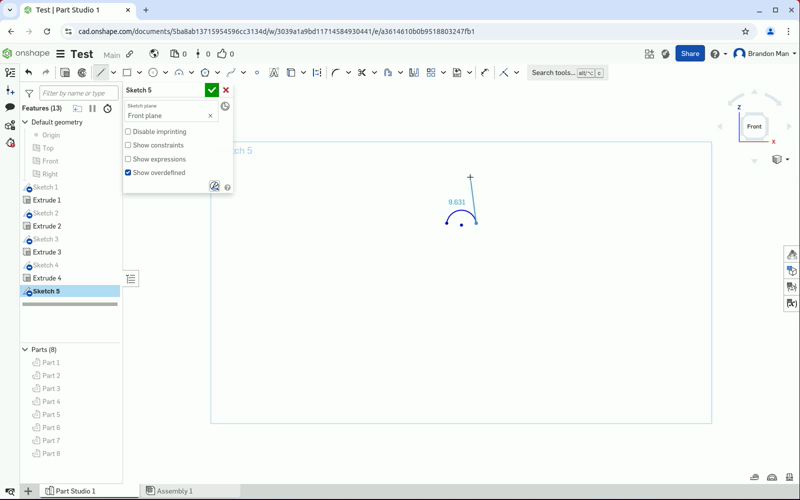
key_up(shift)
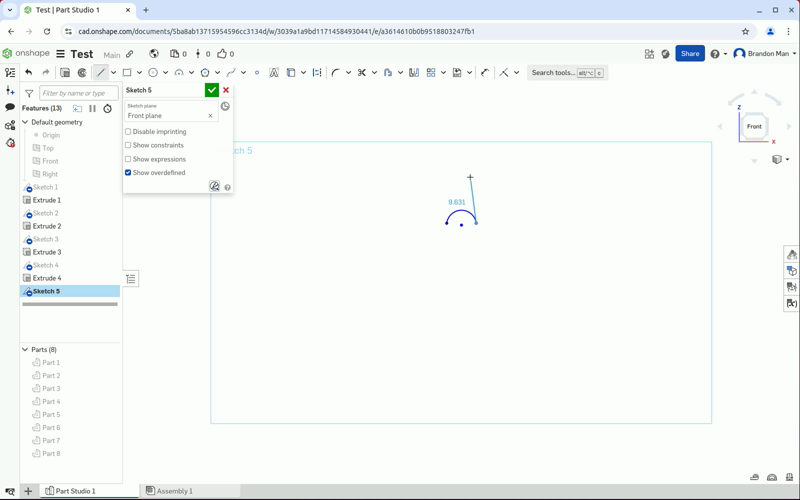
key(esc)
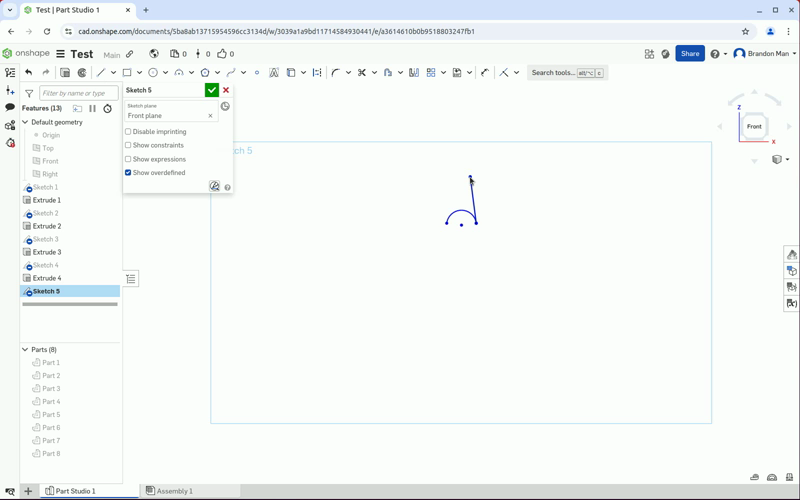
key(a)
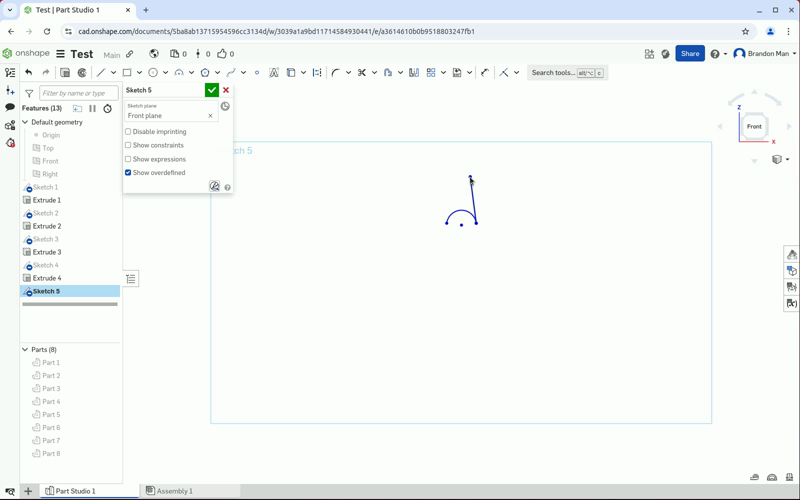
mouse_move(470, 176)
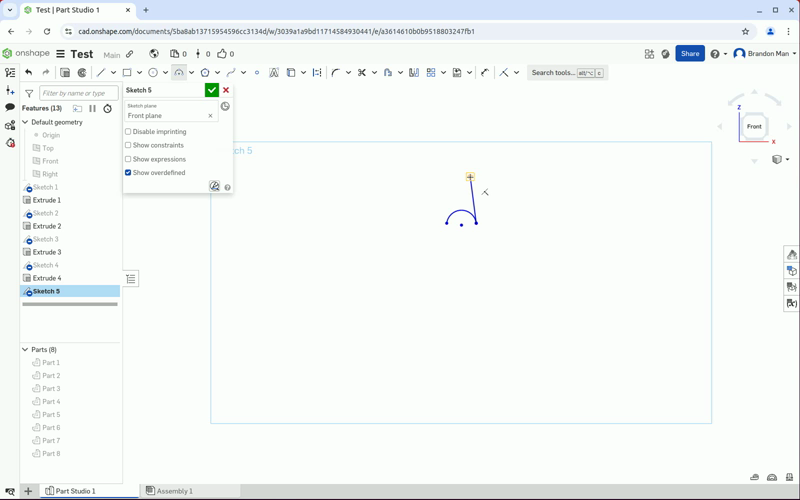
click(470, 176)
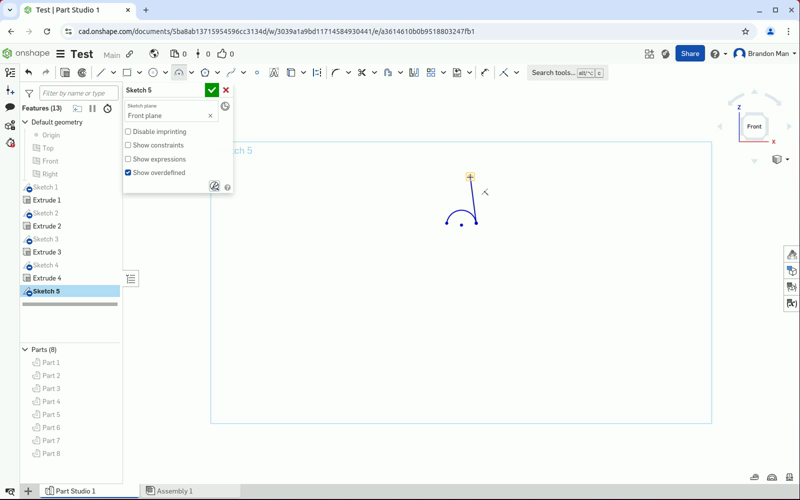
key_down(shift)
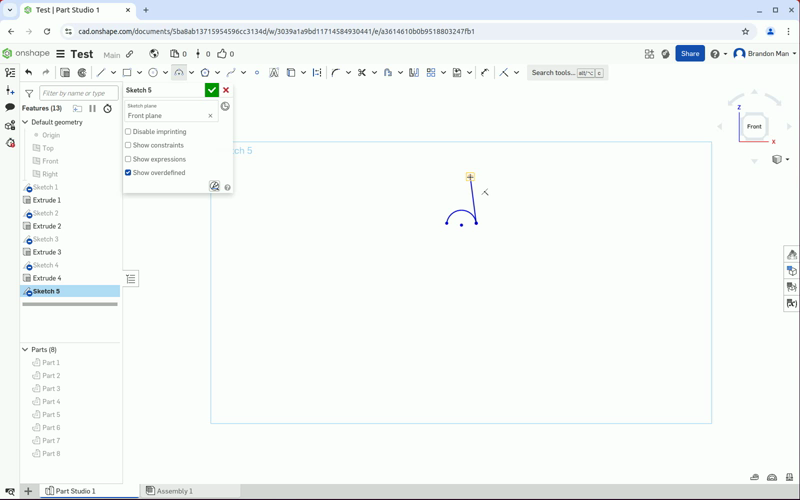
mouse_move(452, 176)
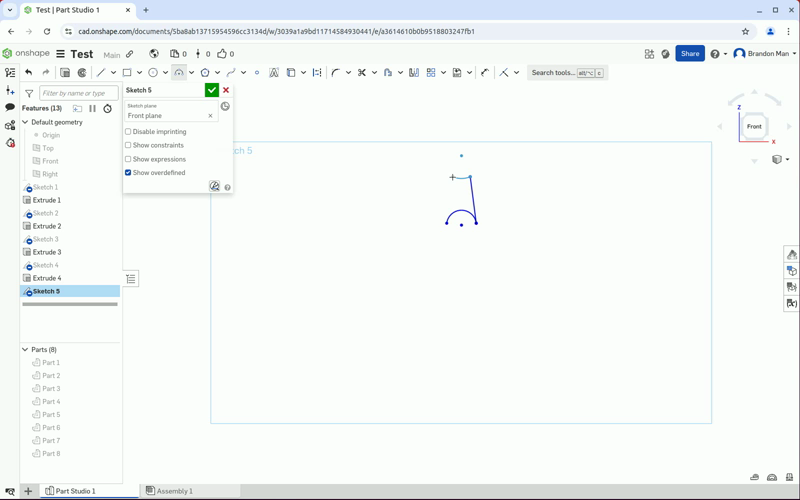
click(452, 176)
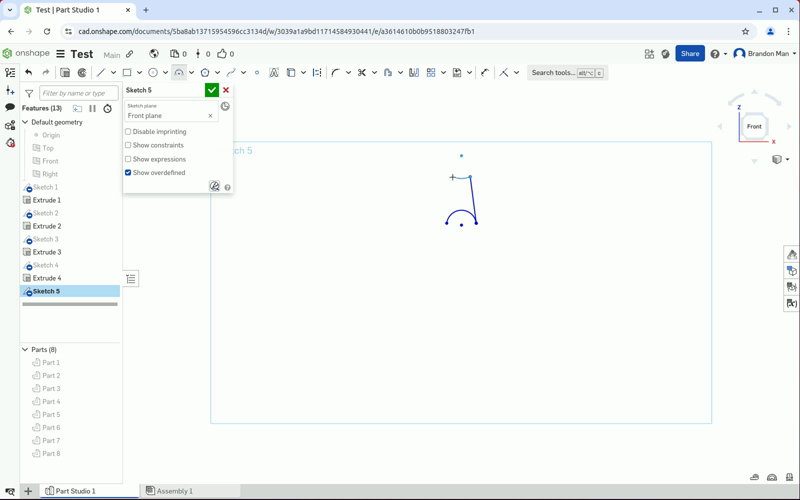
mouse_move(461, 186)
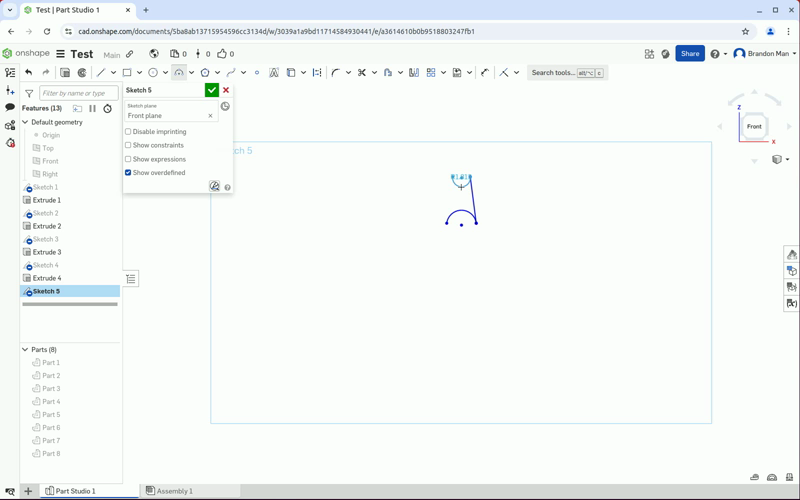
click(461, 186)
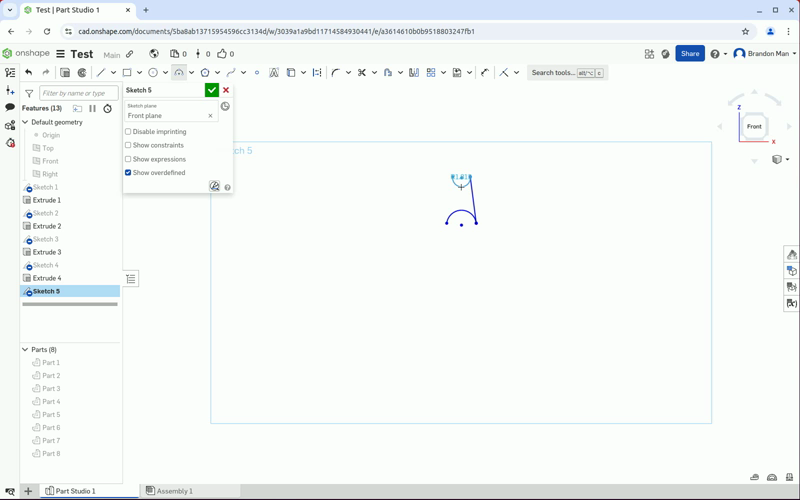
key_up(shift)
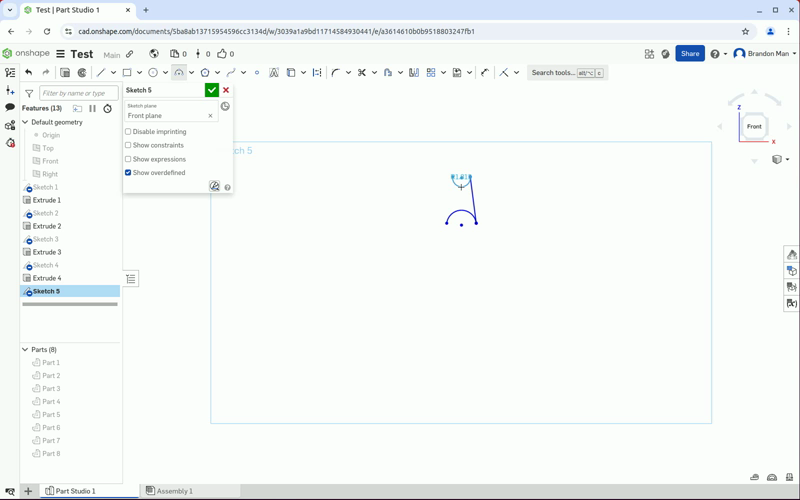
key(esc)
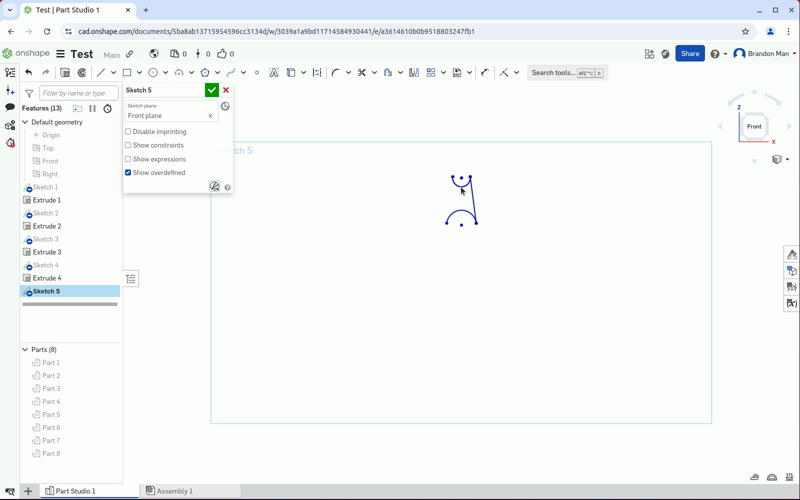
key(l)
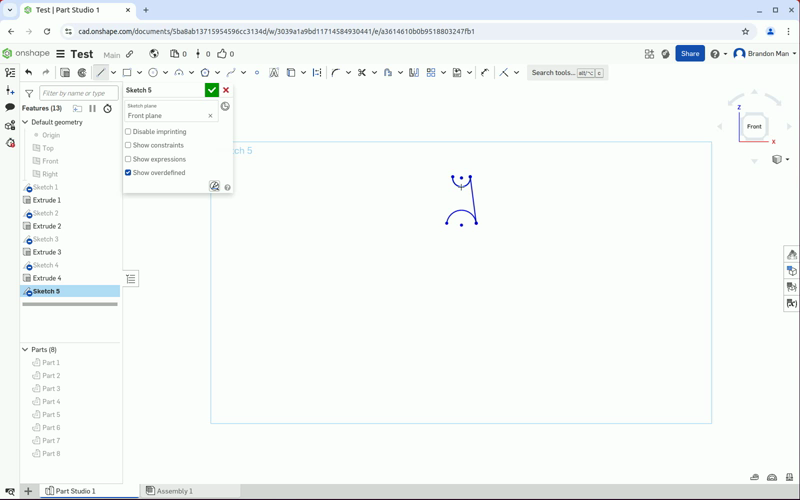
mouse_move(452, 176)
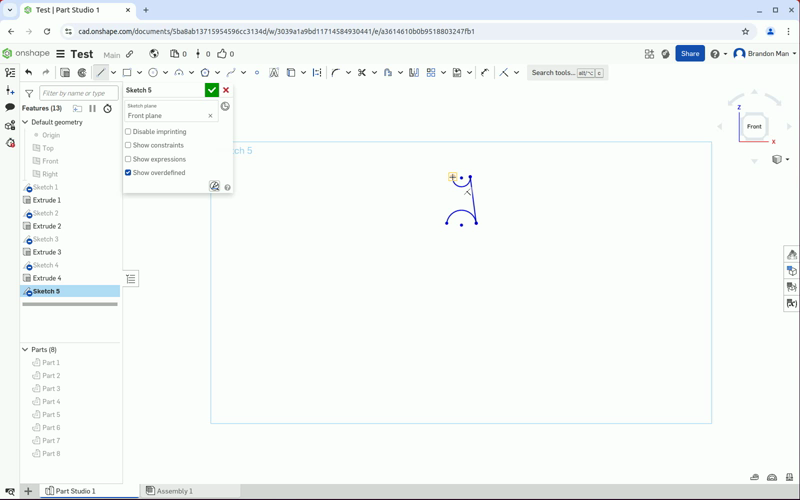
click(452, 176)
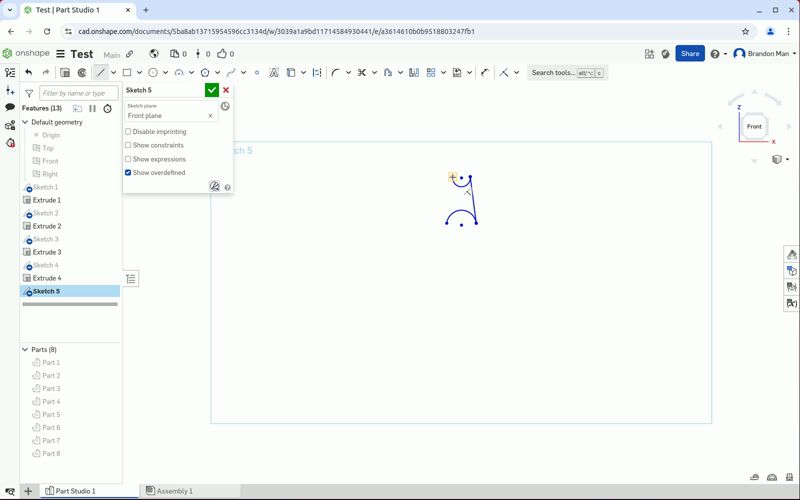
mouse_move(482, 176)
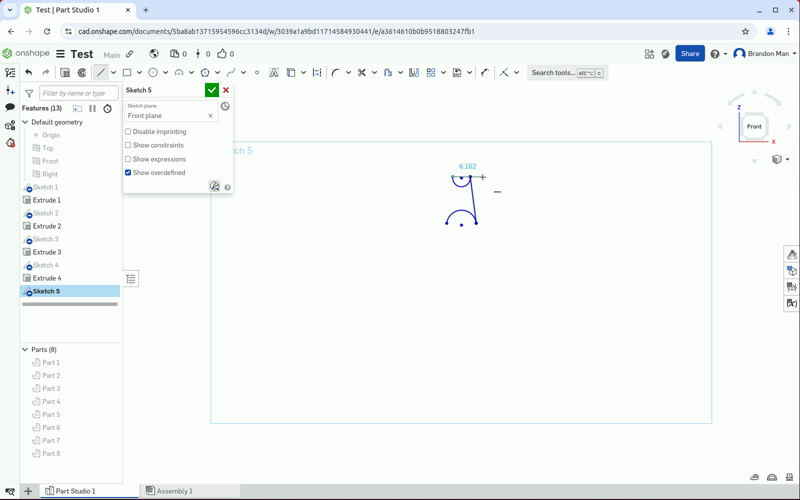
key_down(shift)
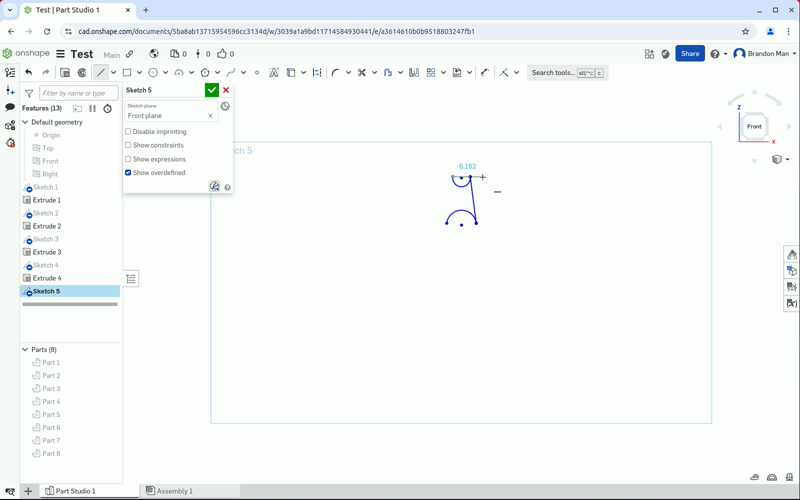
mouse_move(446, 223)
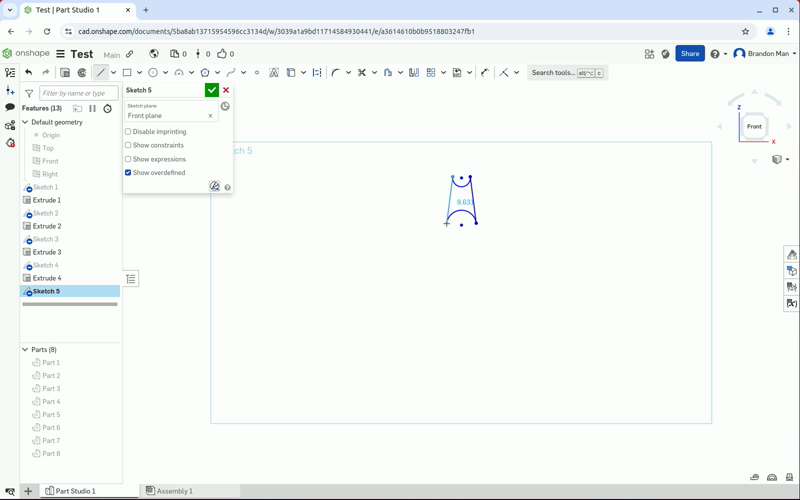
key_up(shift)
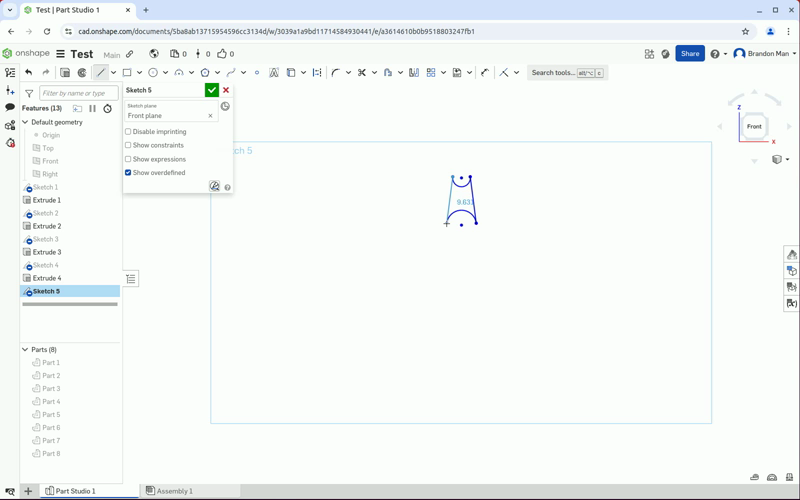
click(446, 223)
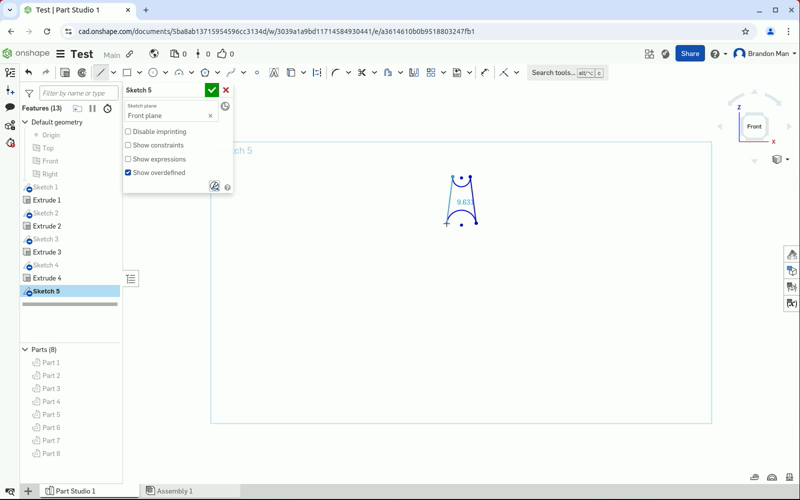
key(esc)
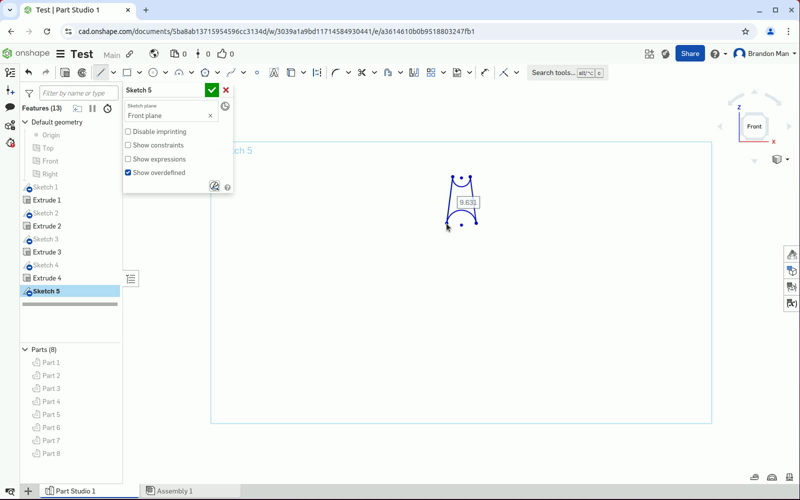
key(c)
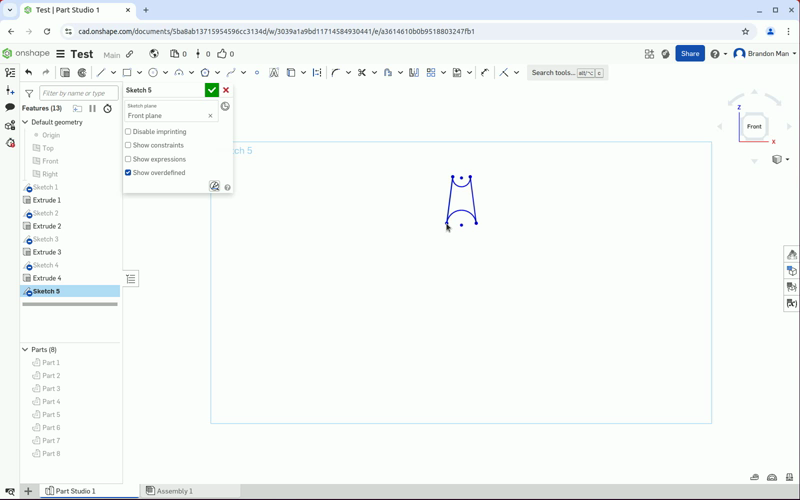
key_down(shift)
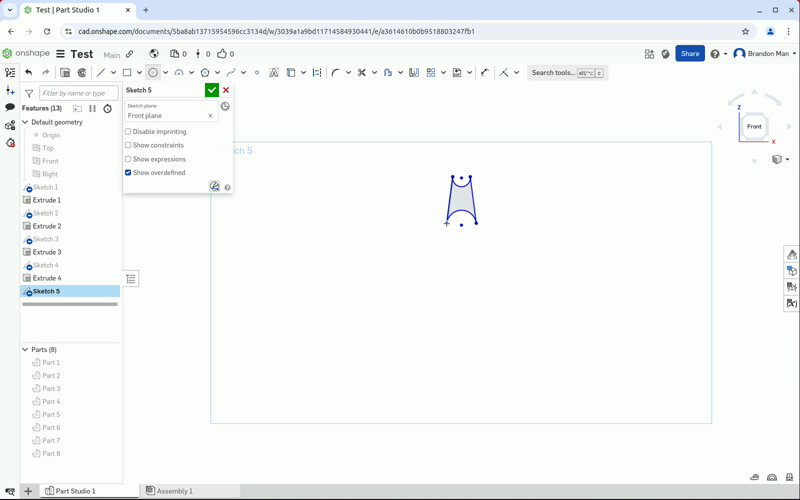
mouse_move(458, 191)
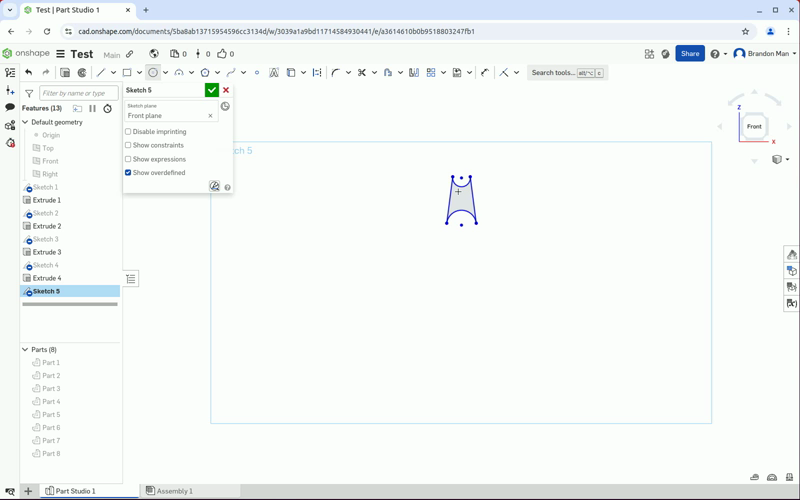
click(458, 191)
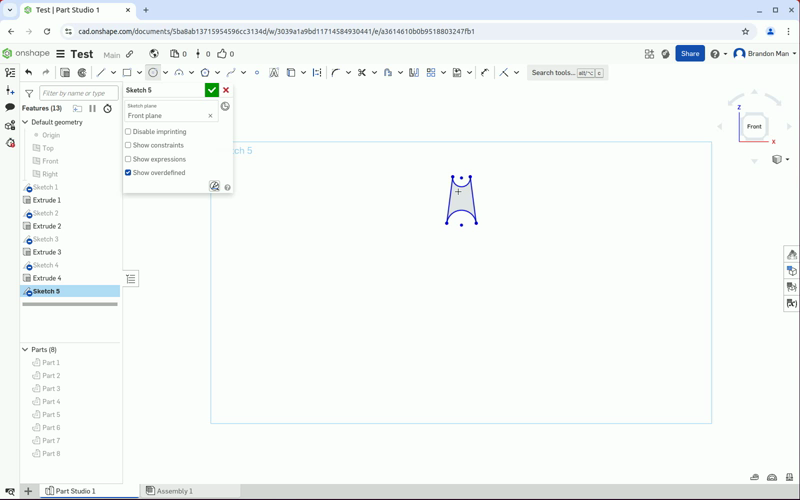
key_up(shift)
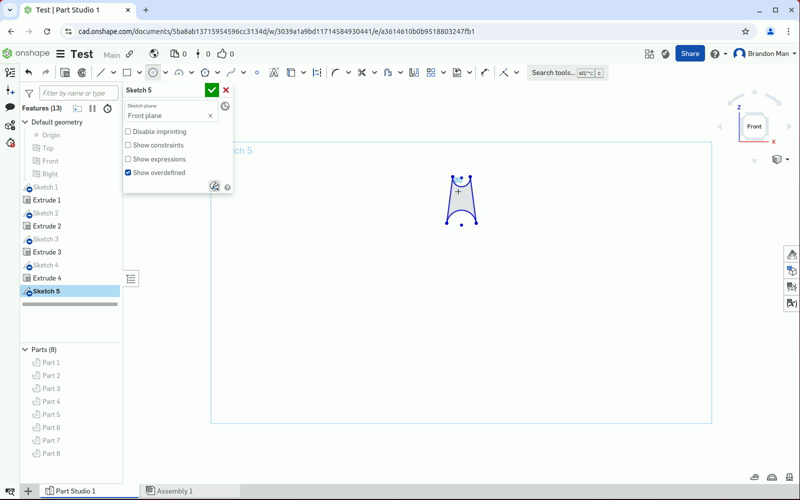
mouse_move(461, 191)
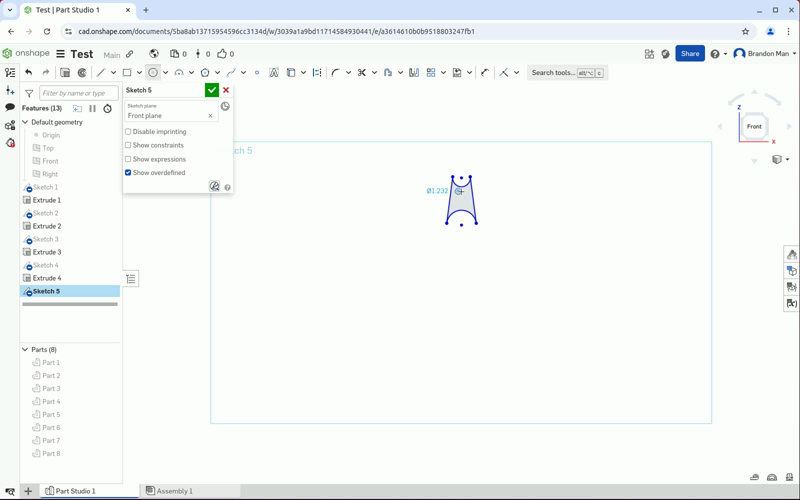
scroll(6)
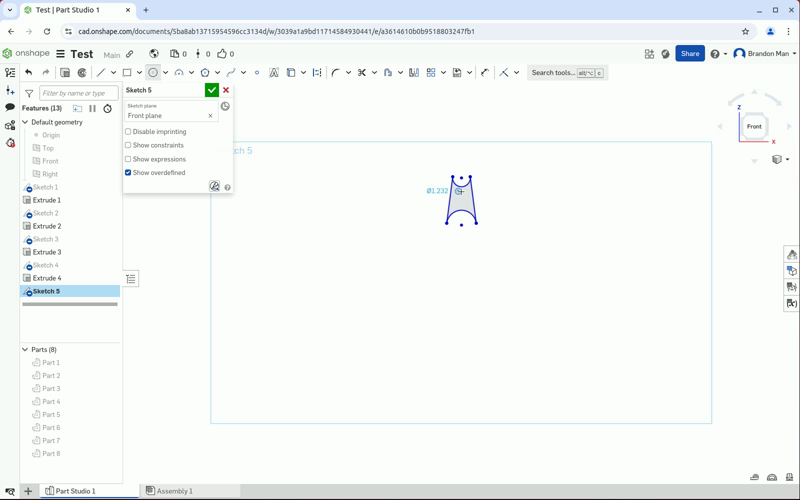
scroll(6)
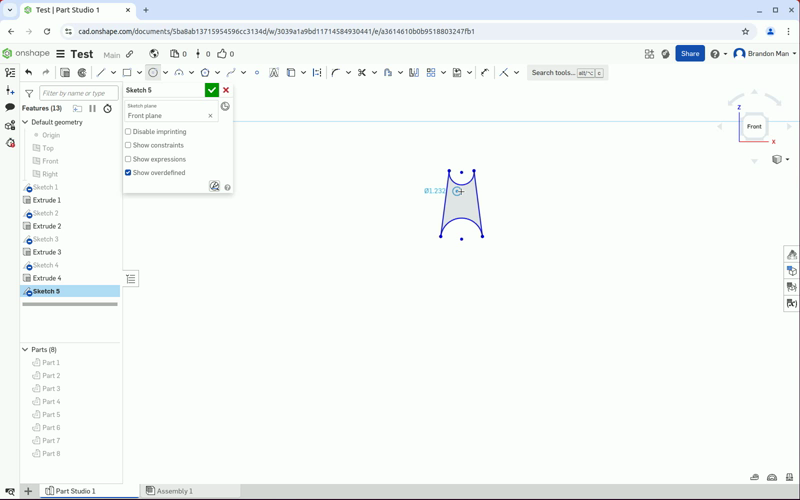
scroll(6)
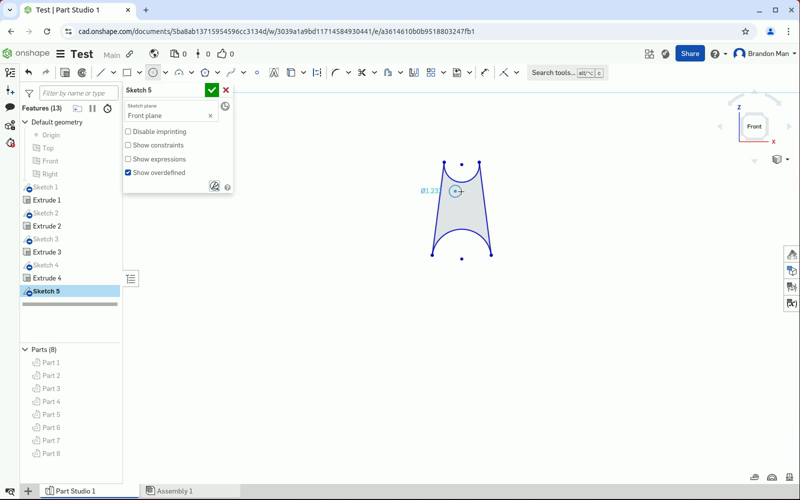
scroll(6)
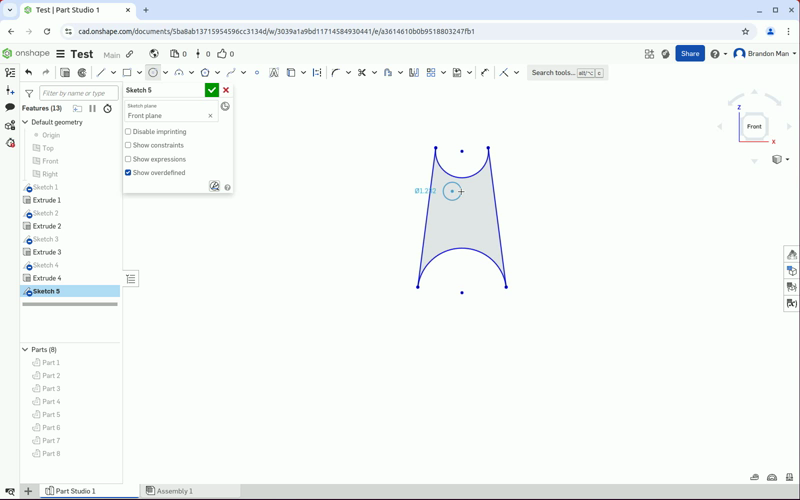
scroll(6)
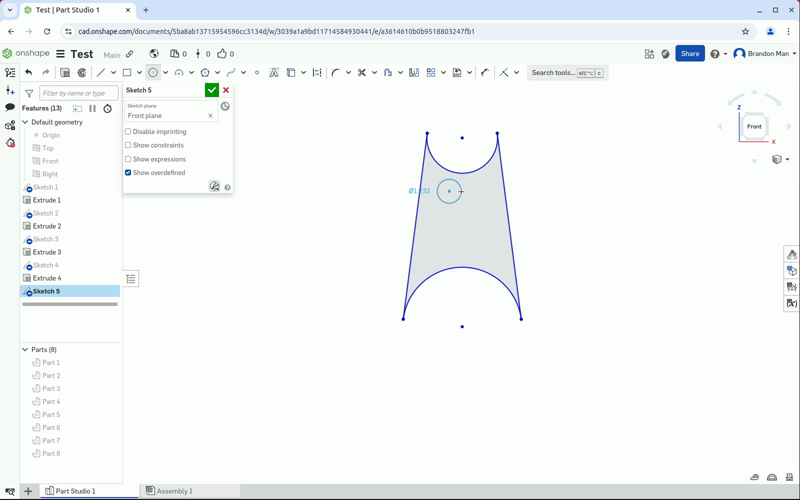
scroll(6)
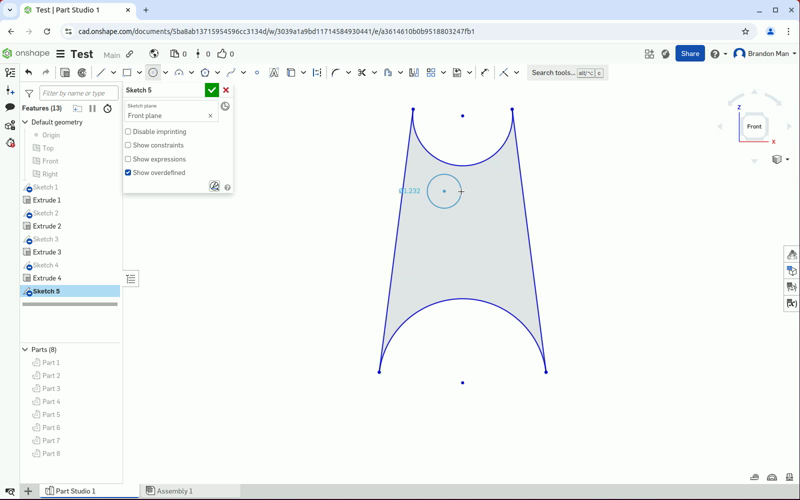
scroll(6)
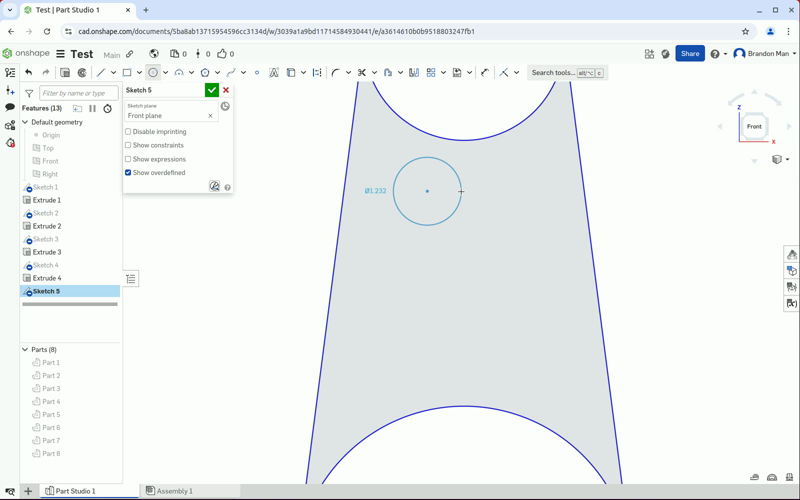
click(461, 191)
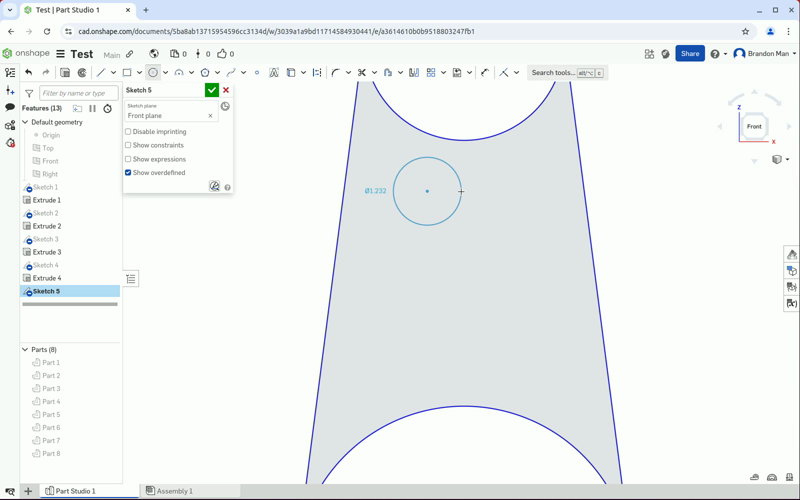
scroll(-6)
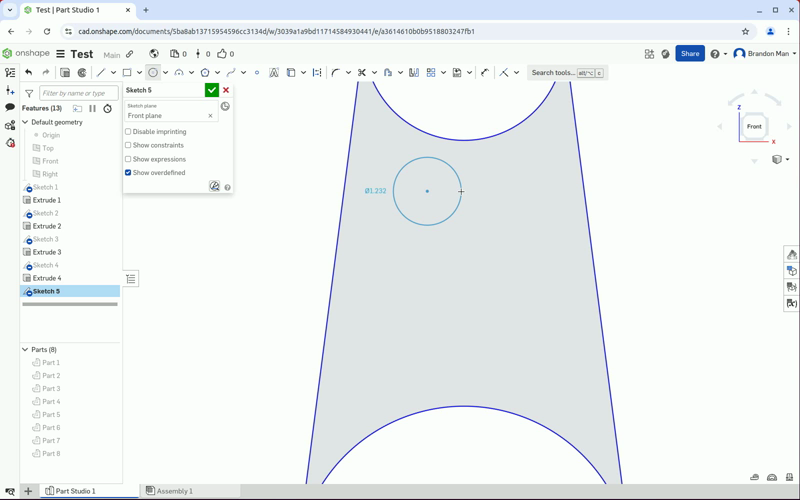
scroll(-6)
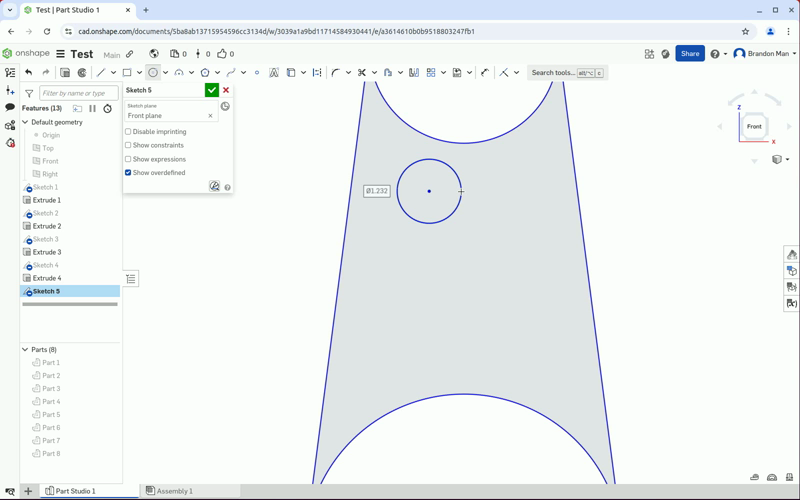
scroll(-6)
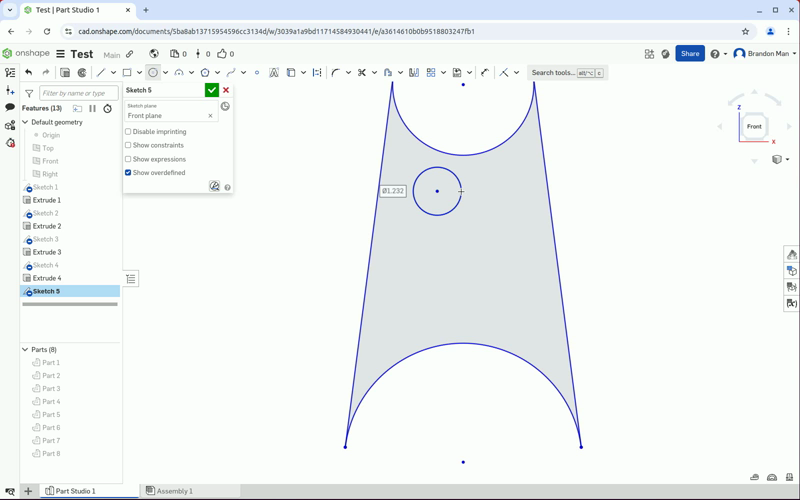
scroll(-6)
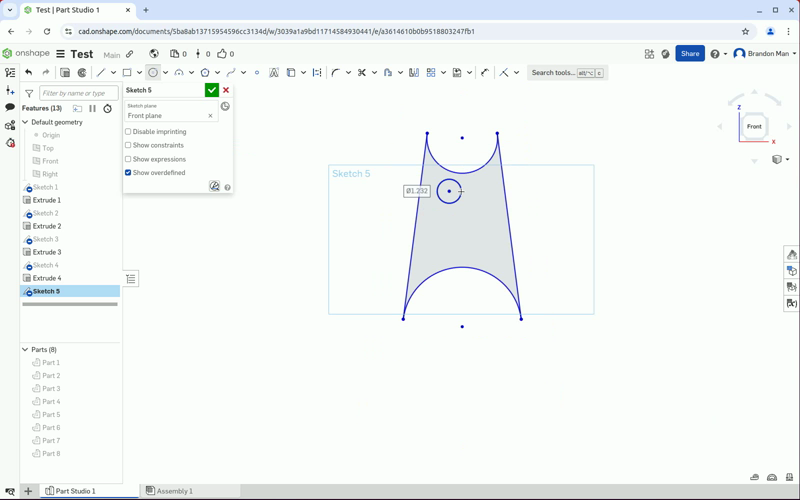
scroll(-6)
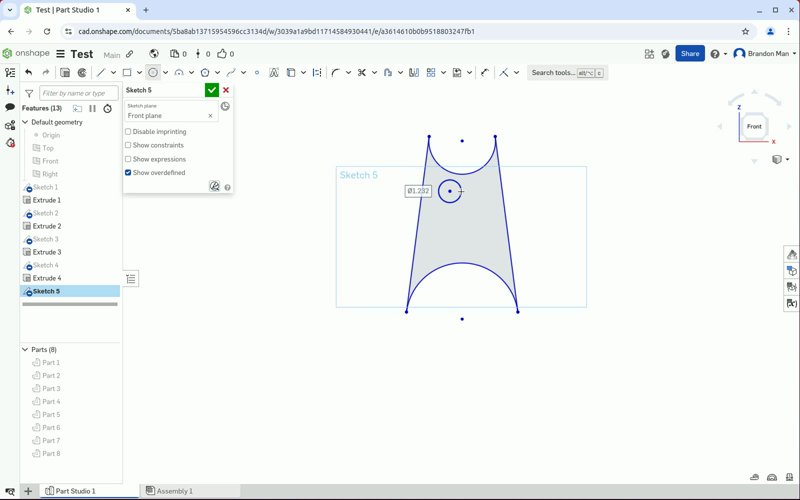
scroll(-6)
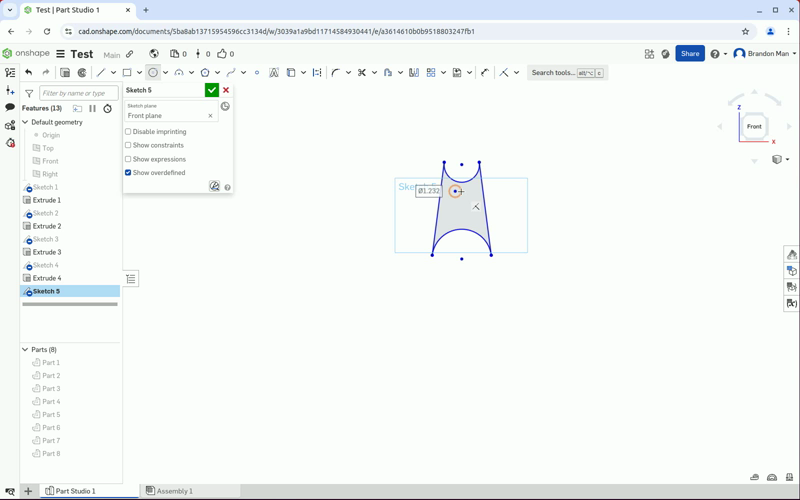
scroll(-6)
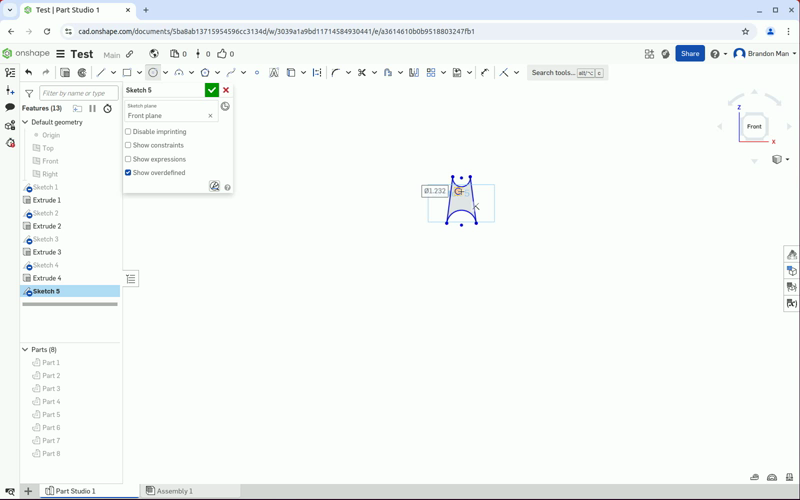
key(esc)
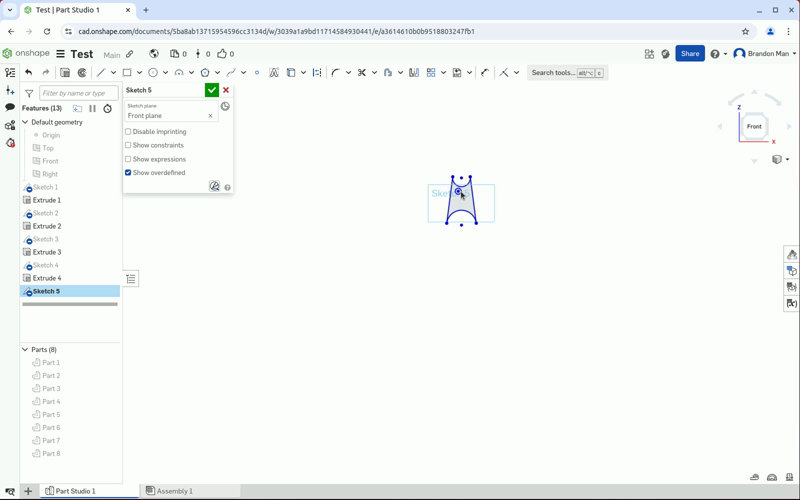
mouse_move(455, 194)
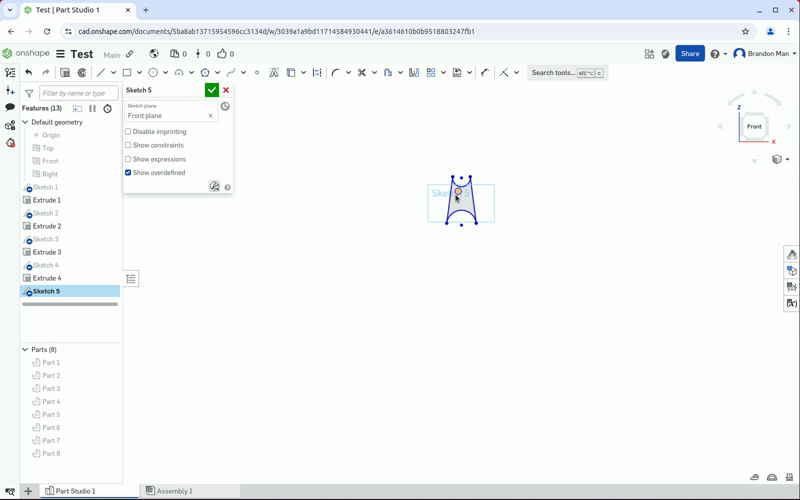
scroll(6)
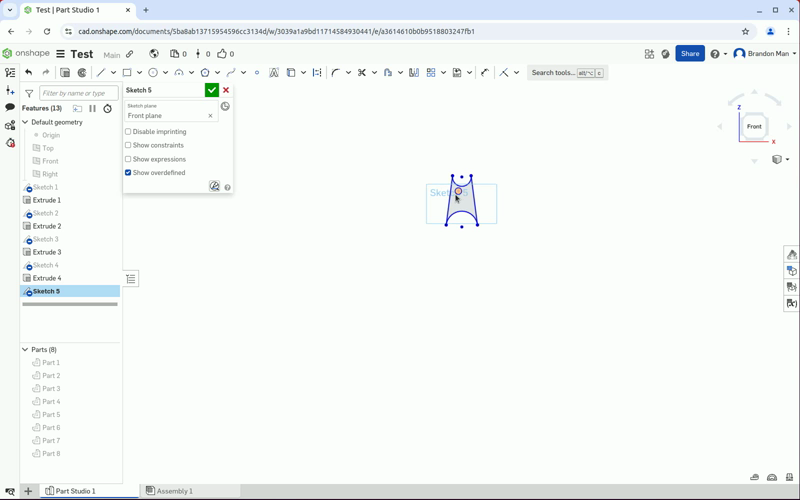
scroll(6)
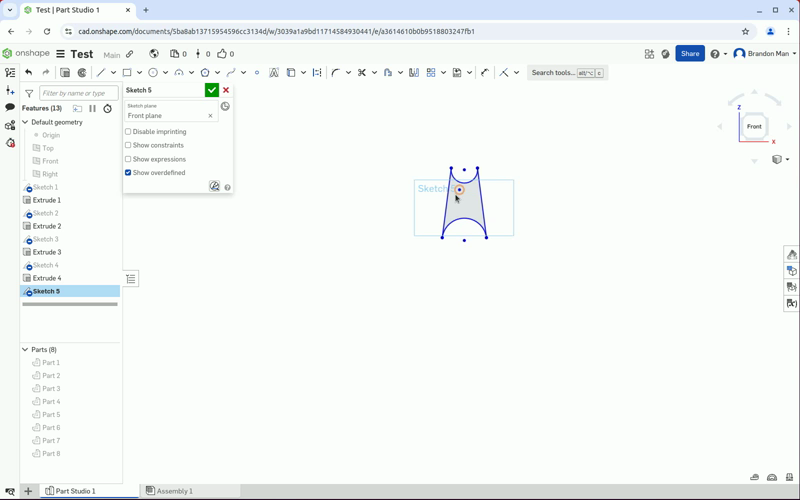
scroll(6)
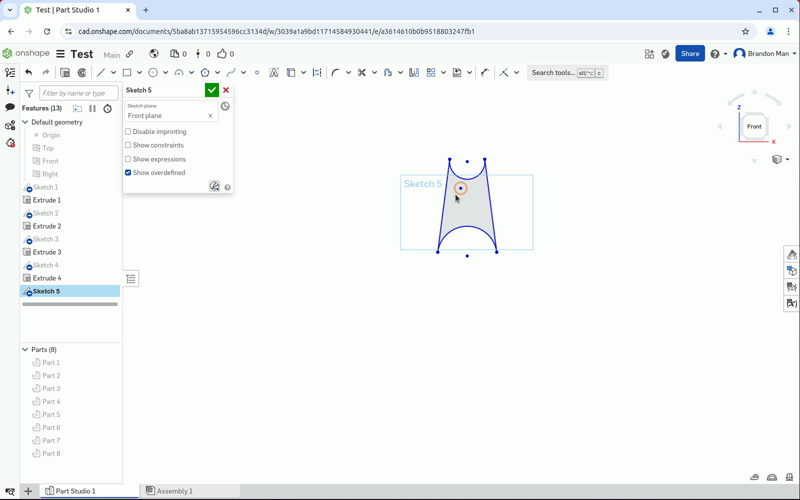
scroll(6)
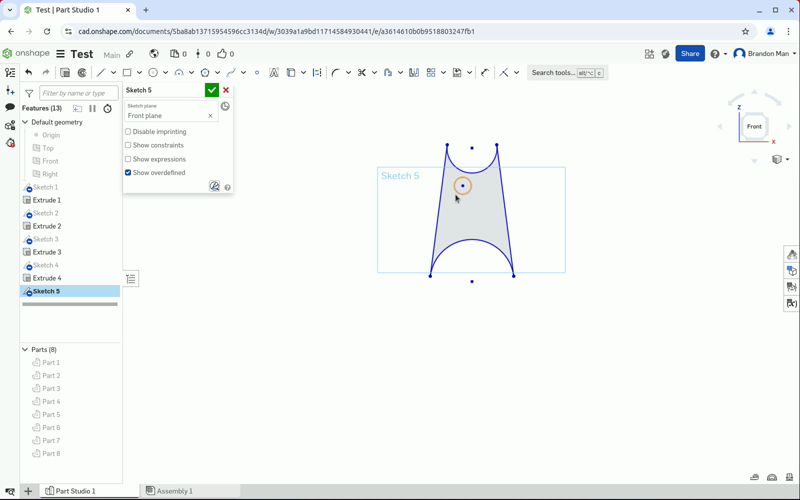
scroll(6)
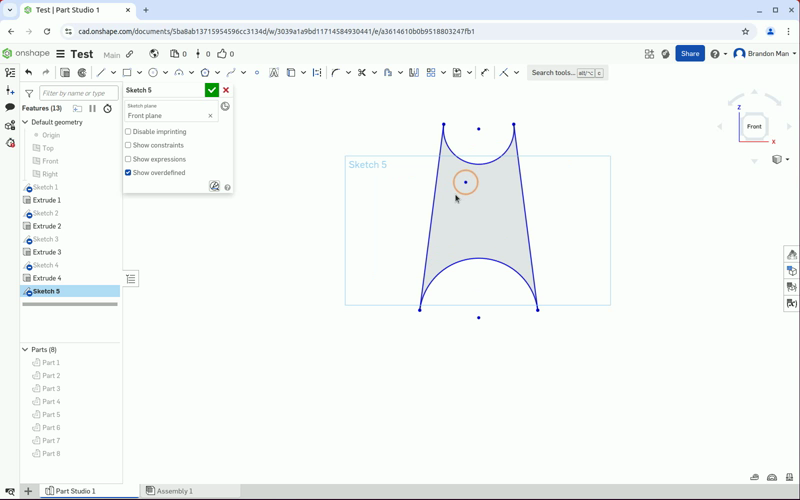
scroll(6)
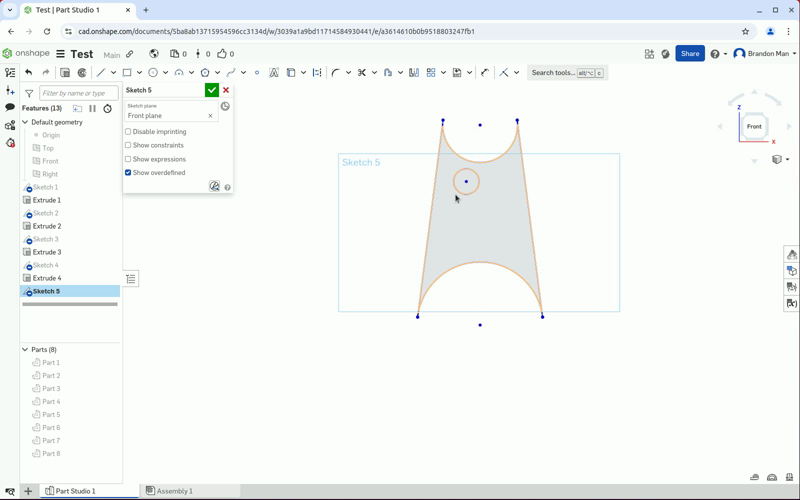
scroll(6)
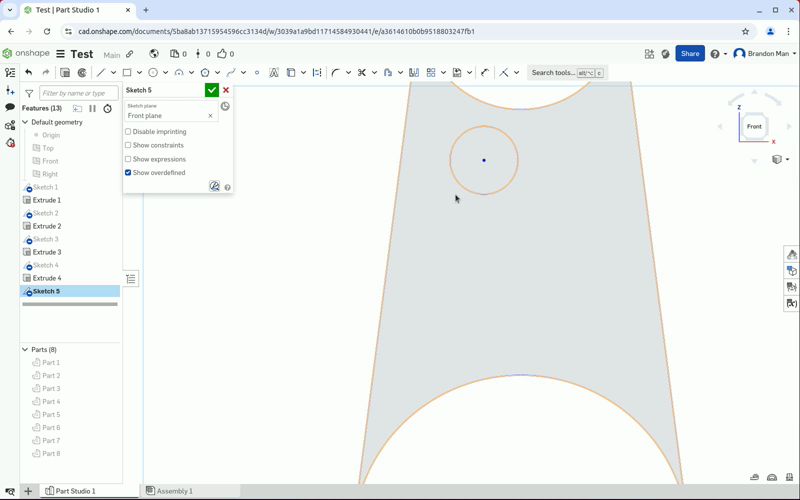
click(455, 194)
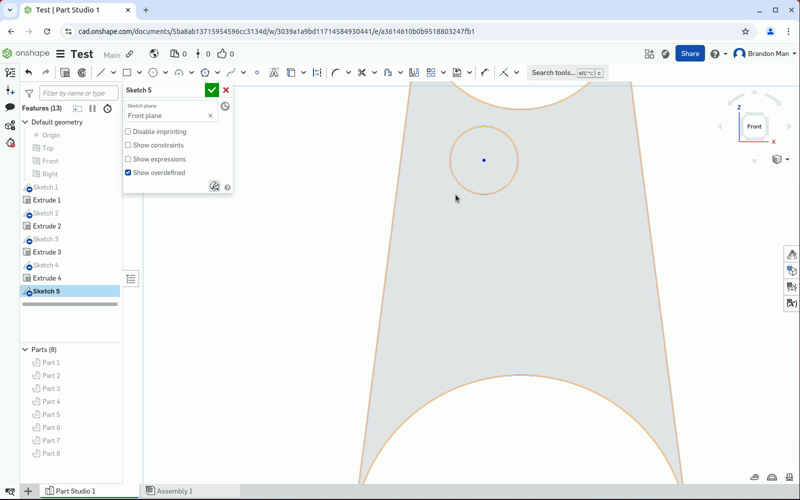
scroll(-6)
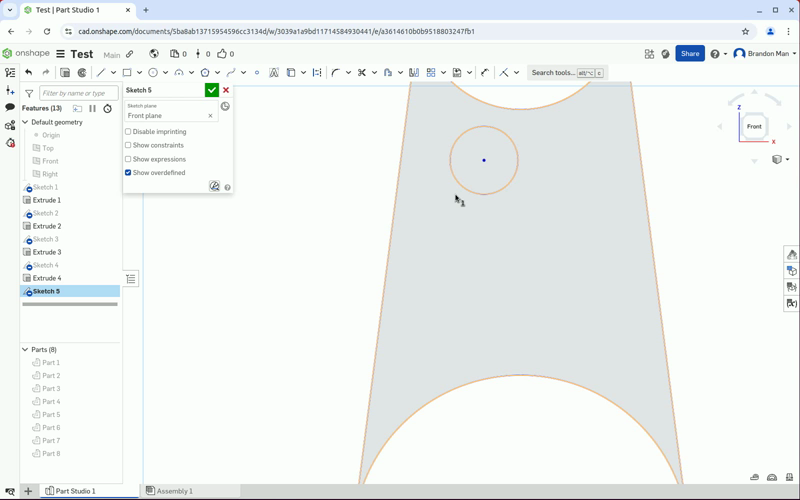
scroll(-6)
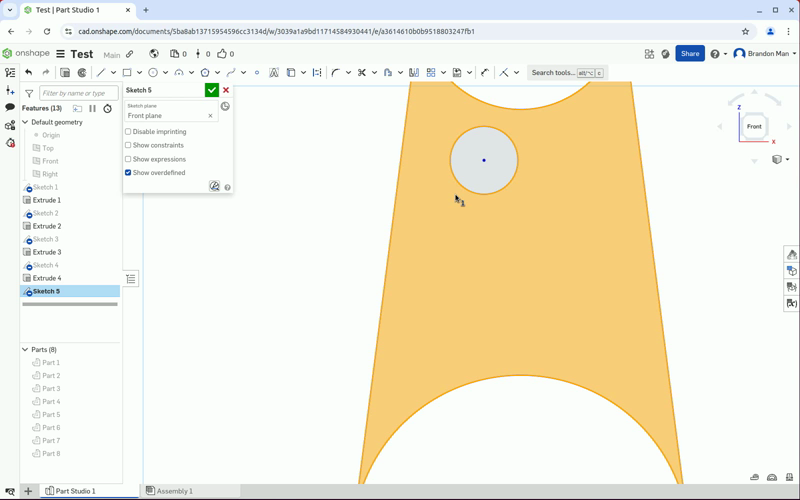
scroll(-6)
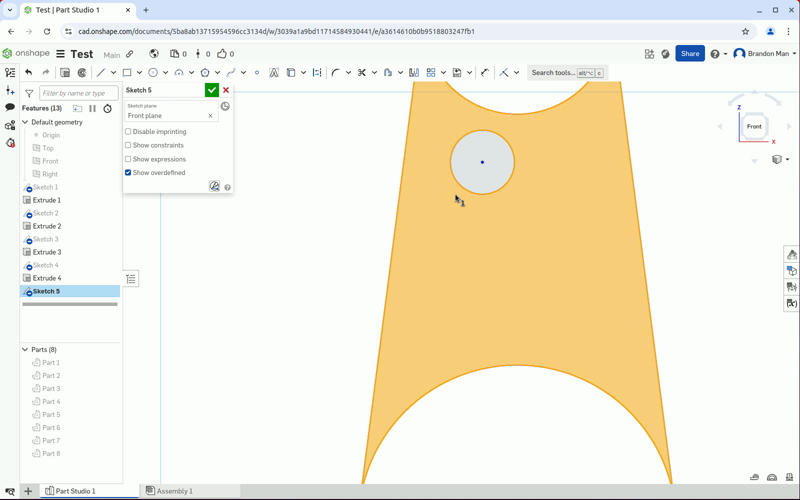
scroll(-6)
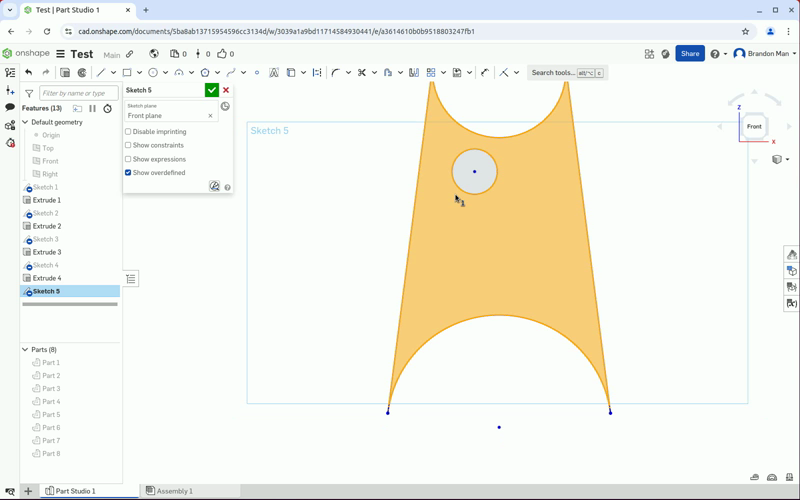
scroll(-6)
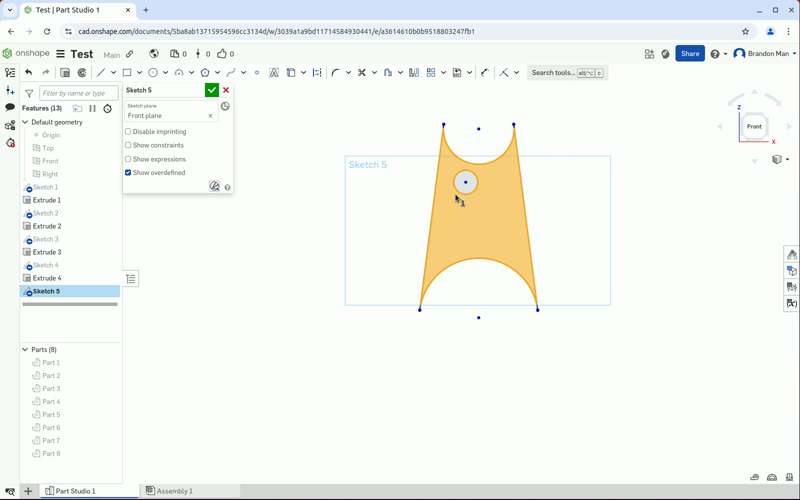
scroll(-6)
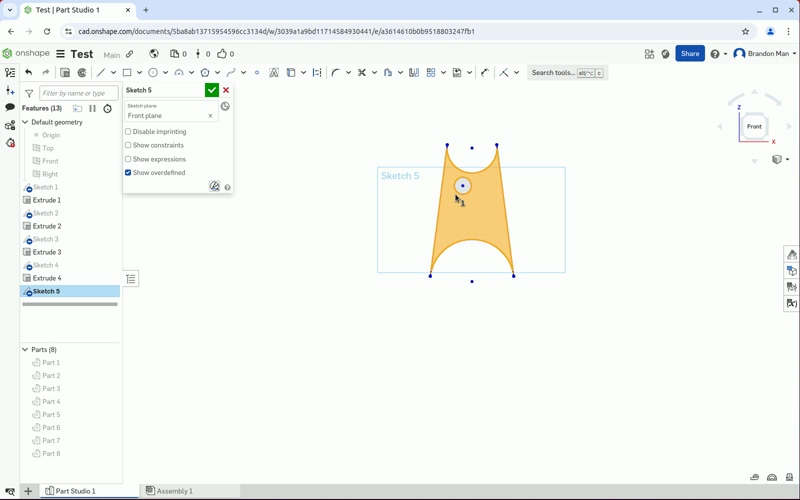
scroll(-6)
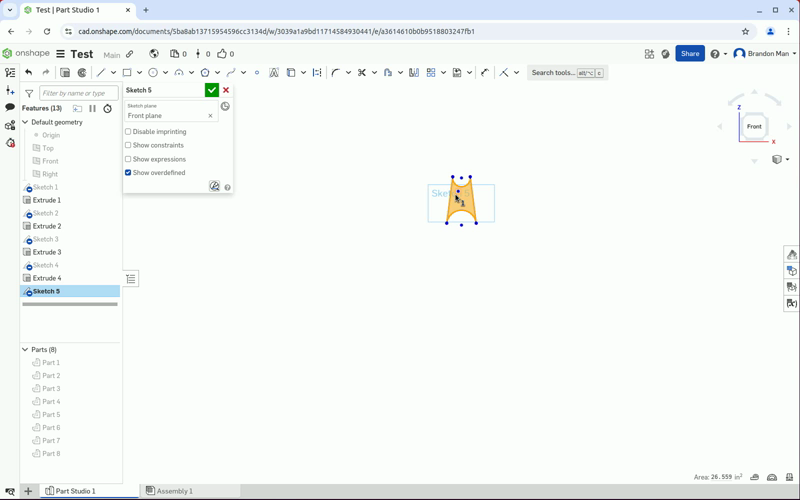
mouse_move(73, 352)
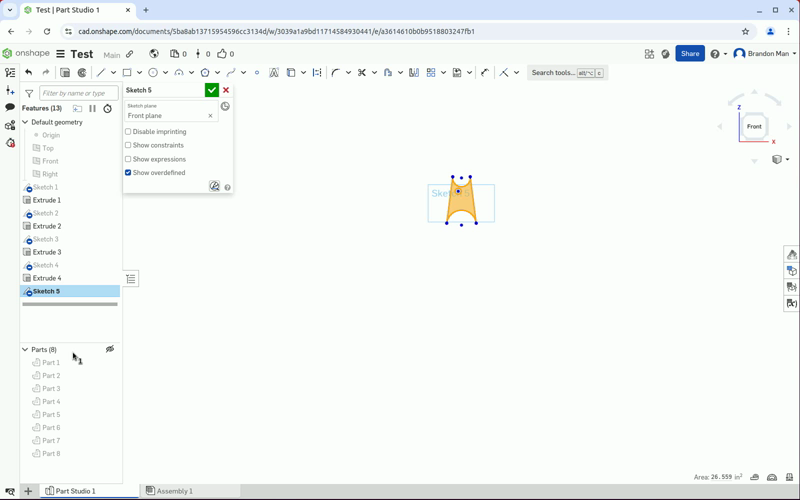
key(shift+y)
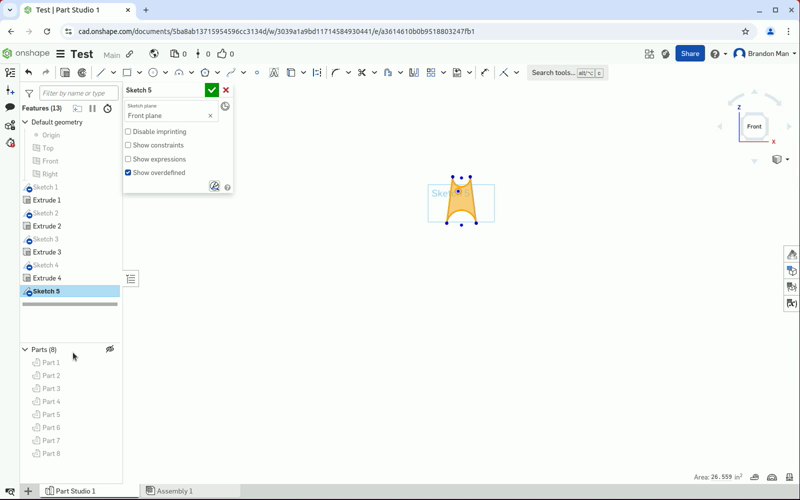
key(shift+e)
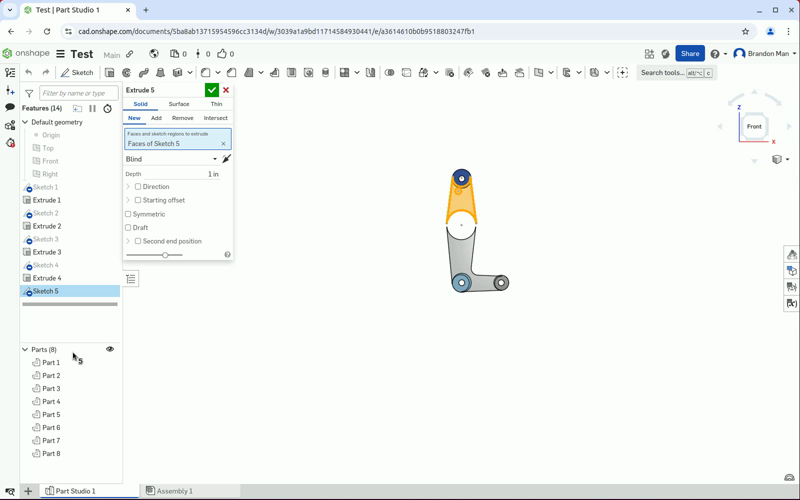
mouse_move(143, 106)
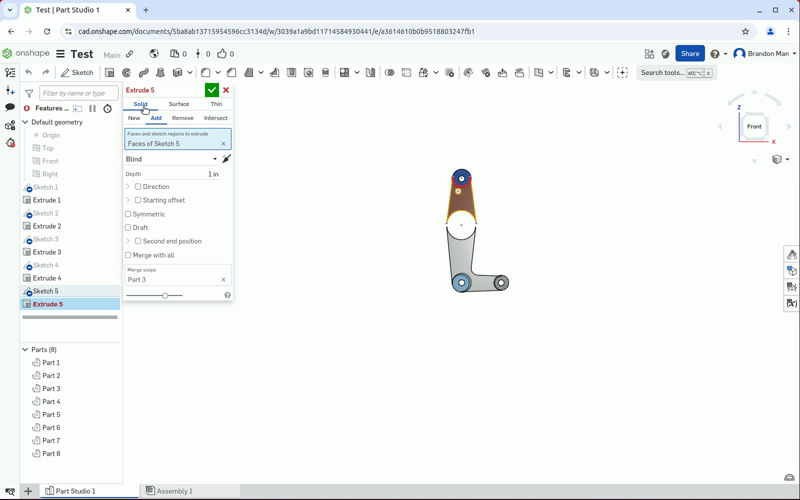
click(143, 106)
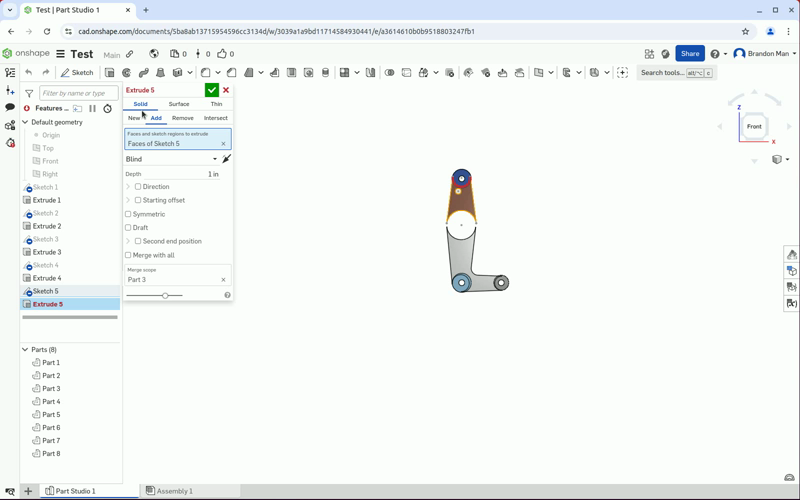
mouse_move(137, 120)
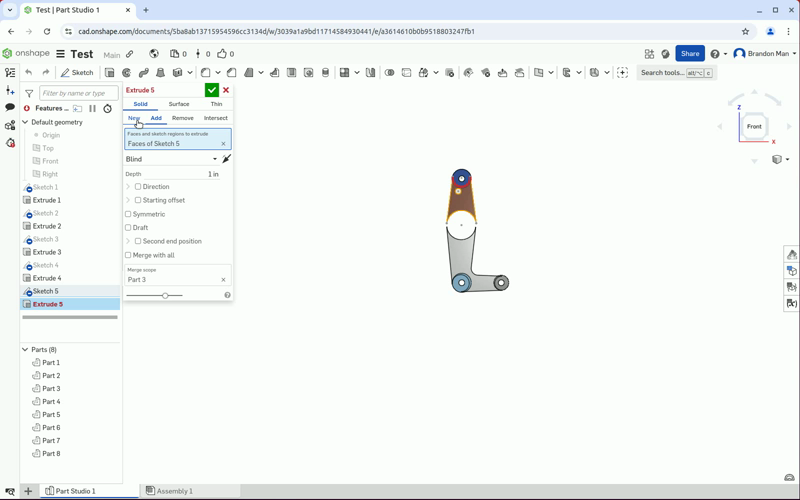
click(137, 120)
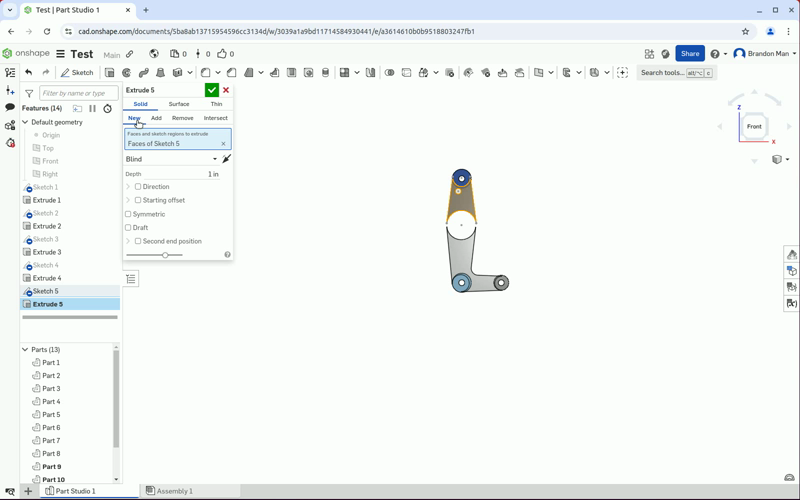
key(tab, 4)
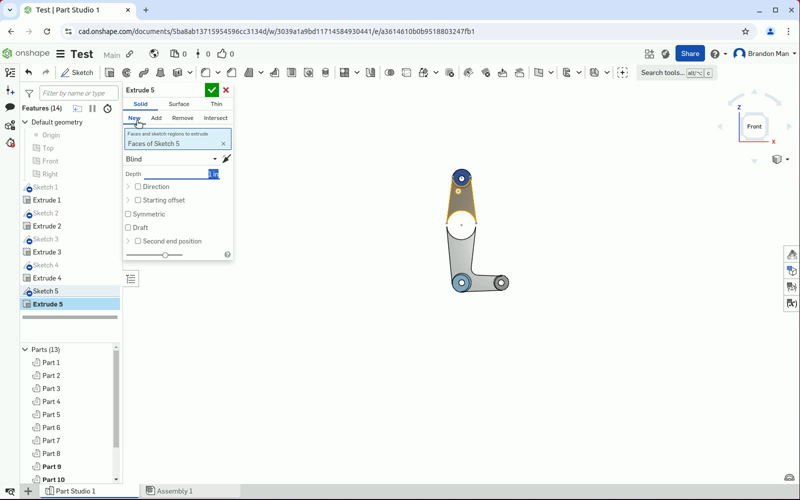
text(0.481)
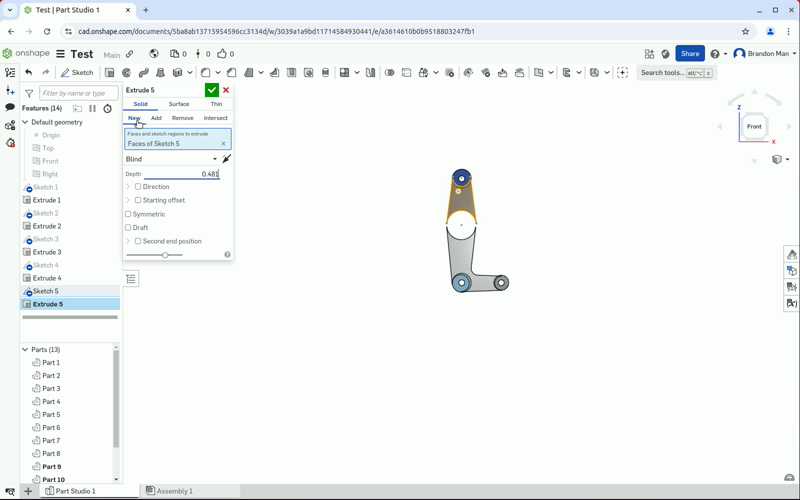
key(enter)
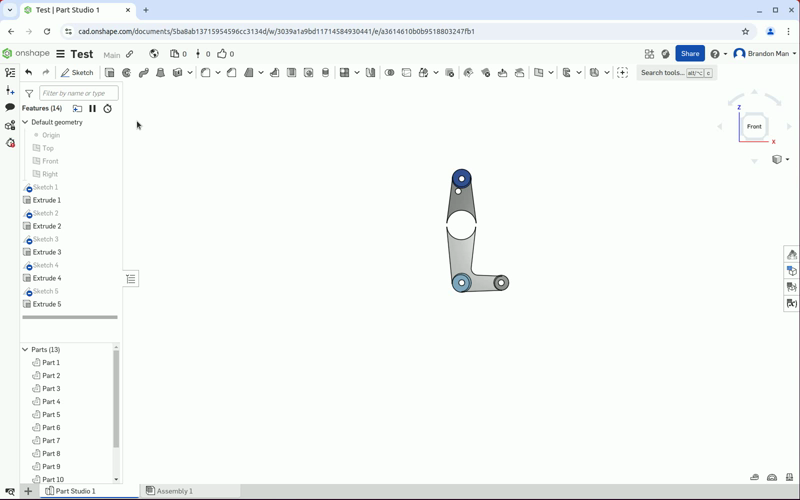
key(shift+h)
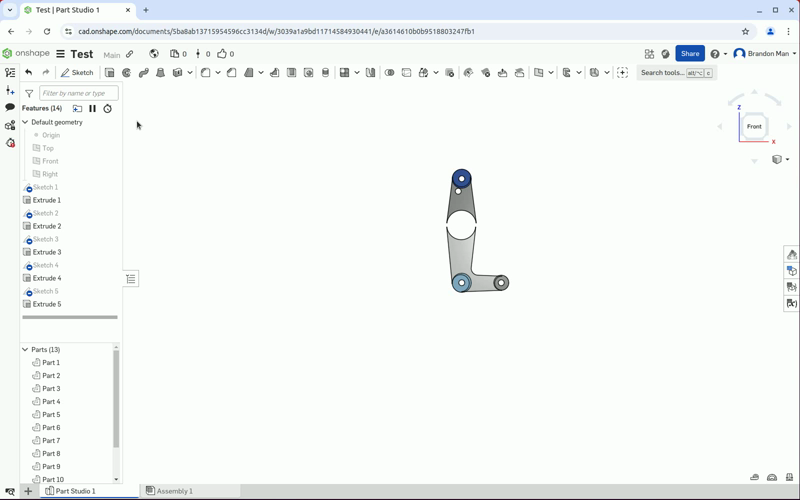
key(shift+h)
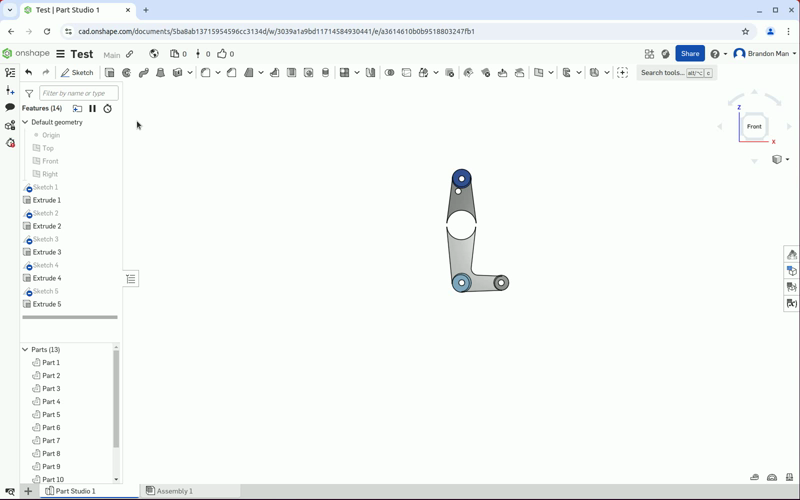
mouse_move(73, 189)
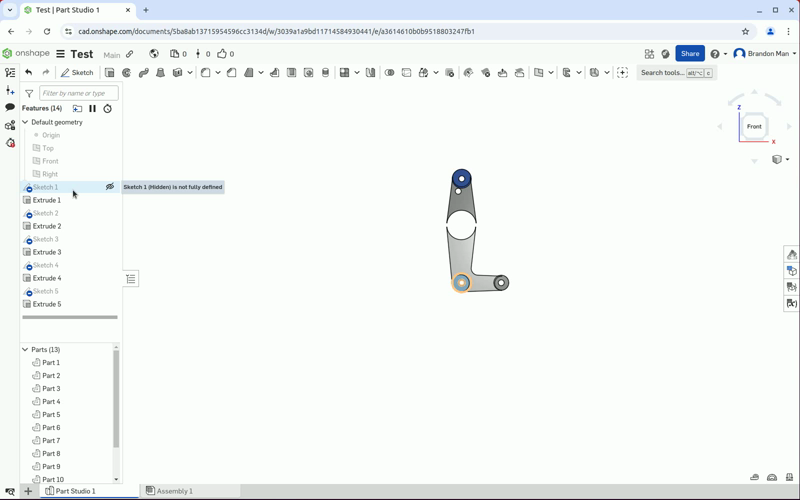
click(73, 189)
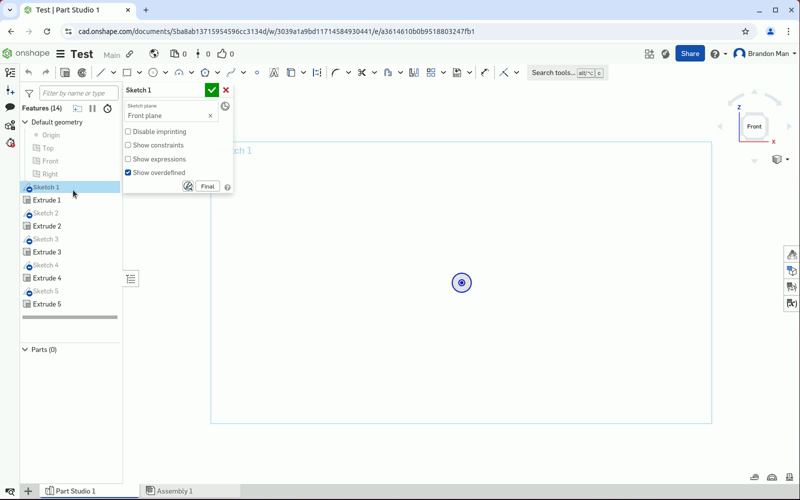
mouse_move(229, 92)
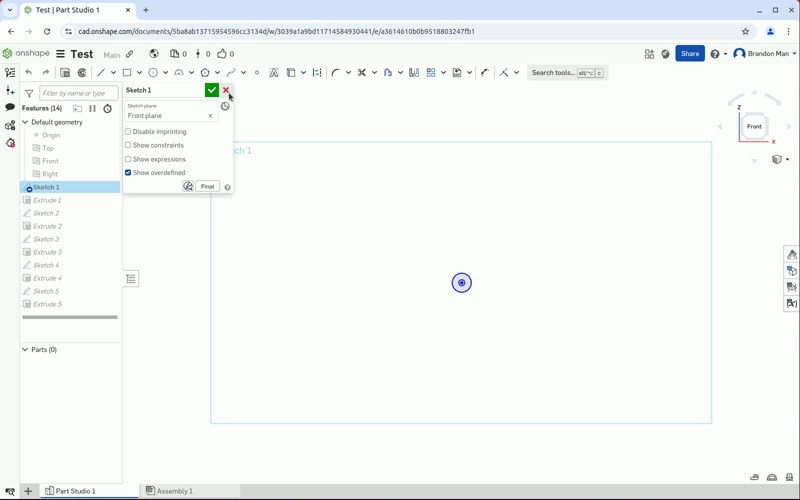
click(229, 92)
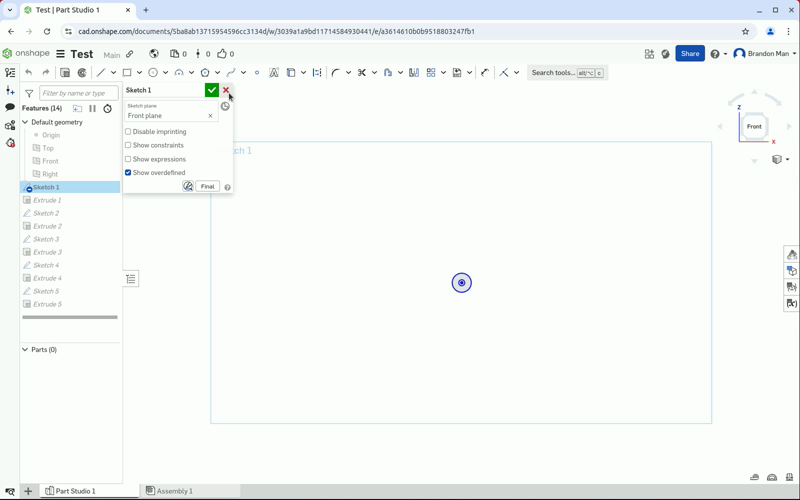
key(shift+s)
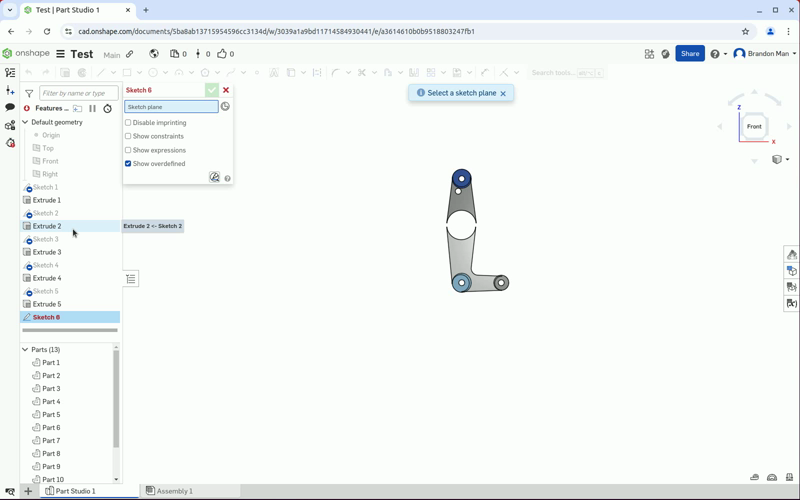
scroll(3)
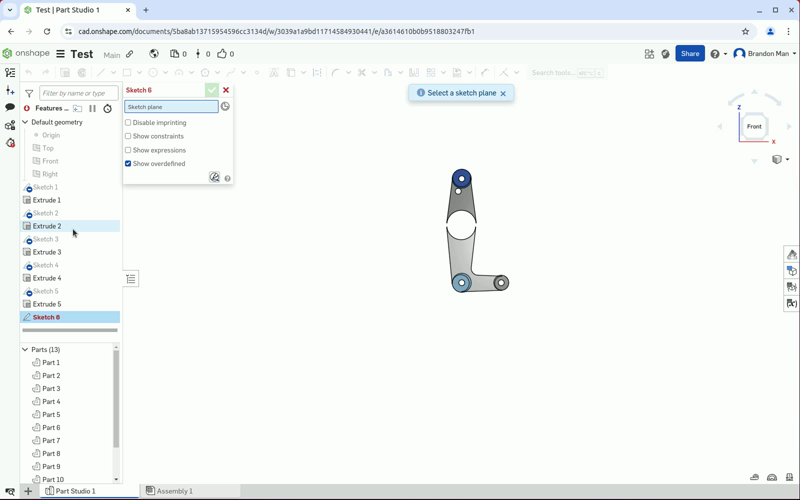
mouse_move(73, 163)
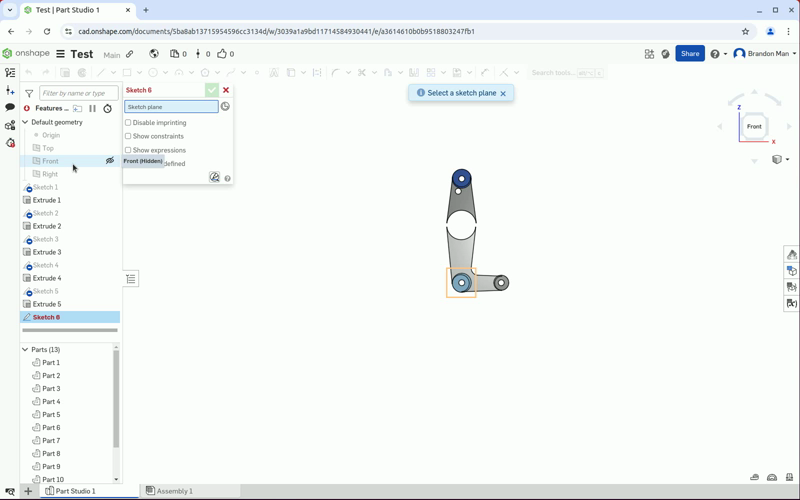
click(73, 163)
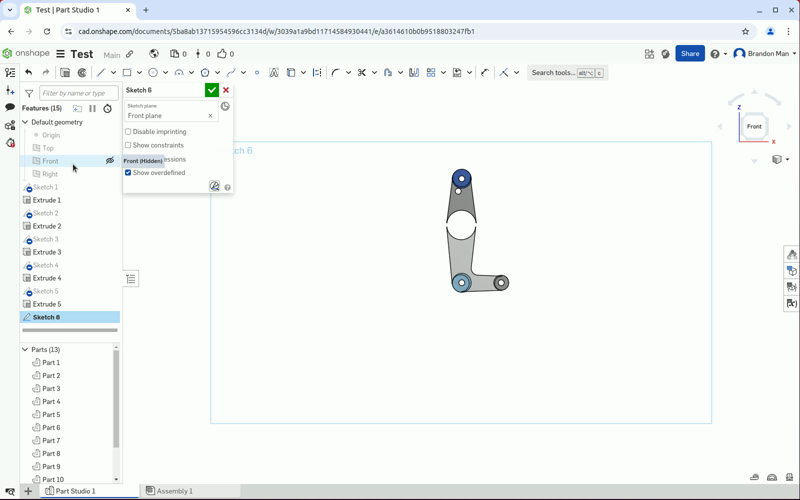
mouse_move(69, 352)
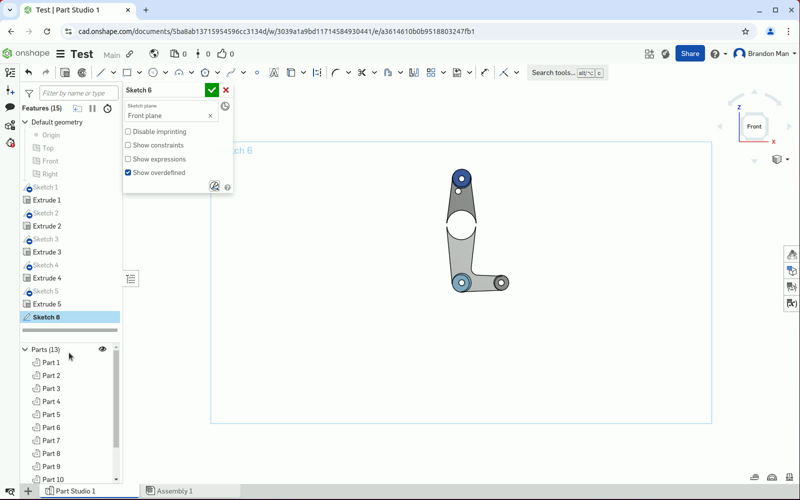
key(y)
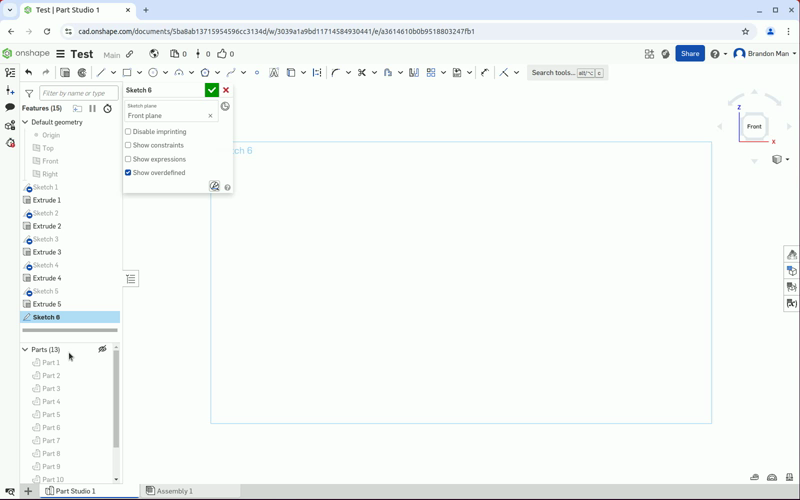
key(c)
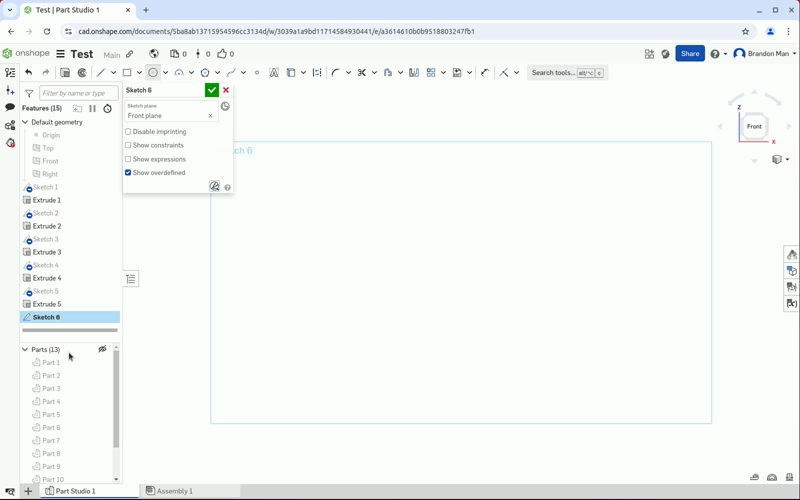
key_down(shift)
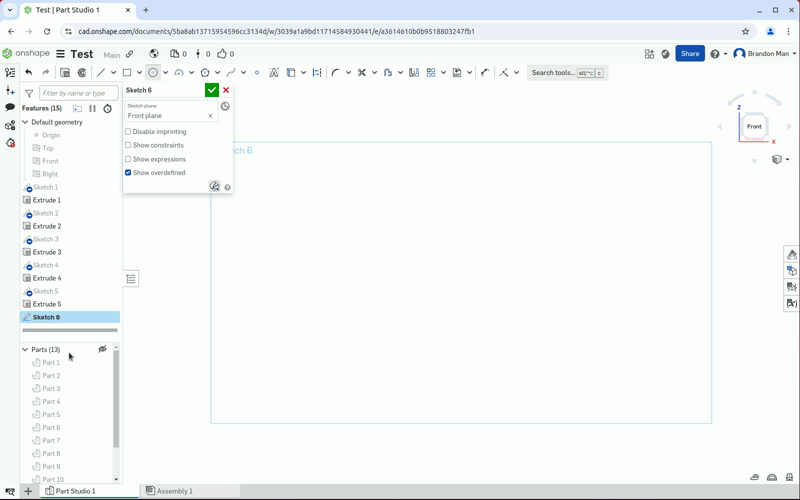
mouse_move(461, 225)
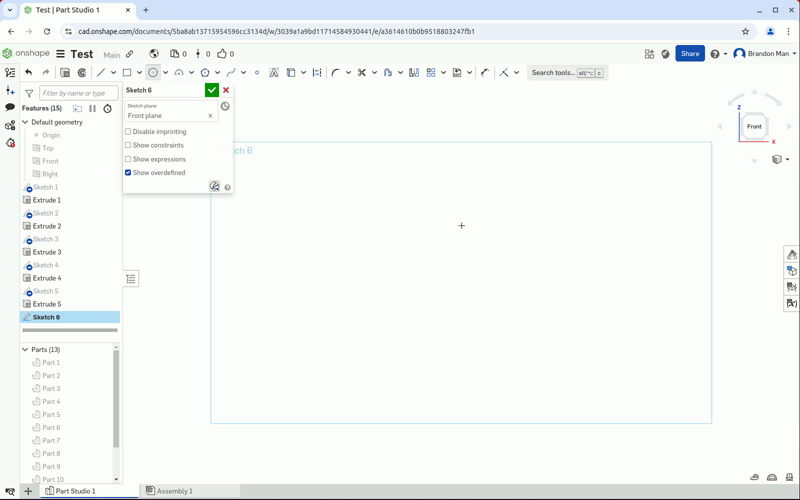
click(461, 225)
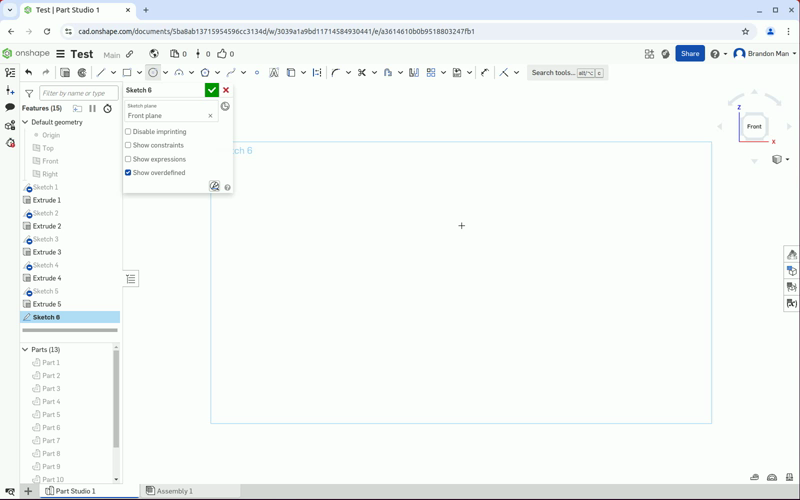
key_up(shift)
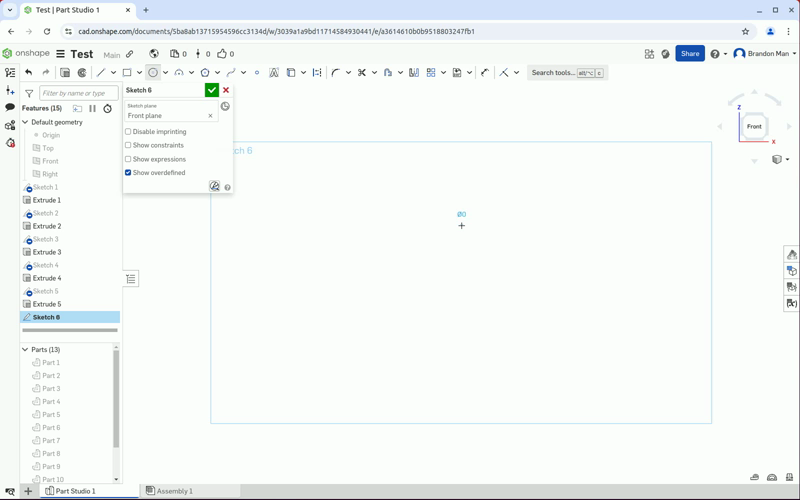
mouse_move(477, 225)
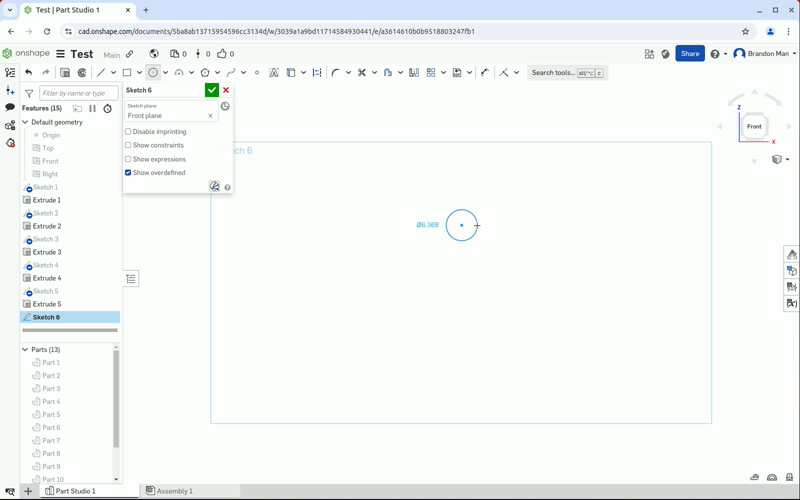
click(477, 225)
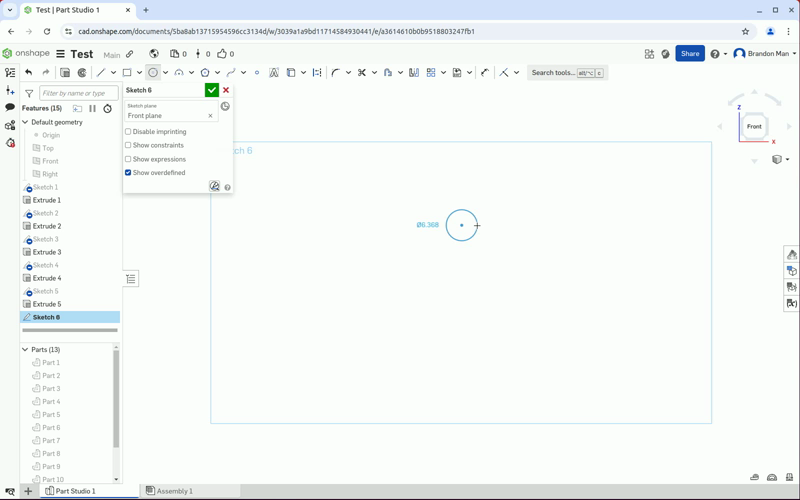
key(esc)
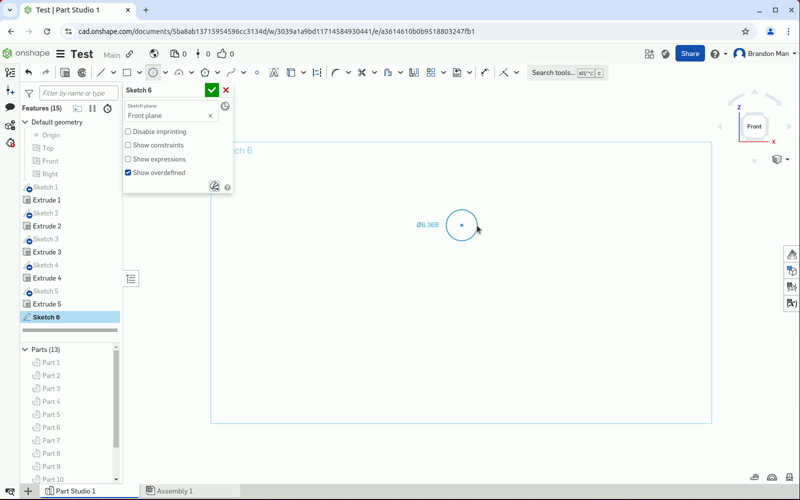
key(c)
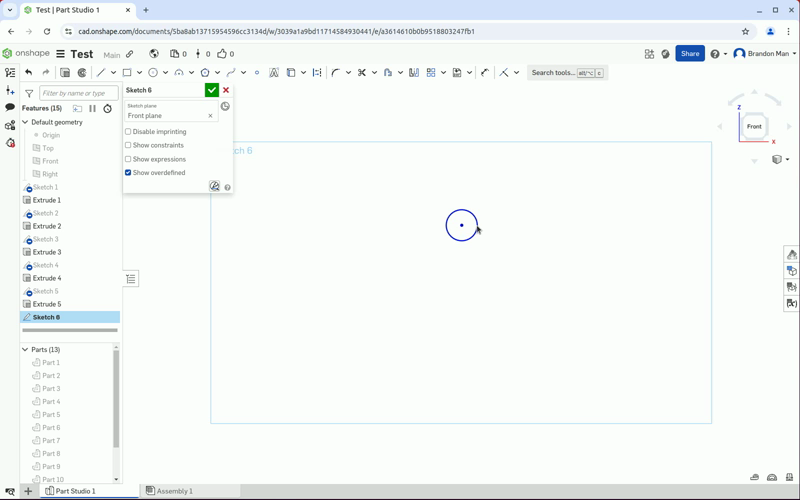
key_down(shift)
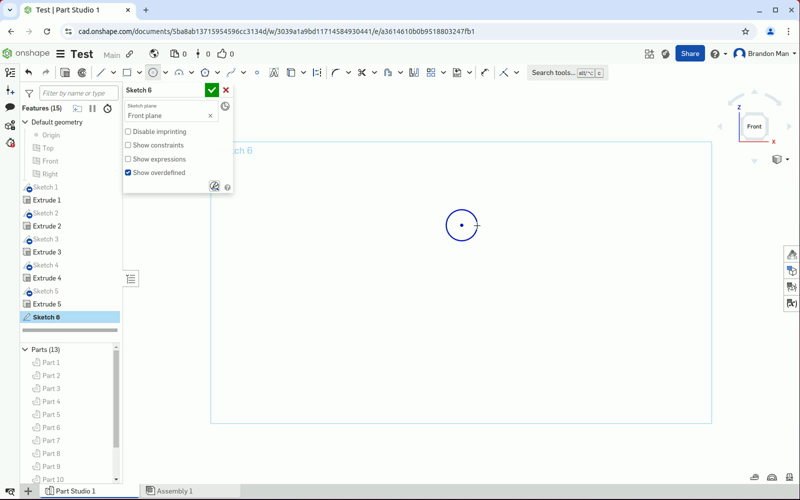
mouse_move(461, 225)
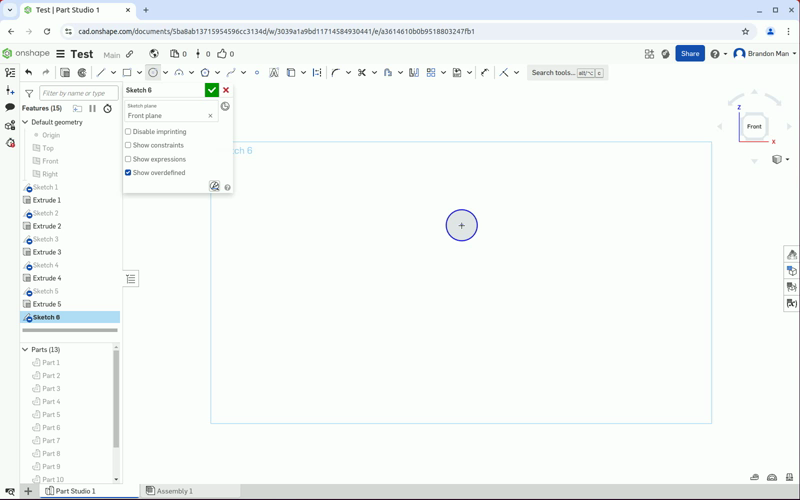
click(461, 225)
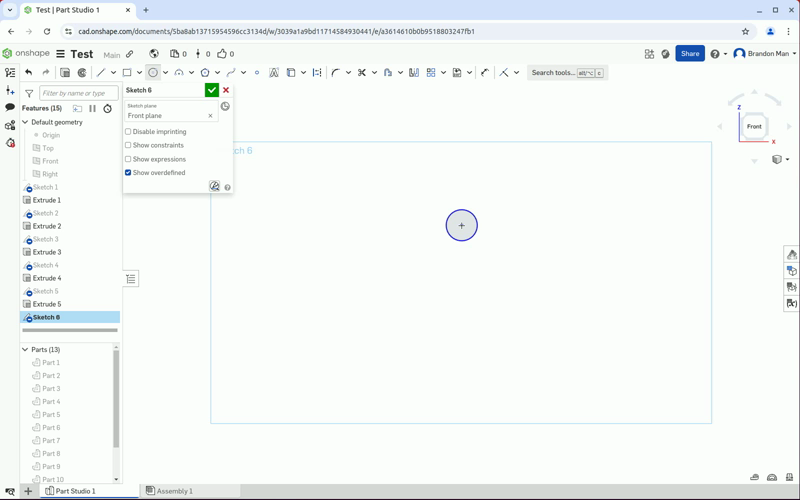
key_up(shift)
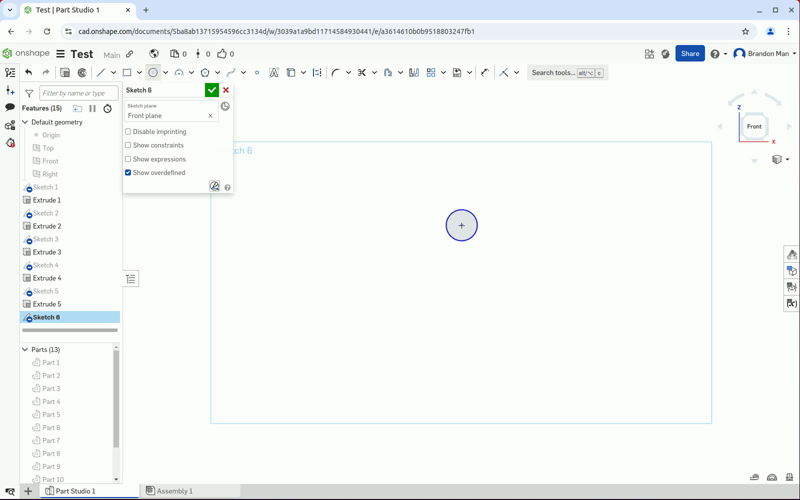
mouse_move(465, 225)
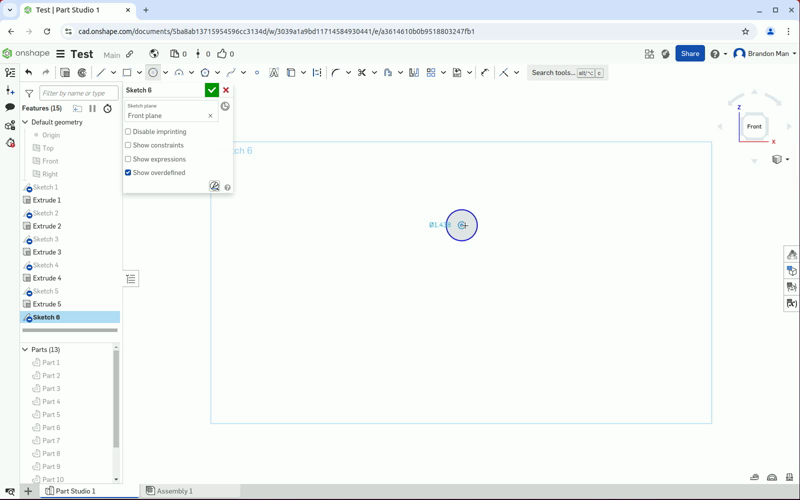
scroll(6)
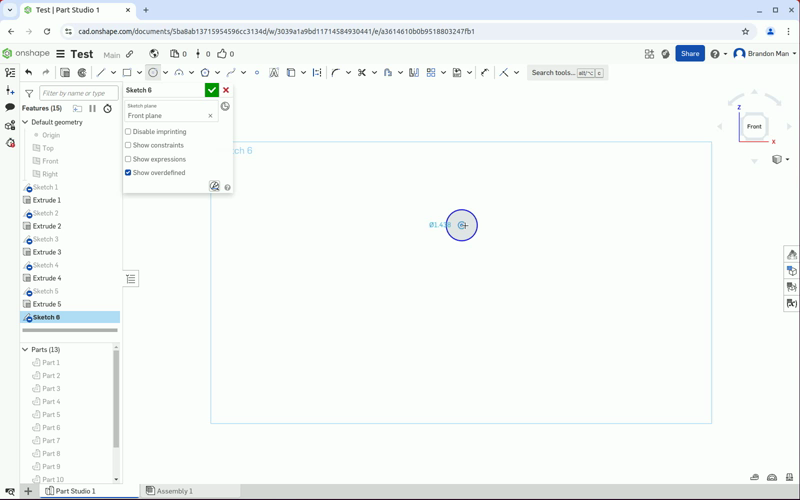
scroll(6)
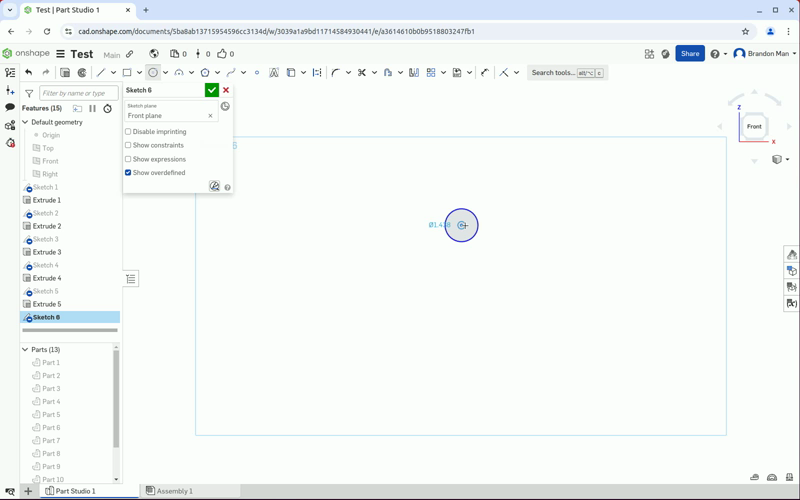
scroll(6)
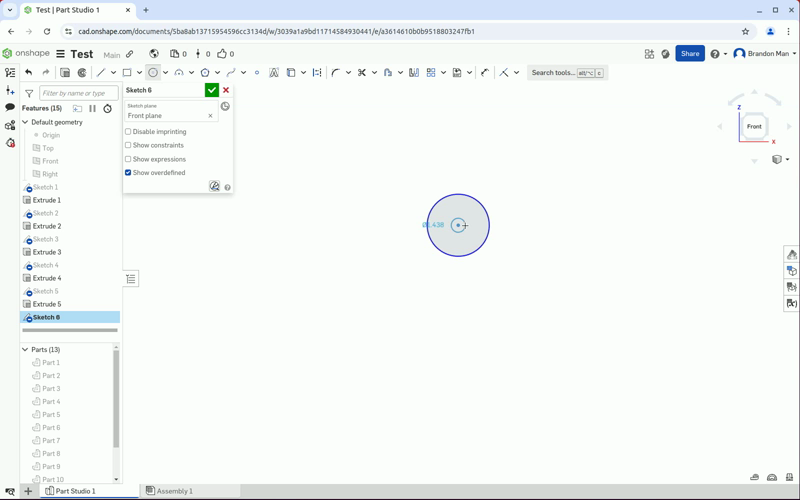
scroll(6)
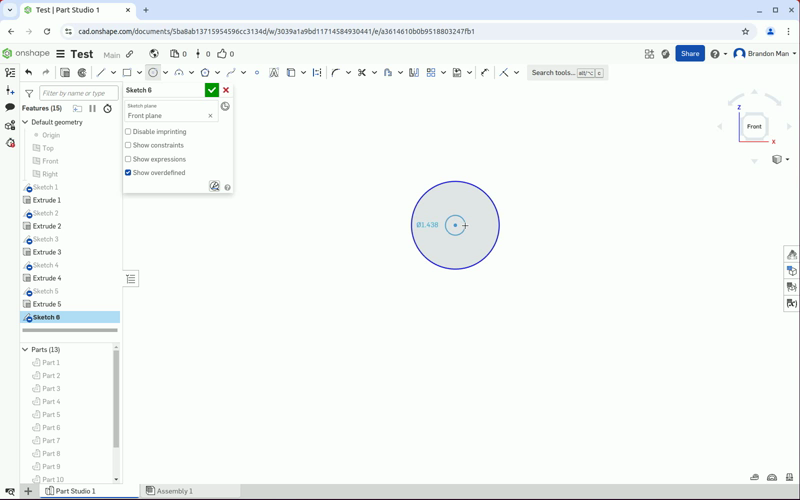
scroll(6)
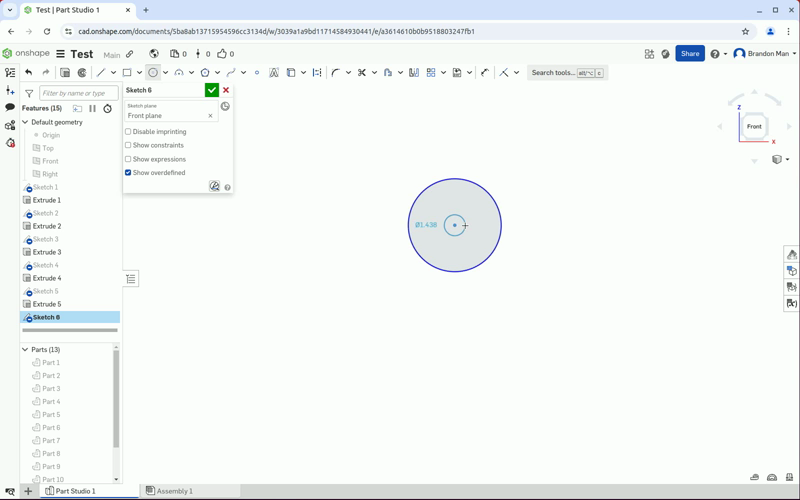
scroll(6)
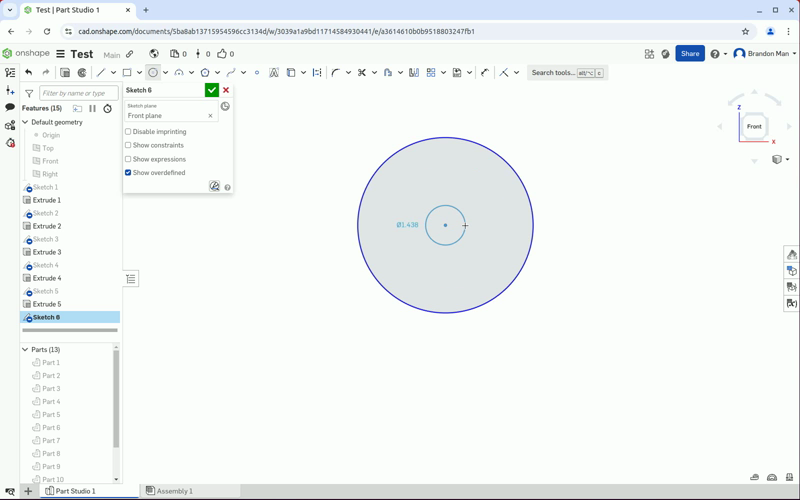
scroll(6)
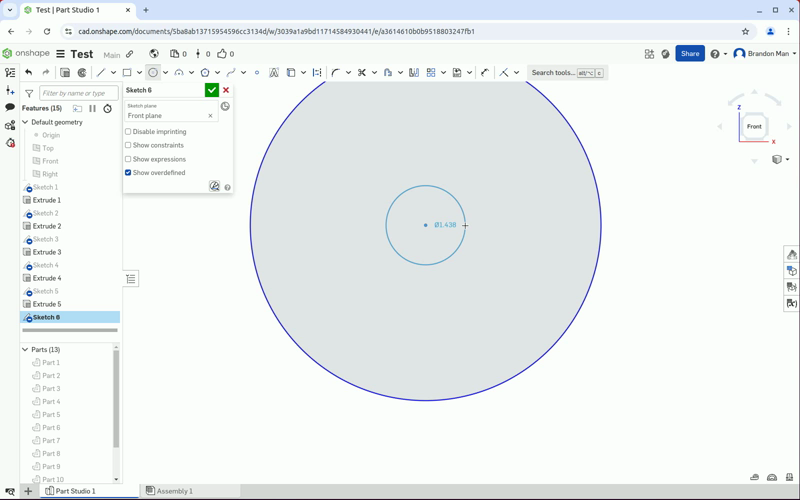
click(465, 225)
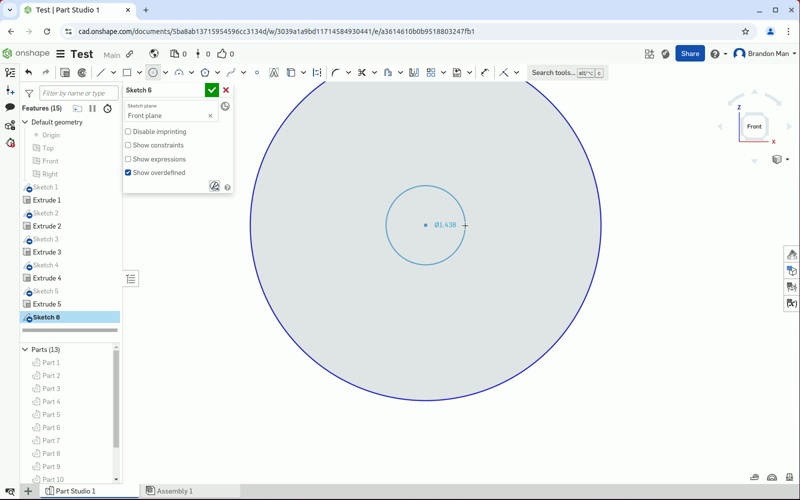
scroll(-6)
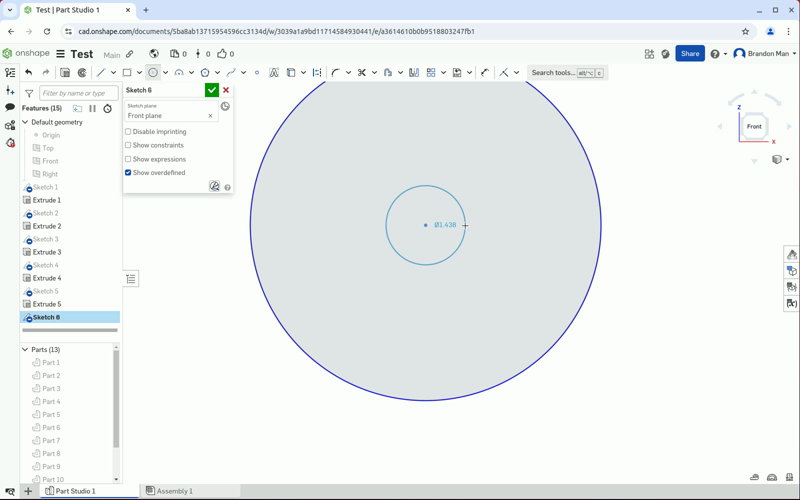
scroll(-6)
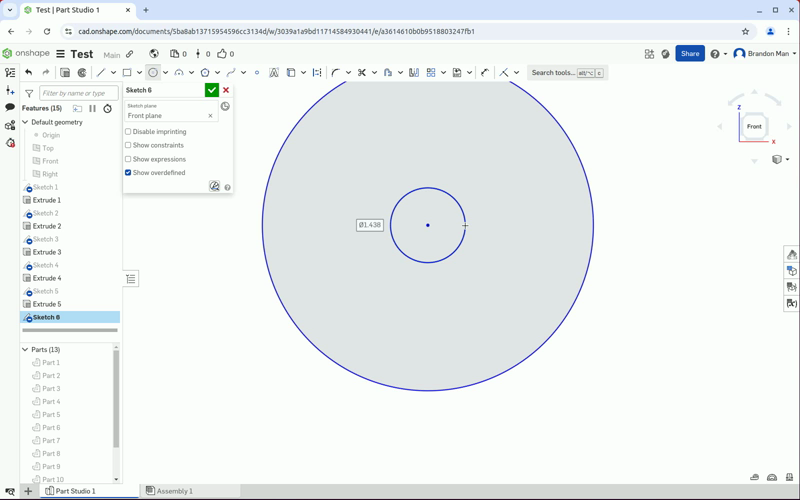
scroll(-6)
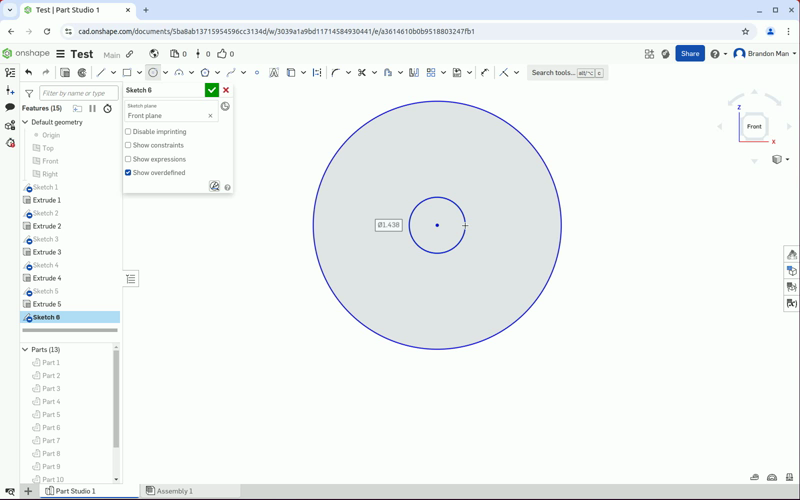
scroll(-6)
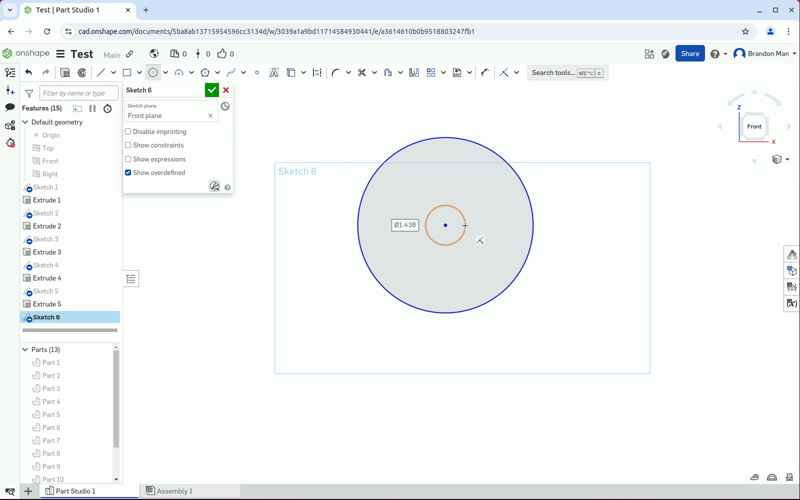
scroll(-6)
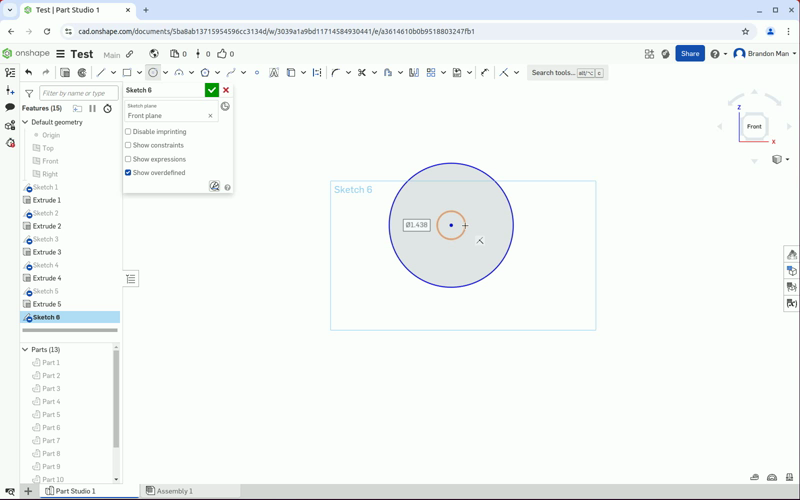
scroll(-6)
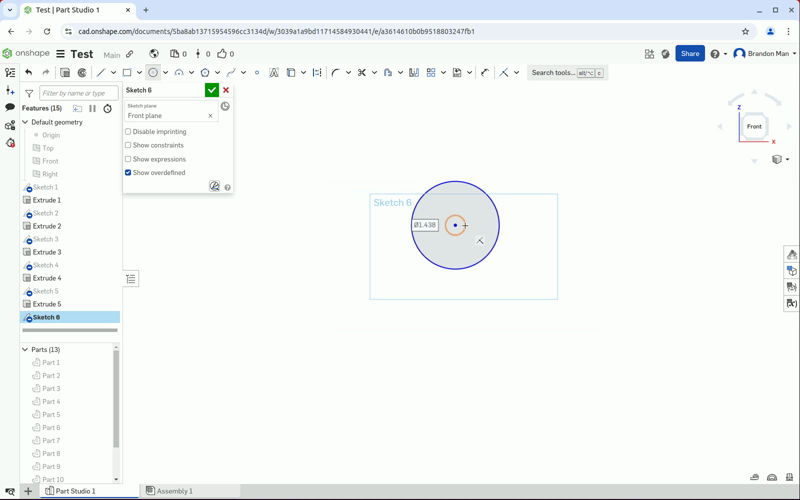
scroll(-6)
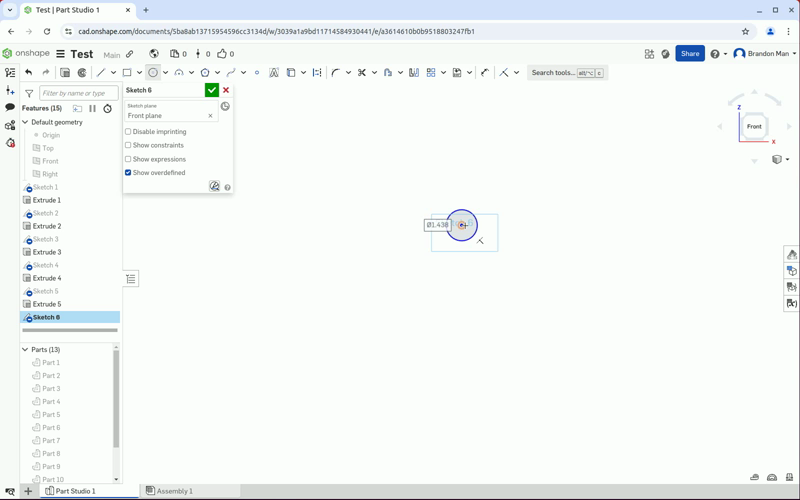
key(esc)
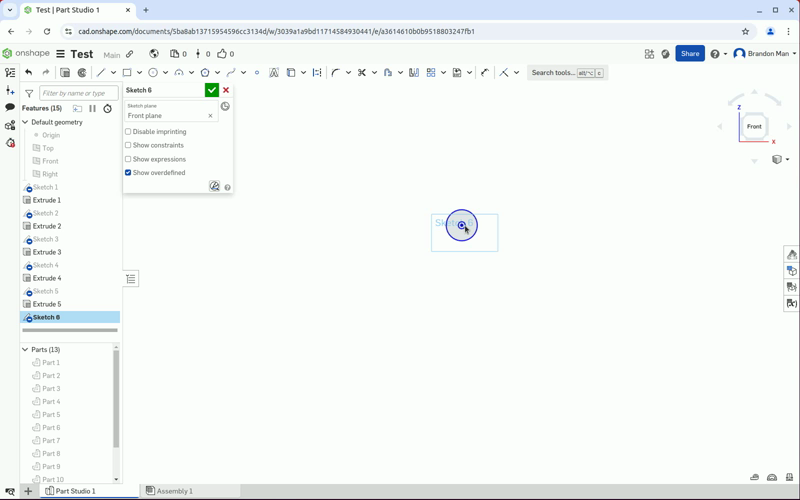
mouse_move(455, 226)
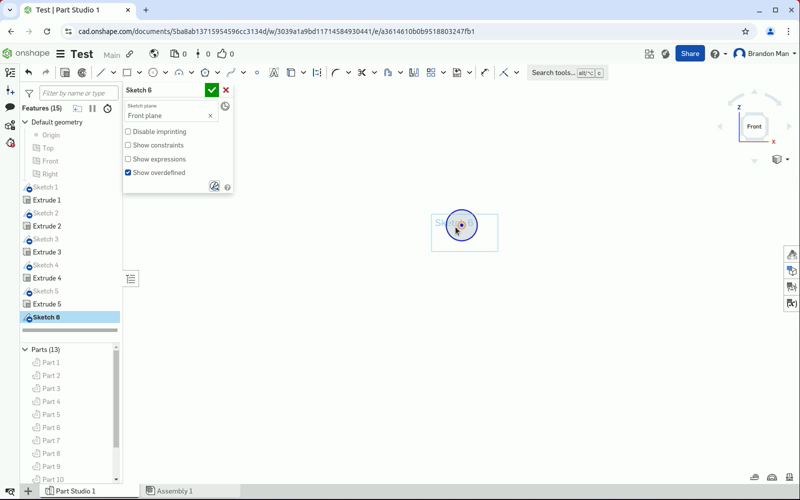
scroll(6)
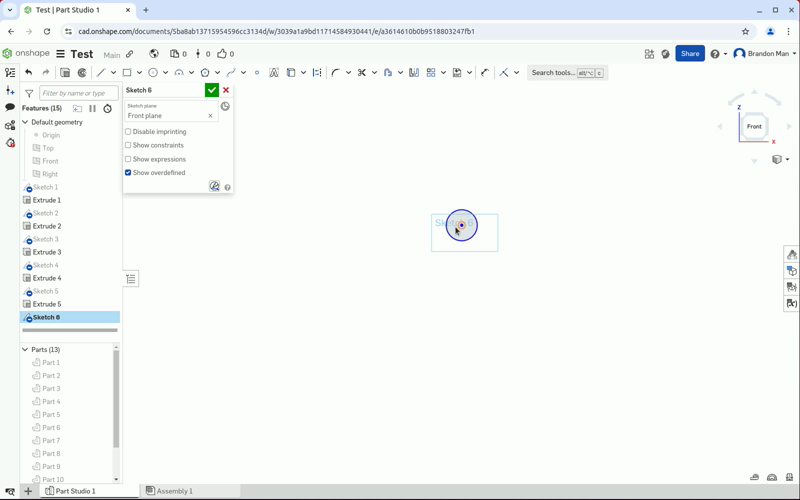
scroll(6)
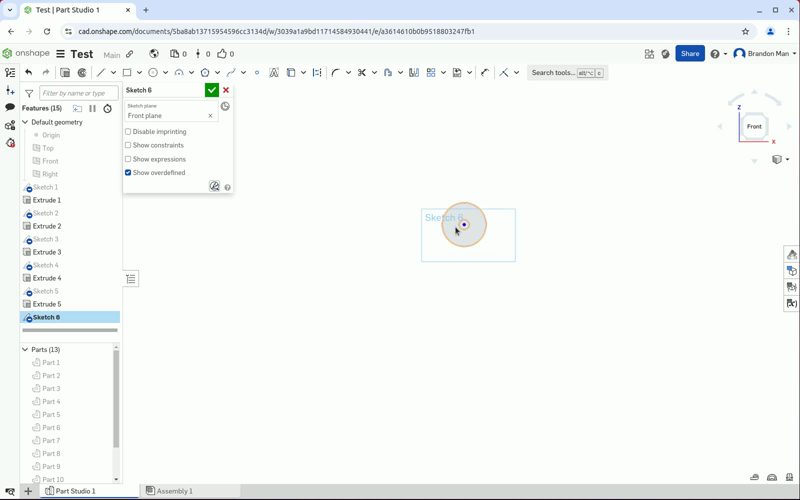
scroll(6)
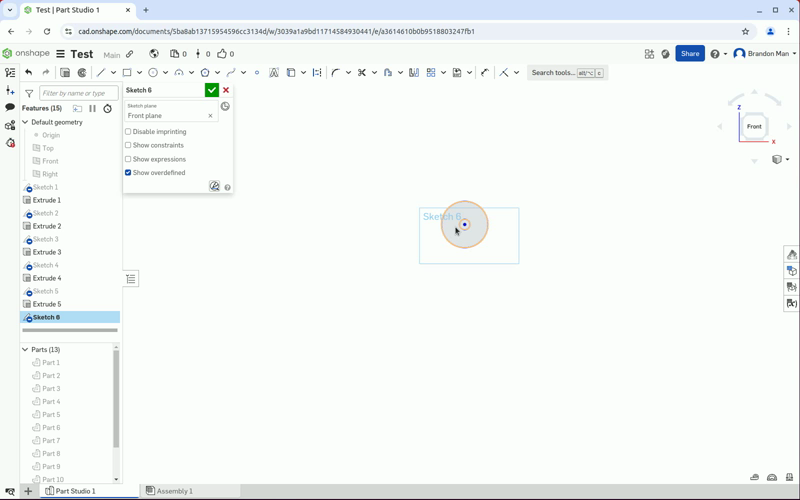
scroll(6)
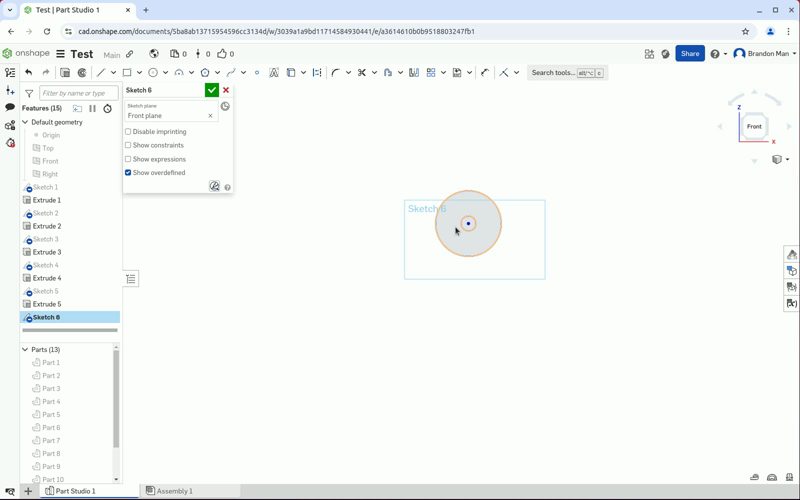
scroll(6)
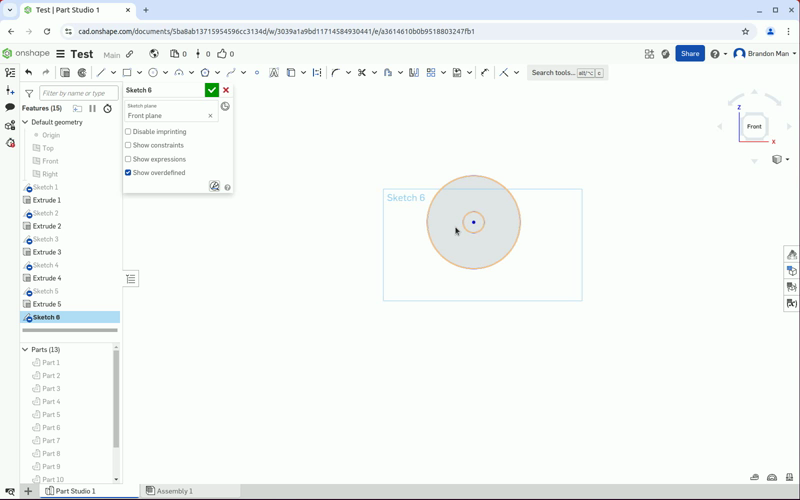
scroll(6)
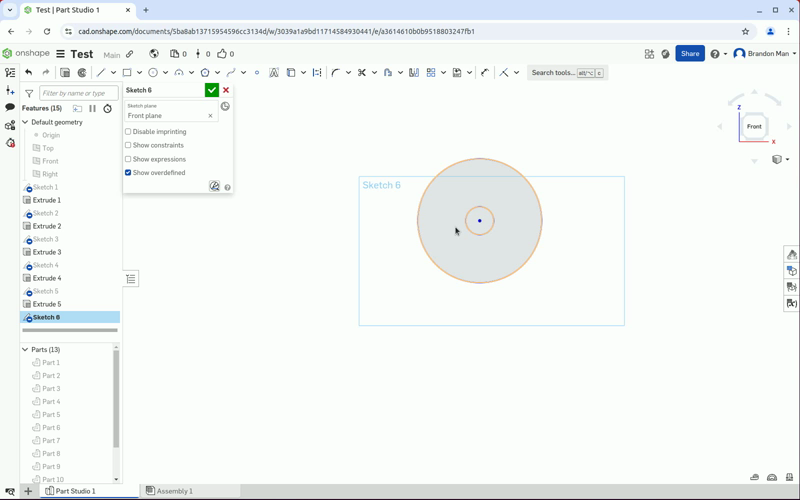
scroll(6)
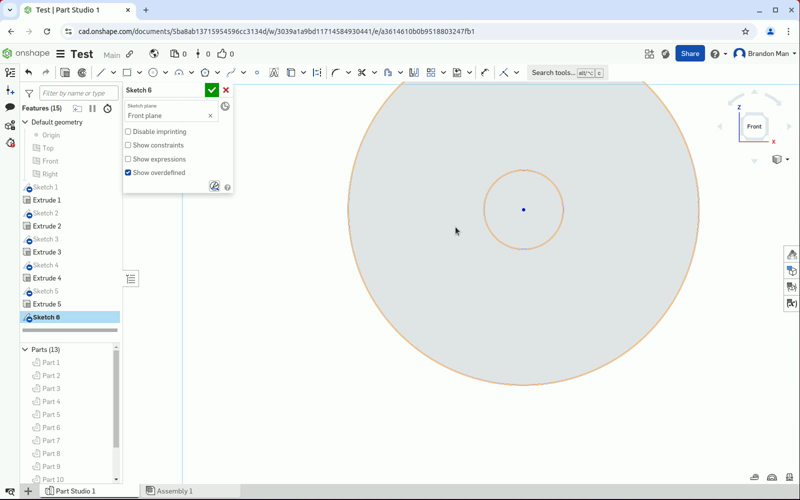
click(455, 226)
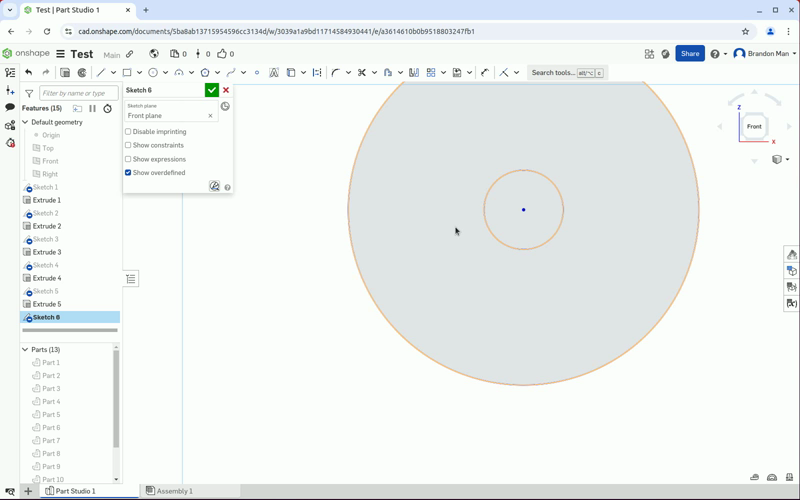
scroll(-6)
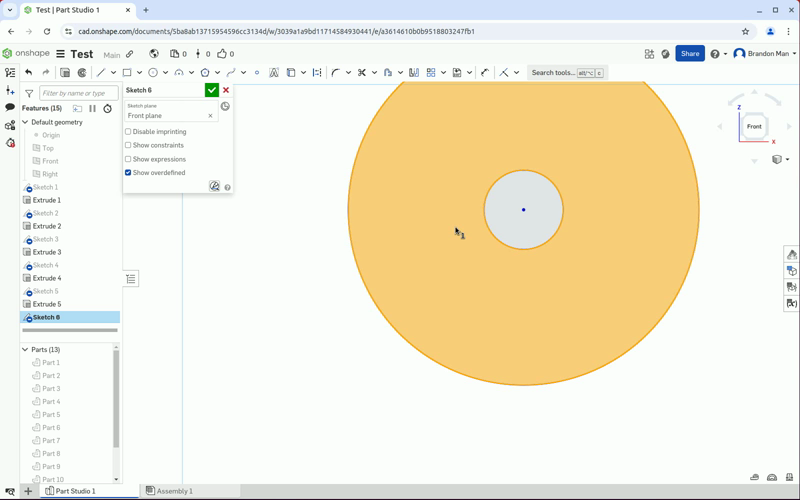
scroll(-6)
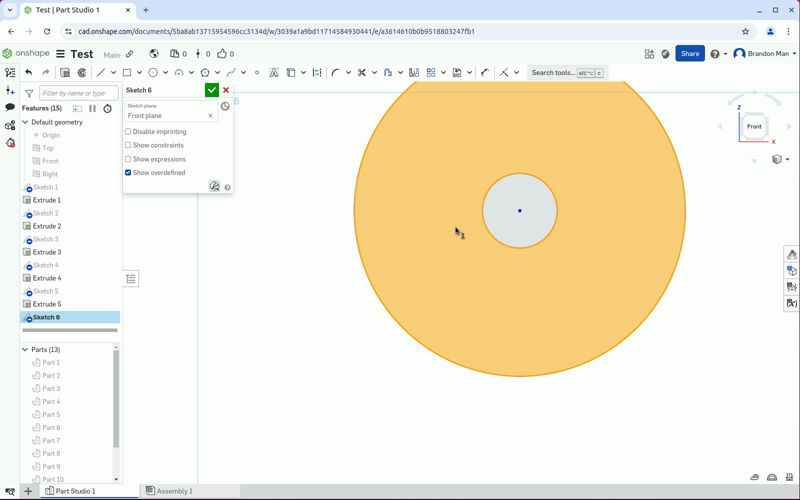
scroll(-6)
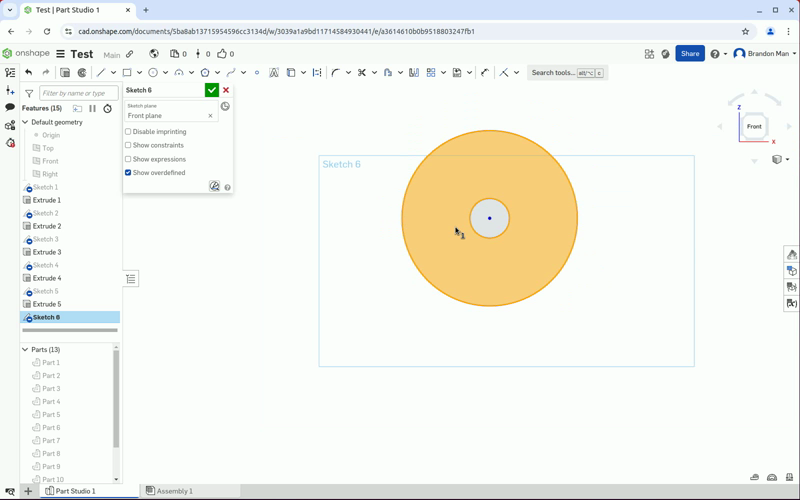
scroll(-6)
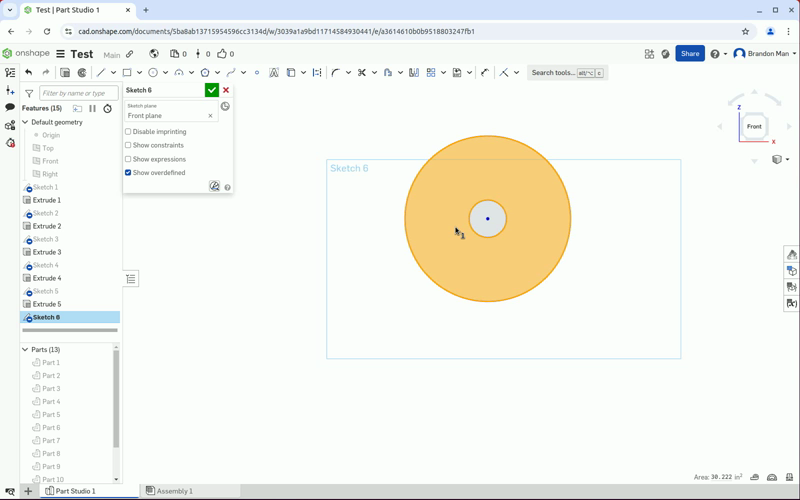
scroll(-6)
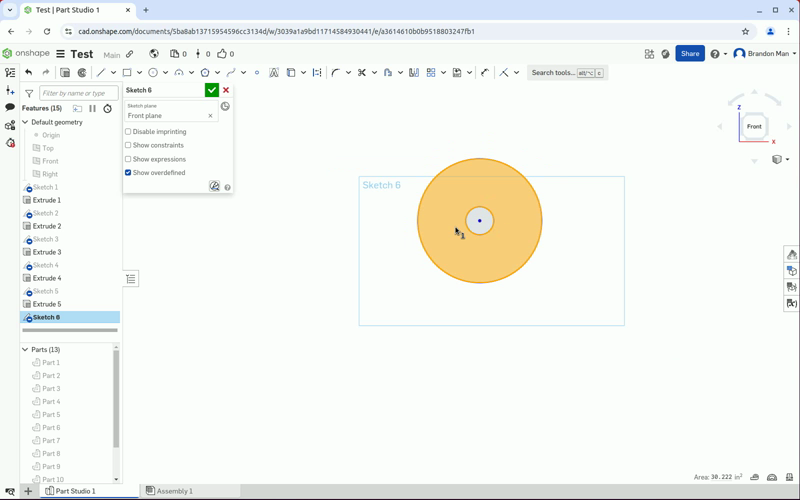
scroll(-6)
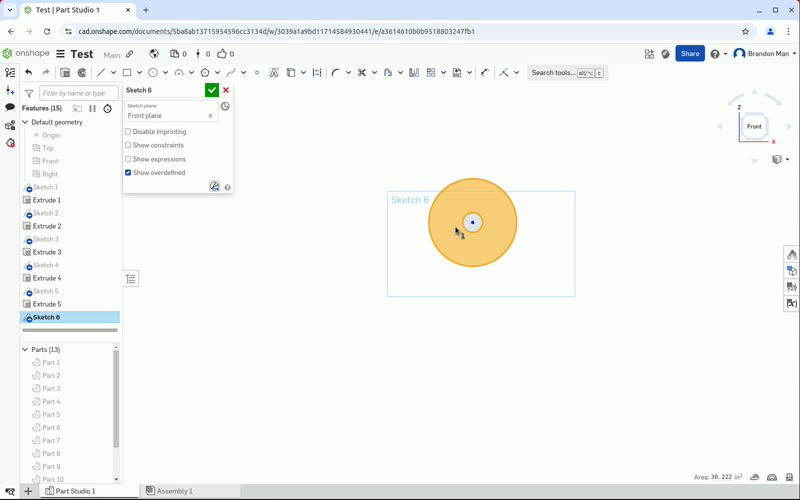
scroll(-6)
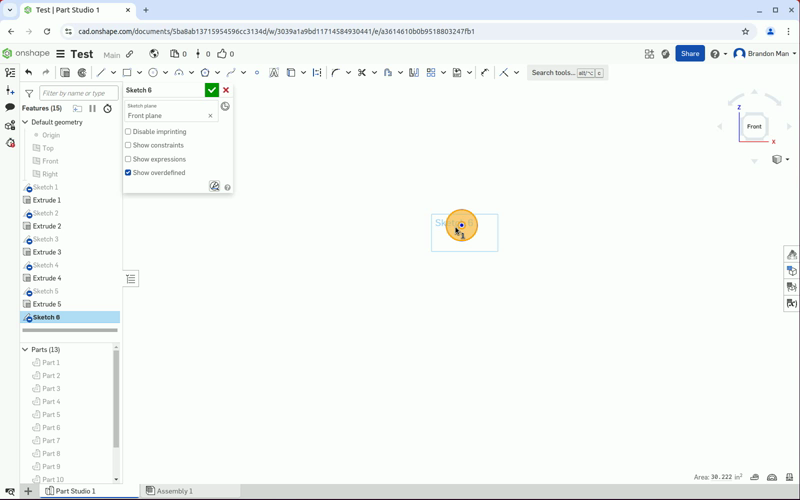
mouse_move(69, 352)
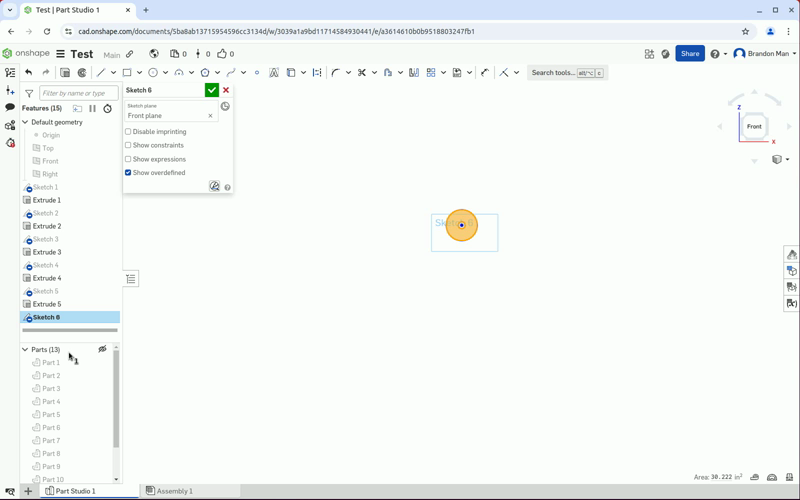
key(shift+y)
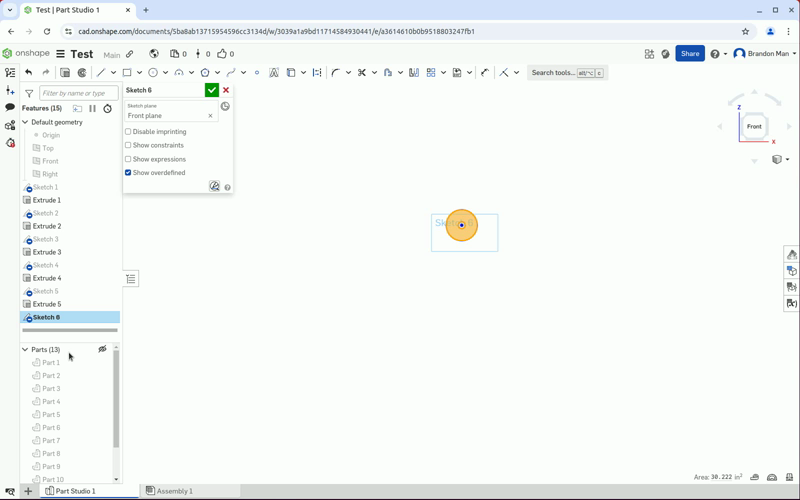
key(shift+e)
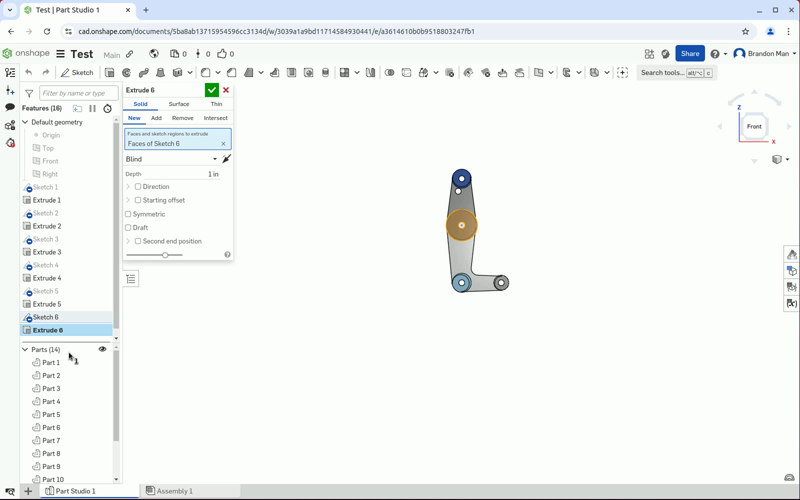
mouse_move(143, 106)
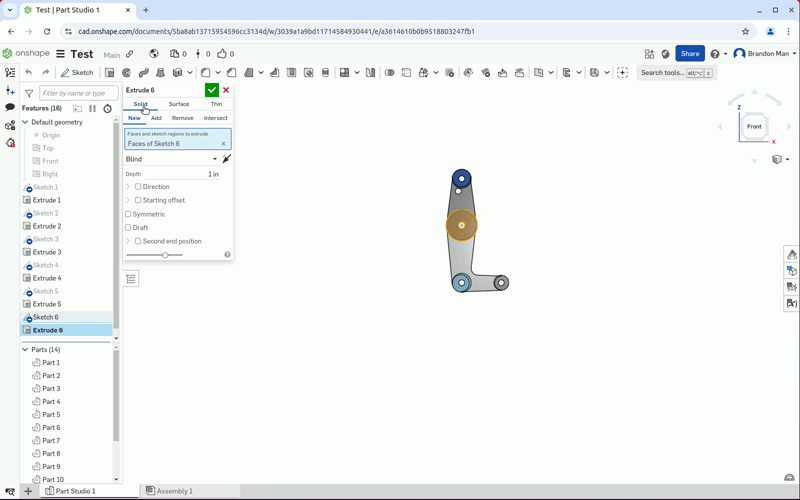
click(143, 106)
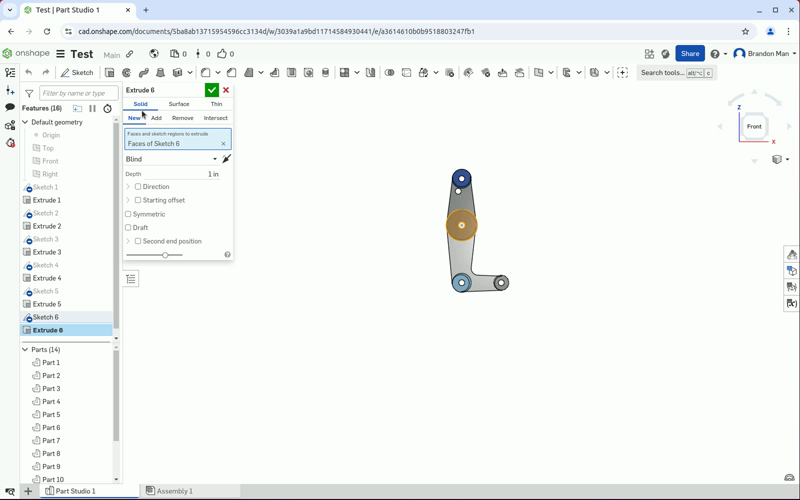
mouse_move(137, 120)
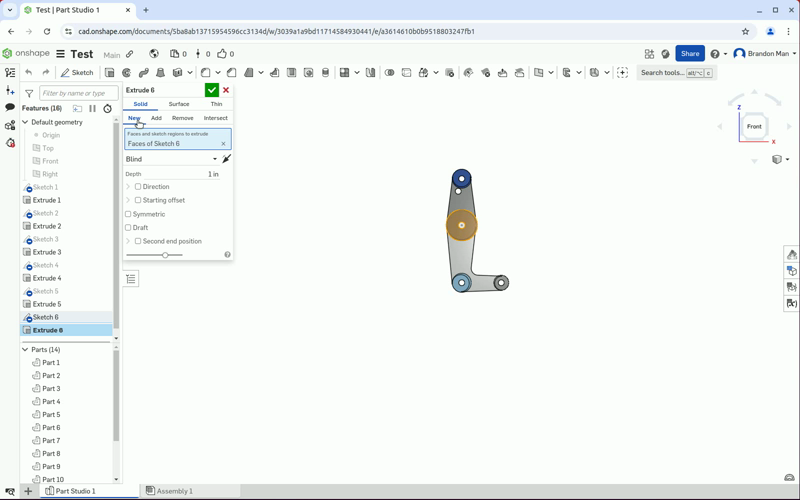
click(137, 120)
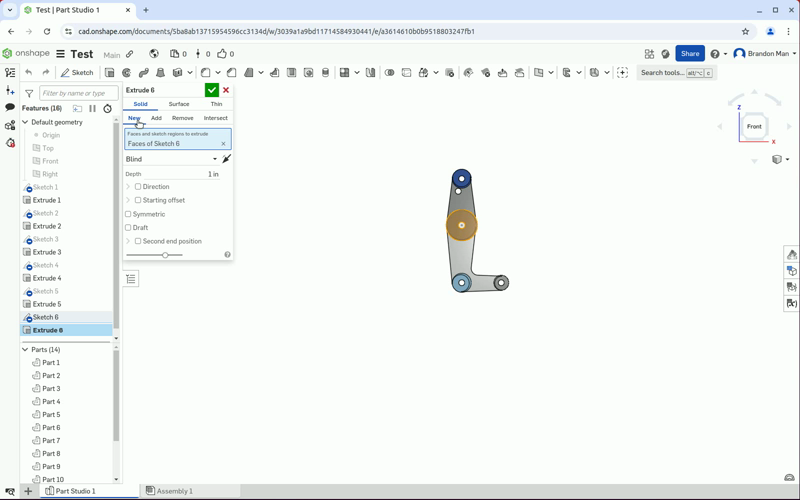
key(tab, 4)
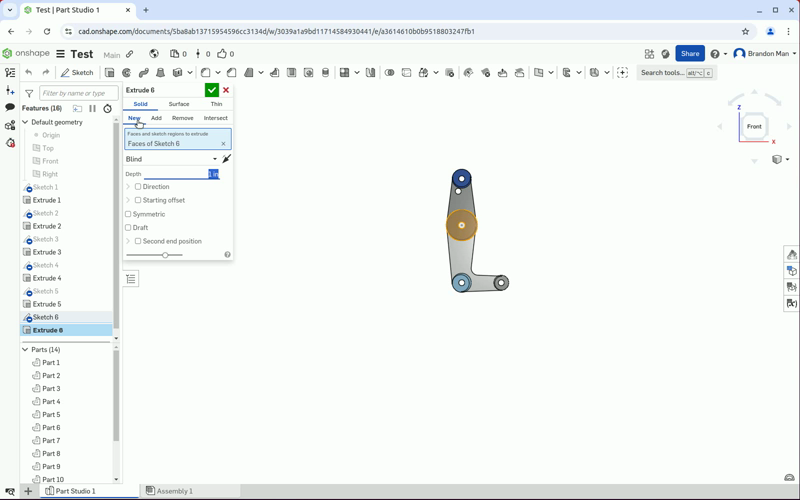
text(0.481)
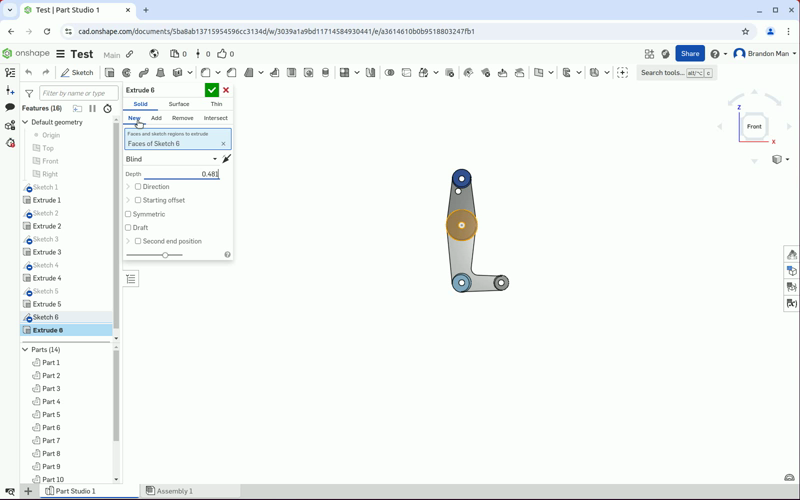
key(enter)
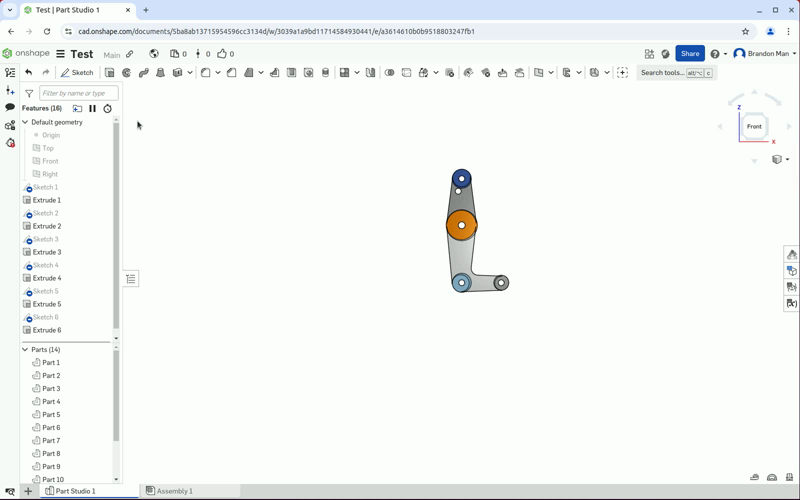
key(shift+h)
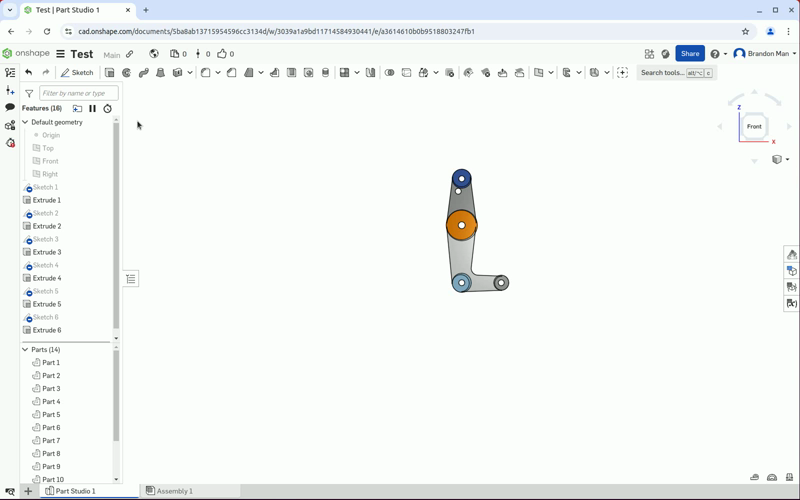
key(shift+h)
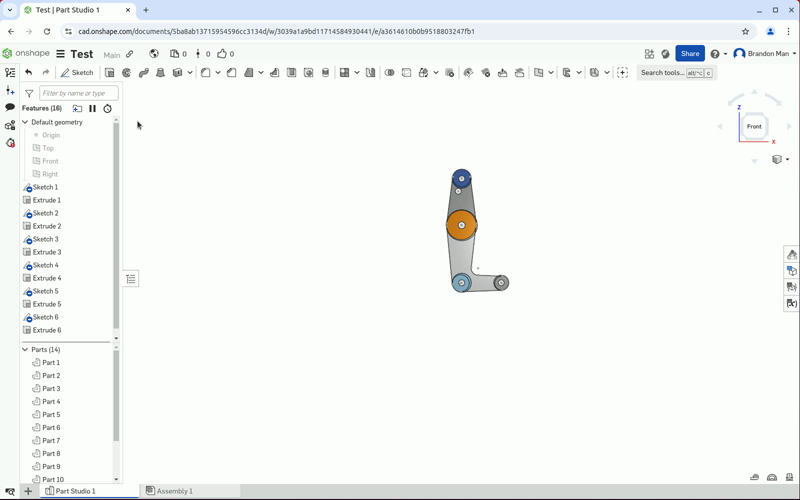
key(shift+7)
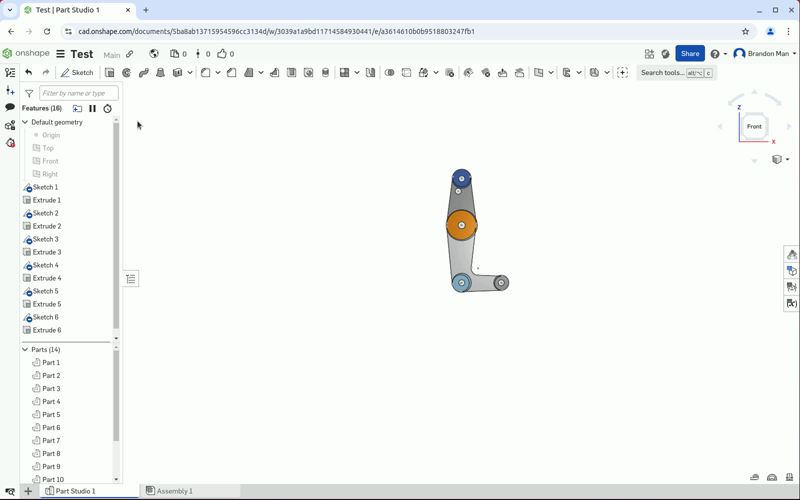
key(left, 2)
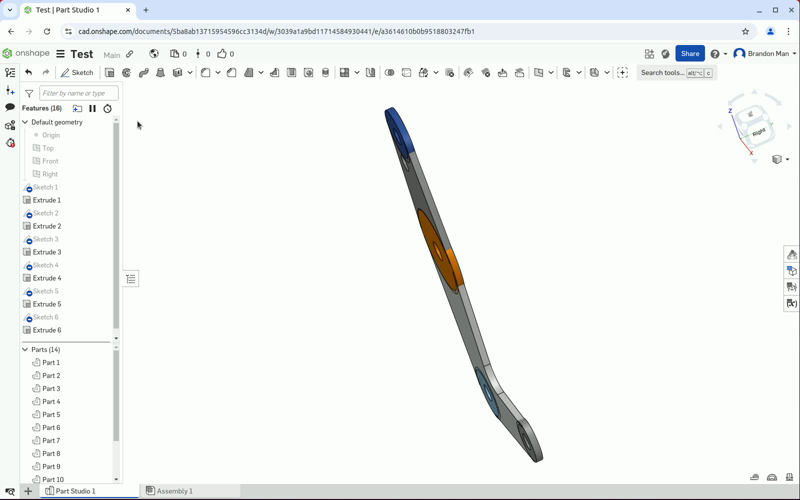
key(down, 2)
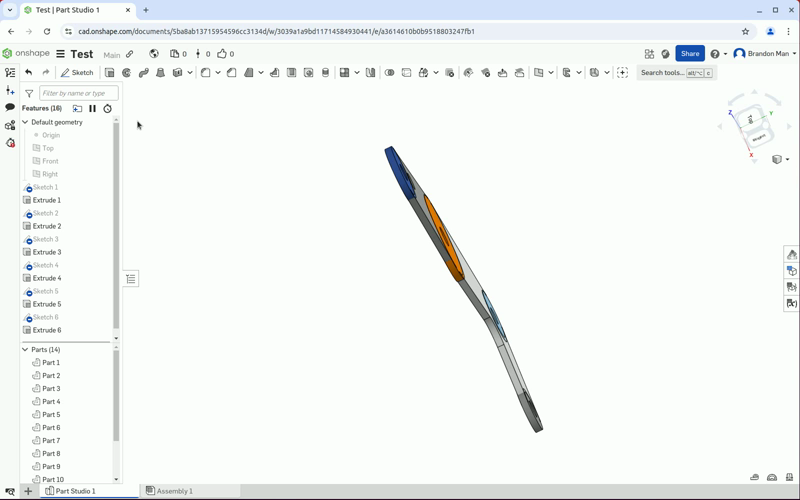
key(up, 2)
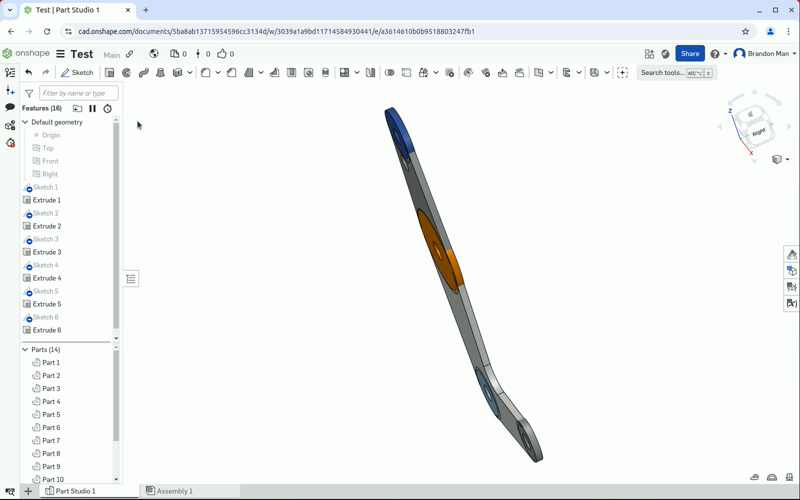
key(right, 2)
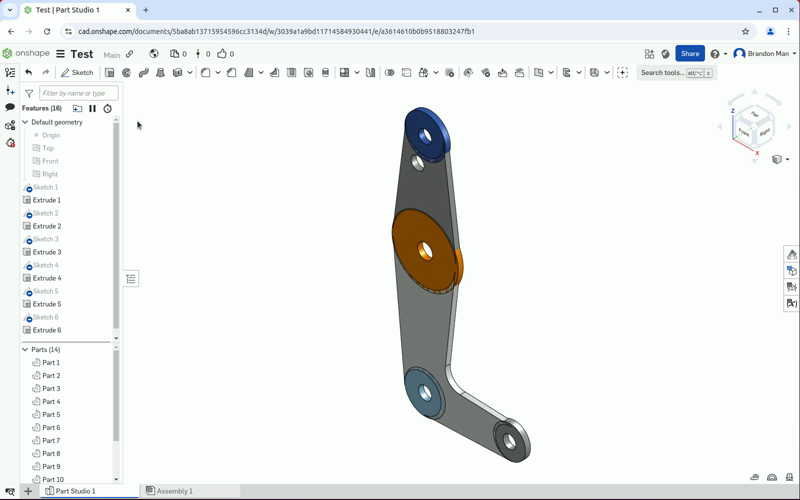
mouse_move(69, 189)
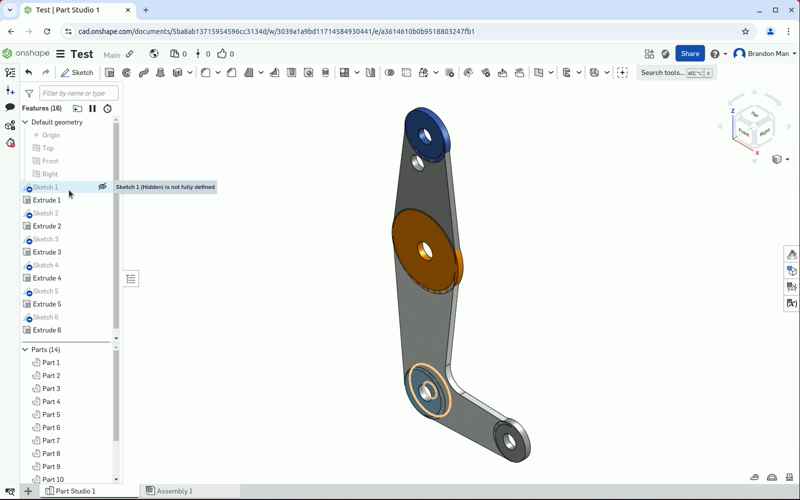
click(69, 189)